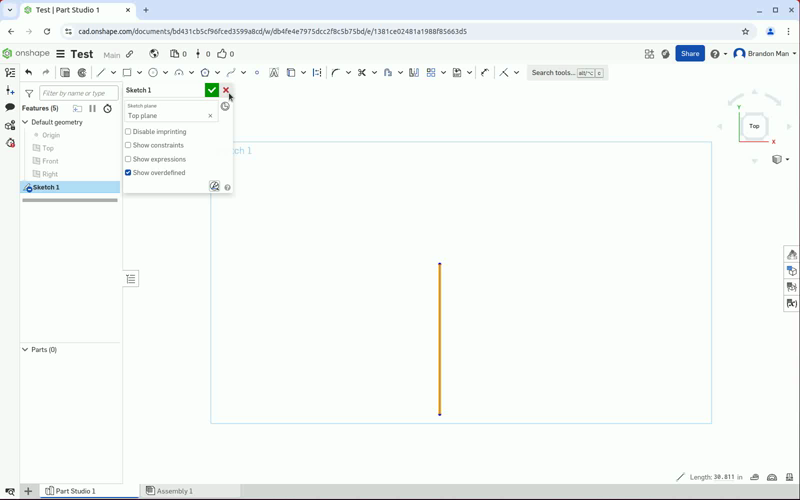
key(shift+h)
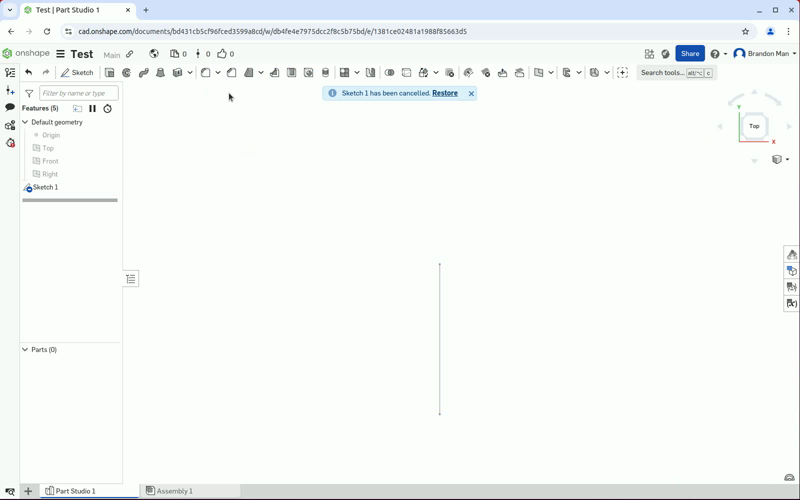
key(shift+s)
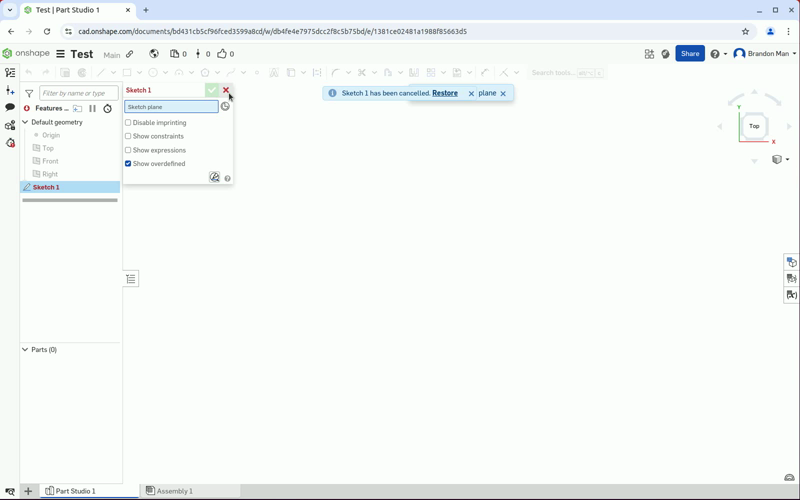
mouse_move(73, 150)
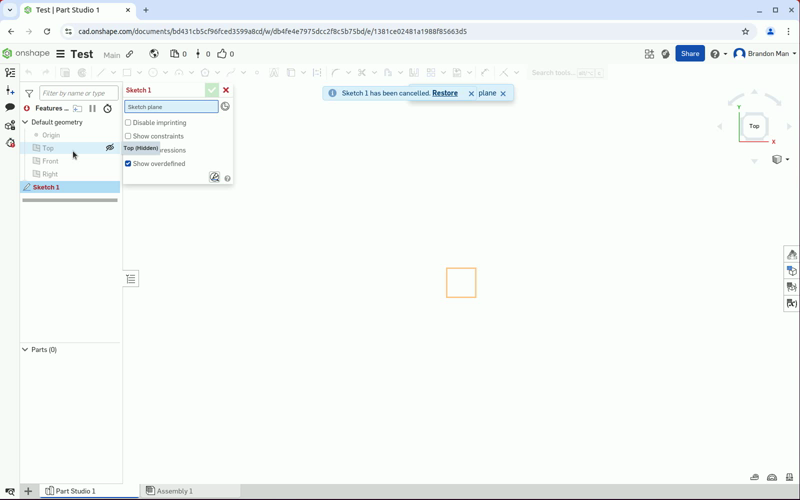
click(73, 150)
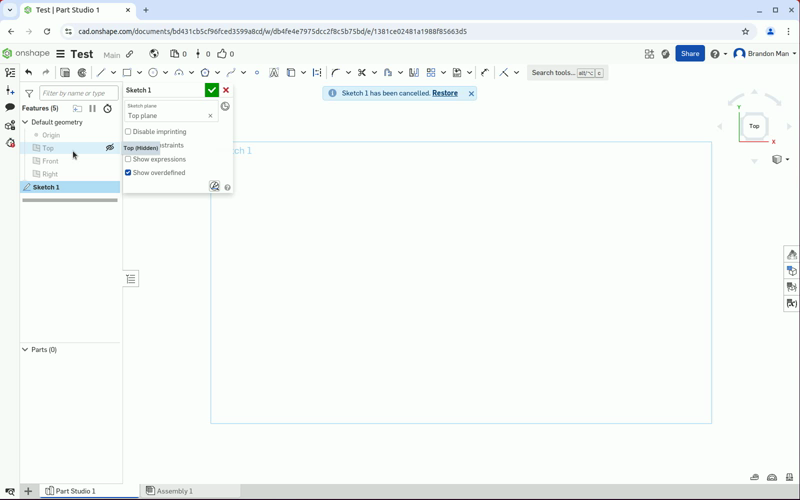
mouse_move(73, 352)
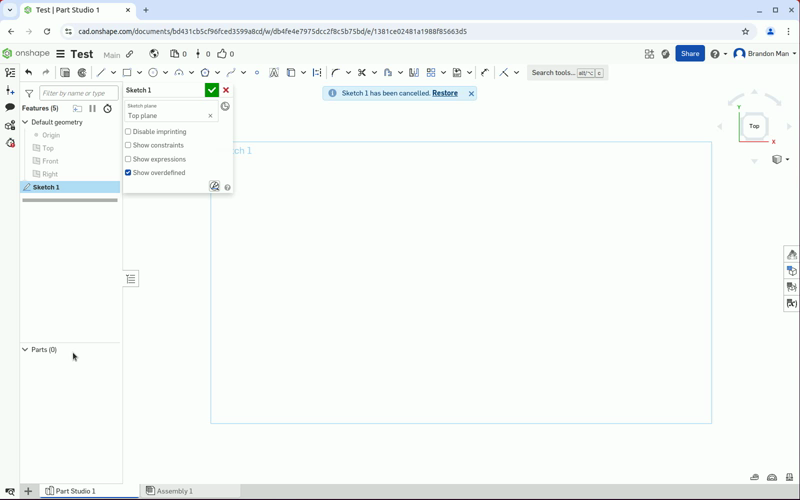
key(y)
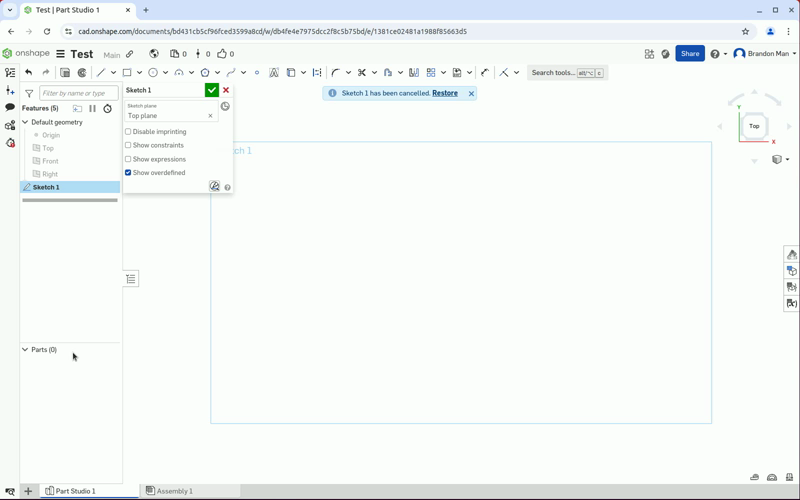
key(l)
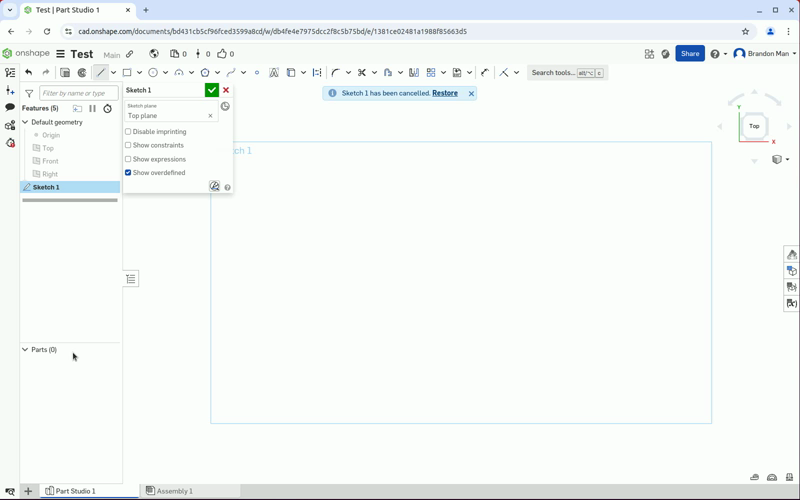
key_down(shift)
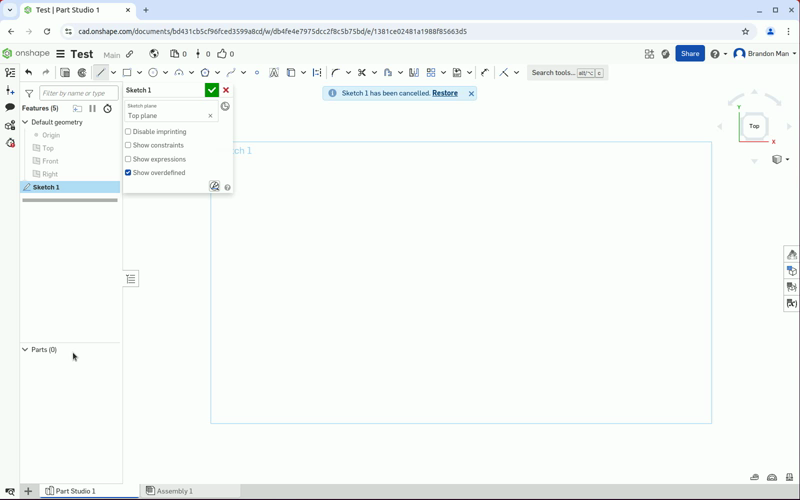
mouse_move(348, 333)
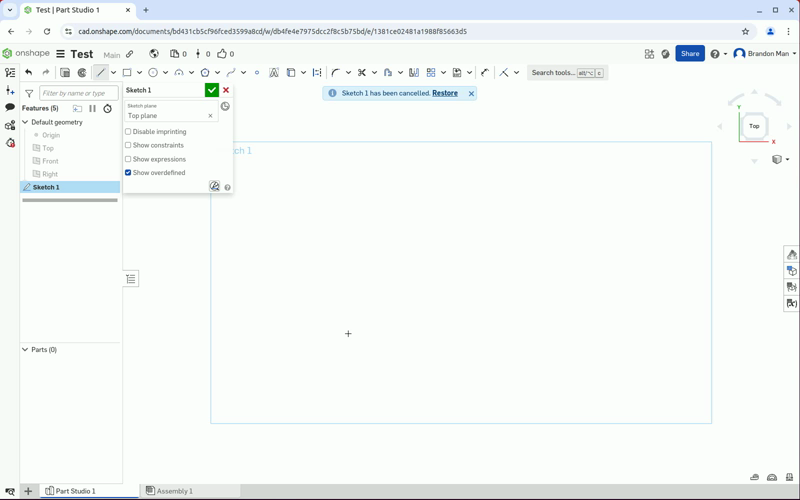
click(348, 333)
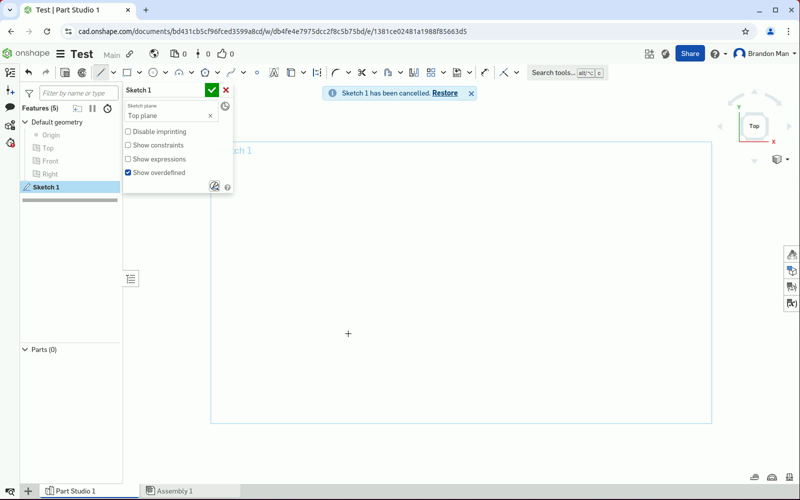
key_up(shift)
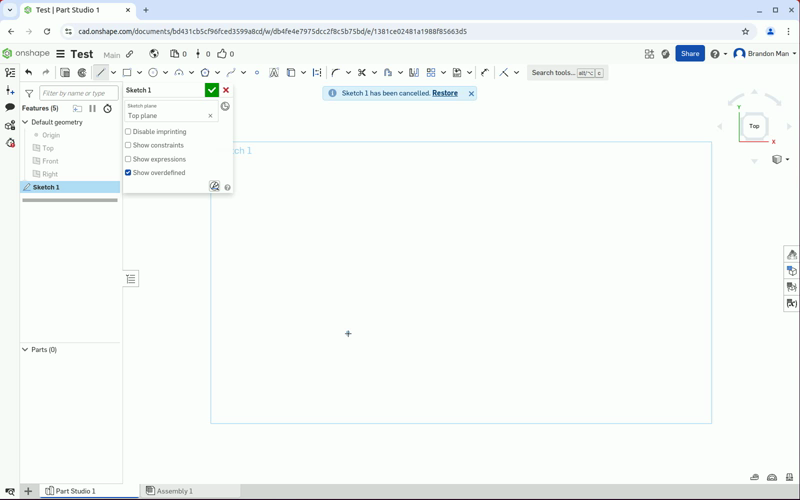
key_down(shift)
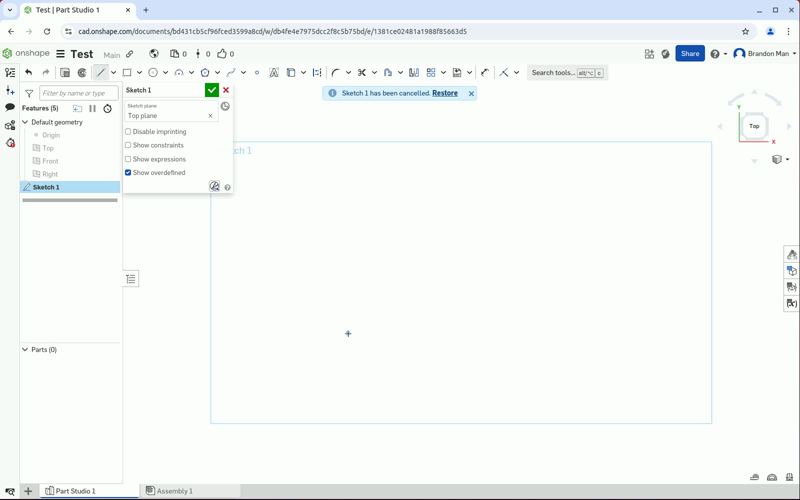
mouse_move(378, 333)
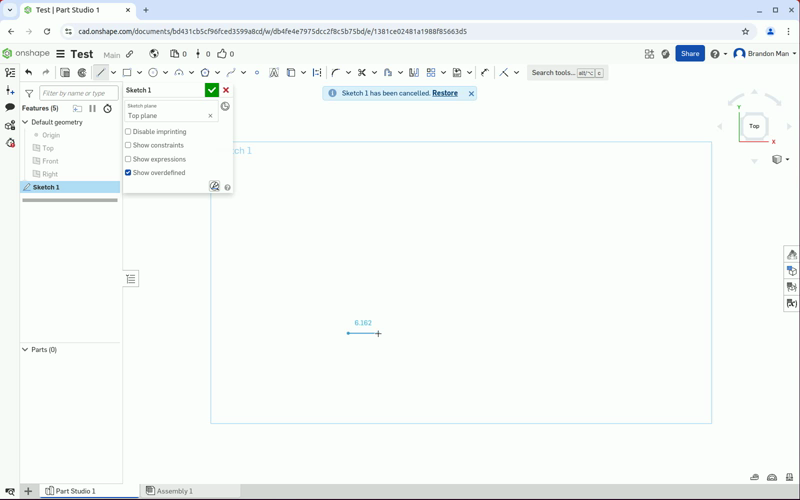
mouse_move(358, 333)
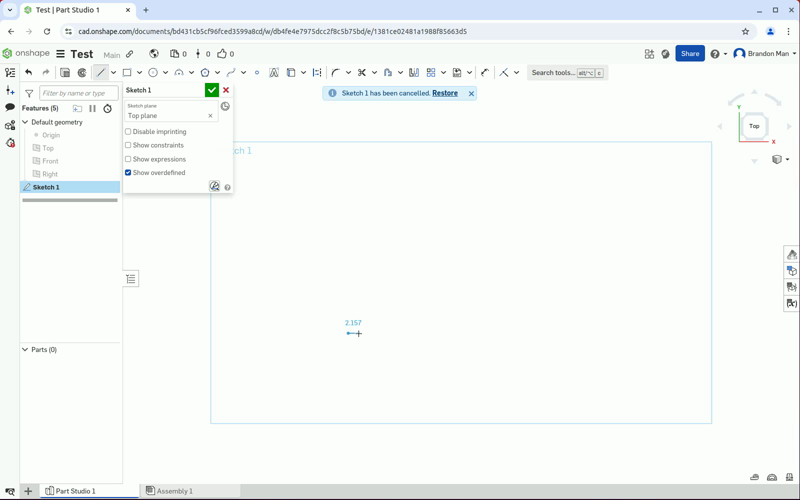
click(358, 333)
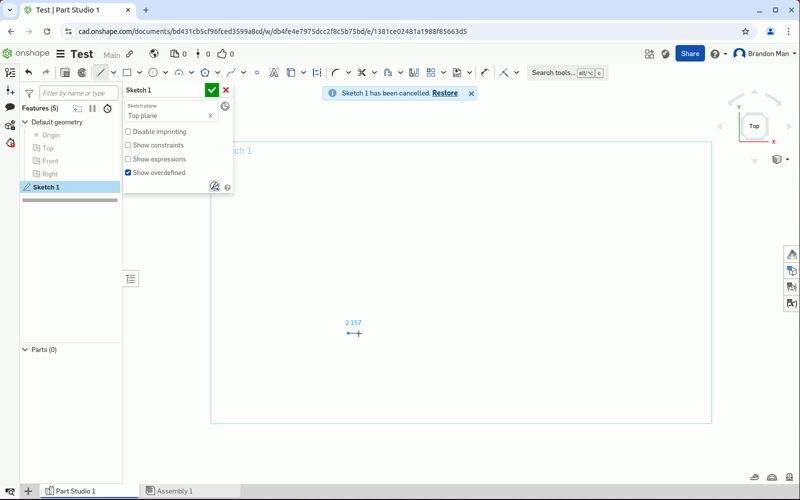
key_up(shift)
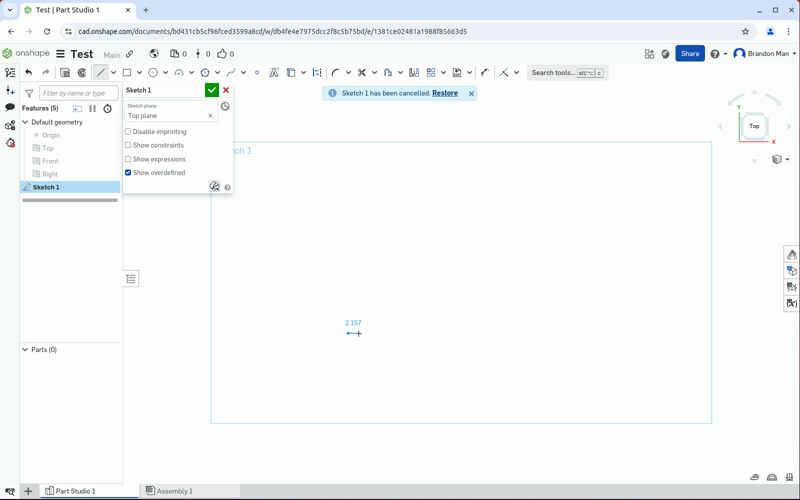
key_down(shift)
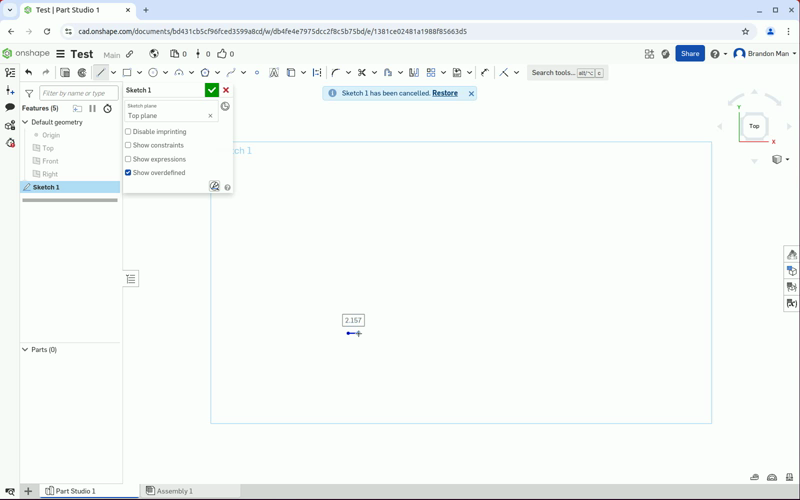
mouse_move(388, 333)
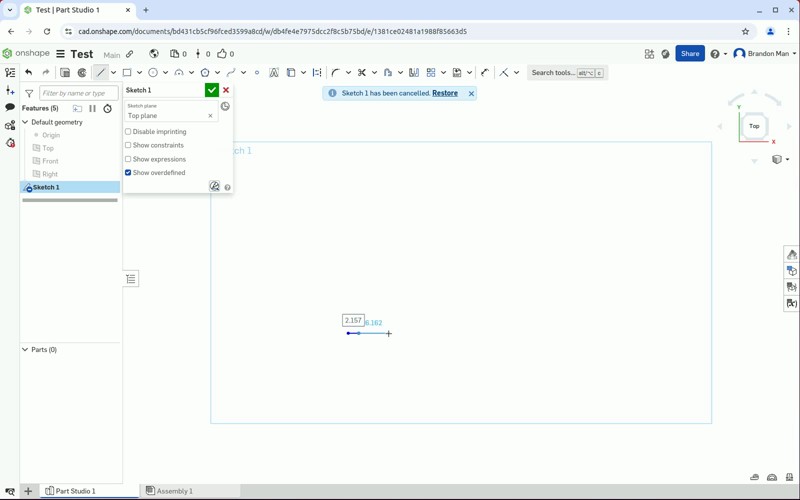
mouse_move(358, 332)
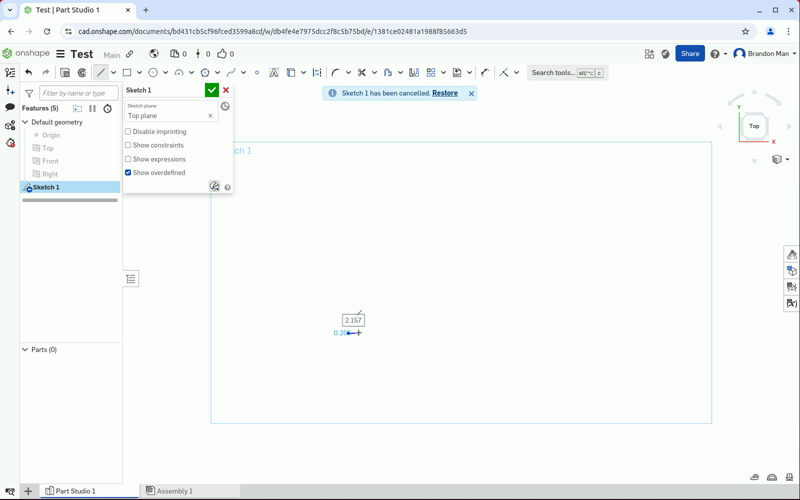
scroll(6)
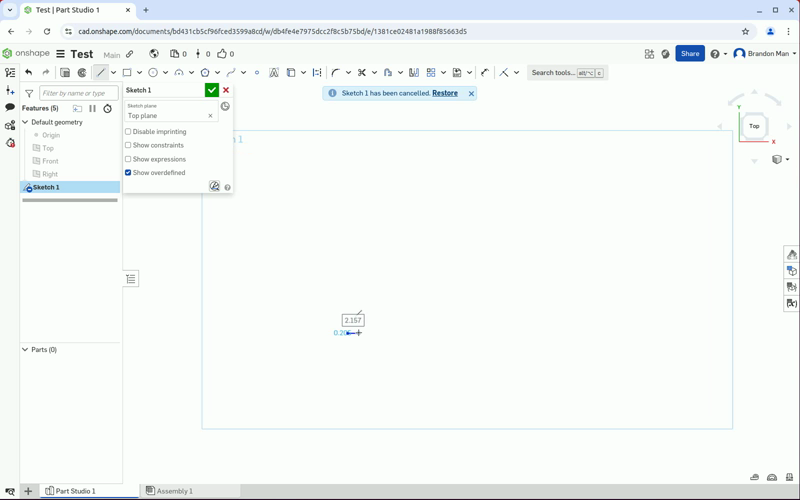
scroll(6)
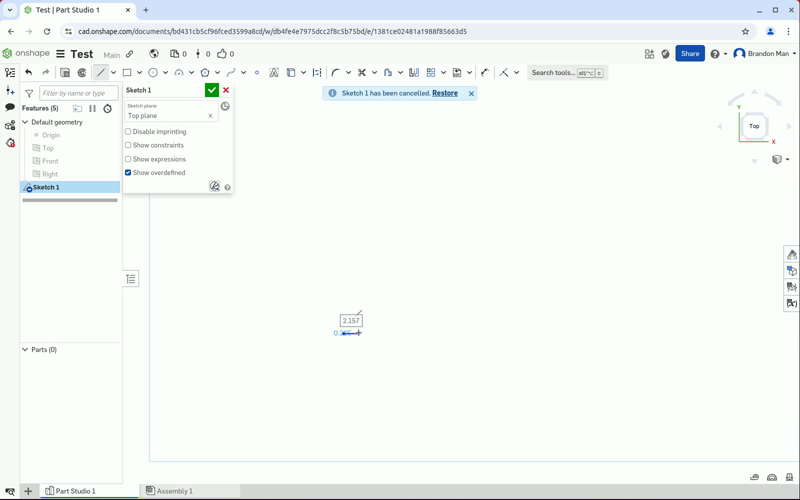
scroll(6)
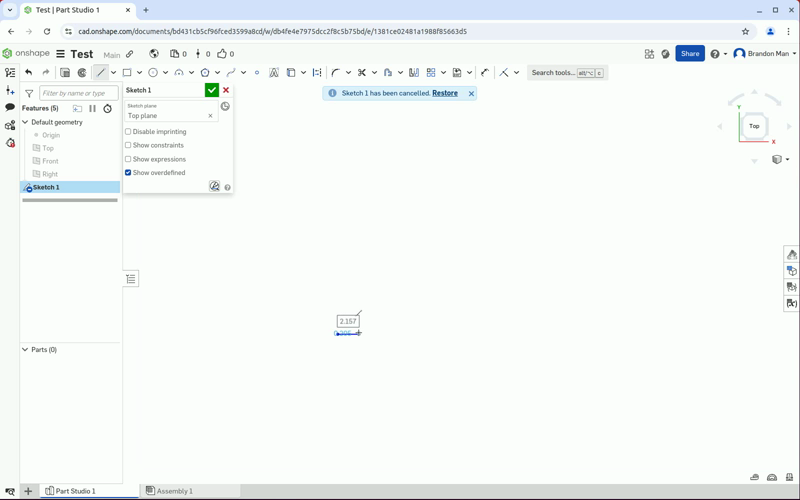
scroll(6)
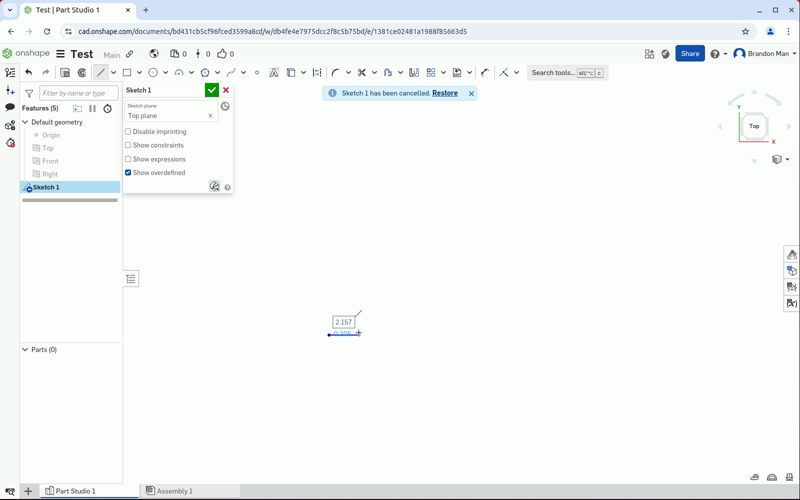
scroll(6)
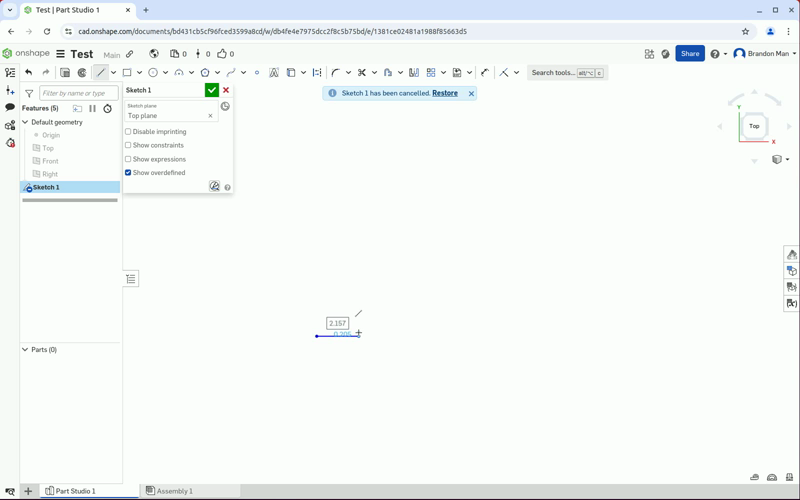
scroll(6)
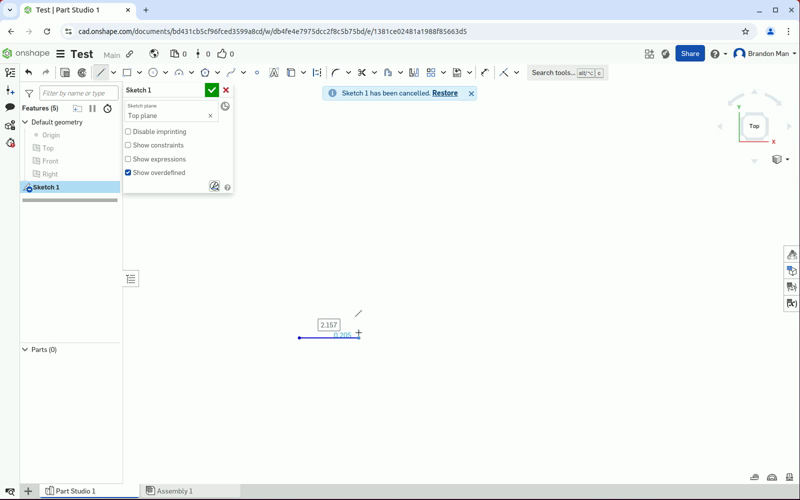
scroll(6)
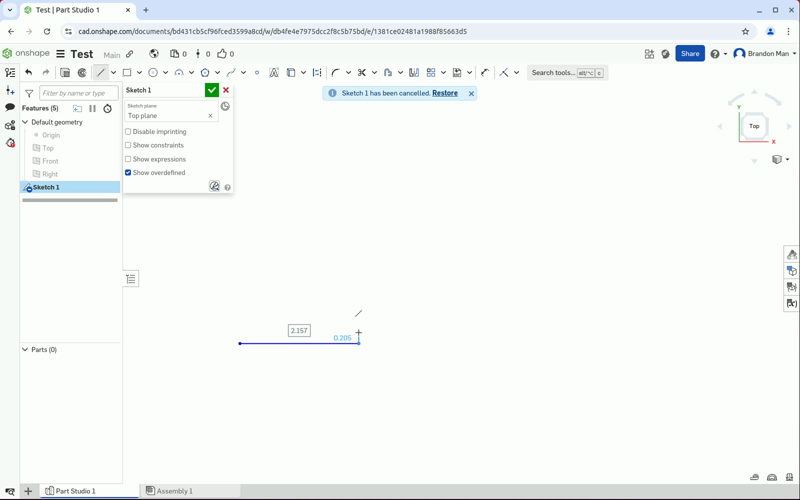
click(358, 332)
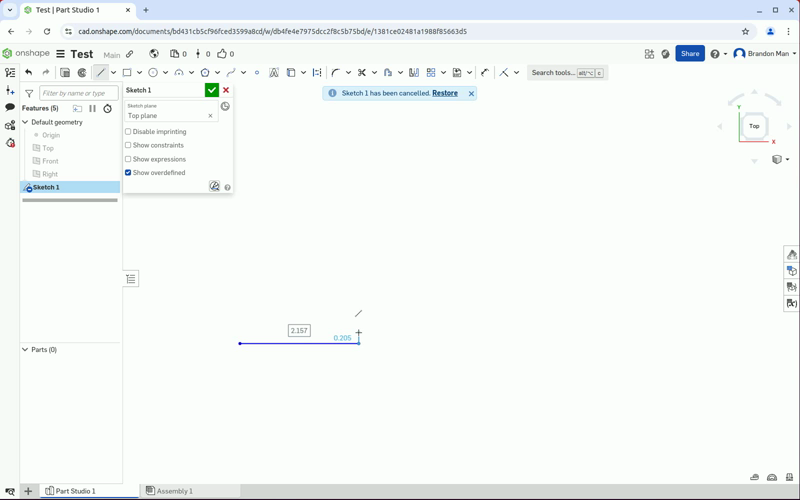
scroll(-6)
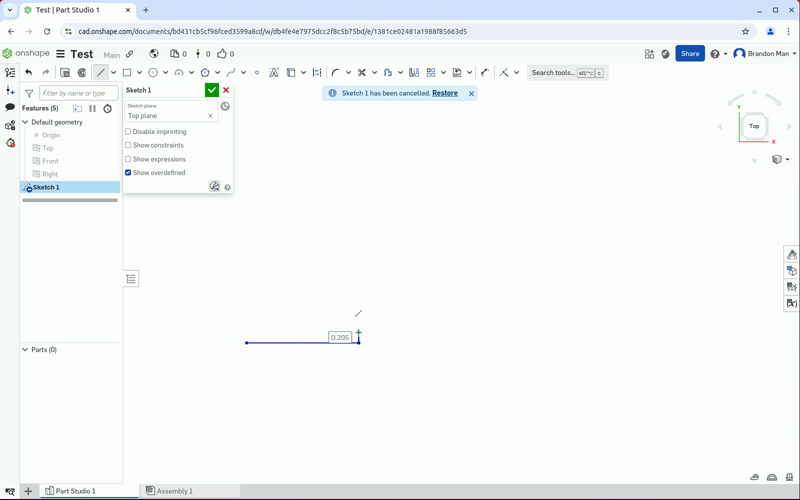
scroll(-6)
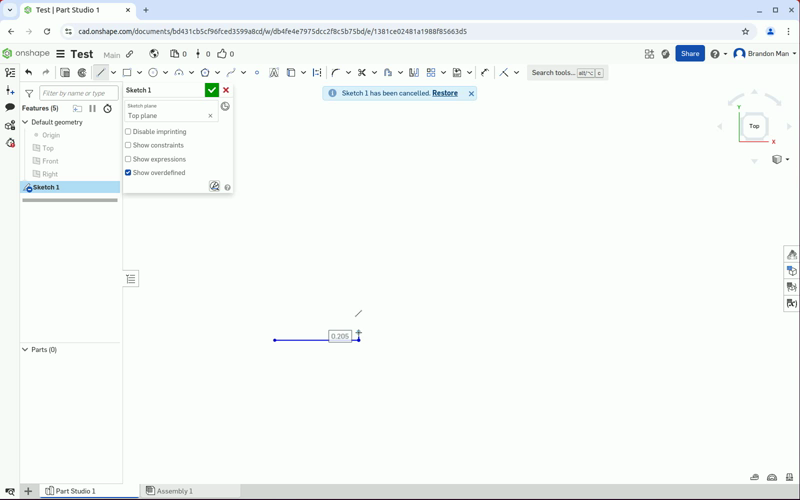
scroll(-6)
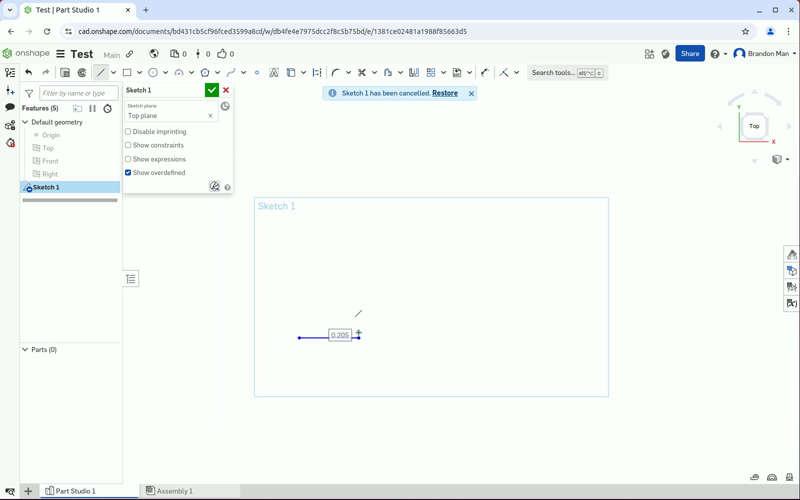
scroll(-6)
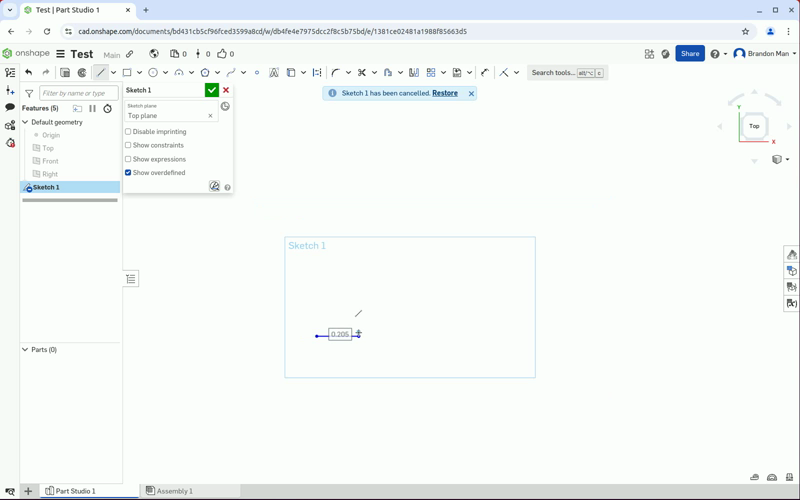
scroll(-6)
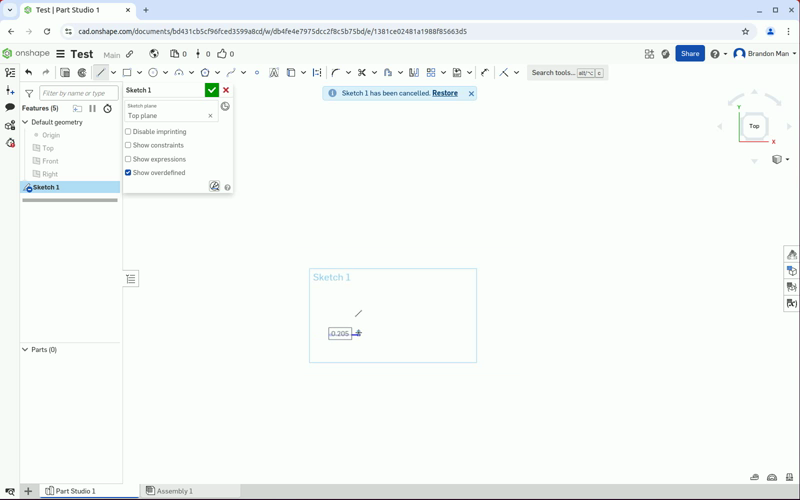
scroll(-6)
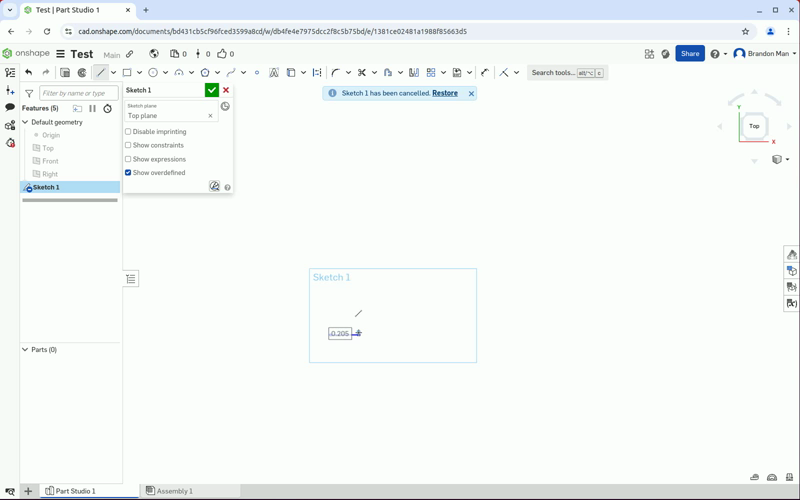
scroll(-6)
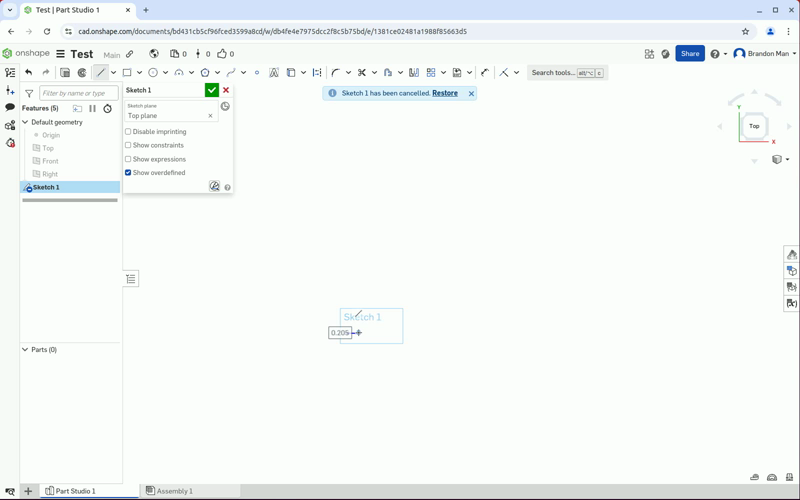
key_up(shift)
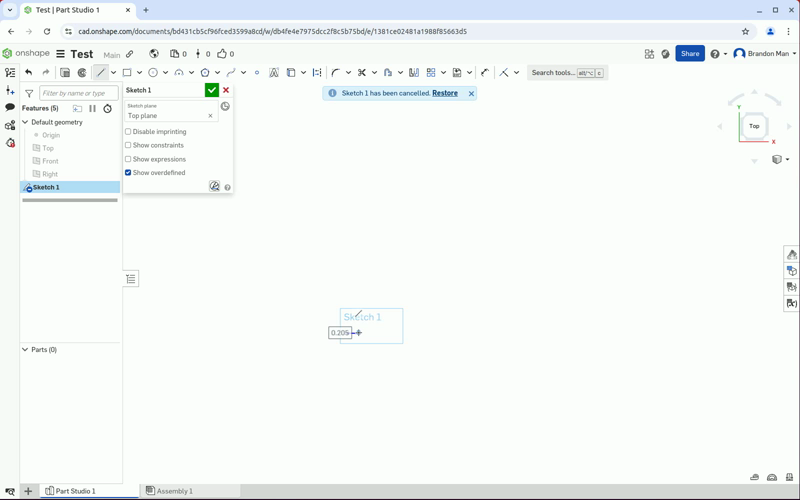
key_down(shift)
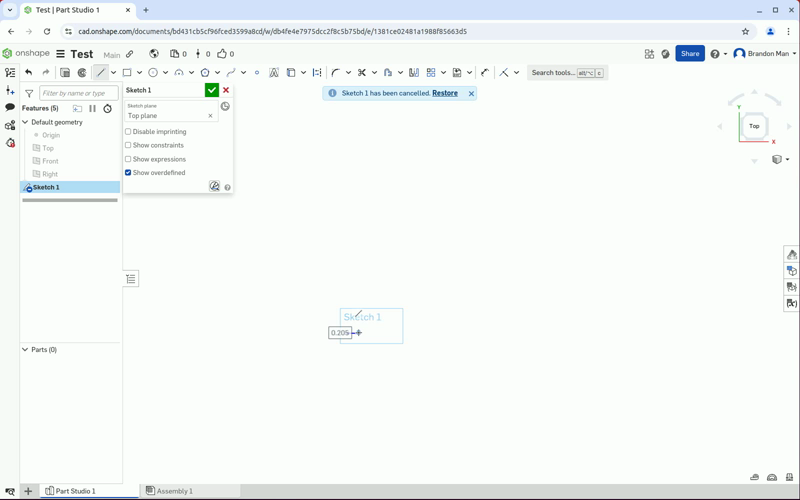
mouse_move(388, 332)
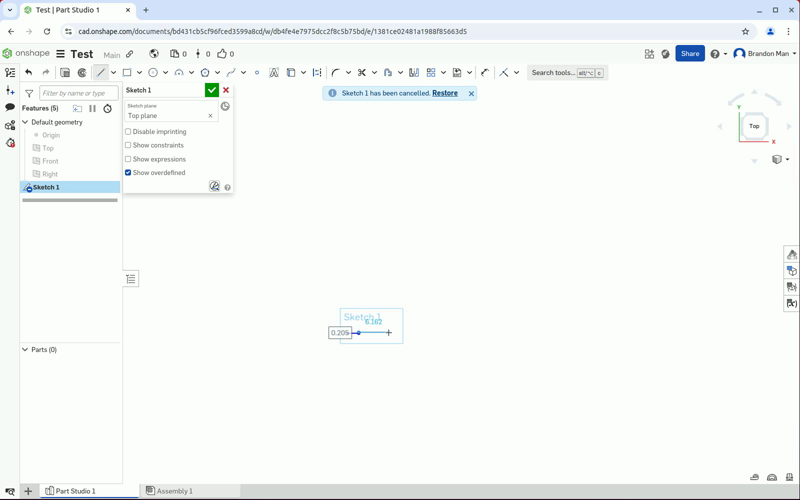
mouse_move(349, 332)
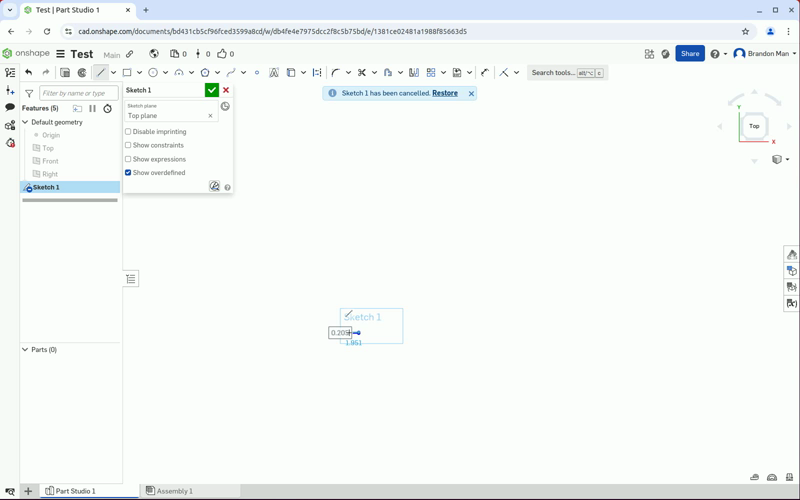
scroll(6)
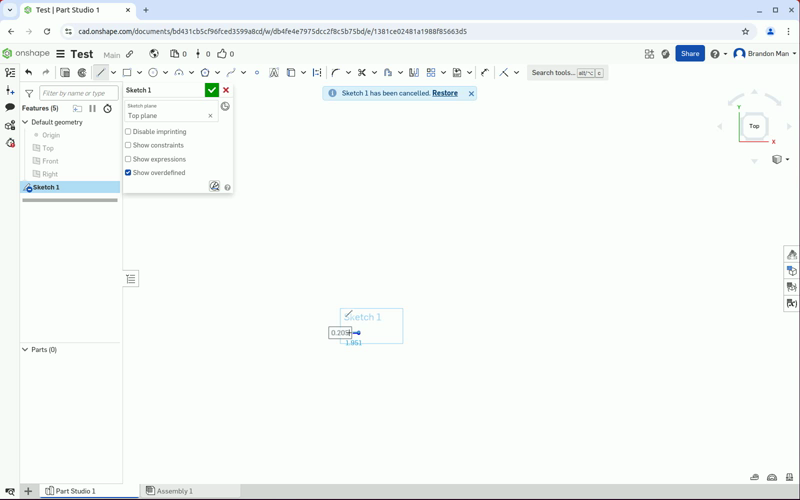
scroll(6)
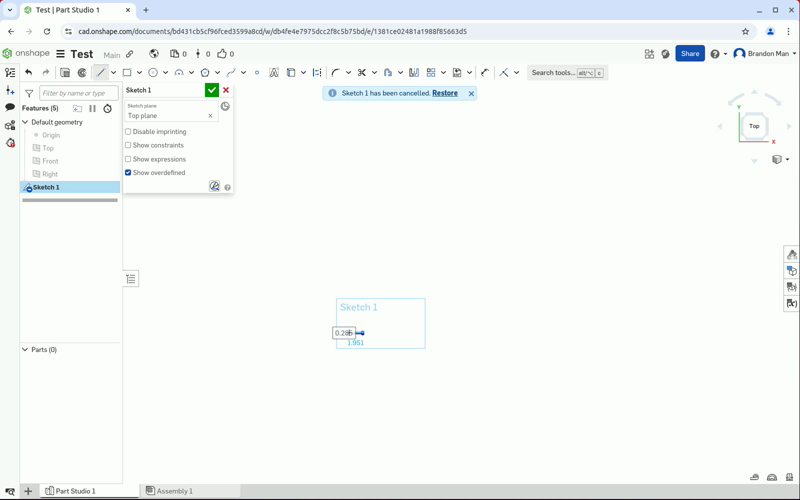
scroll(6)
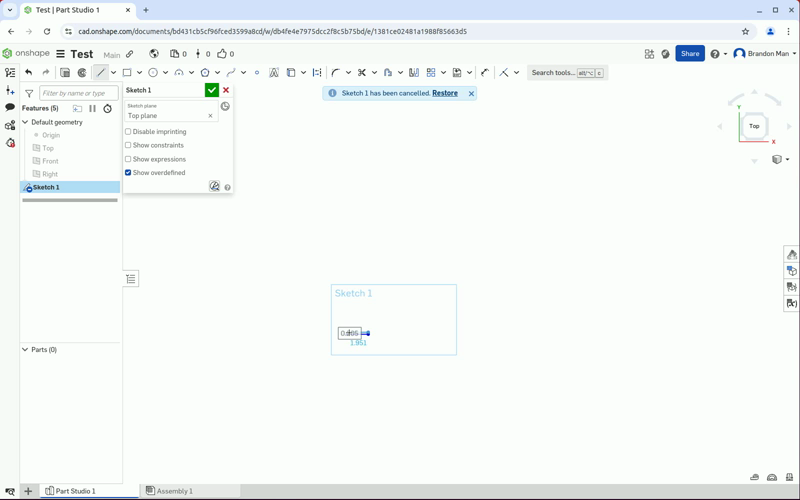
scroll(6)
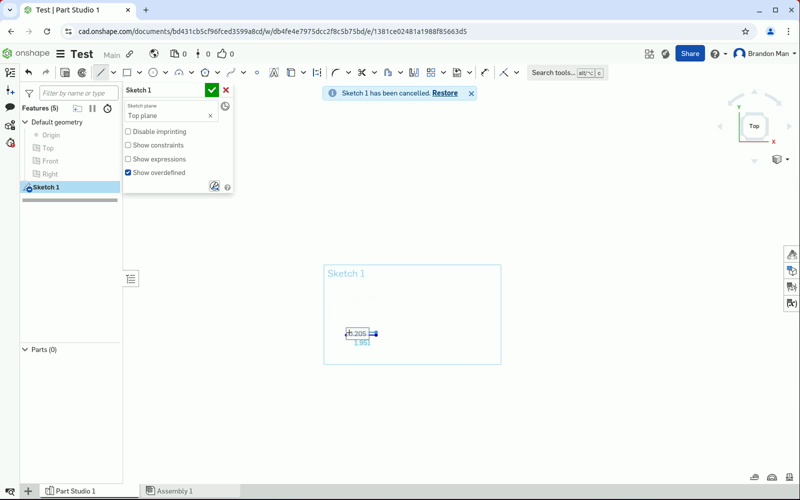
scroll(6)
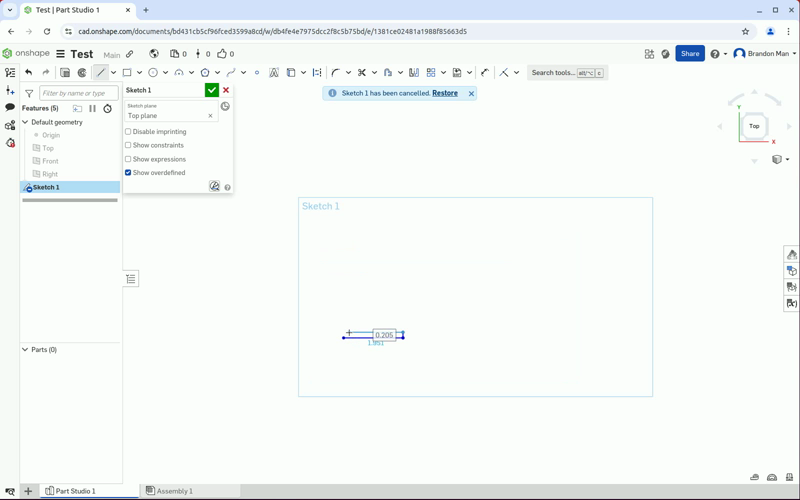
scroll(6)
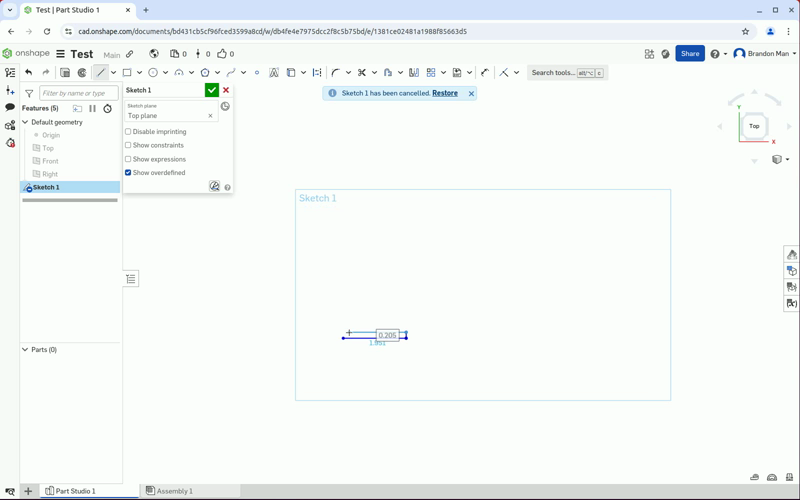
scroll(6)
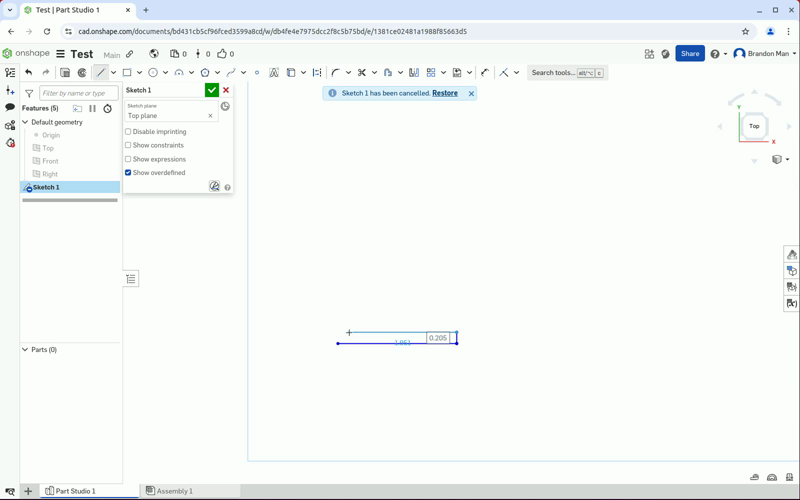
click(349, 332)
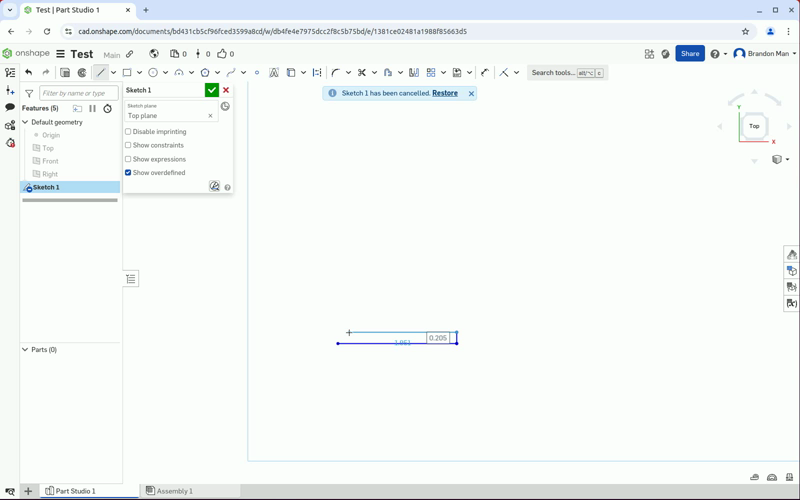
scroll(-6)
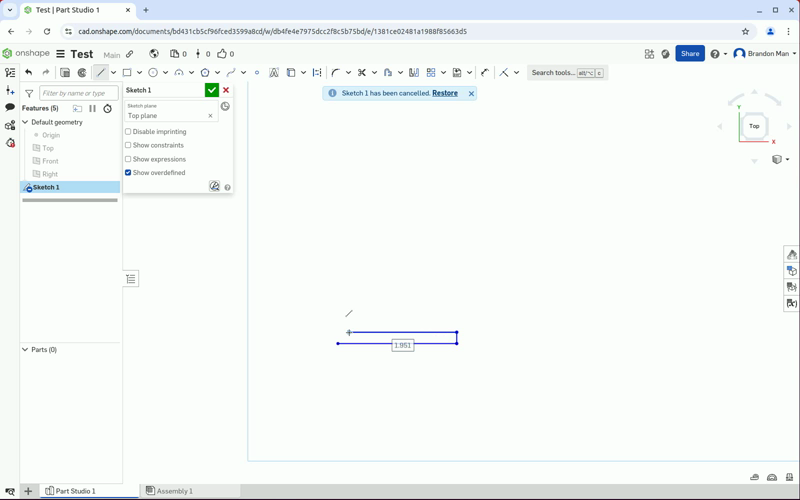
scroll(-6)
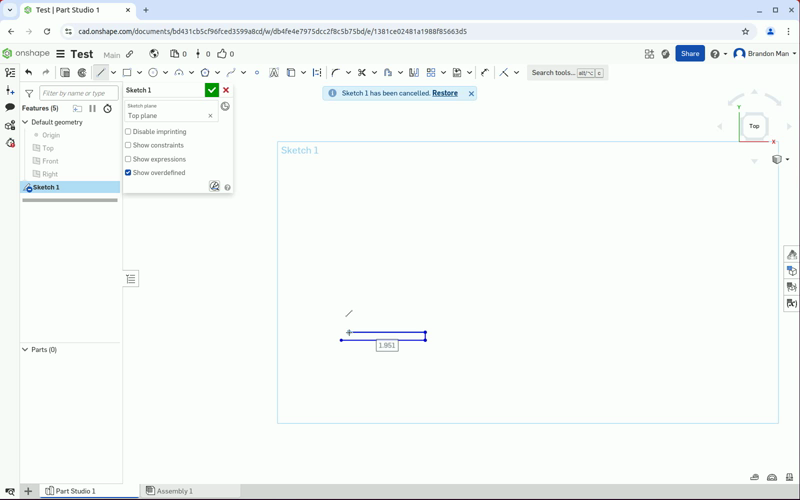
scroll(-6)
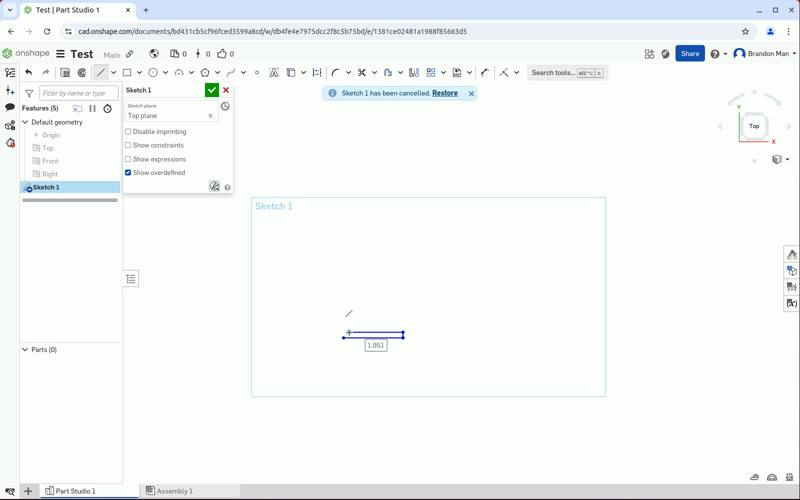
scroll(-6)
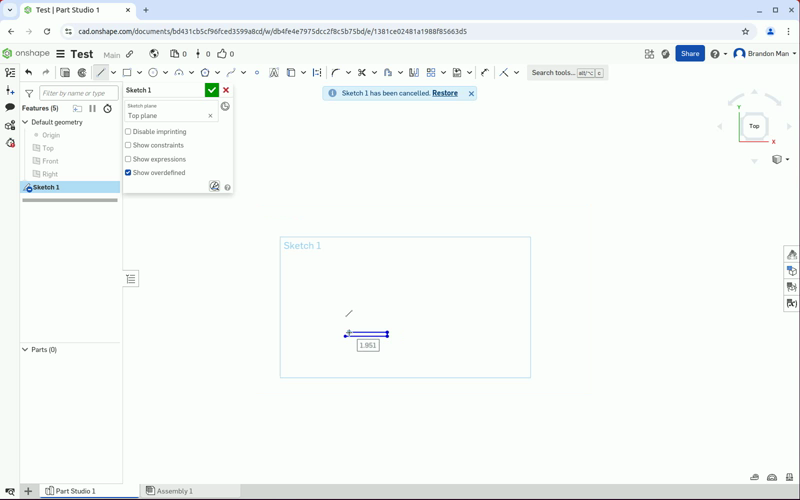
scroll(-6)
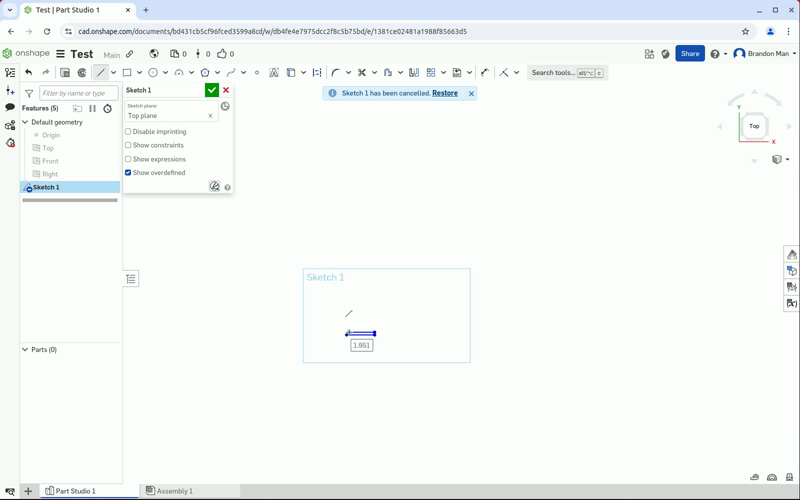
scroll(-6)
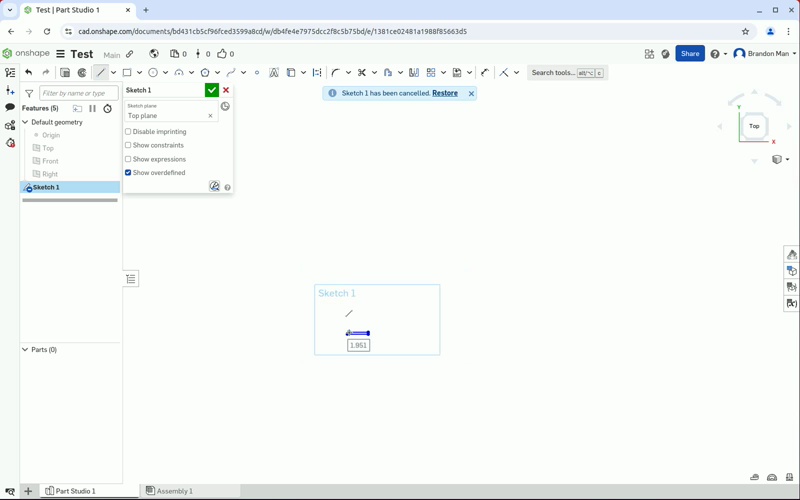
scroll(-6)
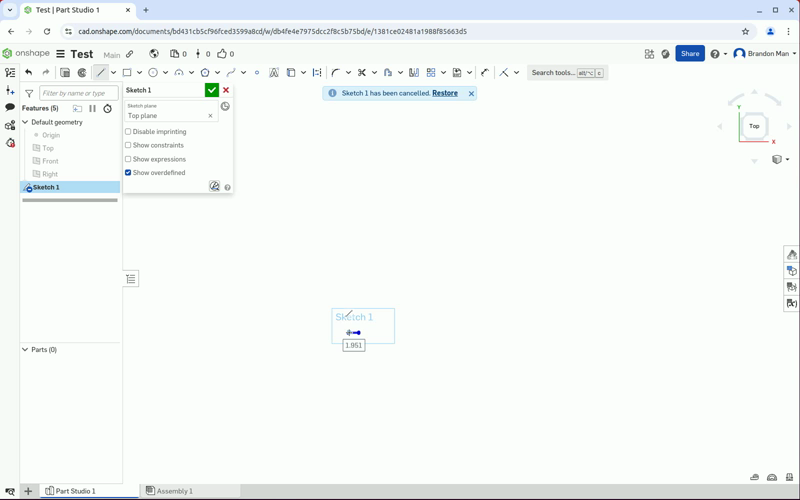
key_up(shift)
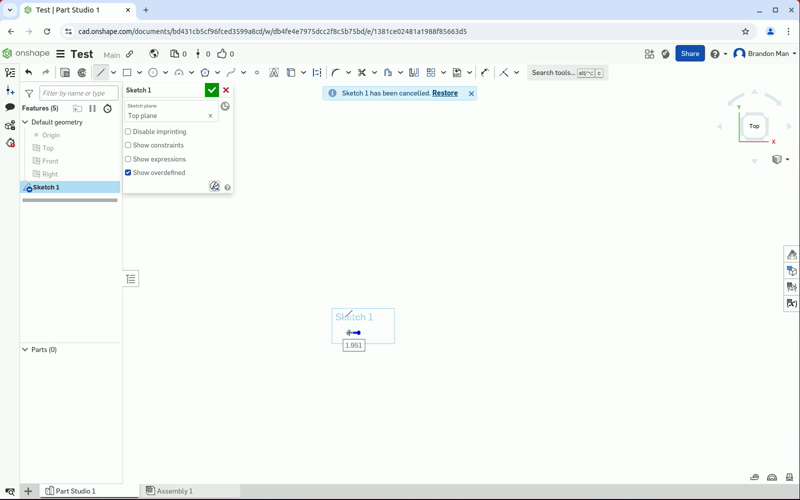
key_down(shift)
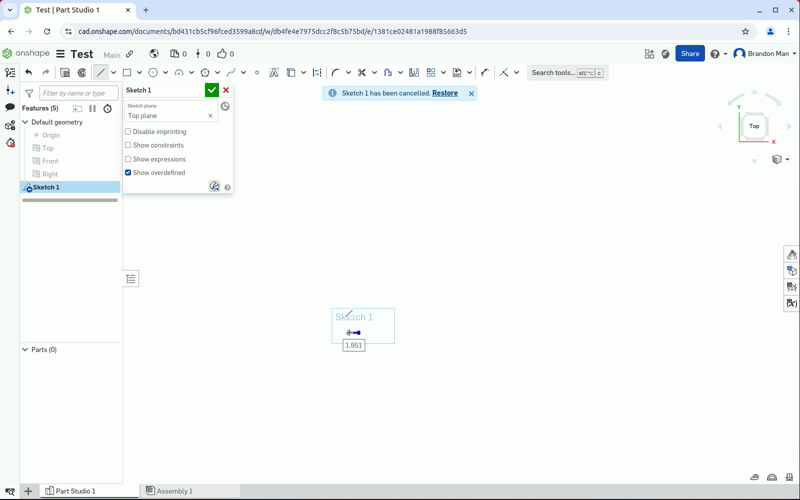
mouse_move(379, 332)
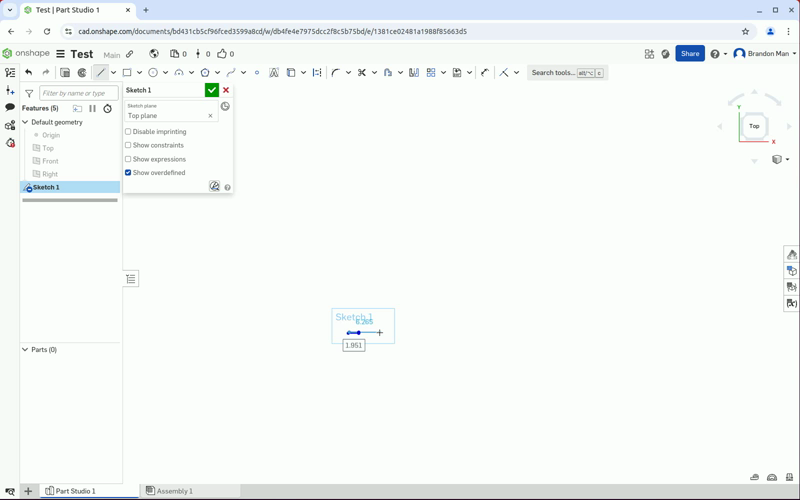
mouse_move(349, 322)
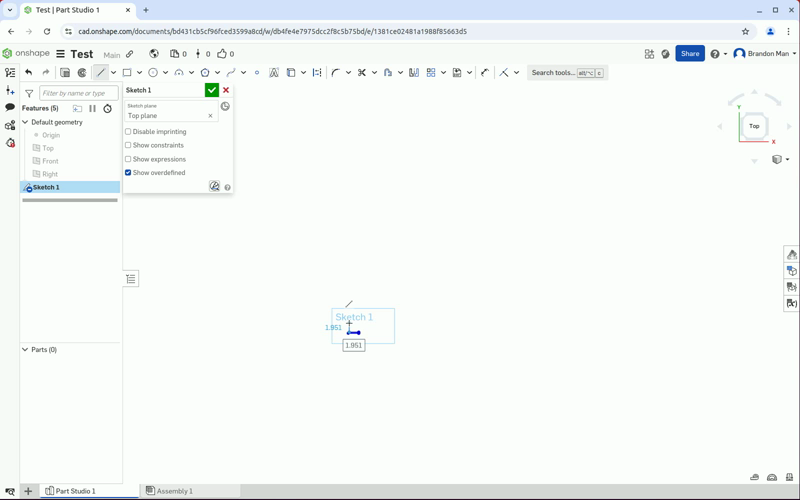
click(349, 322)
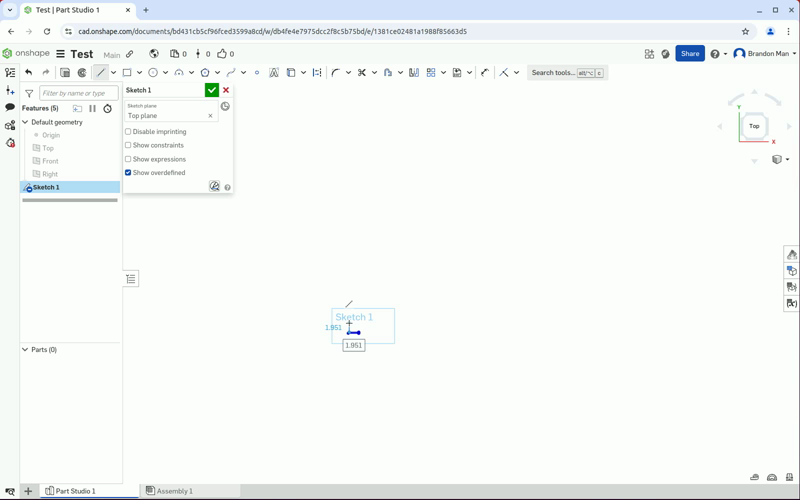
key_up(shift)
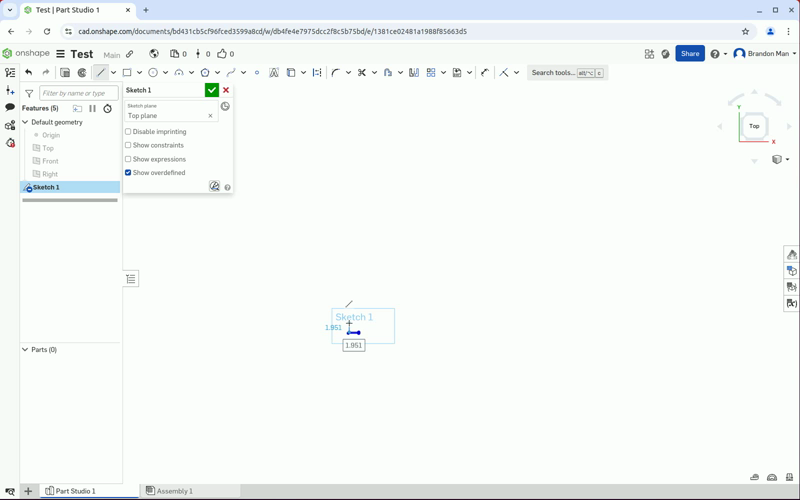
key_down(shift)
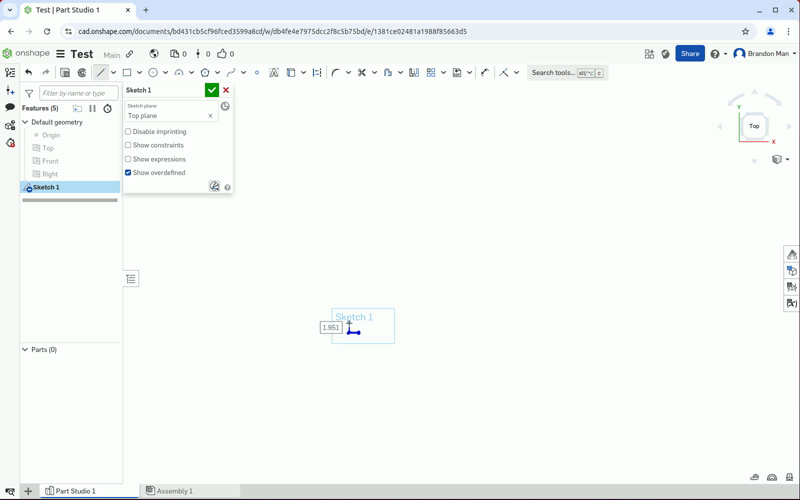
mouse_move(379, 322)
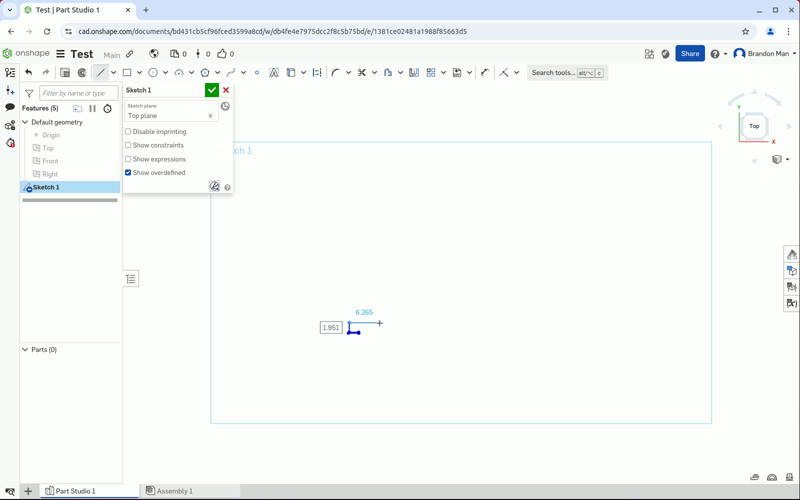
mouse_move(348, 322)
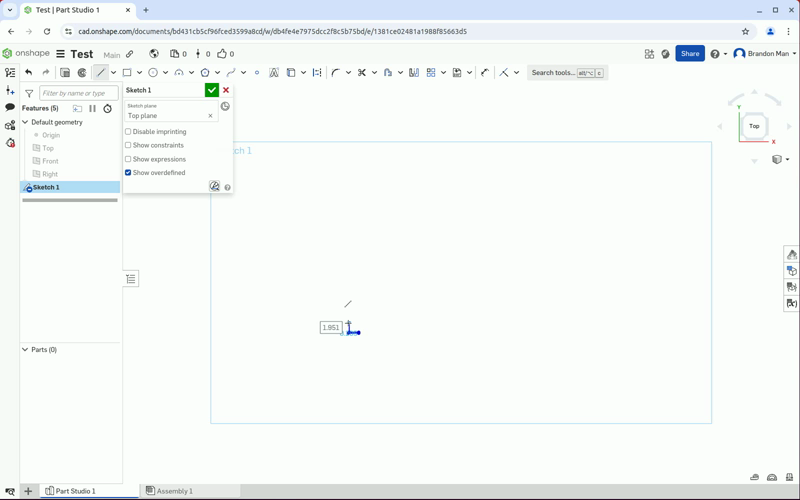
scroll(6)
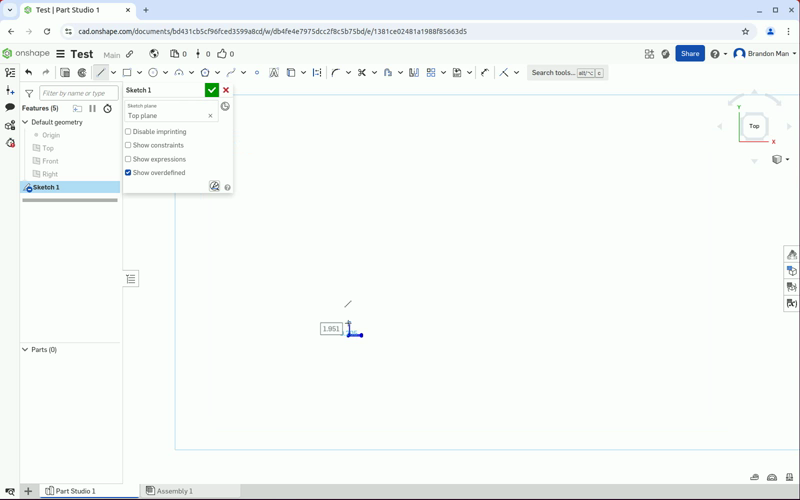
scroll(6)
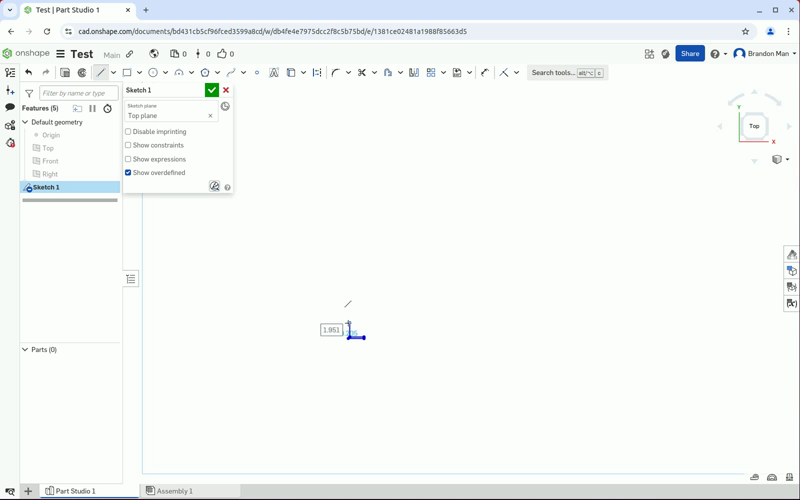
scroll(6)
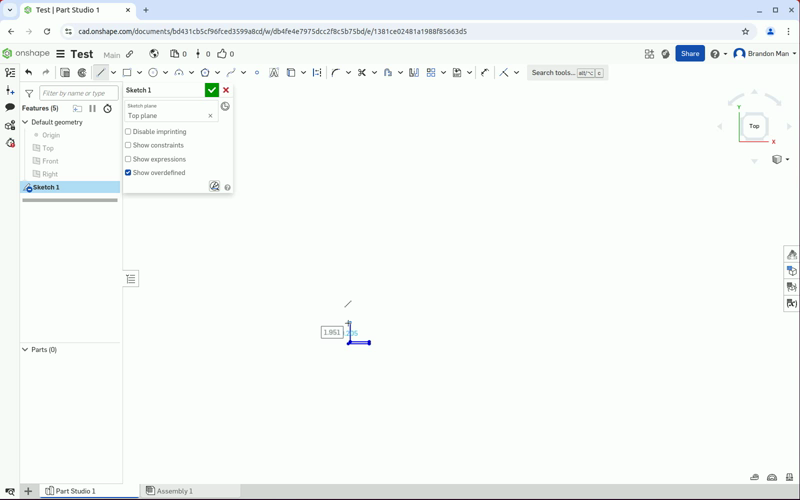
scroll(6)
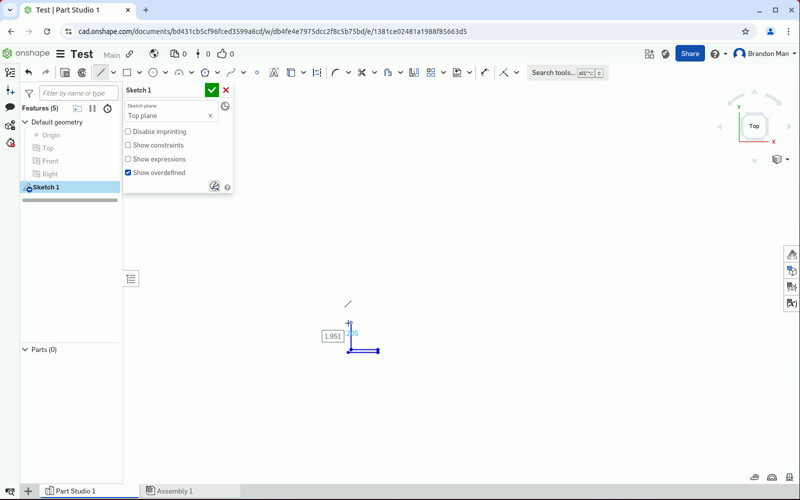
scroll(6)
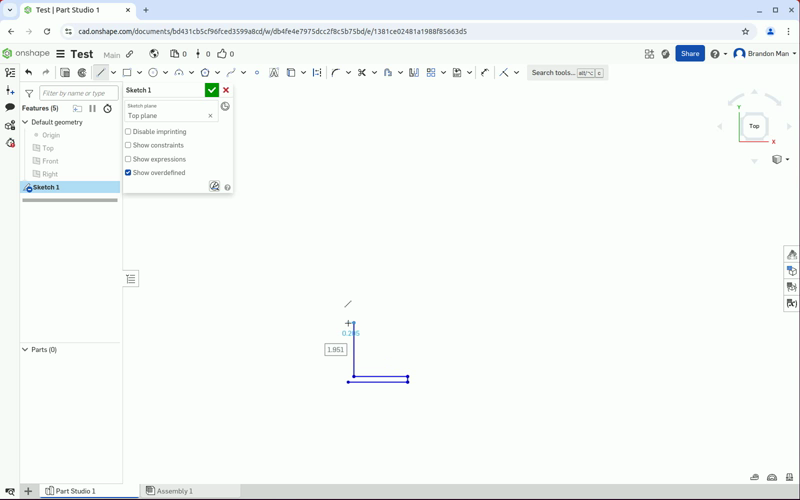
scroll(6)
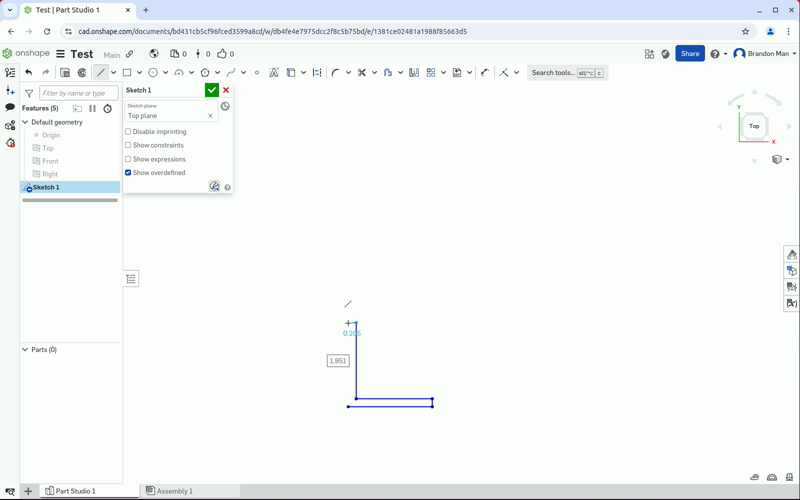
scroll(6)
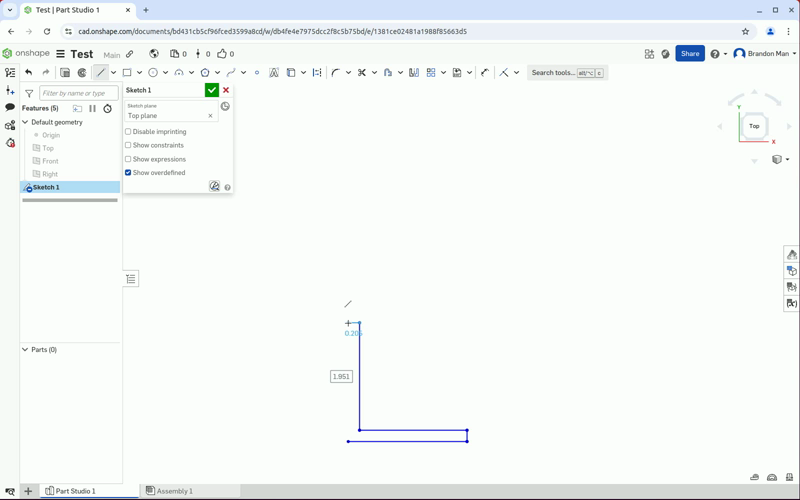
click(348, 322)
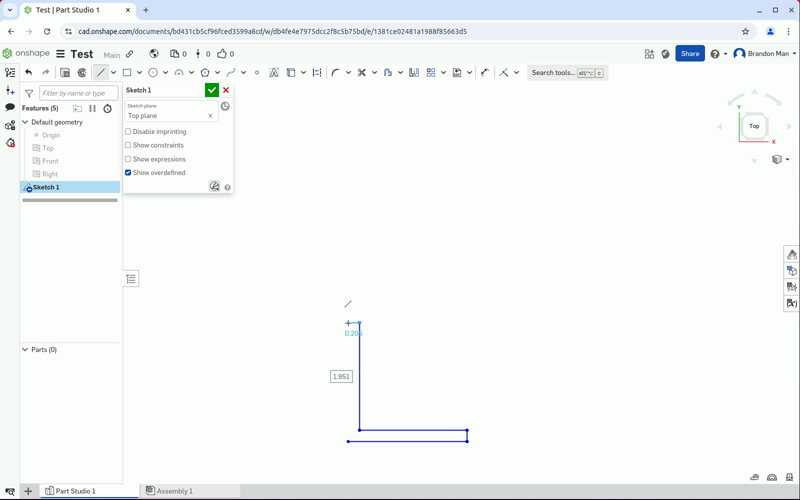
scroll(-6)
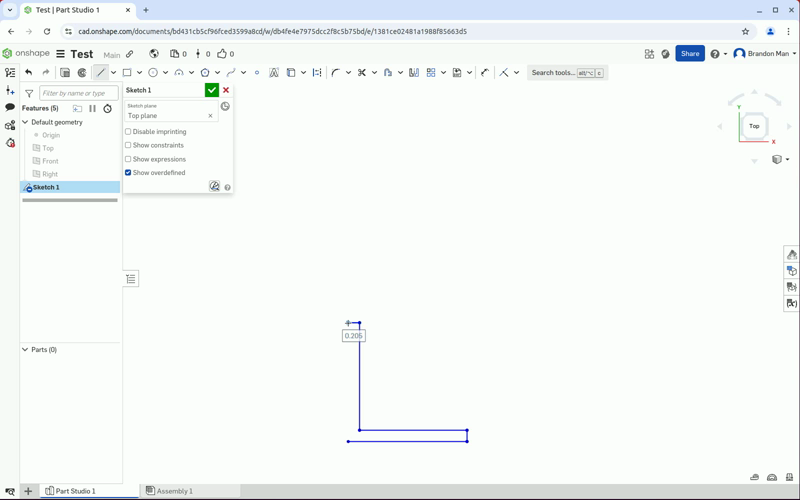
scroll(-6)
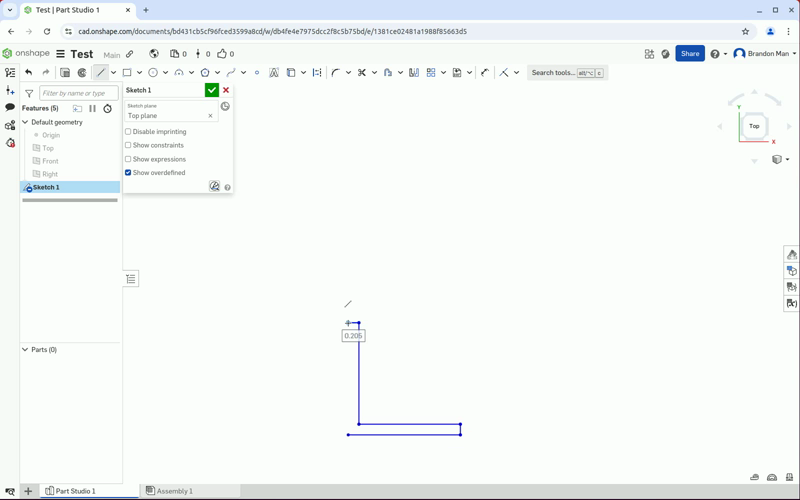
scroll(-6)
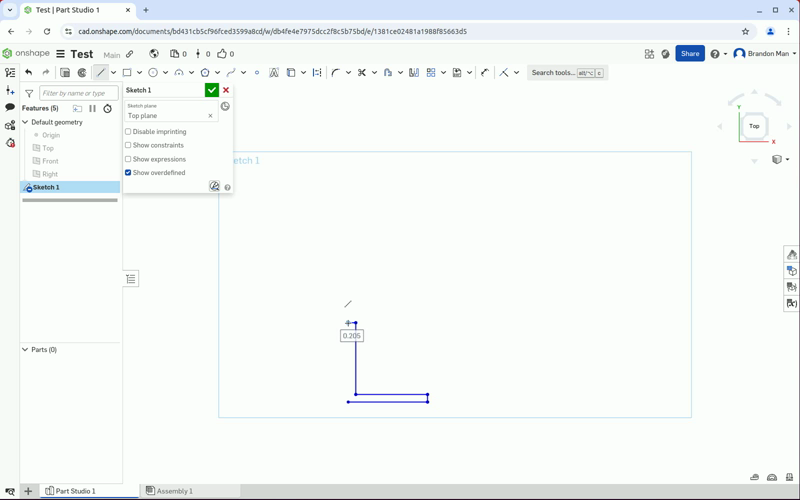
scroll(-6)
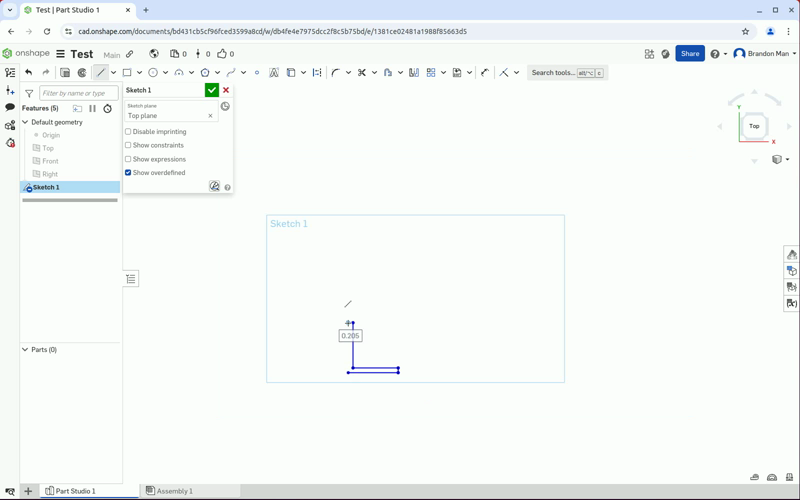
scroll(-6)
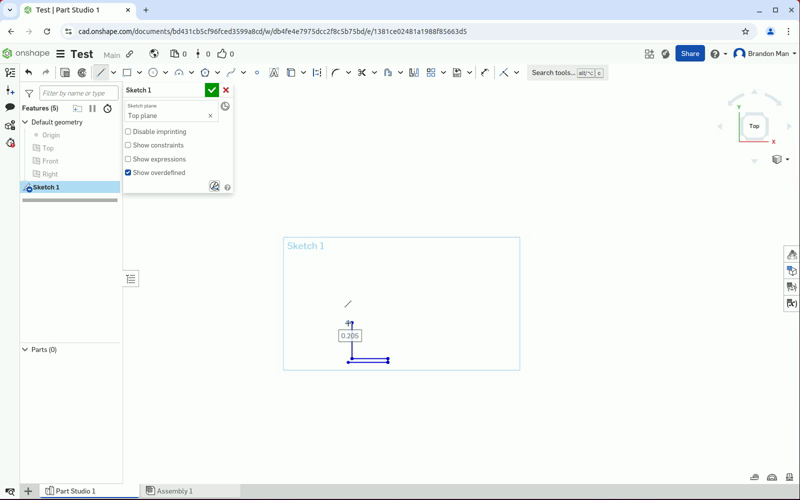
scroll(-6)
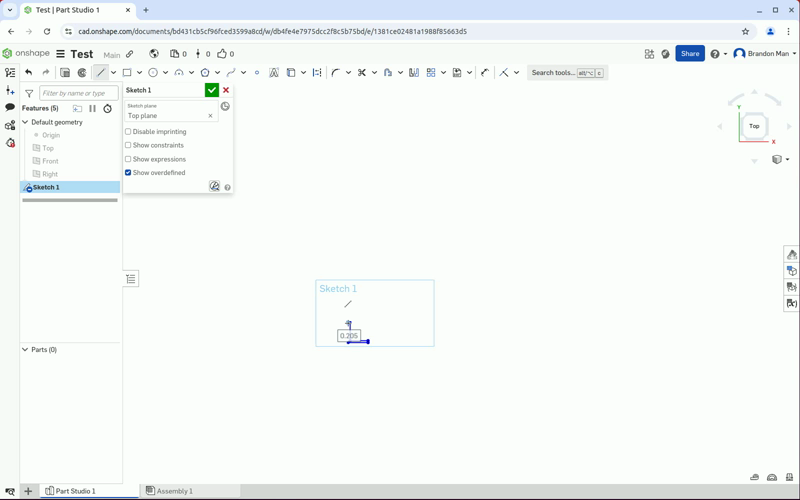
scroll(-6)
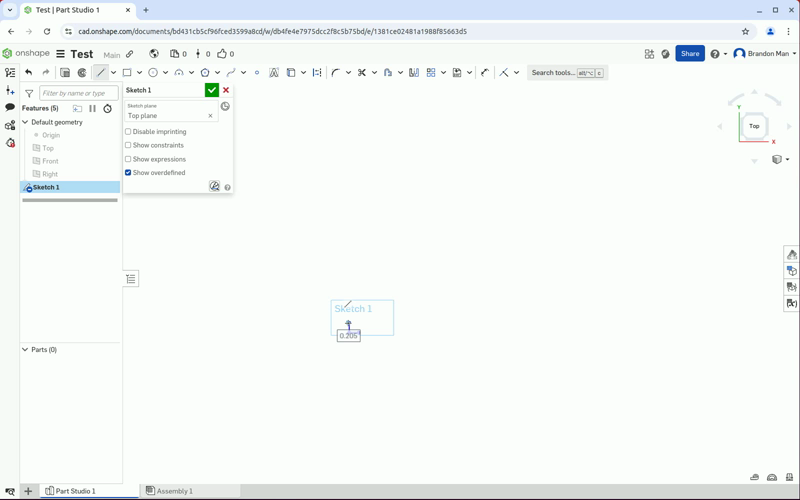
key_up(shift)
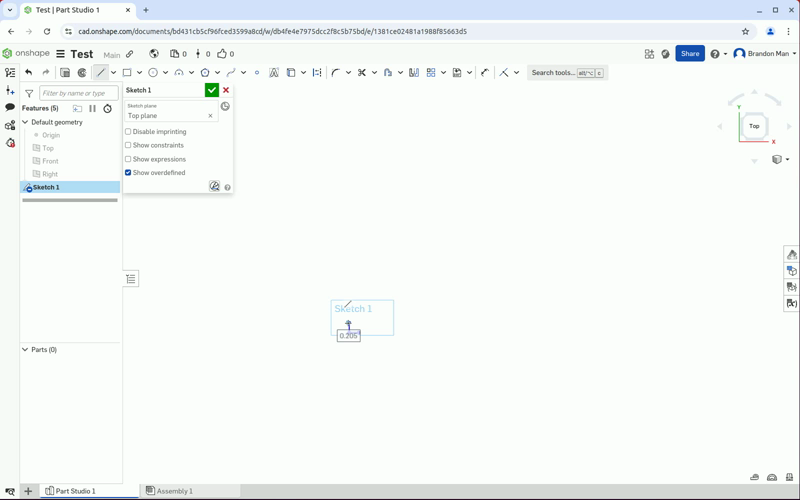
mouse_move(378, 322)
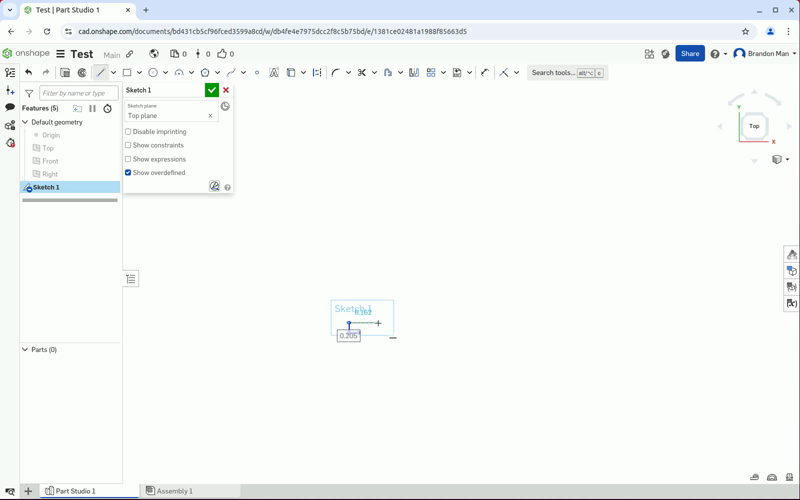
key_down(shift)
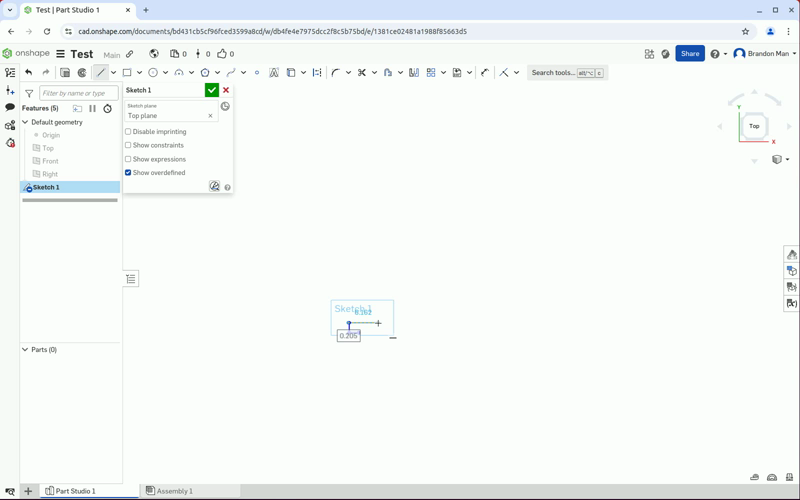
mouse_move(348, 333)
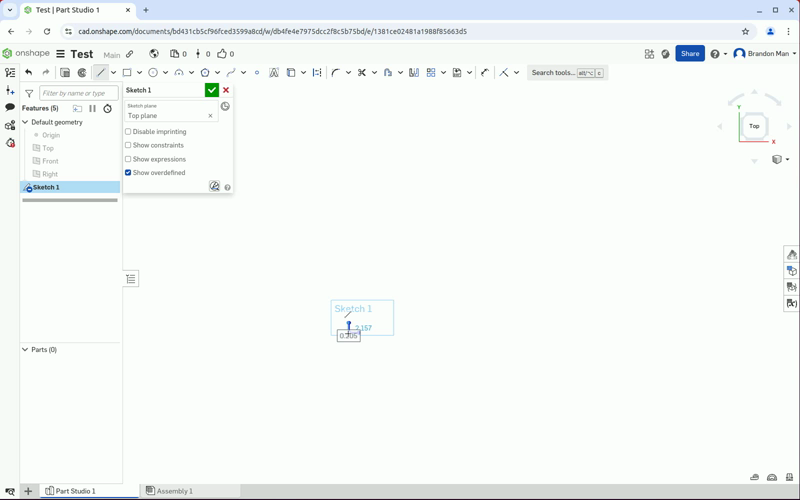
scroll(6)
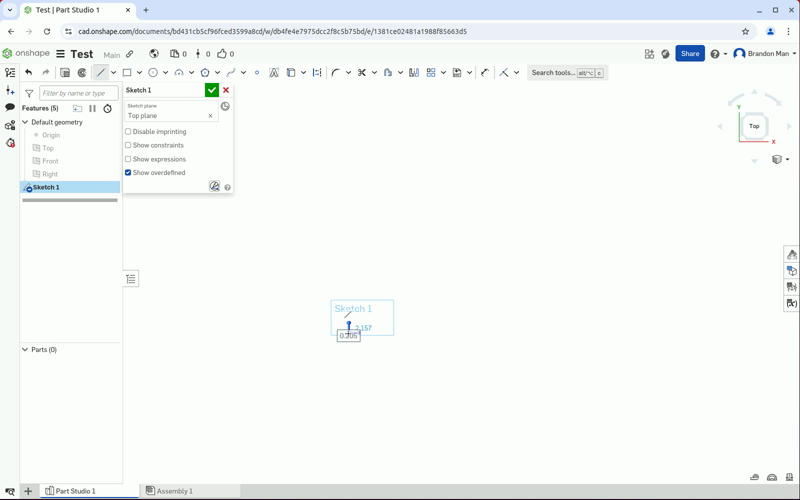
scroll(6)
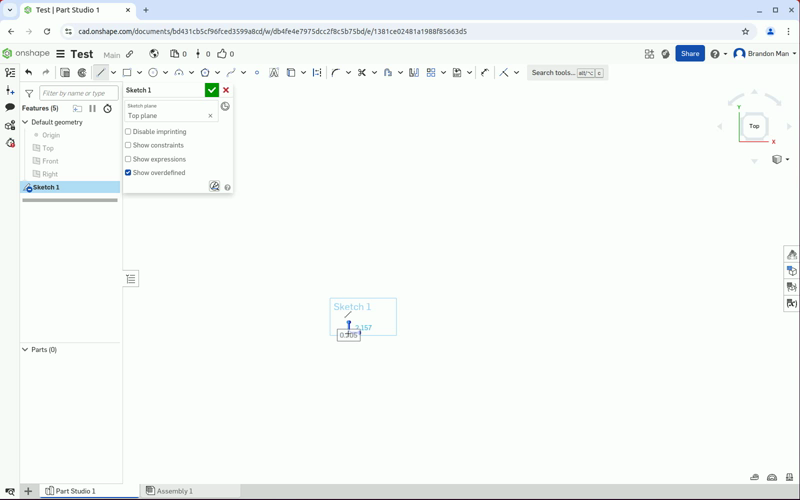
scroll(6)
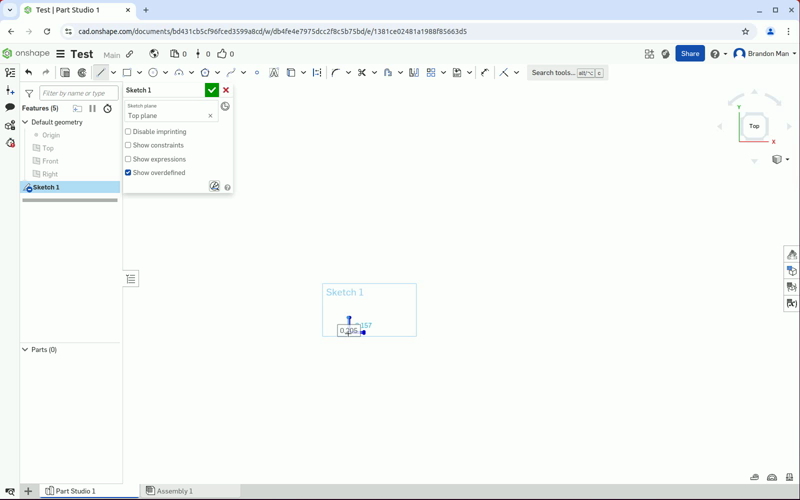
scroll(6)
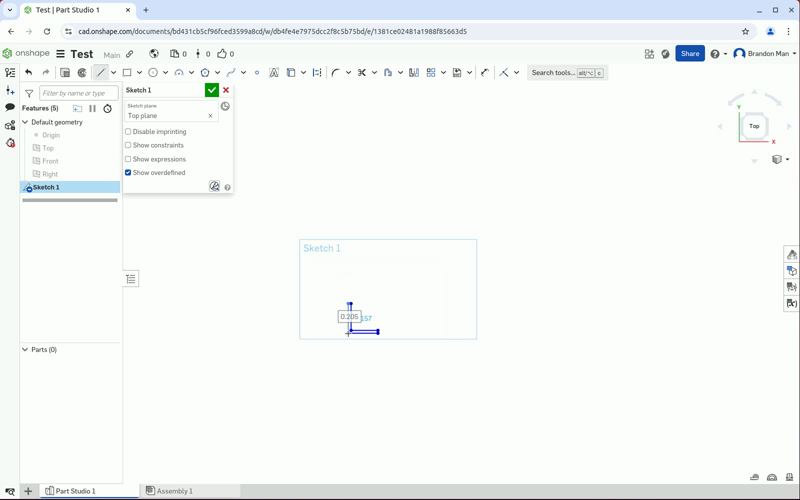
scroll(6)
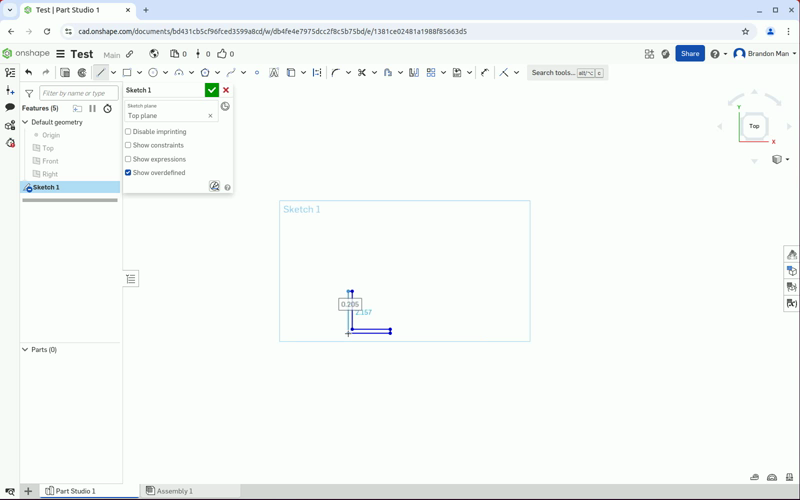
scroll(6)
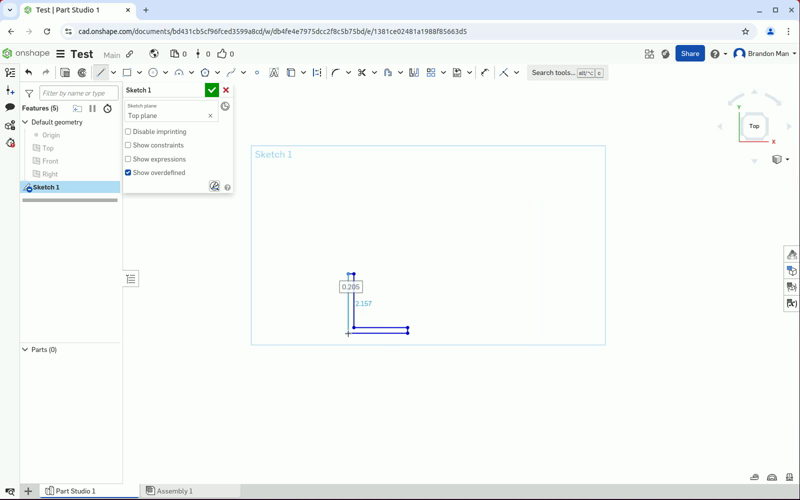
scroll(6)
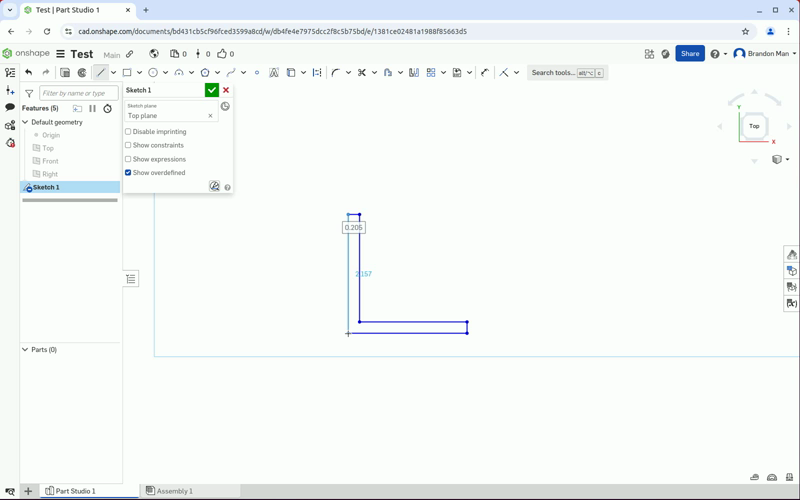
key_up(shift)
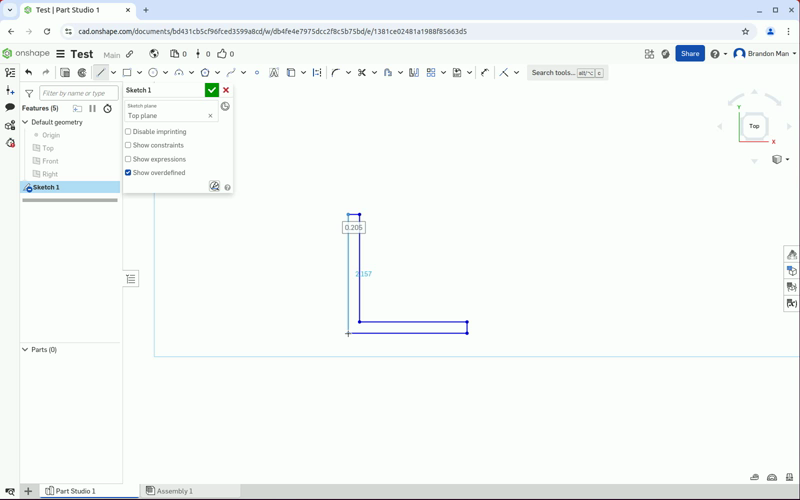
click(348, 333)
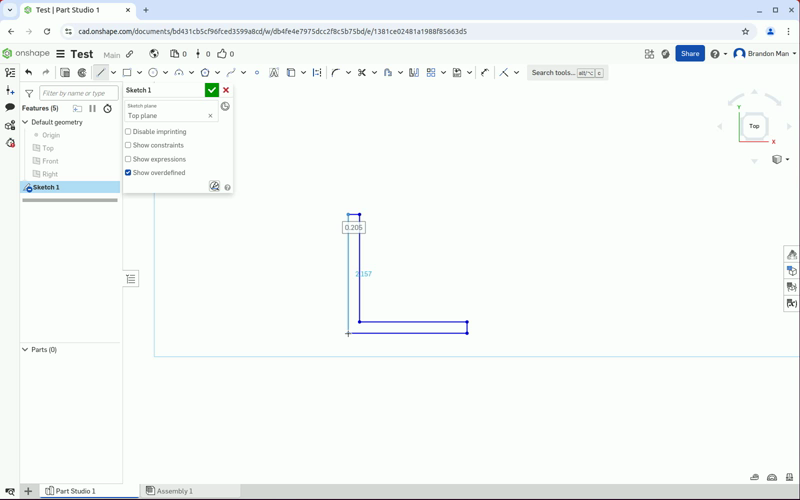
scroll(-6)
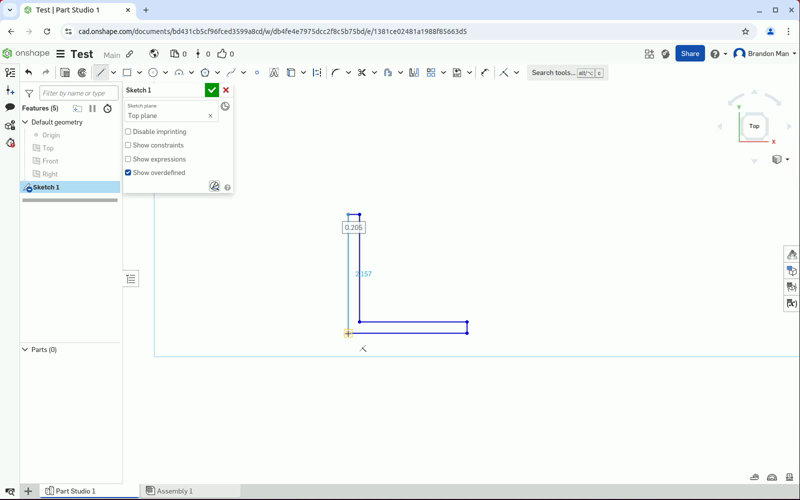
scroll(-6)
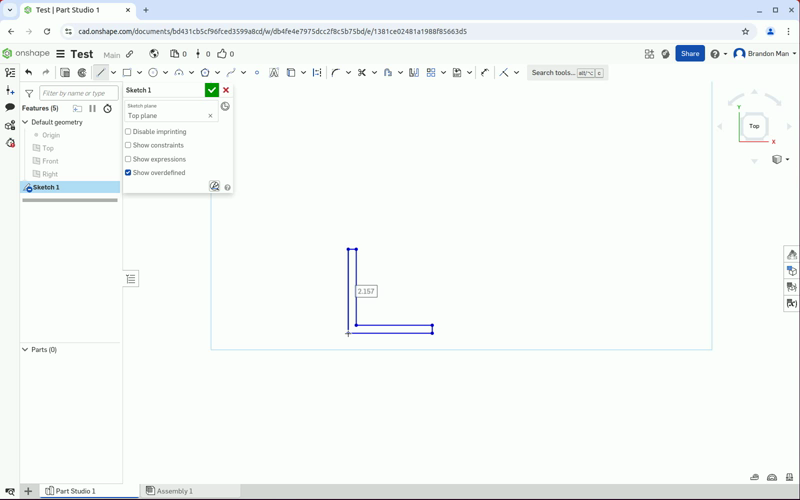
scroll(-6)
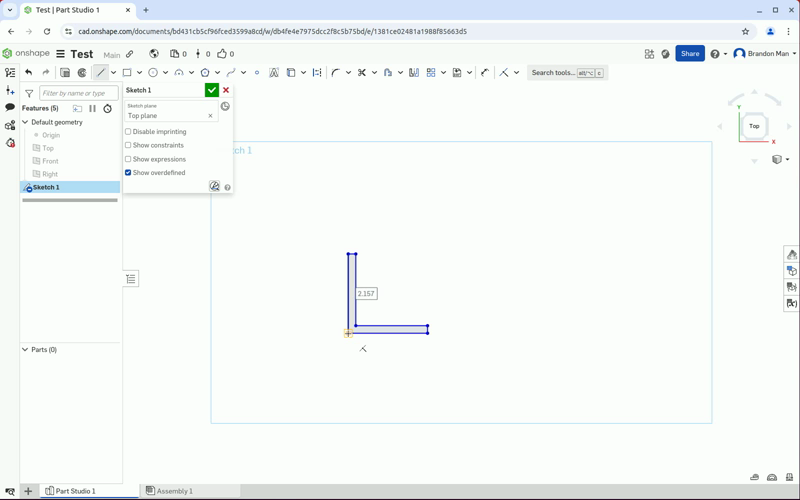
scroll(-6)
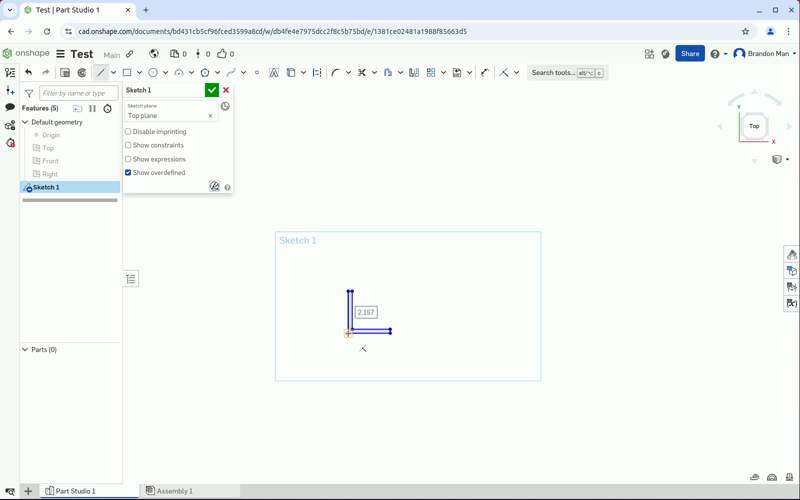
scroll(-6)
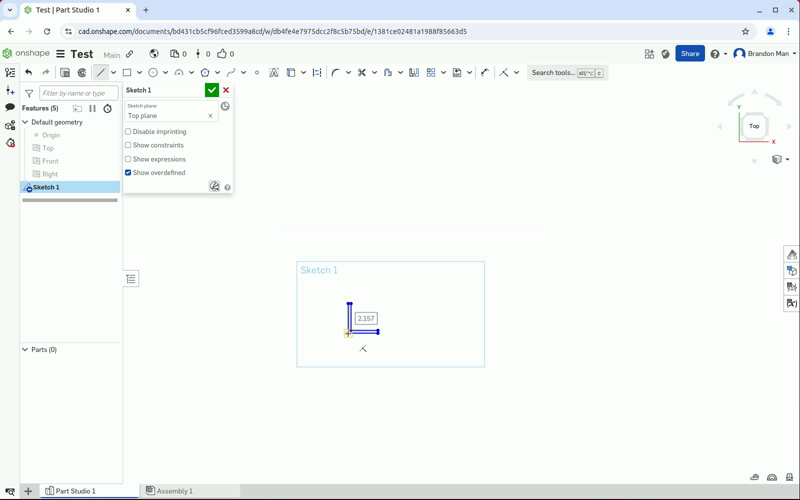
scroll(-6)
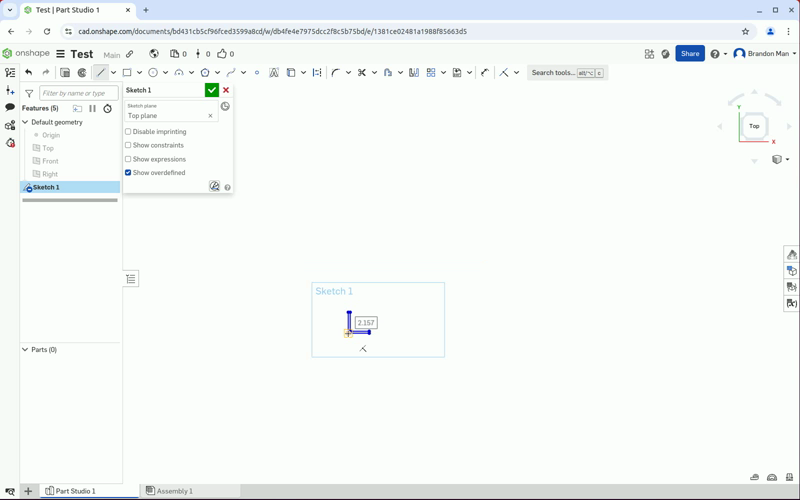
scroll(-6)
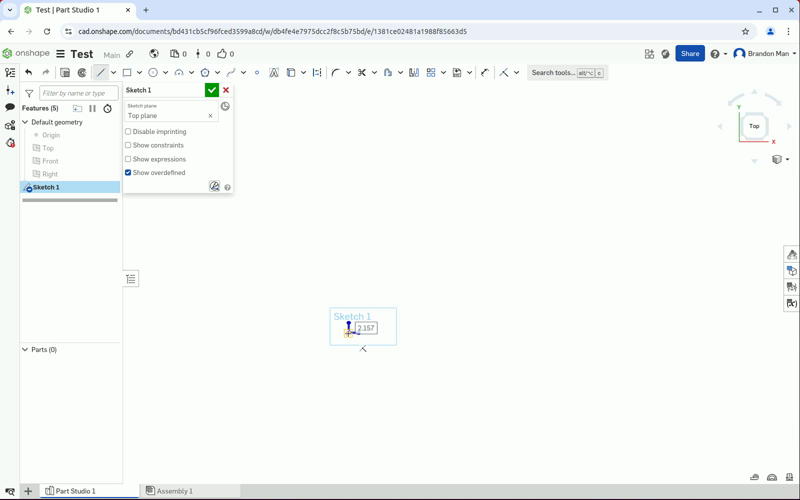
key(esc)
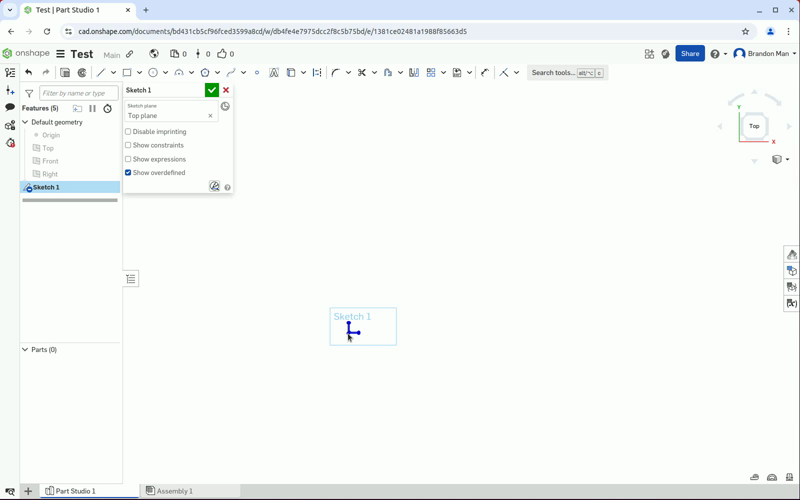
mouse_move(349, 330)
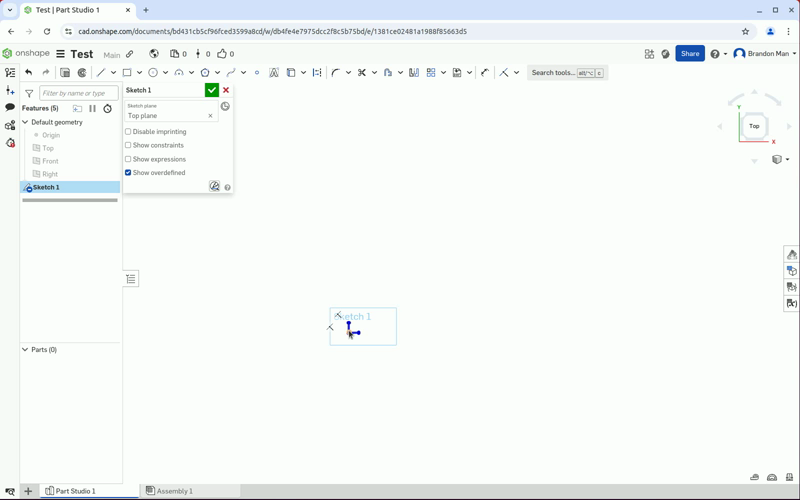
scroll(6)
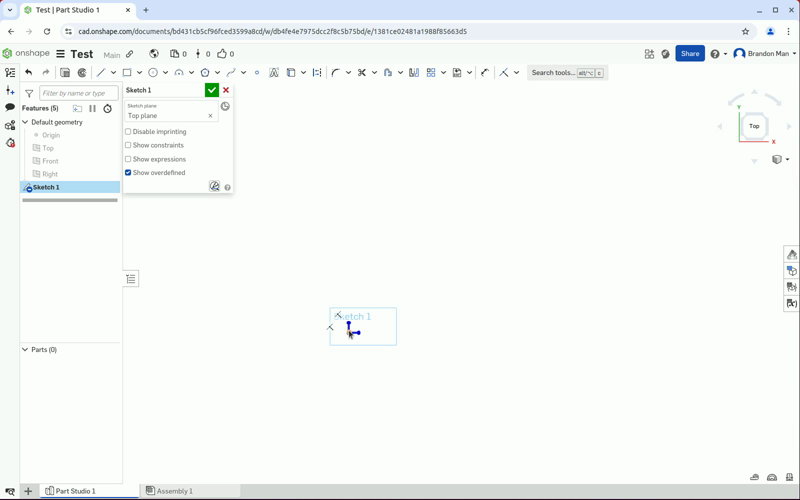
scroll(6)
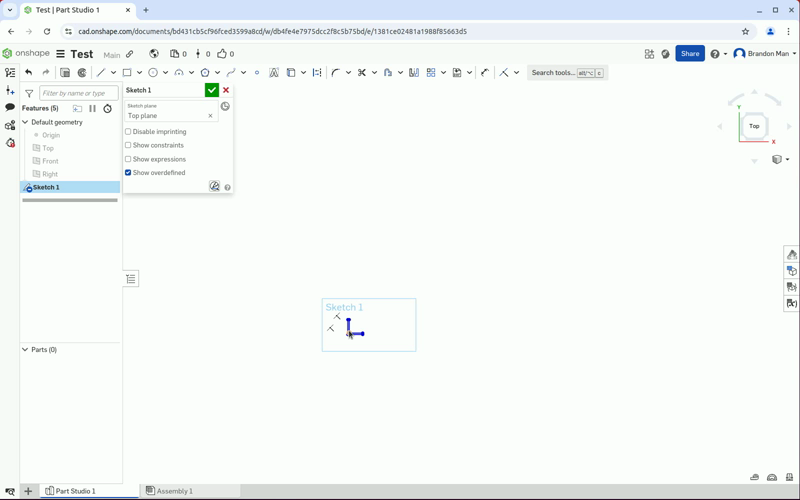
scroll(6)
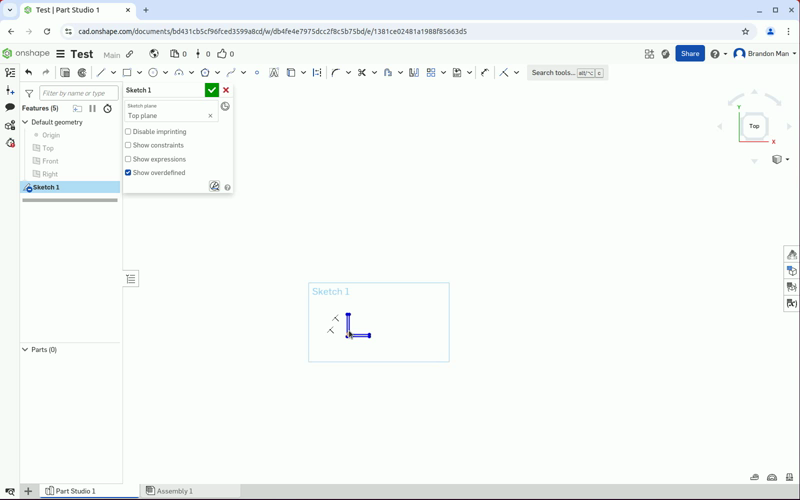
scroll(6)
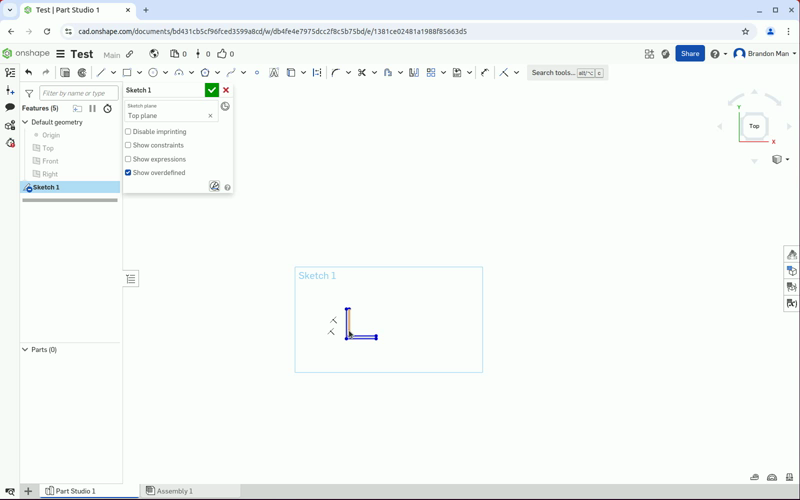
scroll(6)
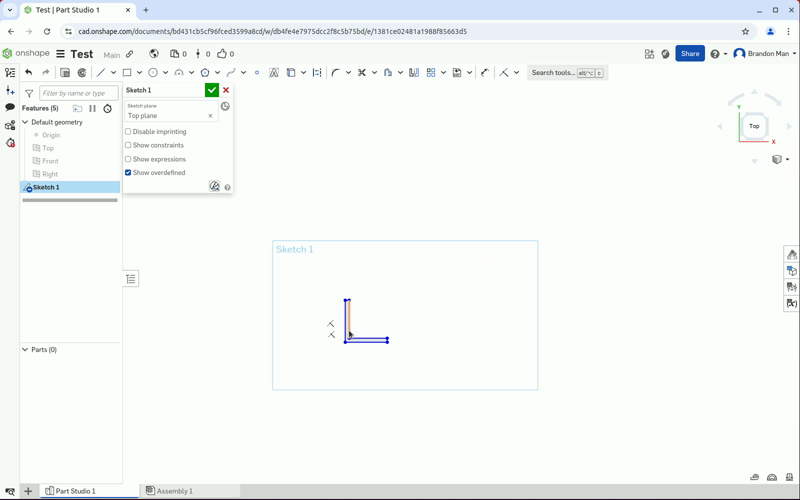
scroll(6)
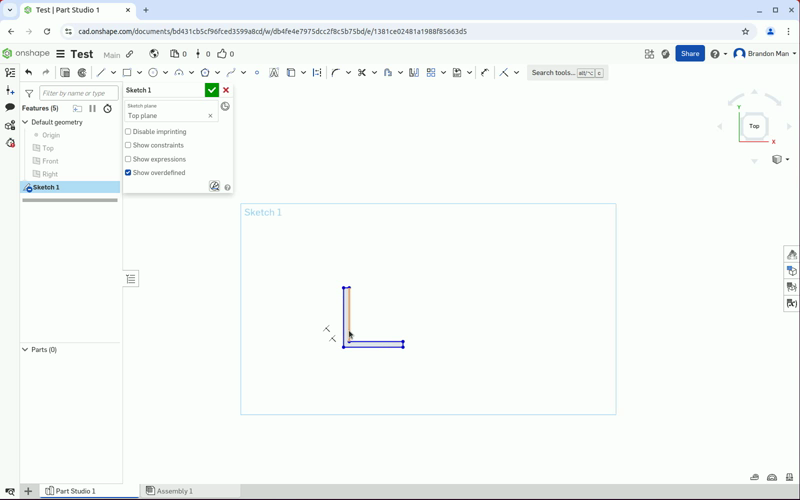
scroll(6)
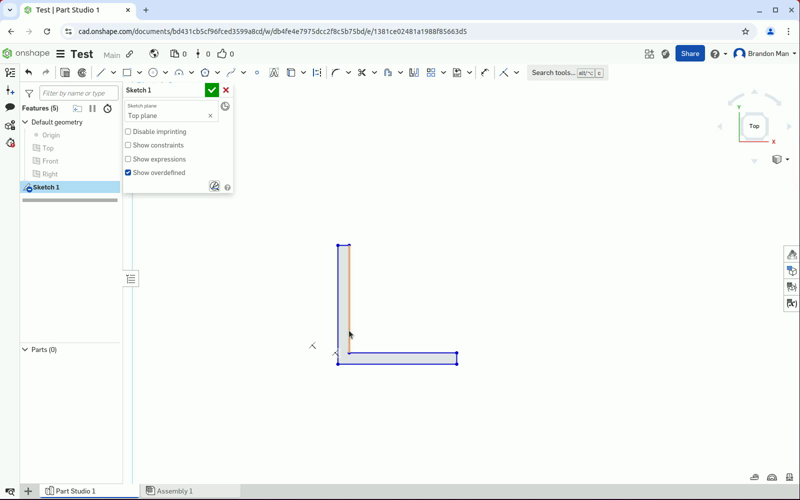
click(349, 330)
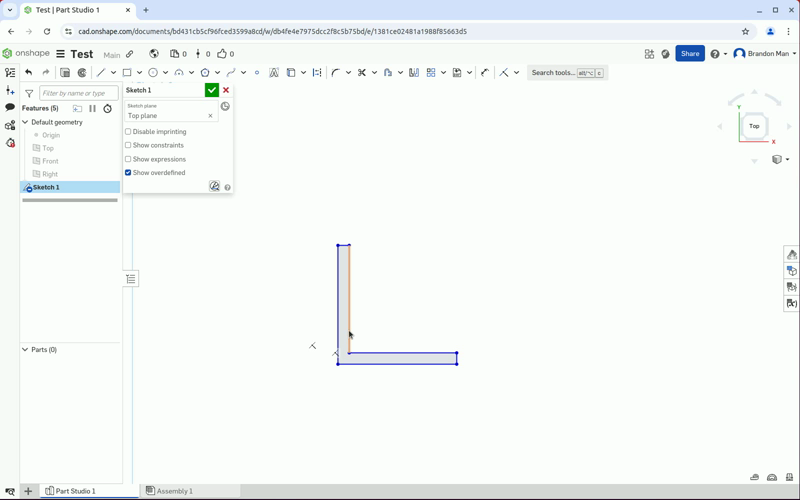
scroll(-6)
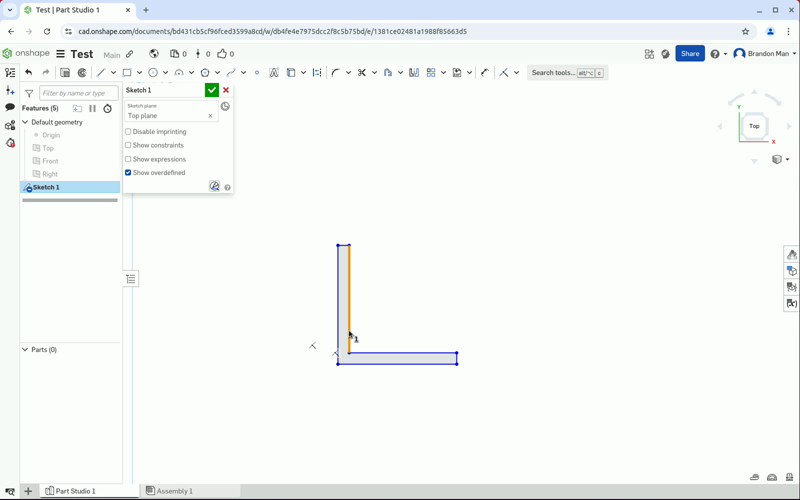
scroll(-6)
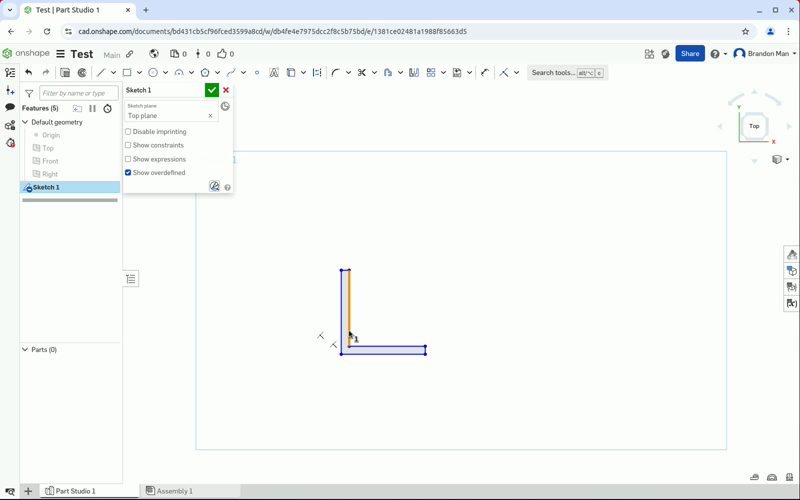
scroll(-6)
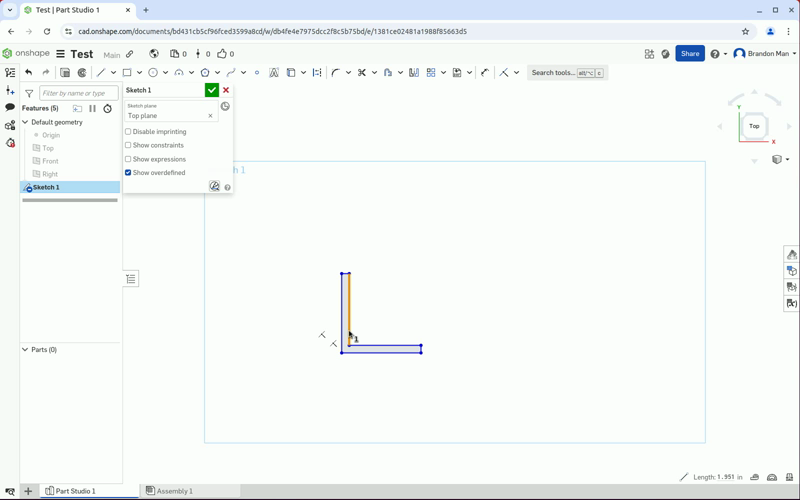
scroll(-6)
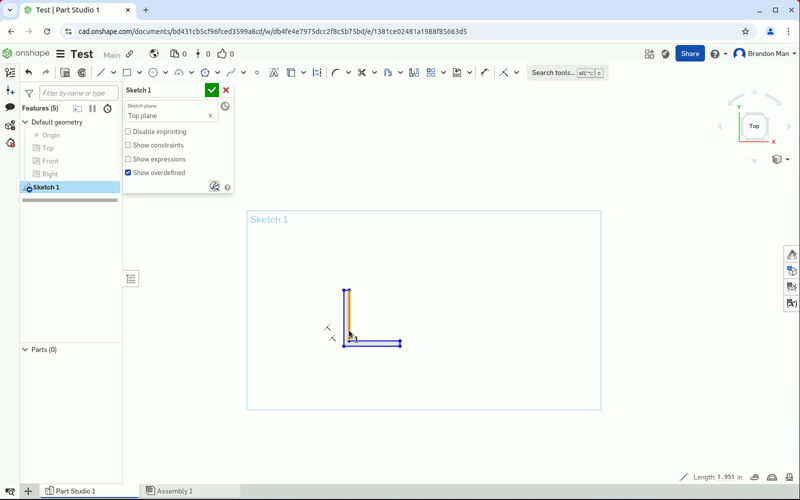
scroll(-6)
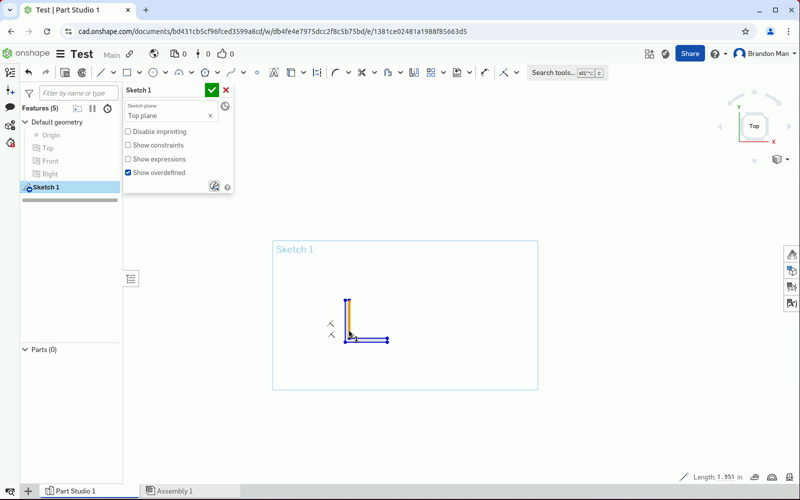
scroll(-6)
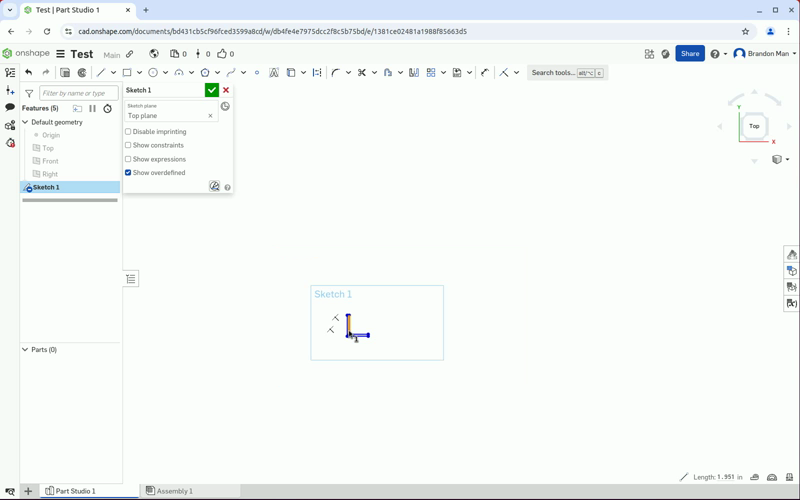
scroll(-6)
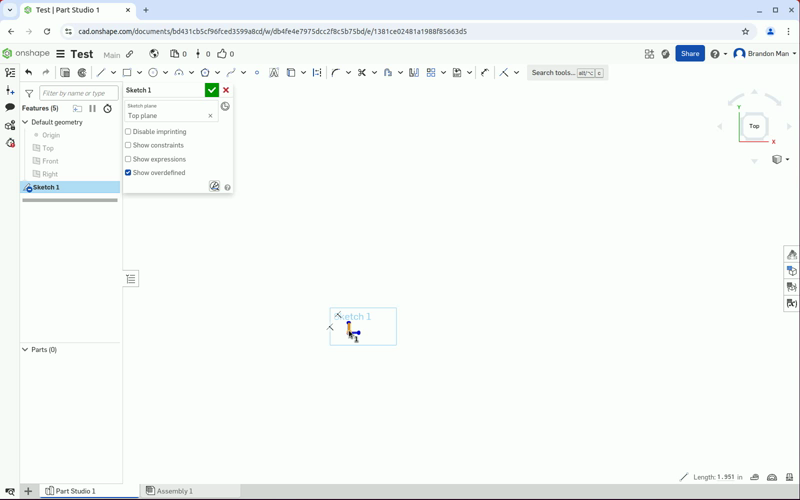
mouse_move(73, 352)
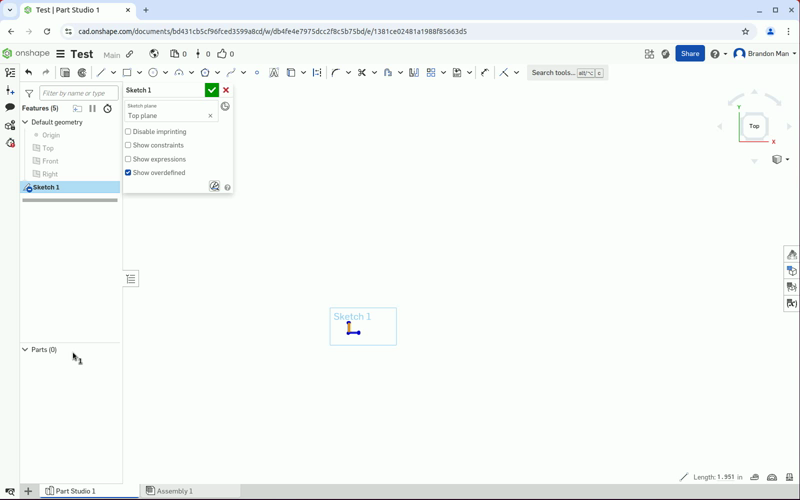
key(shift+y)
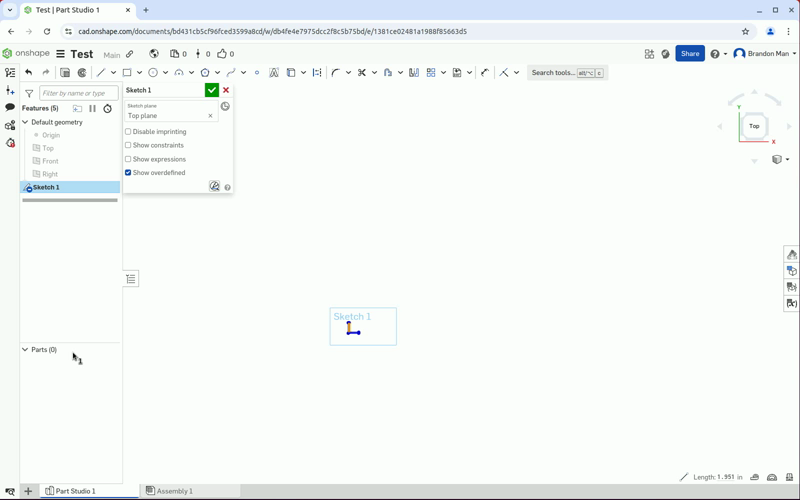
key(shift+e)
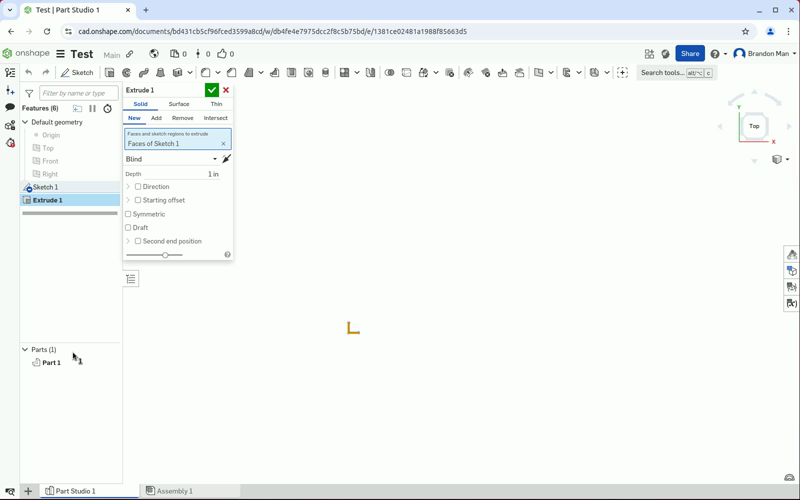
mouse_move(143, 106)
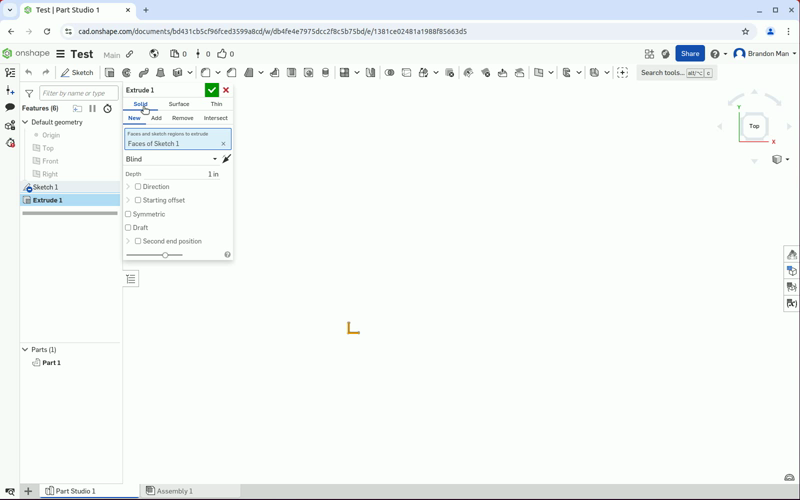
click(143, 106)
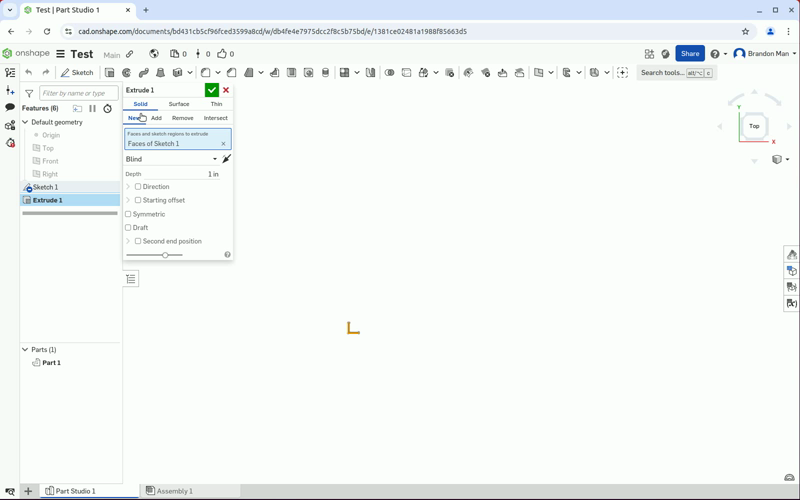
mouse_move(137, 120)
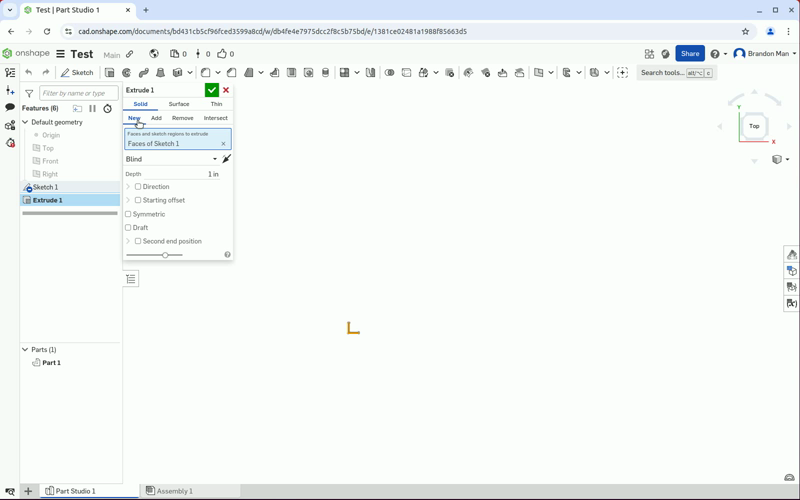
click(137, 120)
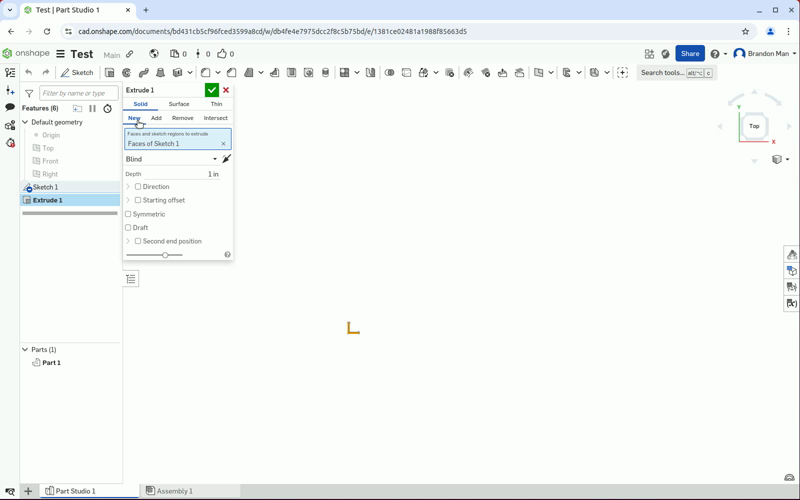
key(tab, 4)
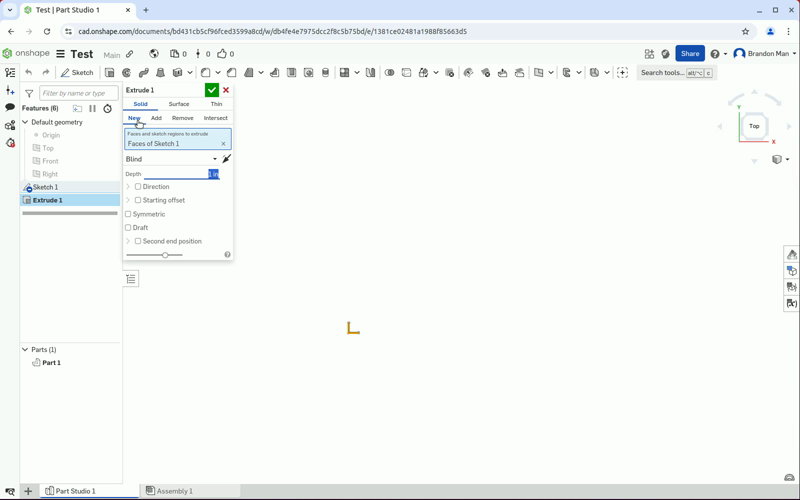
text(-18.294)
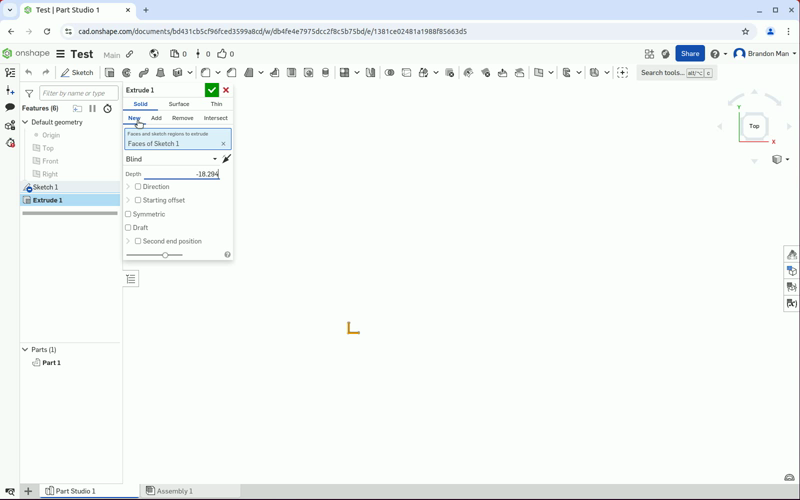
key(enter)
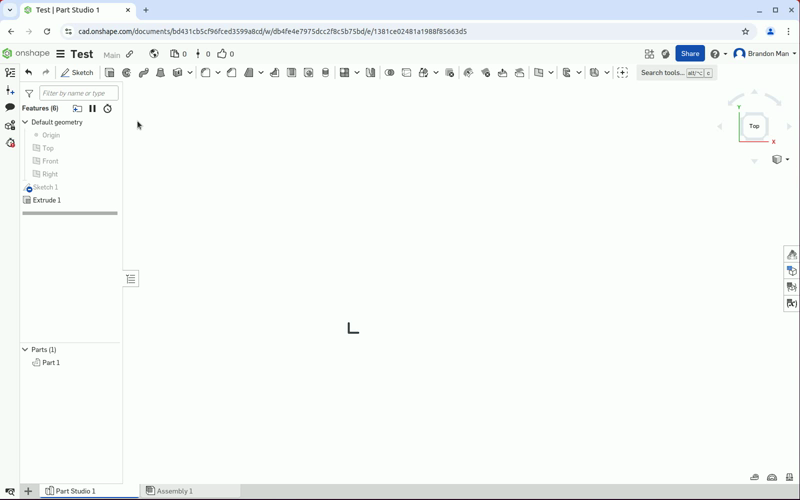
key(shift+h)
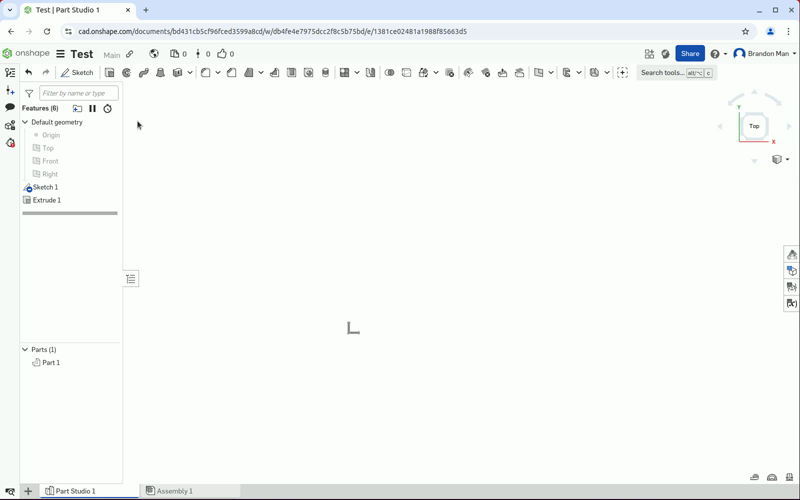
key(shift+h)
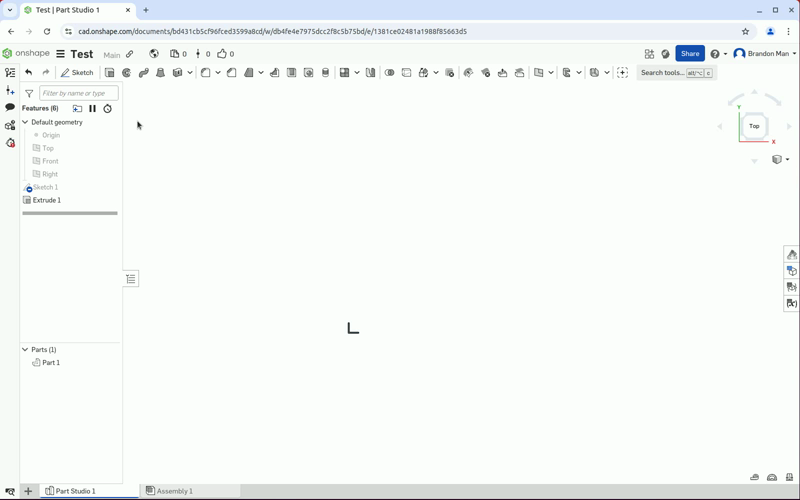
mouse_move(73, 189)
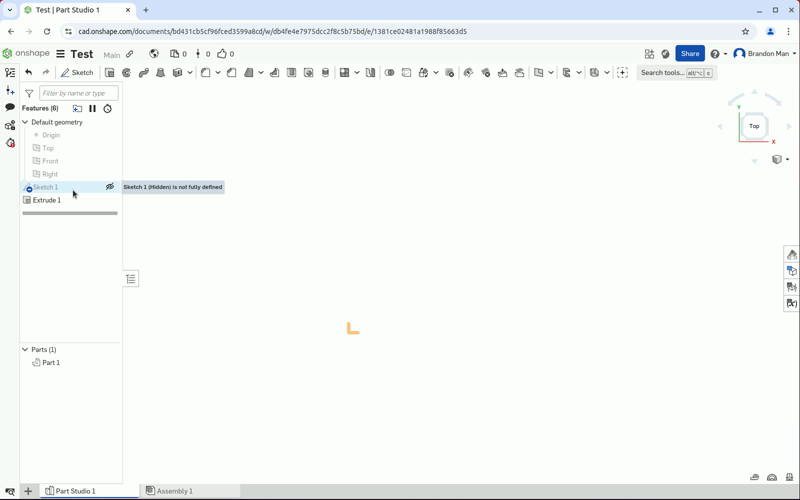
click(73, 189)
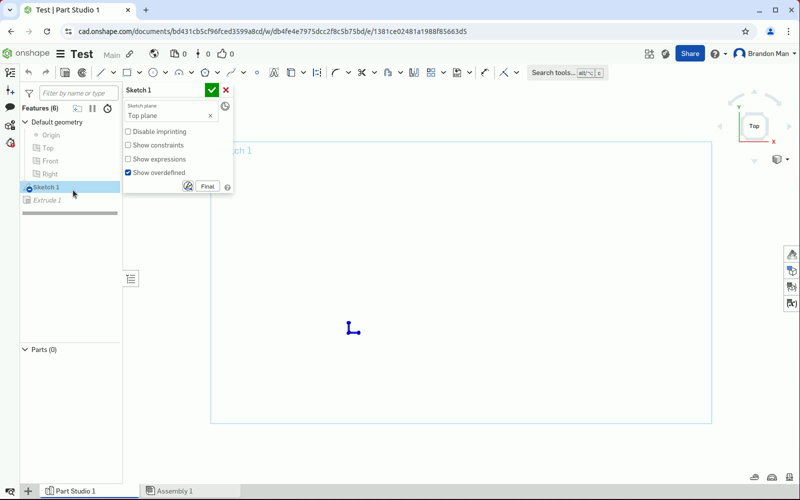
mouse_move(229, 92)
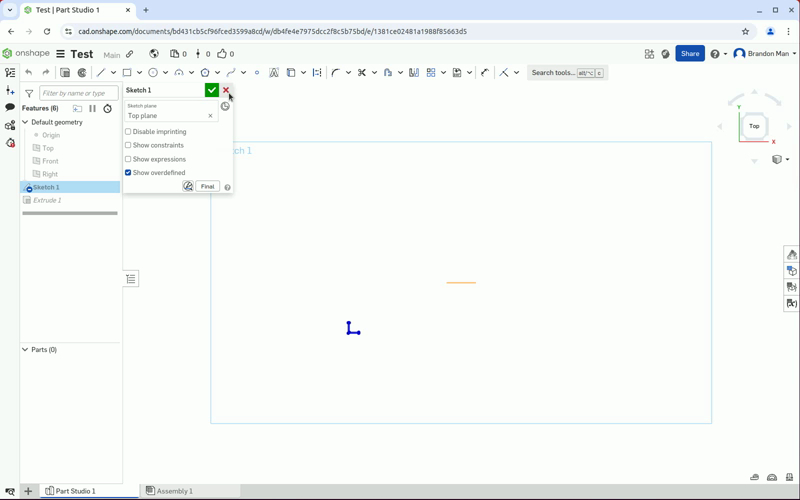
click(229, 92)
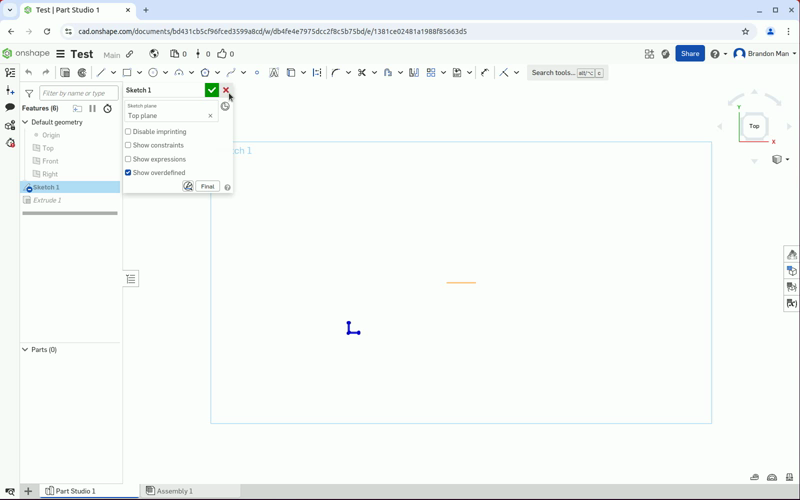
key(shift+s)
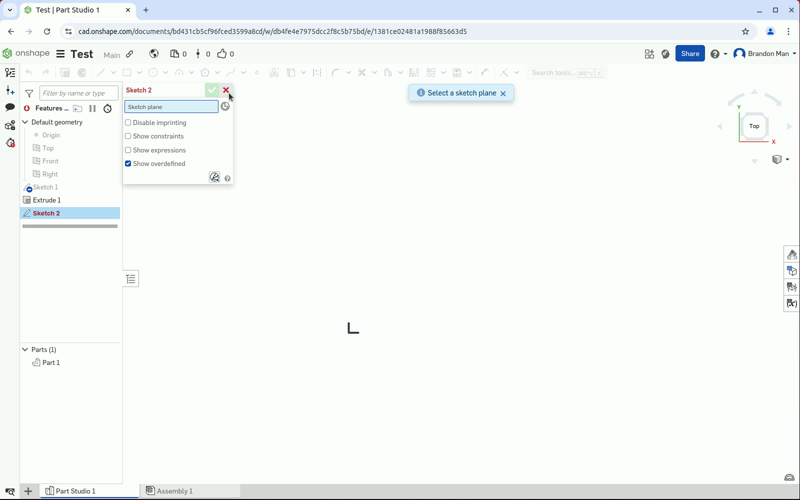
mouse_move(73, 150)
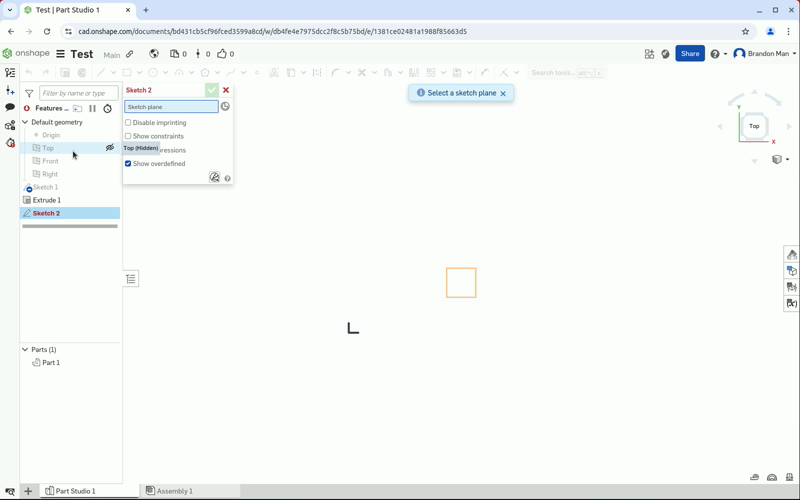
click(73, 150)
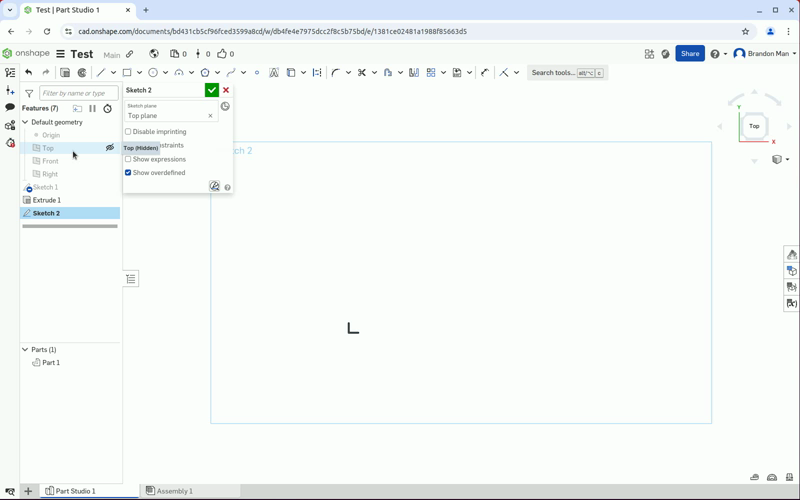
mouse_move(73, 352)
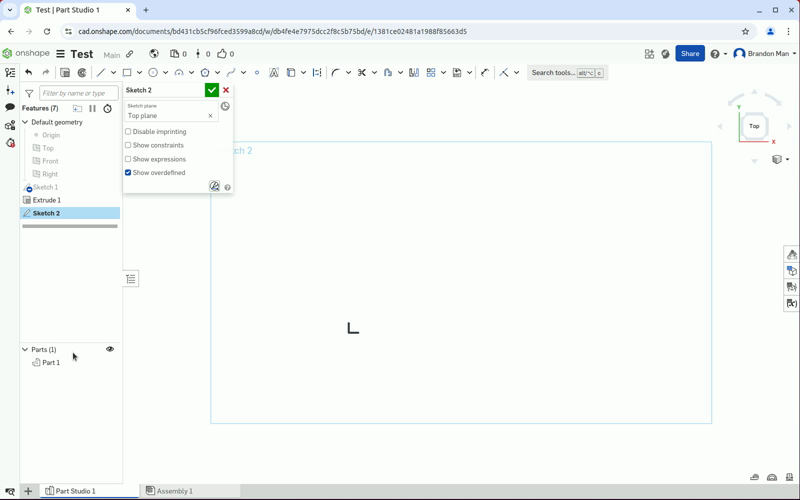
key(y)
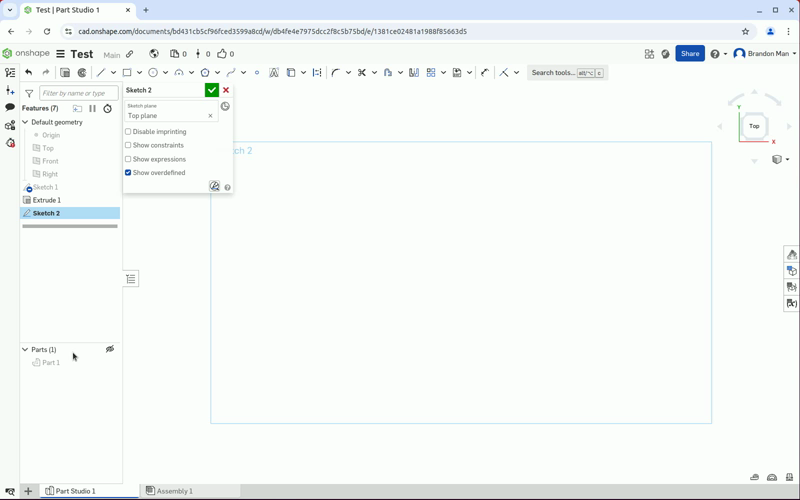
key(l)
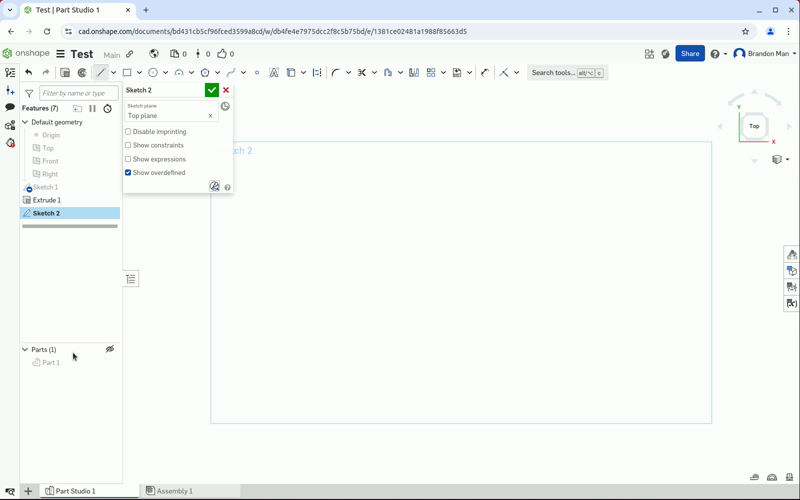
key_down(shift)
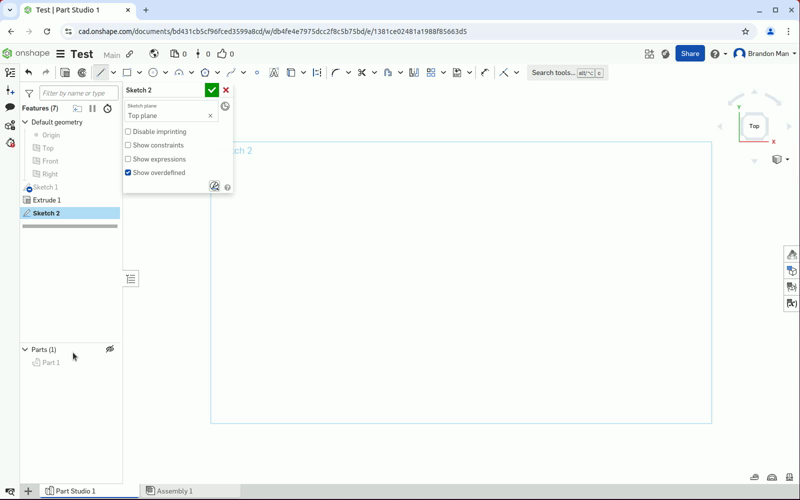
mouse_move(564, 333)
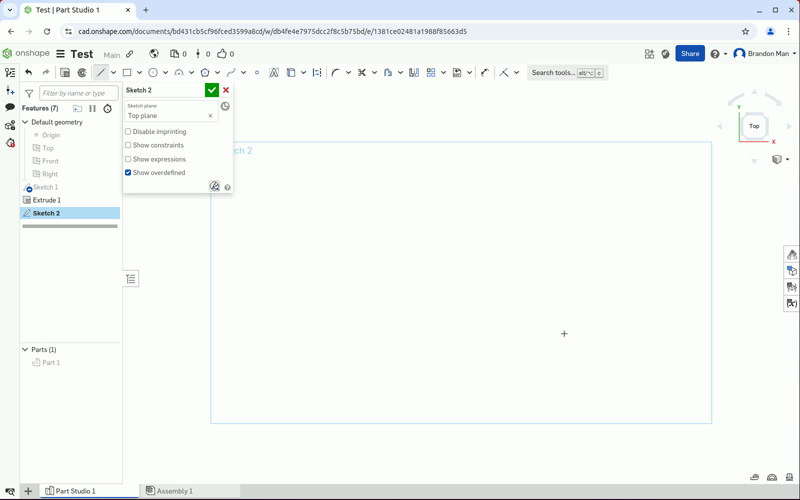
click(564, 333)
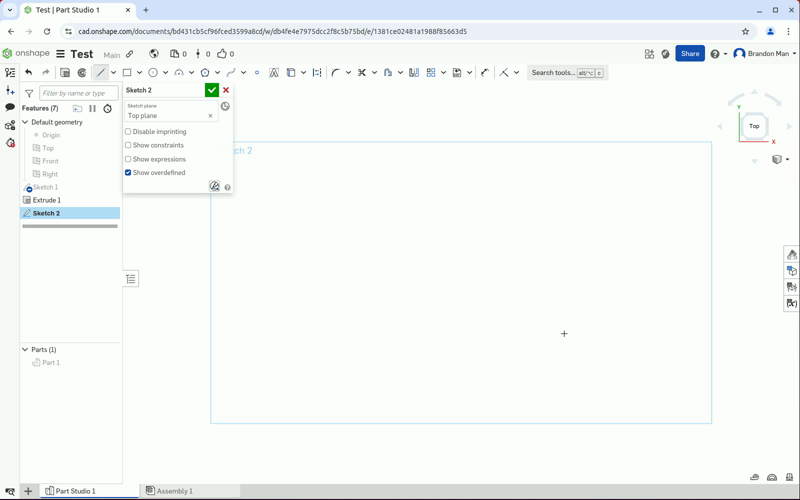
key_up(shift)
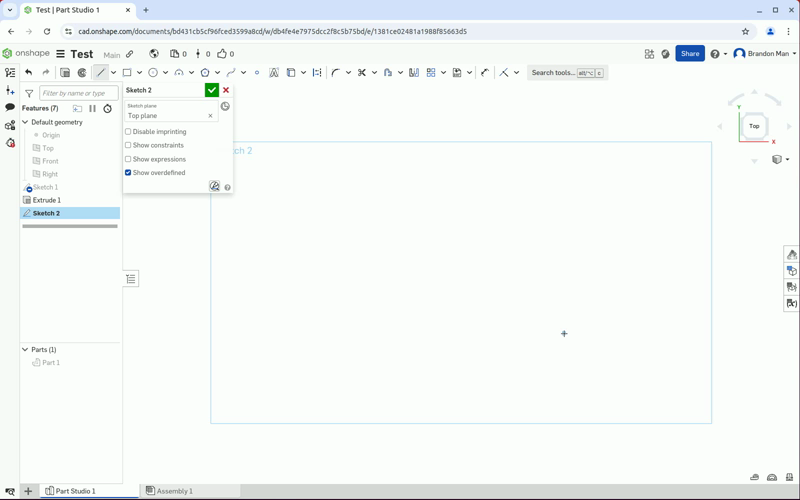
key_down(shift)
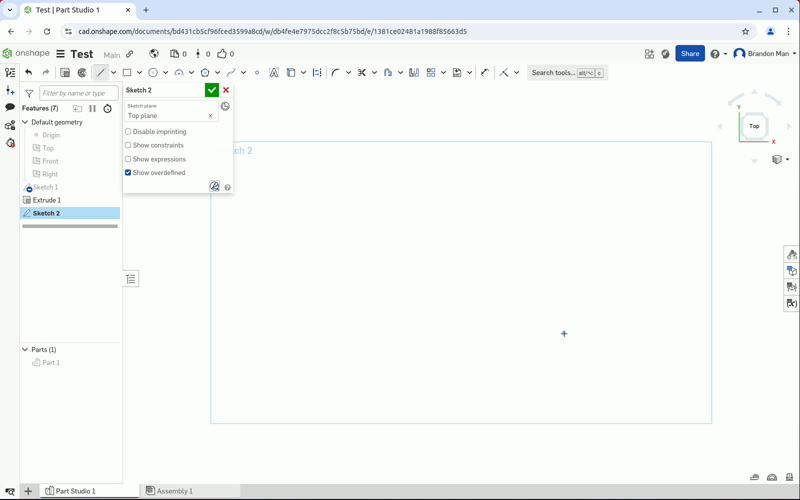
mouse_move(589, 333)
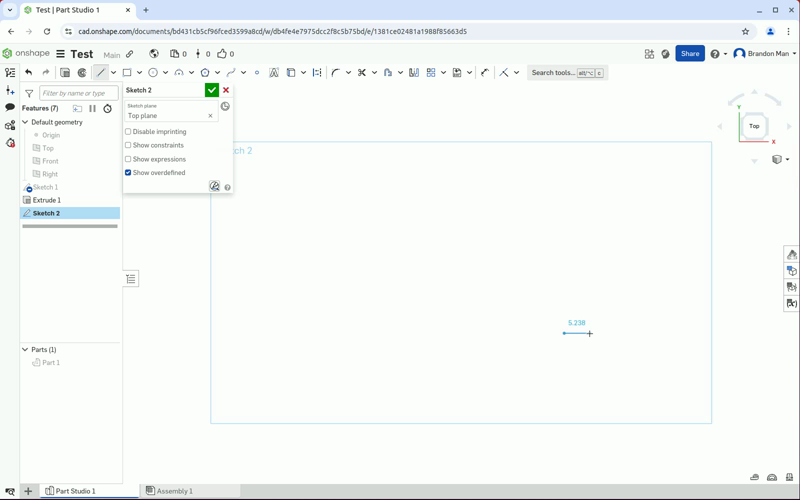
mouse_move(574, 333)
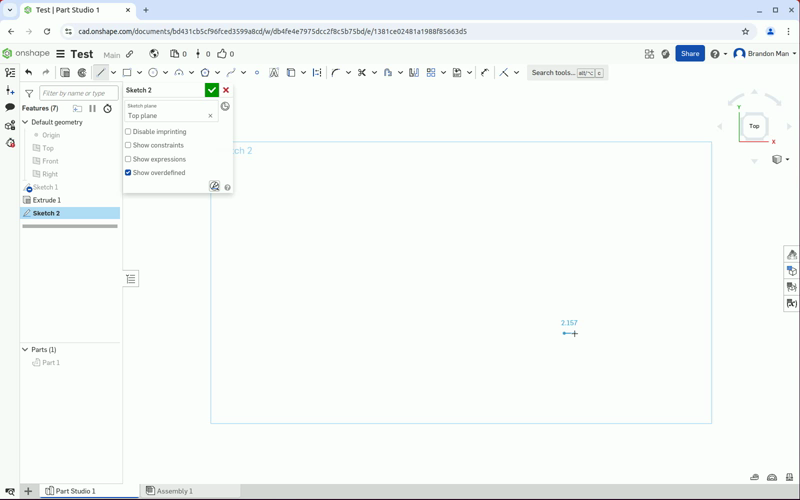
click(574, 333)
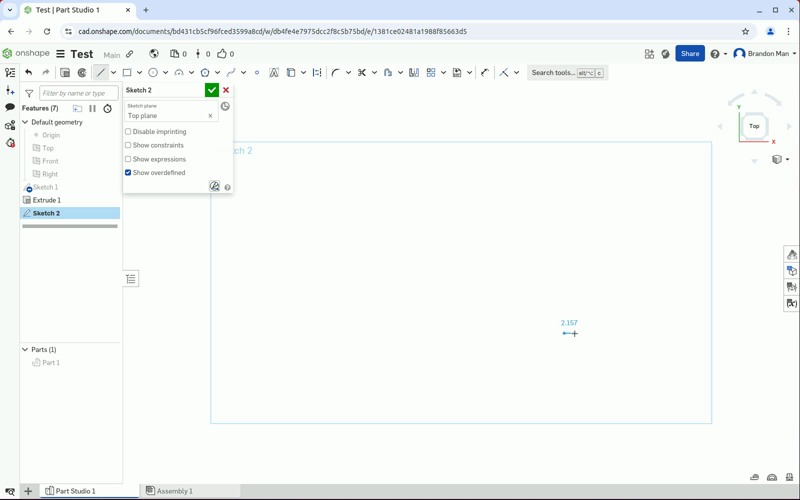
key_up(shift)
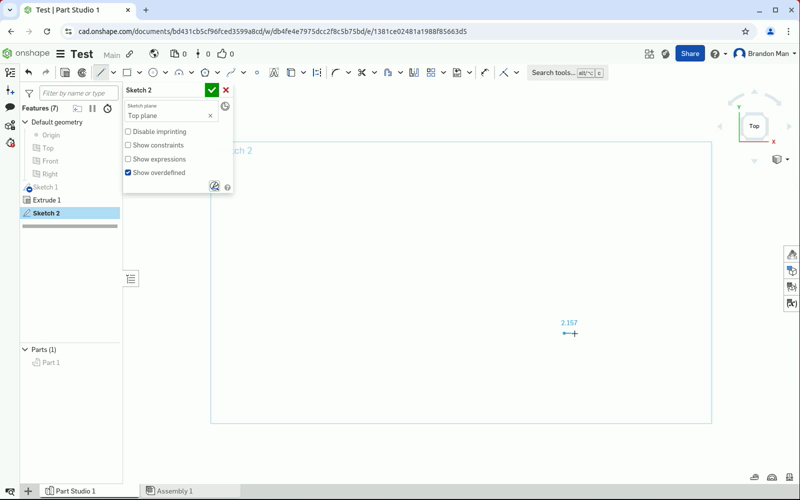
key_down(shift)
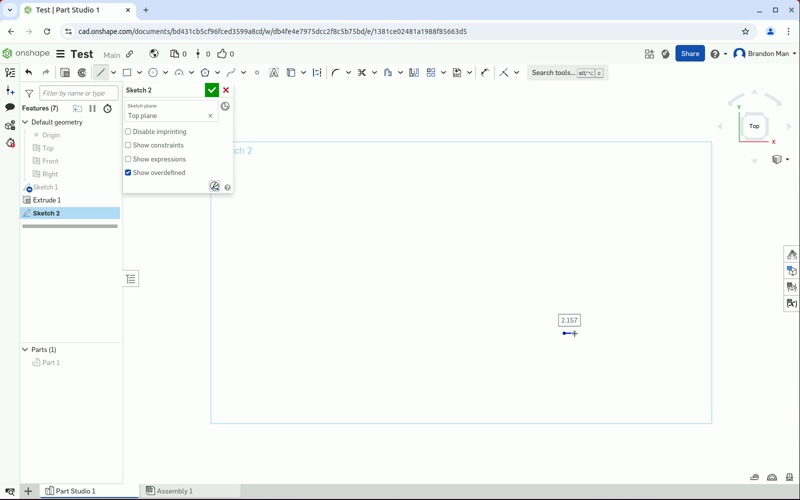
mouse_move(589, 333)
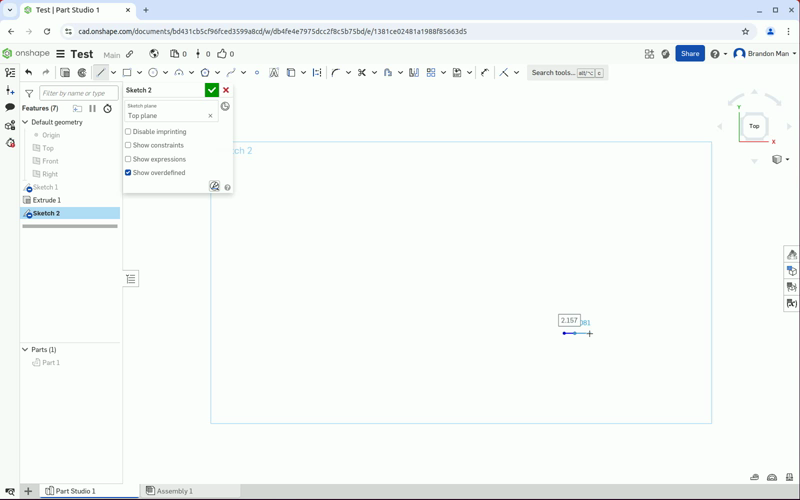
mouse_move(574, 322)
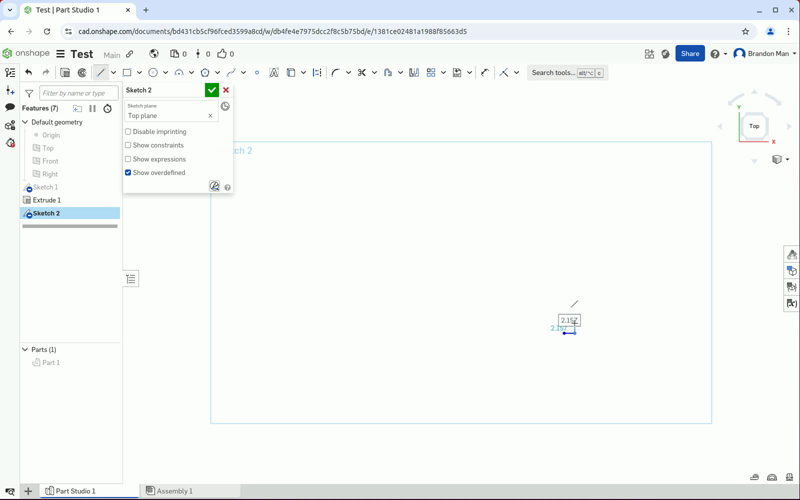
click(574, 322)
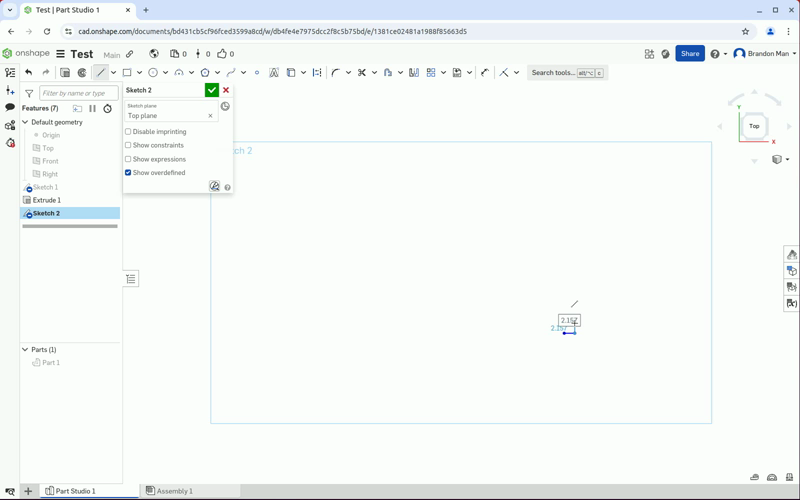
key_up(shift)
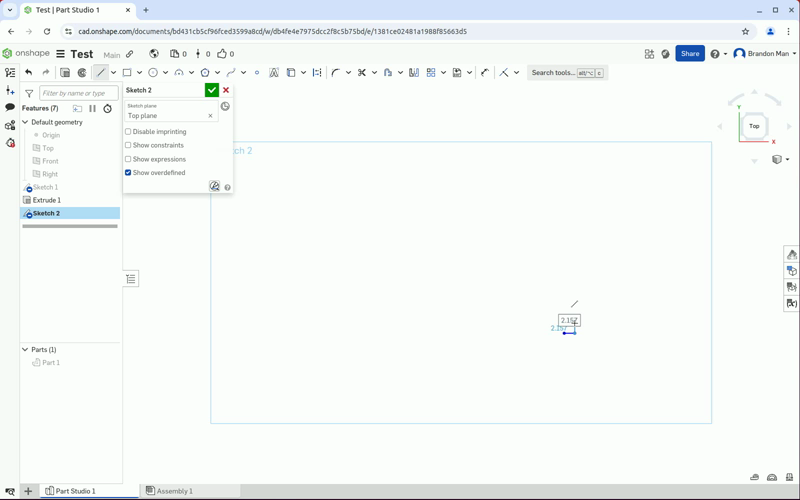
key_down(shift)
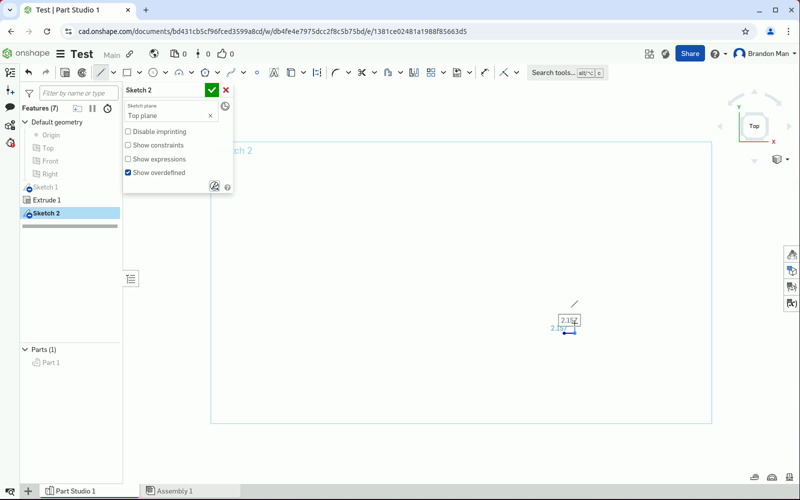
mouse_move(589, 322)
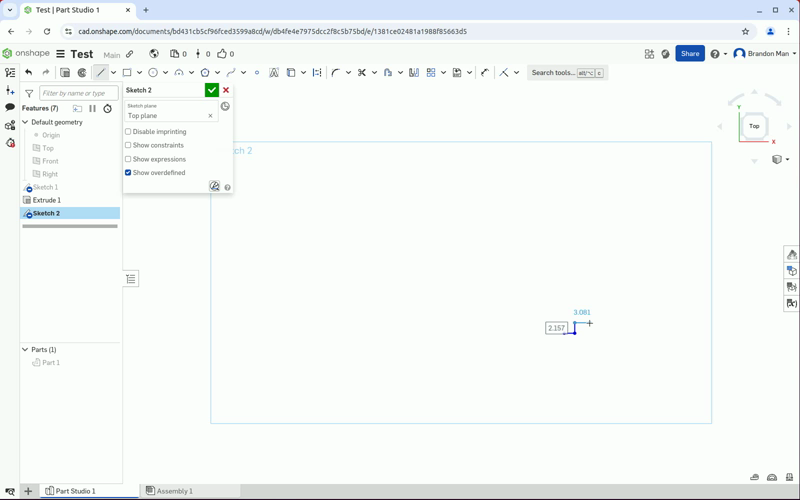
mouse_move(573, 322)
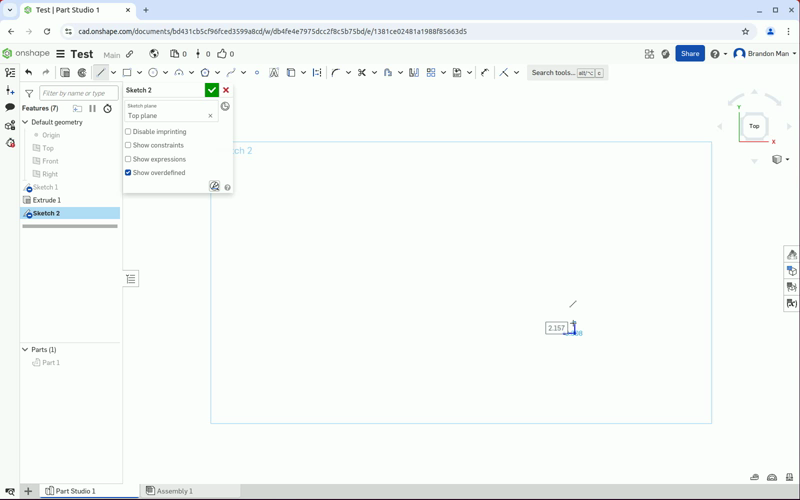
scroll(6)
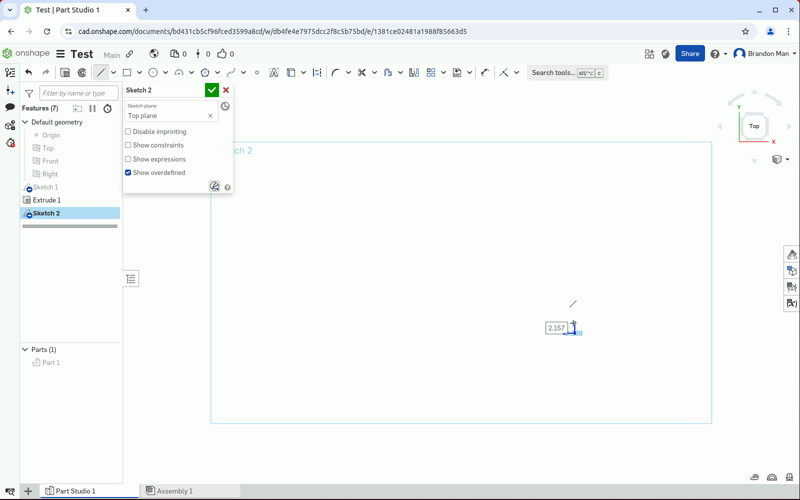
scroll(6)
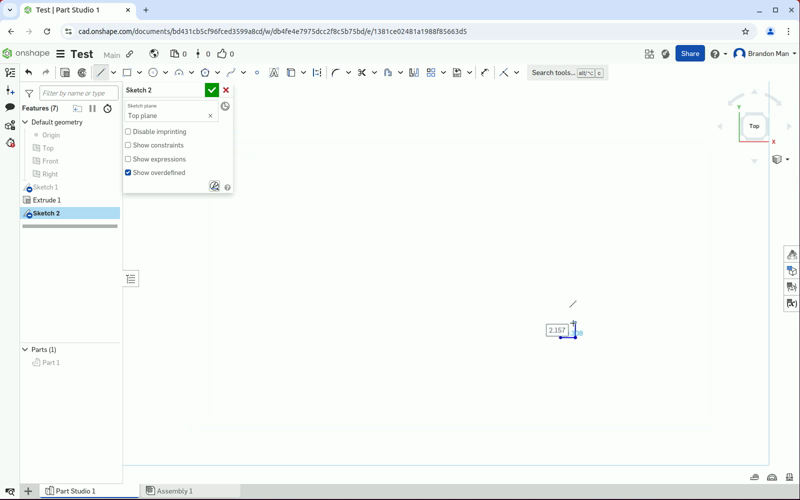
scroll(6)
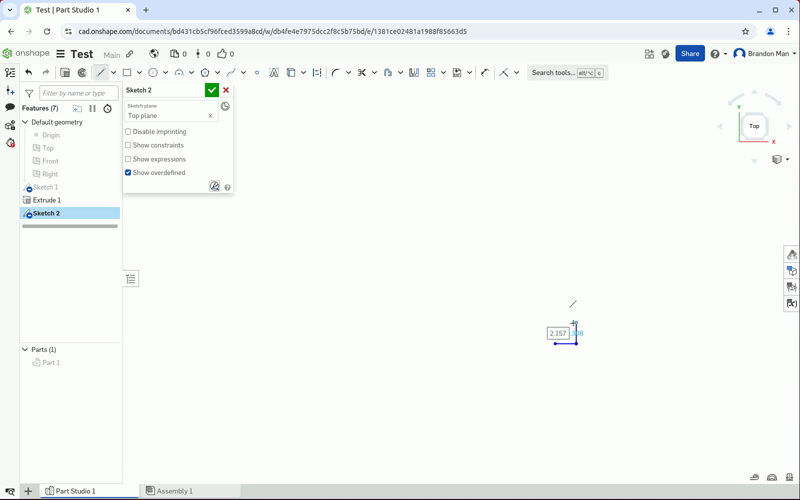
scroll(6)
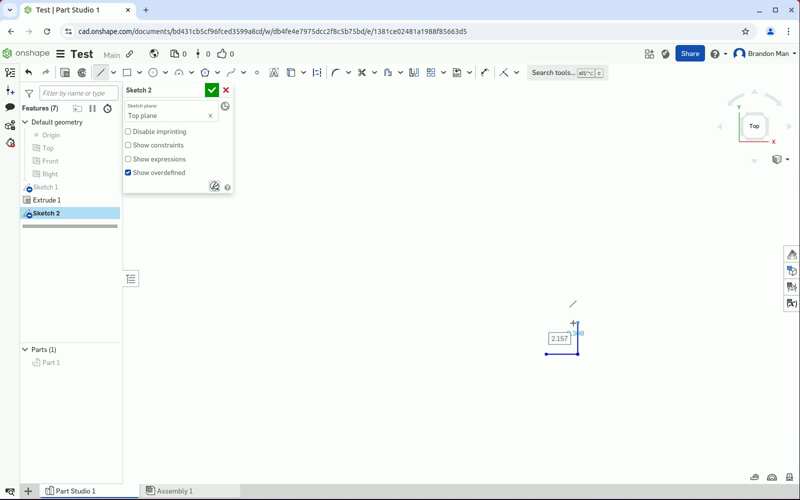
scroll(6)
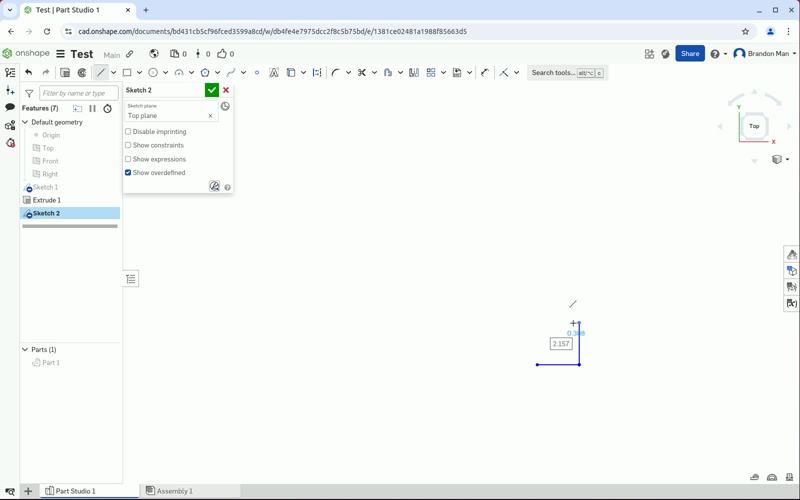
scroll(6)
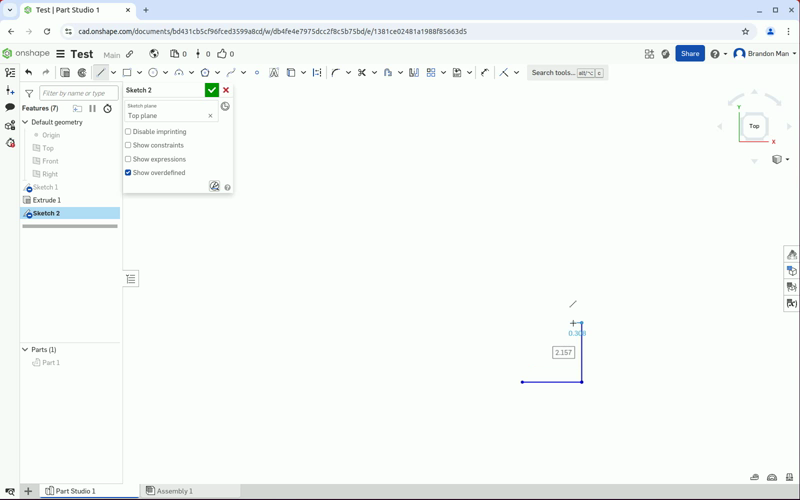
scroll(6)
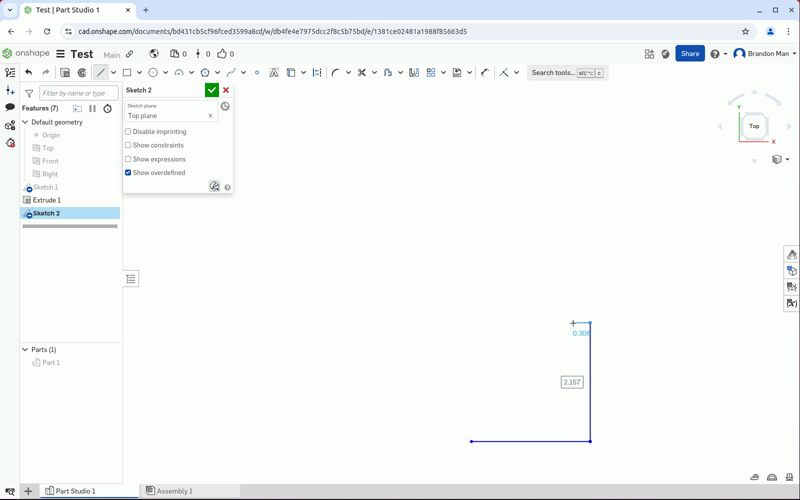
click(573, 322)
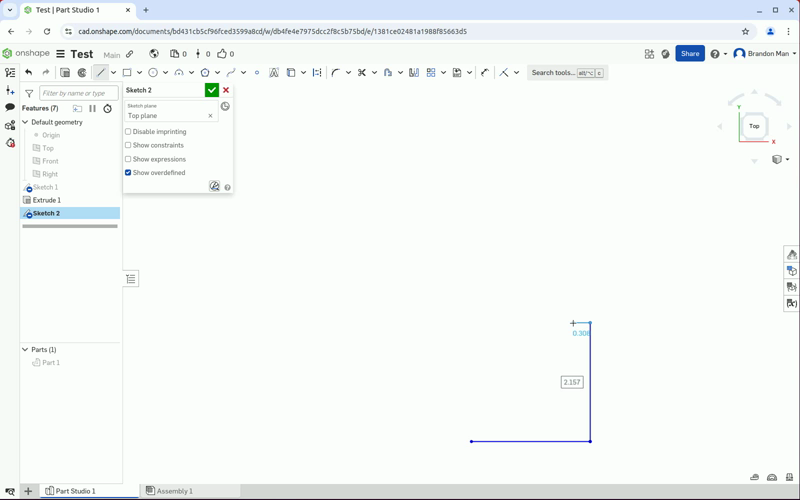
scroll(-6)
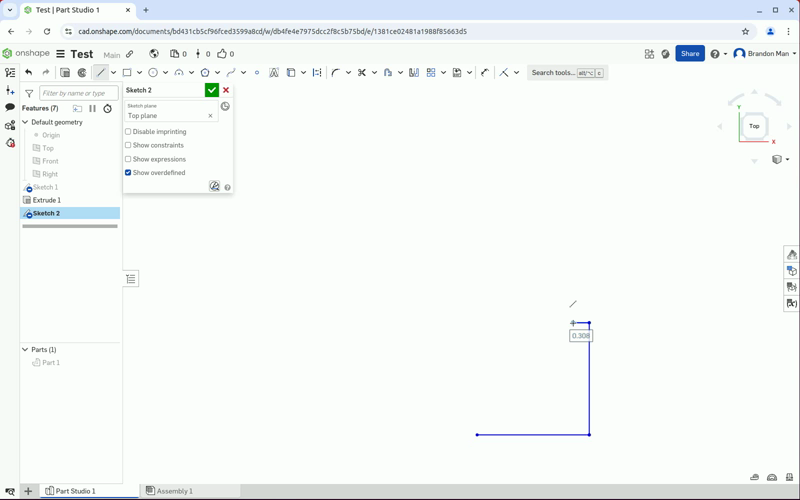
scroll(-6)
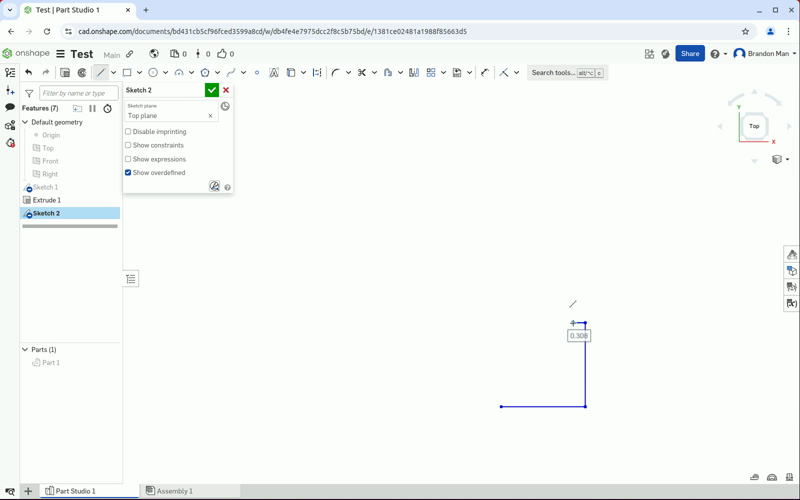
scroll(-6)
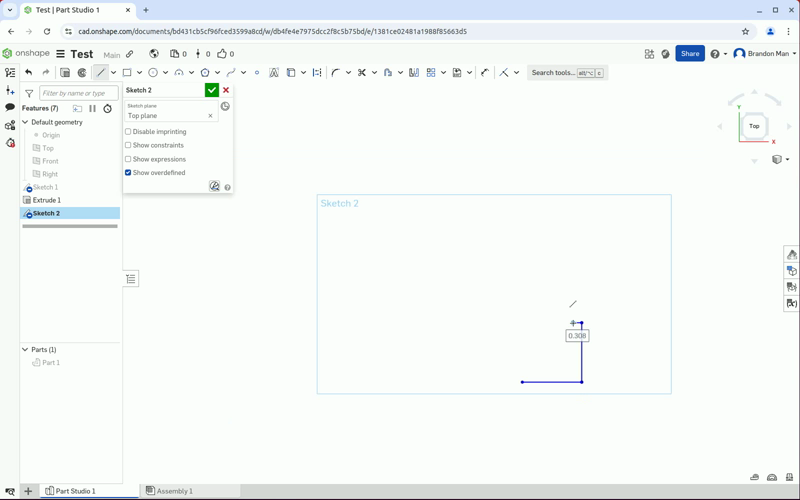
scroll(-6)
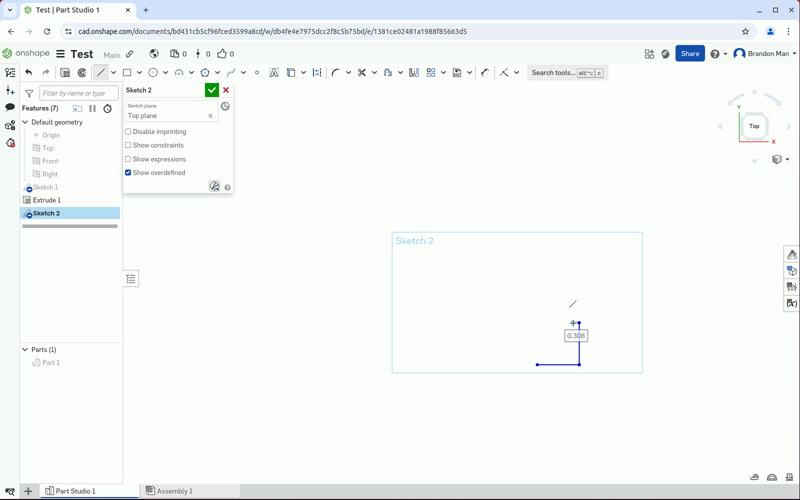
scroll(-6)
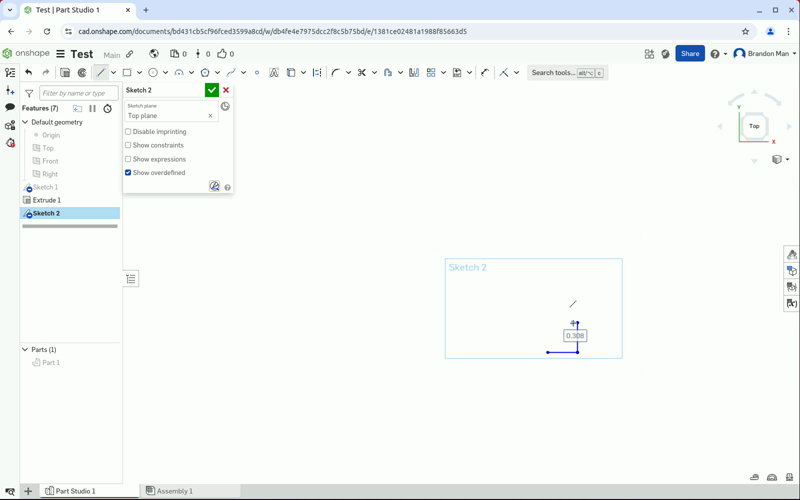
scroll(-6)
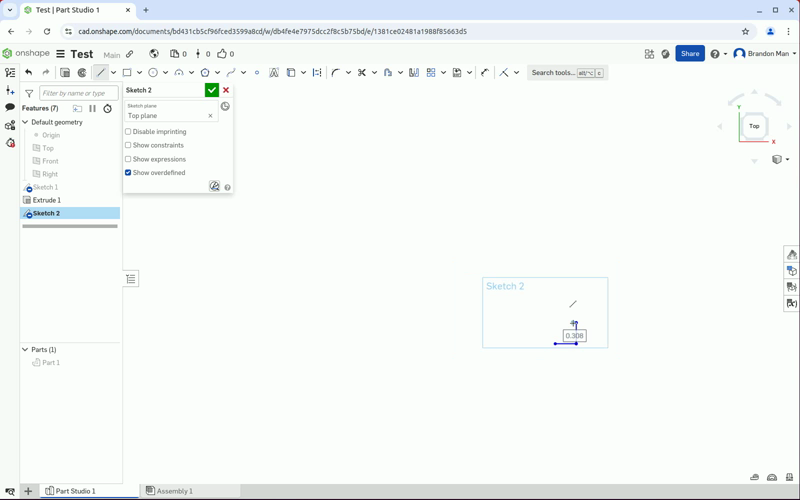
scroll(-6)
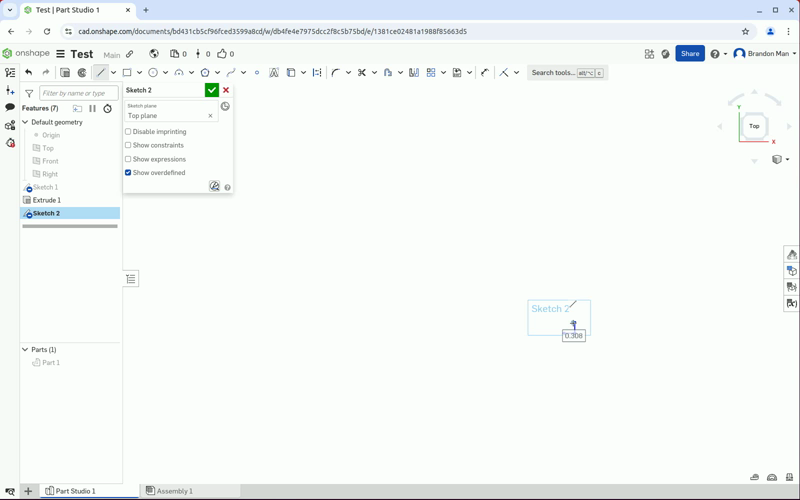
key_up(shift)
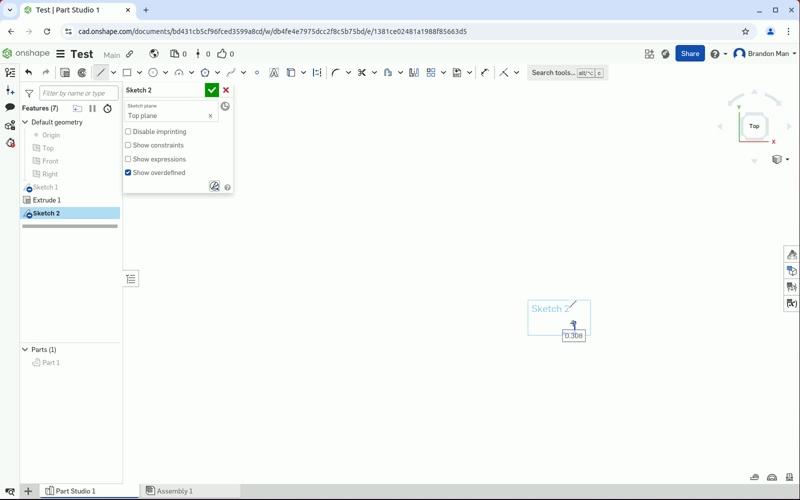
key_down(shift)
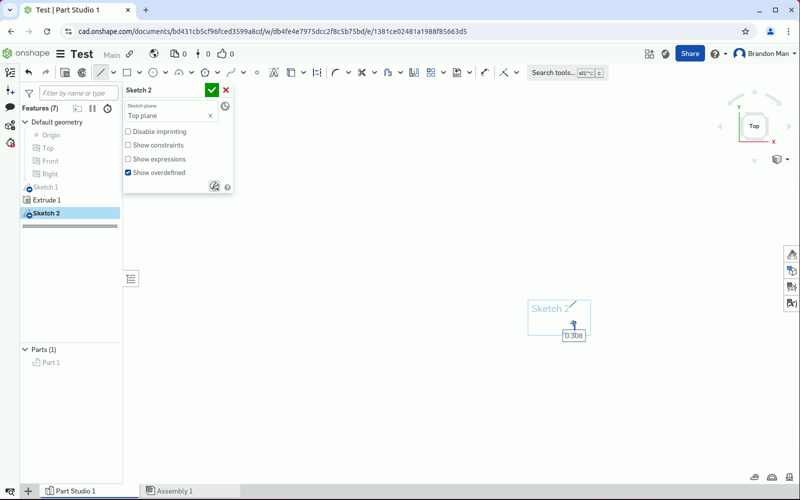
mouse_move(589, 322)
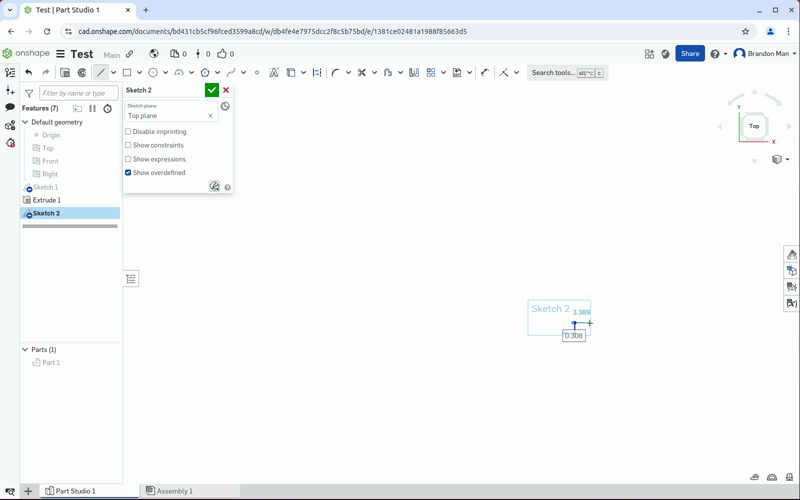
mouse_move(573, 332)
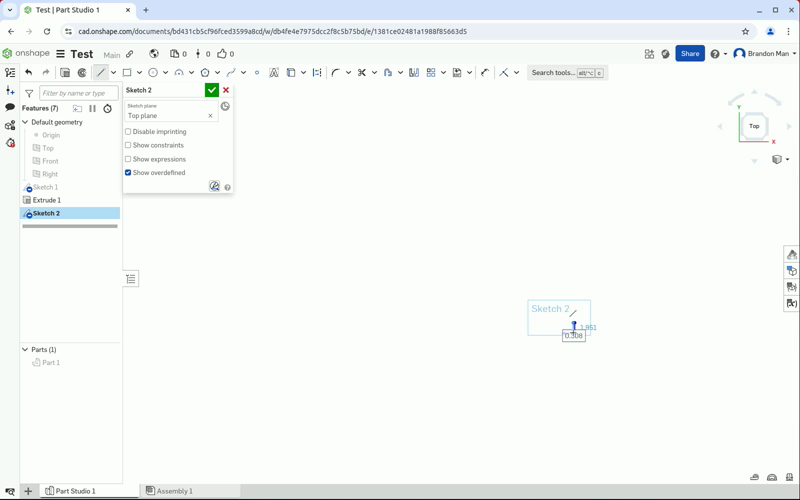
scroll(6)
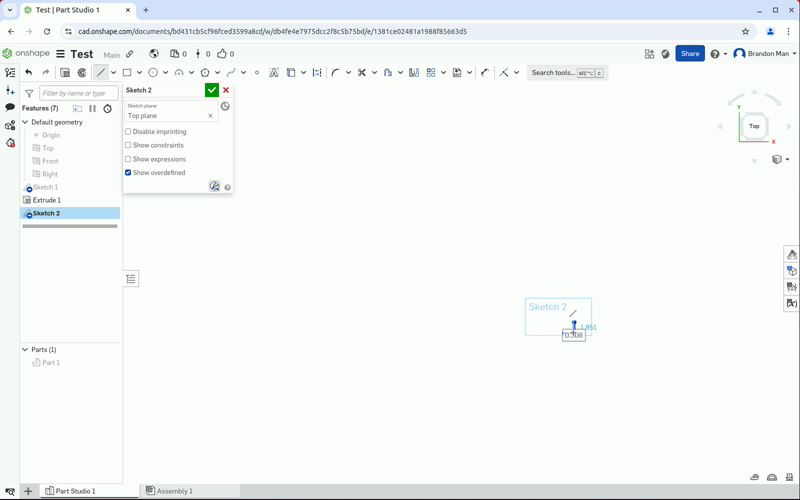
scroll(6)
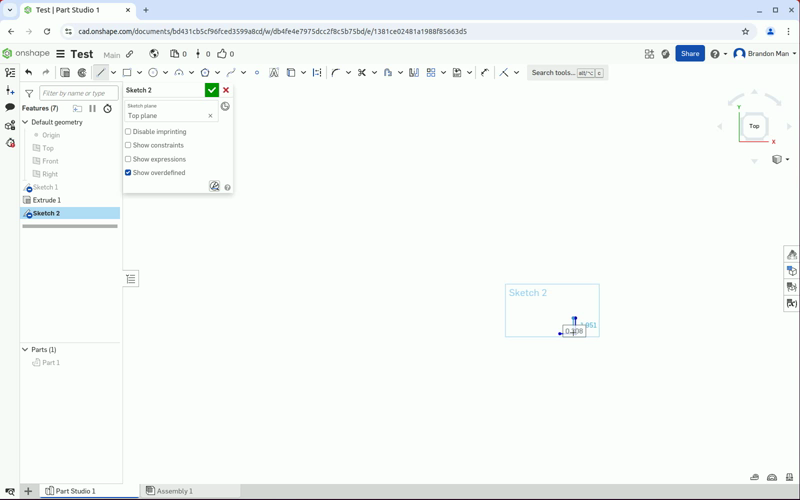
scroll(6)
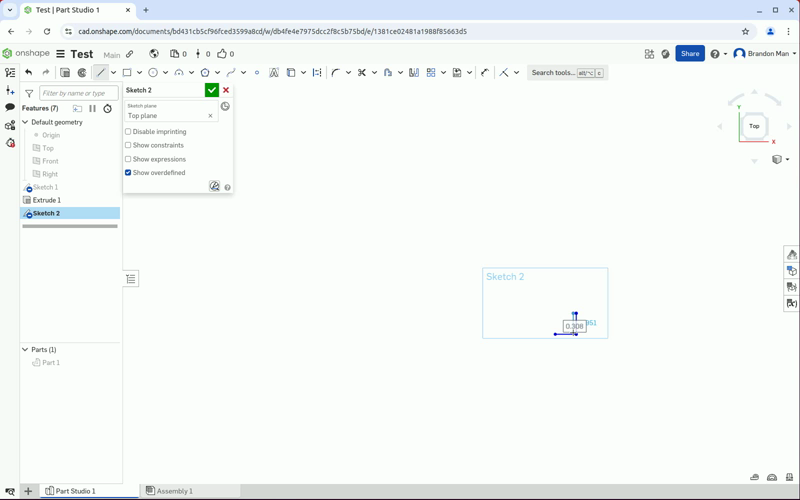
scroll(6)
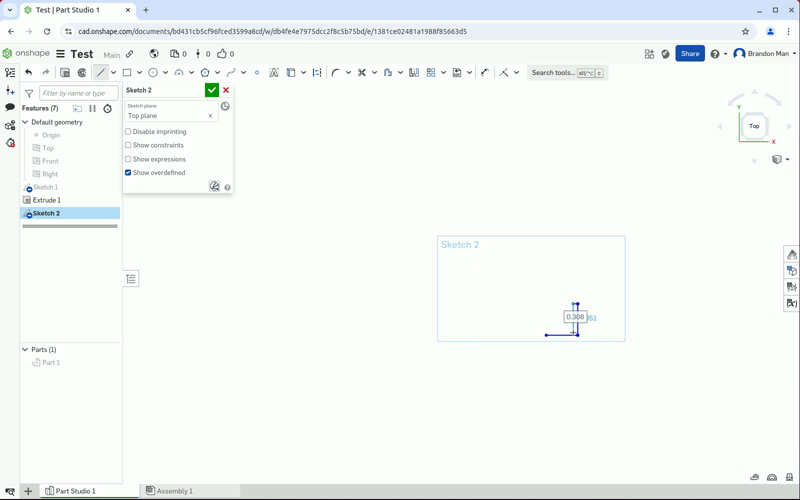
scroll(6)
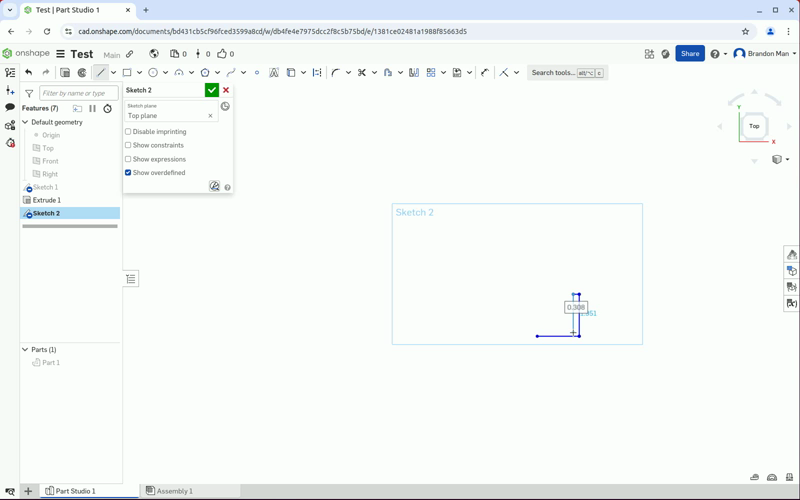
scroll(6)
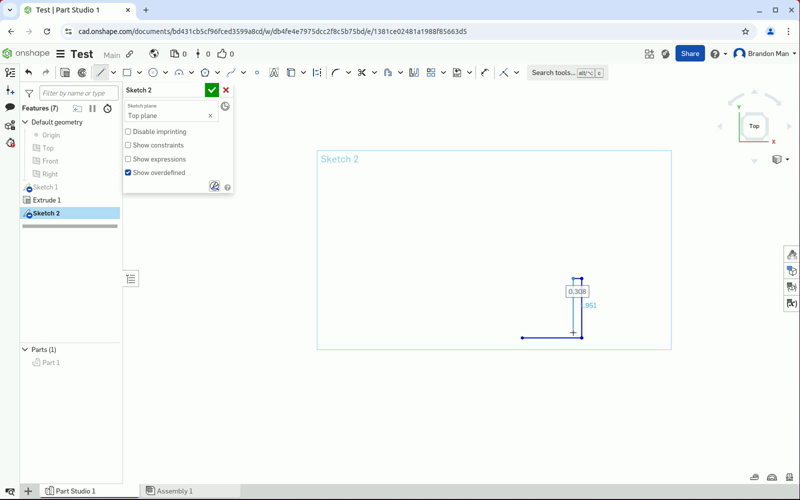
scroll(6)
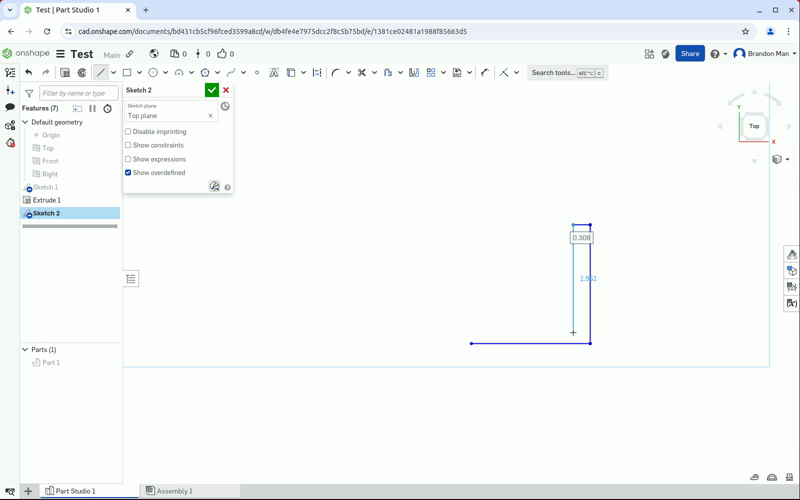
click(573, 332)
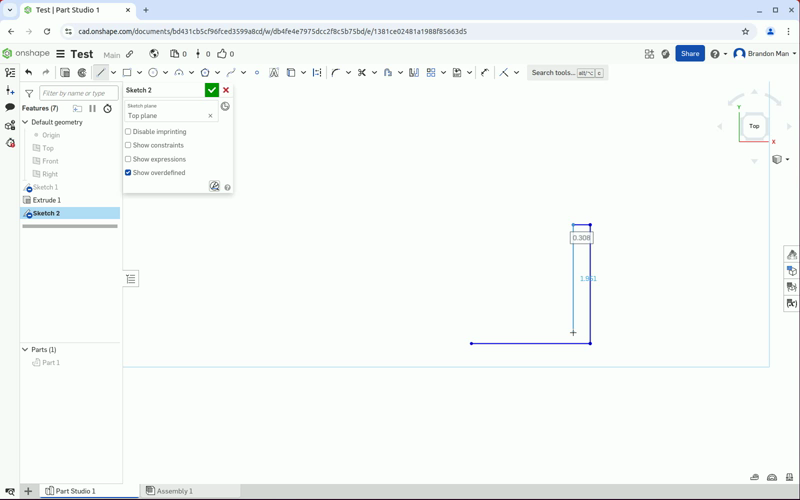
scroll(-6)
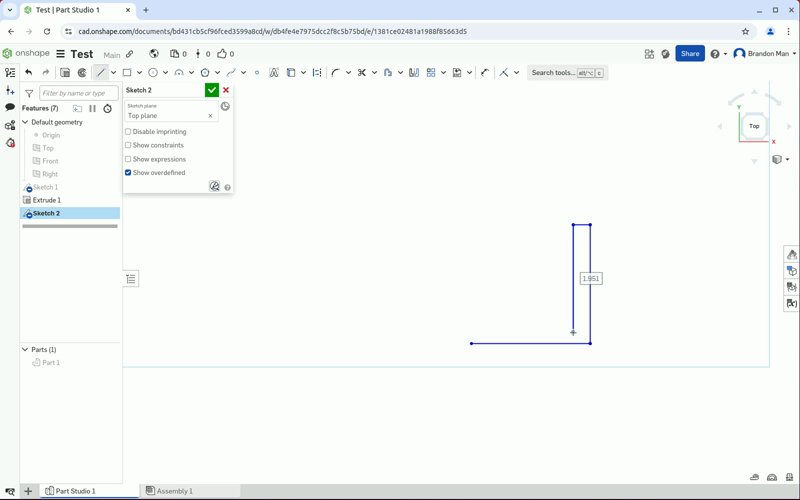
scroll(-6)
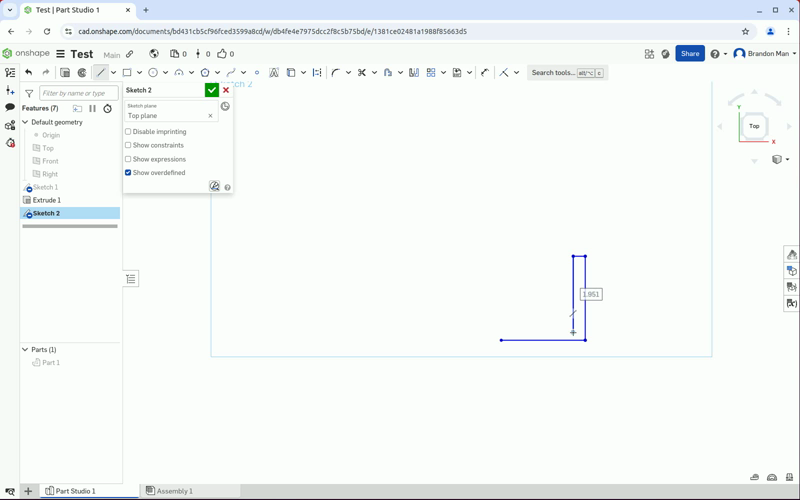
scroll(-6)
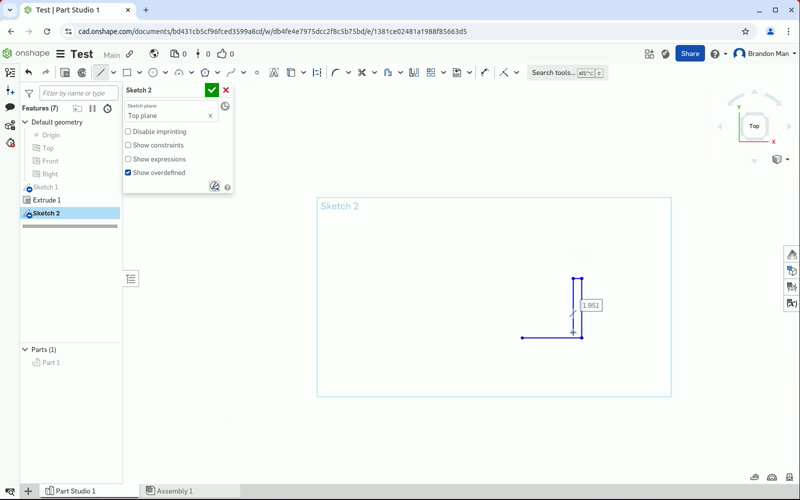
scroll(-6)
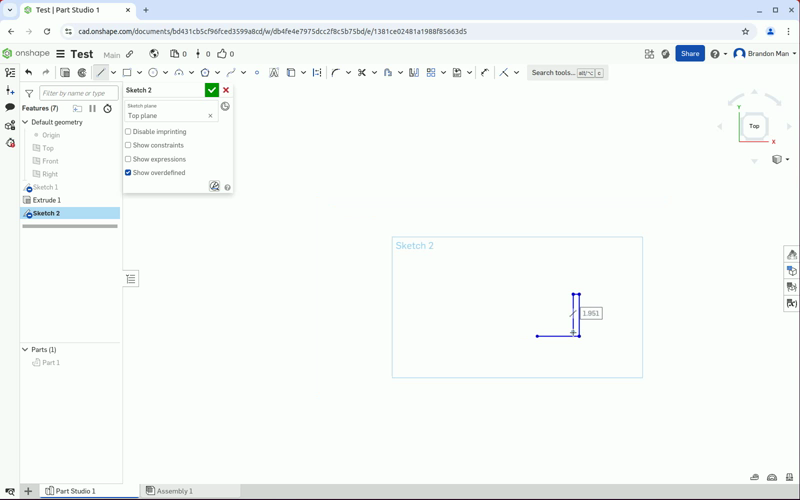
scroll(-6)
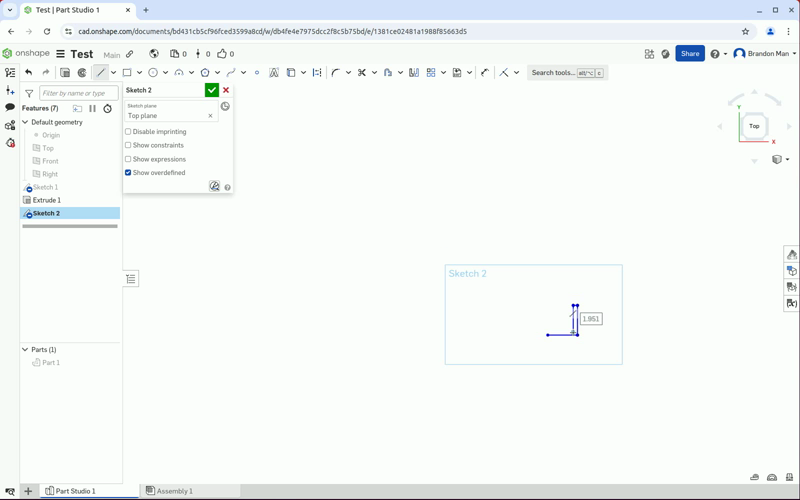
scroll(-6)
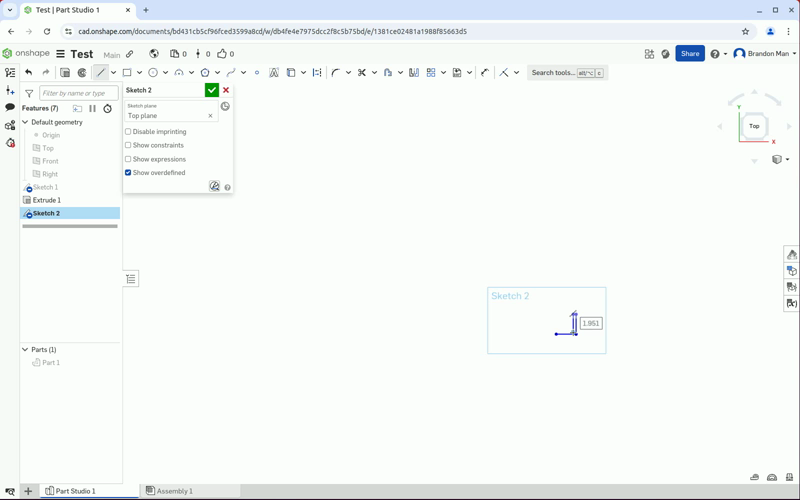
scroll(-6)
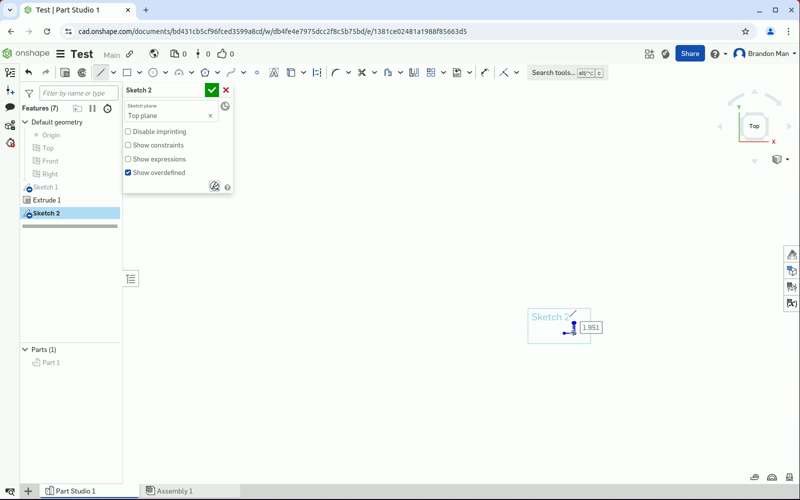
key_up(shift)
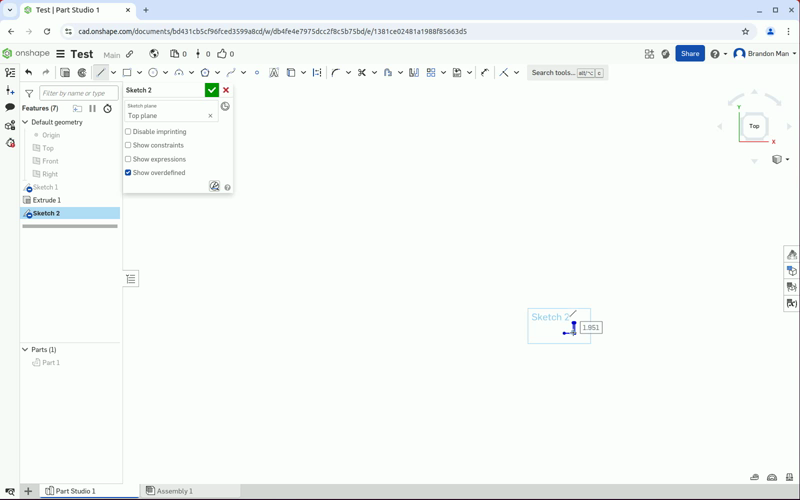
key_down(shift)
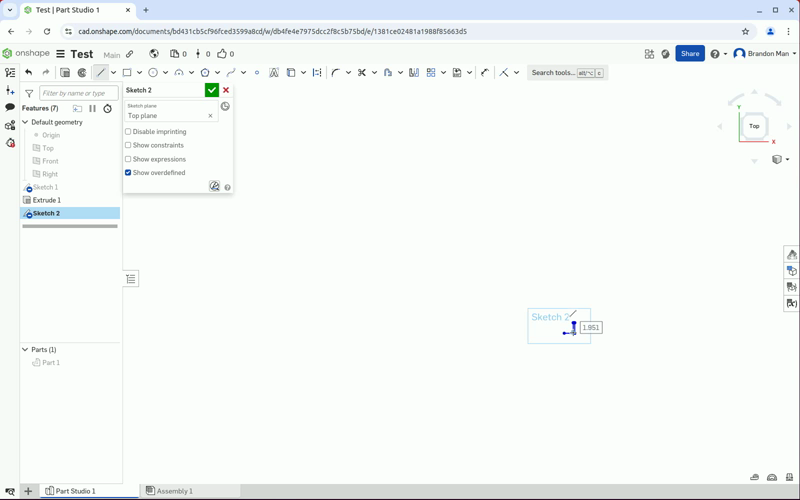
mouse_move(589, 332)
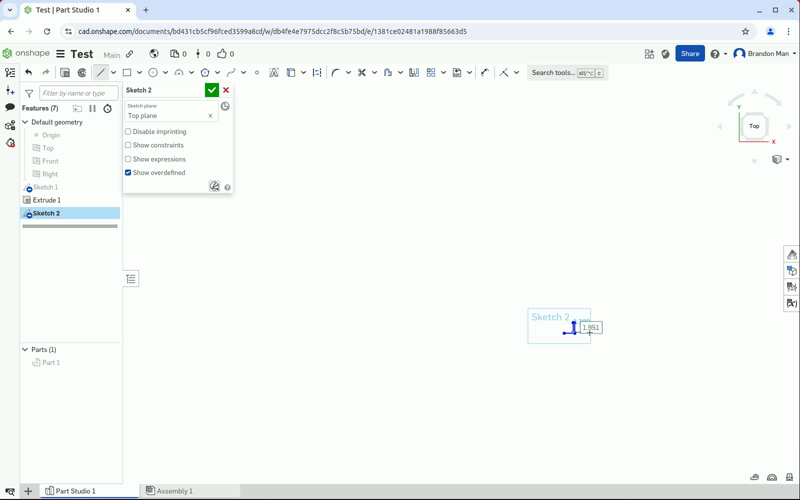
mouse_move(564, 332)
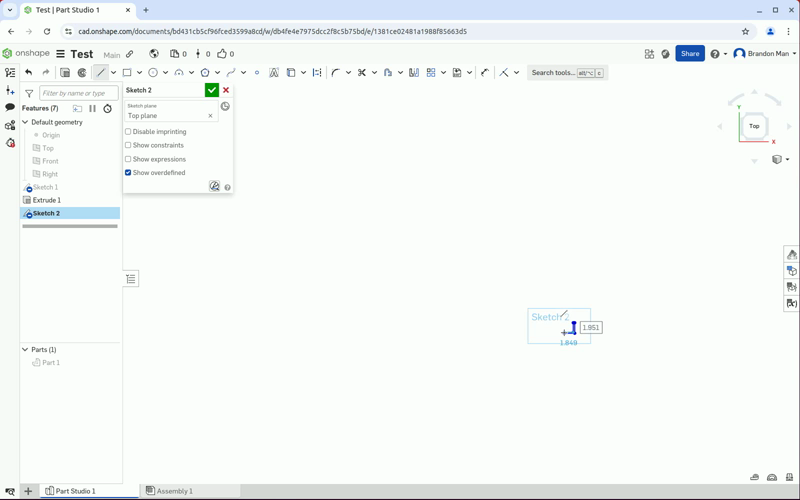
scroll(6)
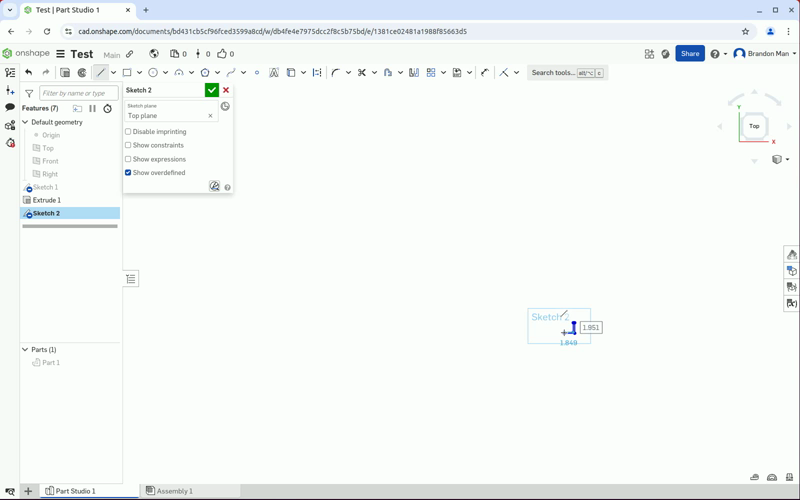
scroll(6)
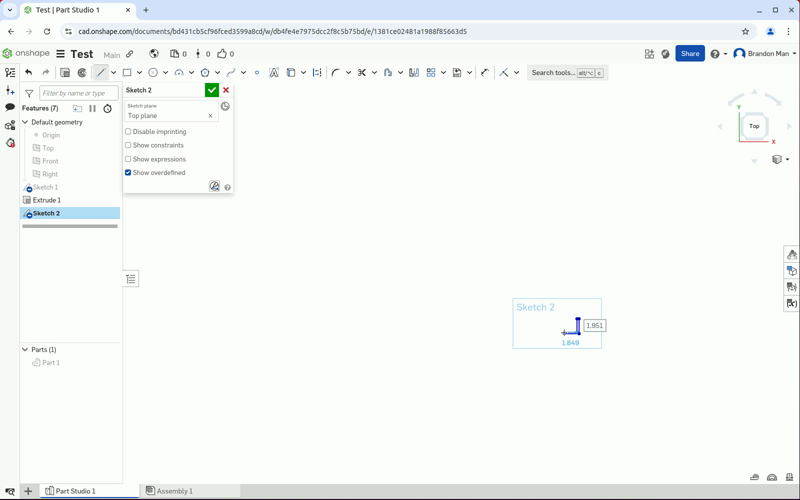
scroll(6)
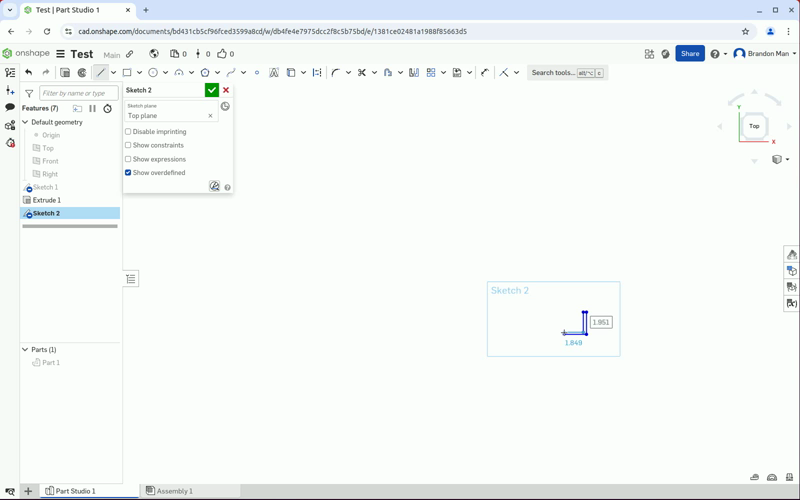
scroll(6)
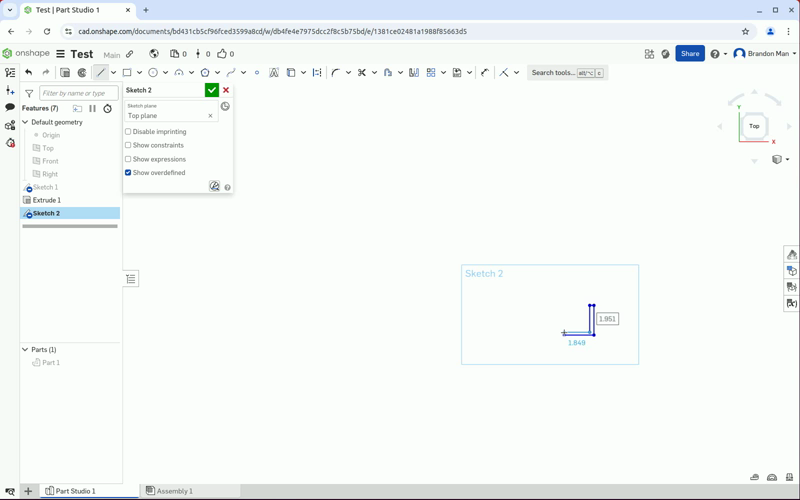
scroll(6)
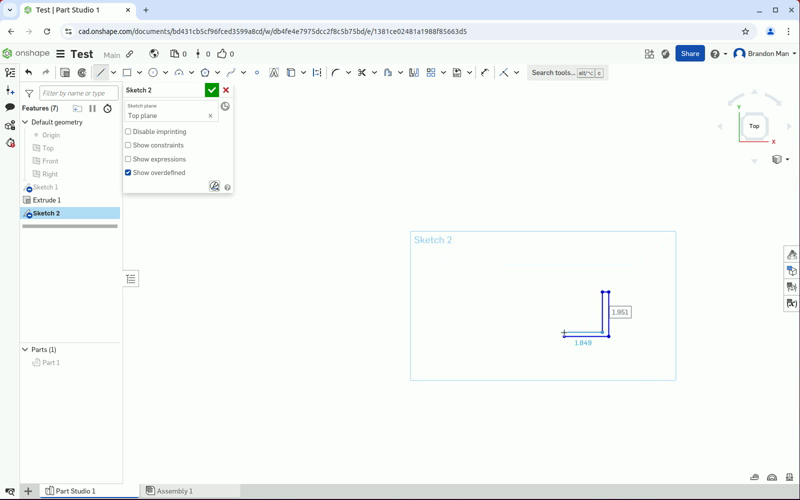
scroll(6)
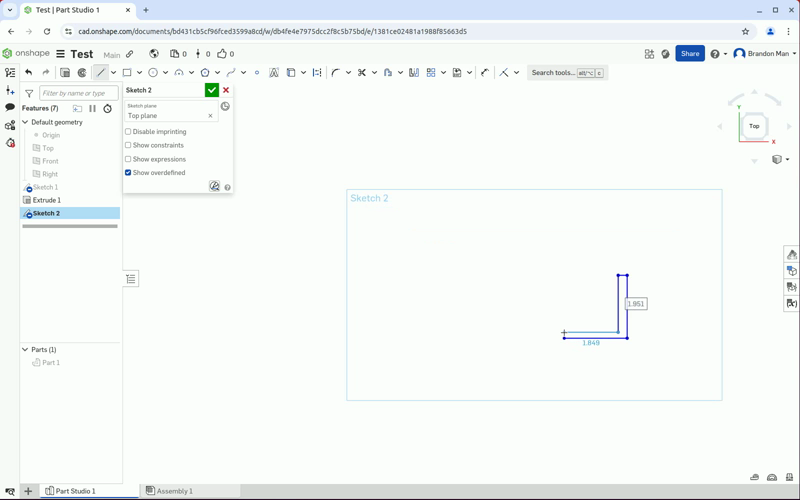
scroll(6)
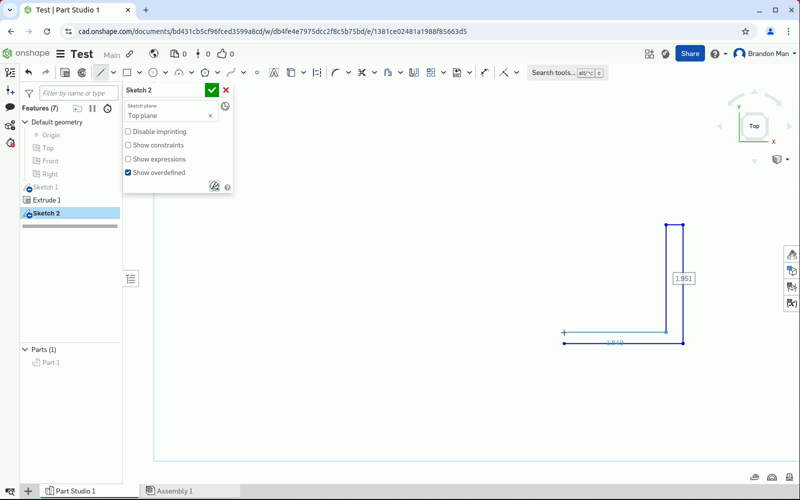
click(564, 332)
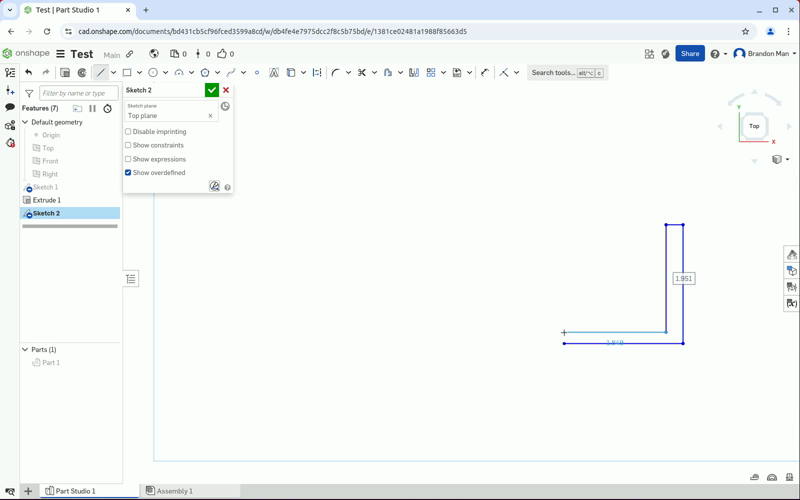
scroll(-6)
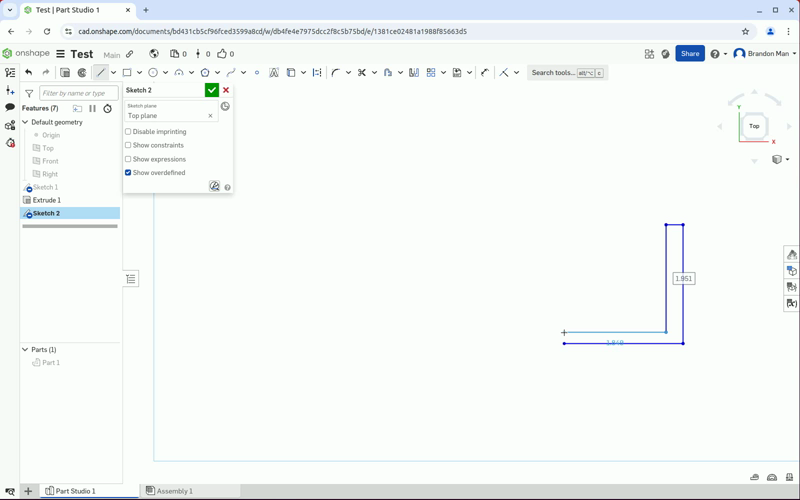
scroll(-6)
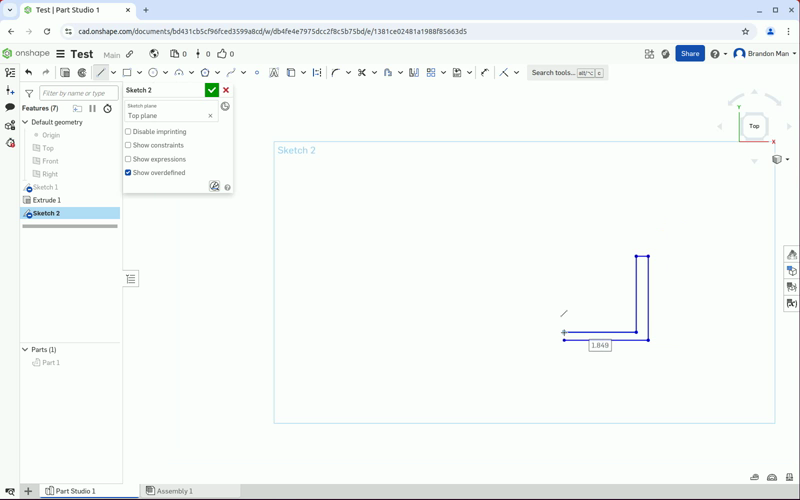
scroll(-6)
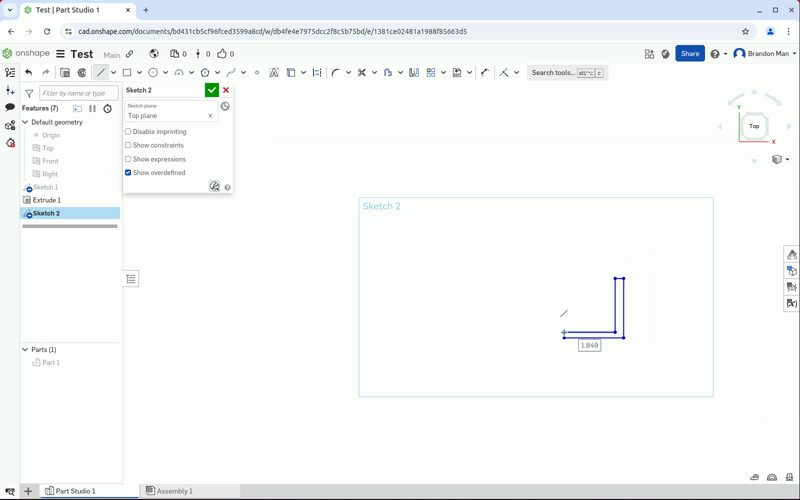
scroll(-6)
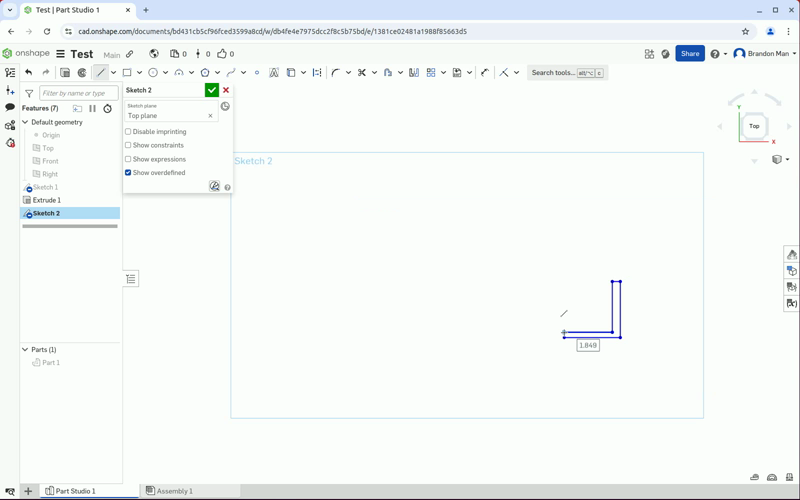
scroll(-6)
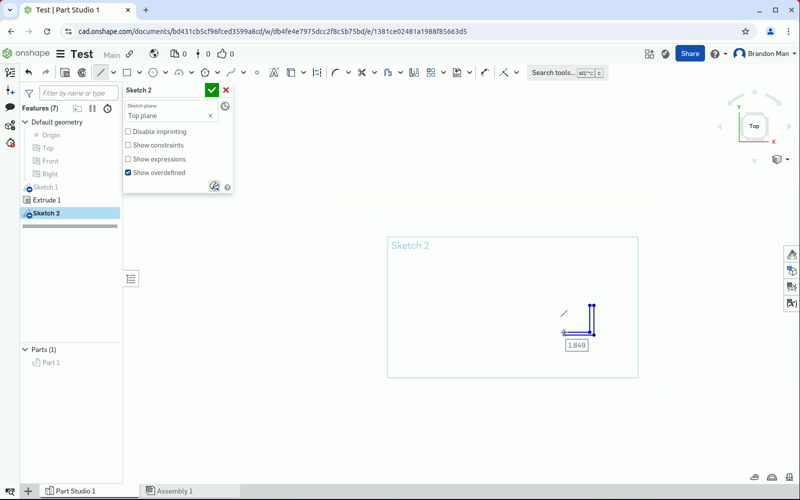
scroll(-6)
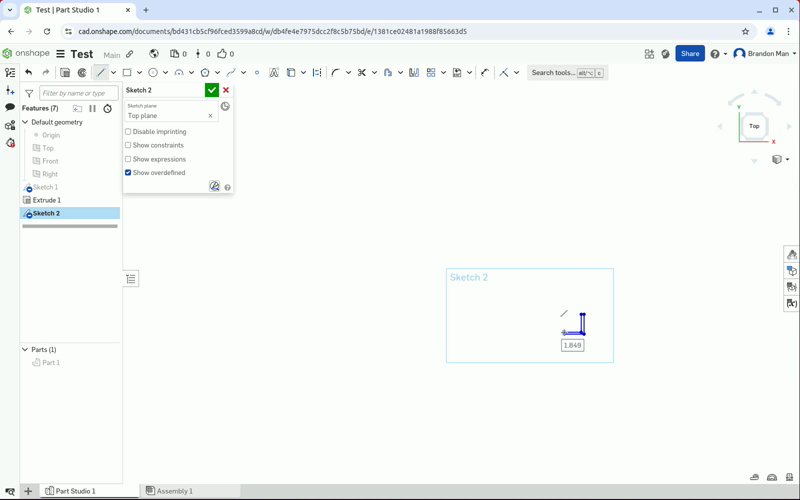
scroll(-6)
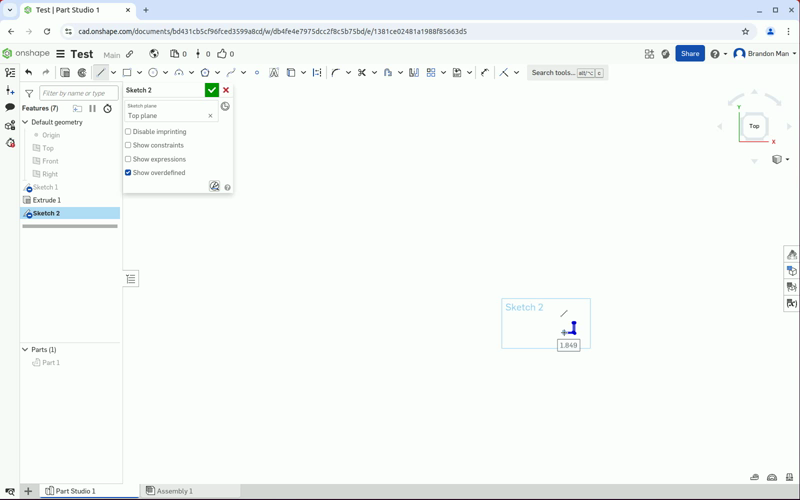
key_up(shift)
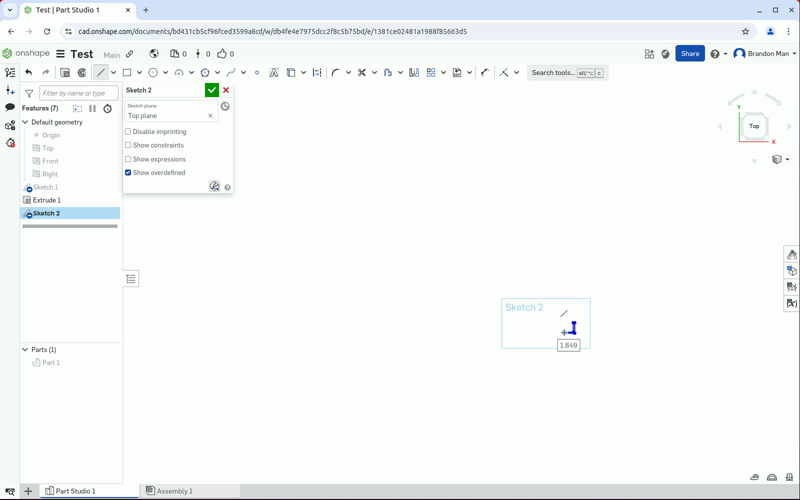
mouse_move(589, 332)
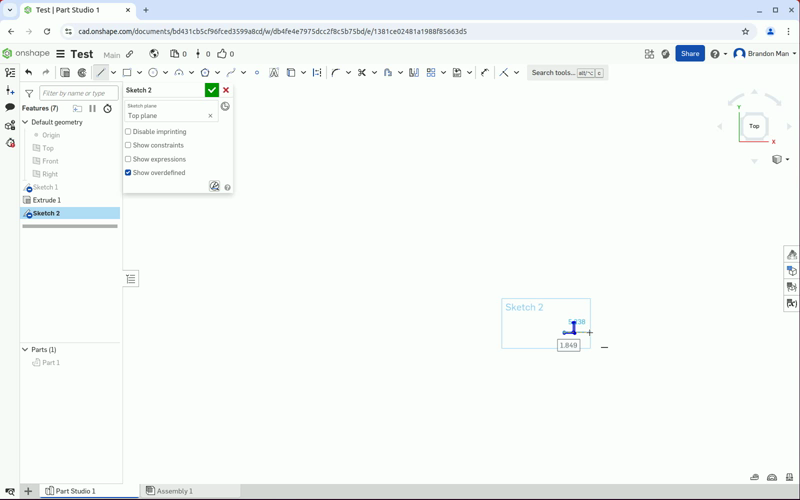
key_down(shift)
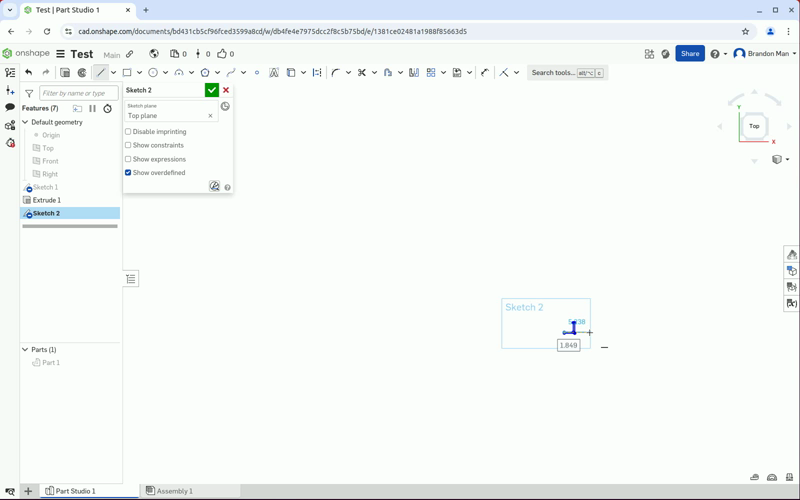
mouse_move(564, 333)
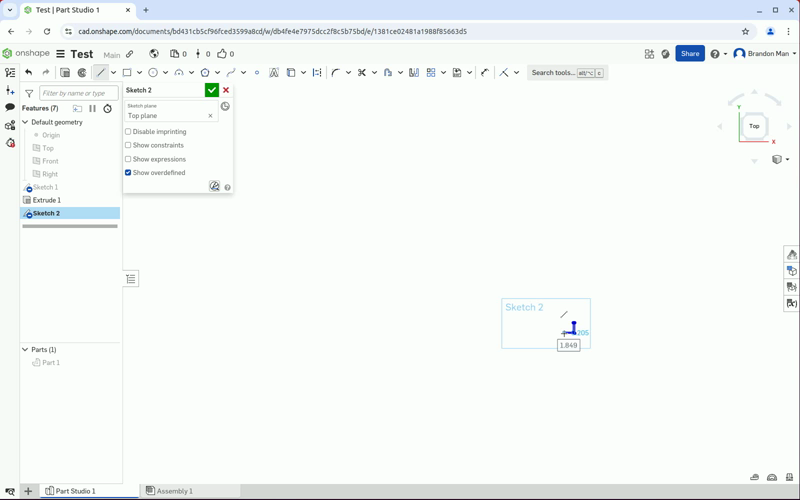
scroll(6)
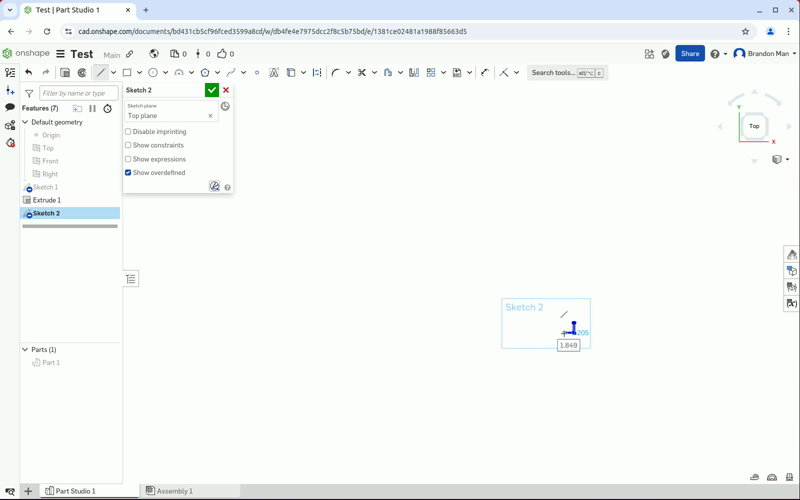
scroll(6)
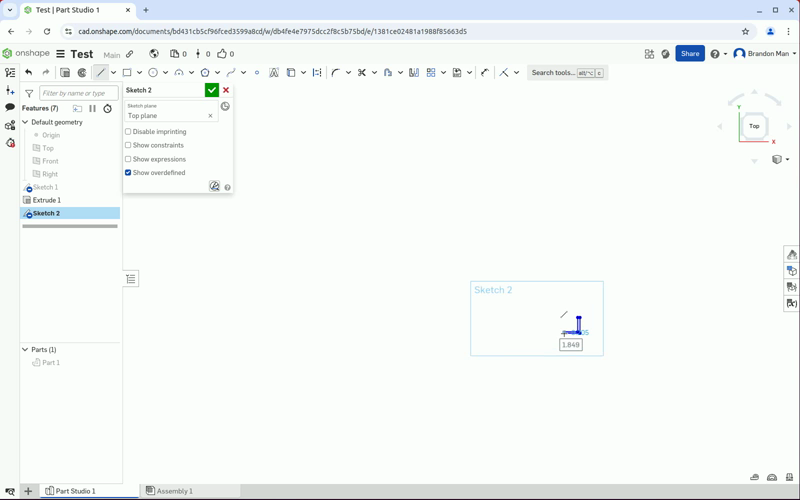
scroll(6)
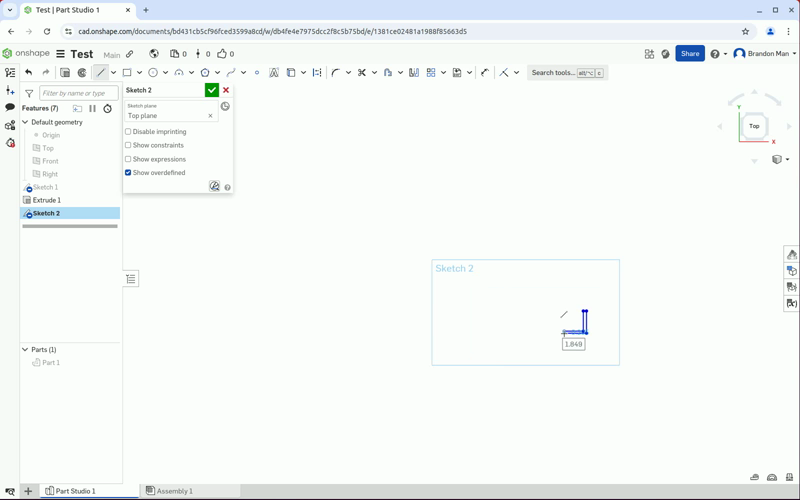
scroll(6)
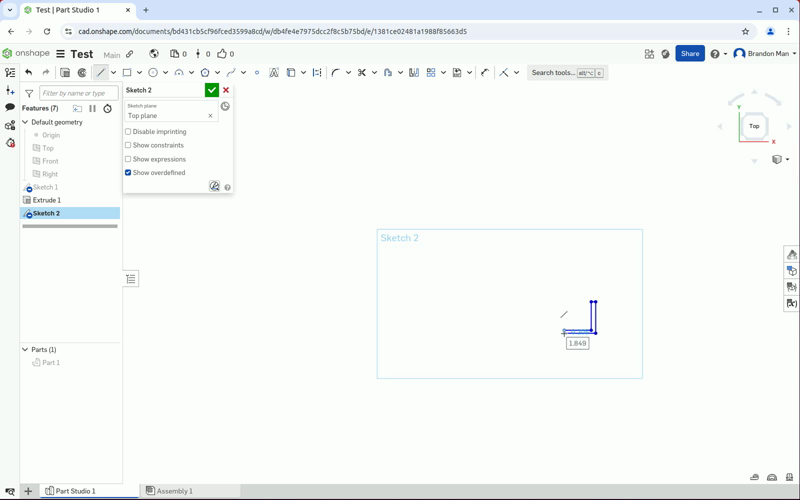
scroll(6)
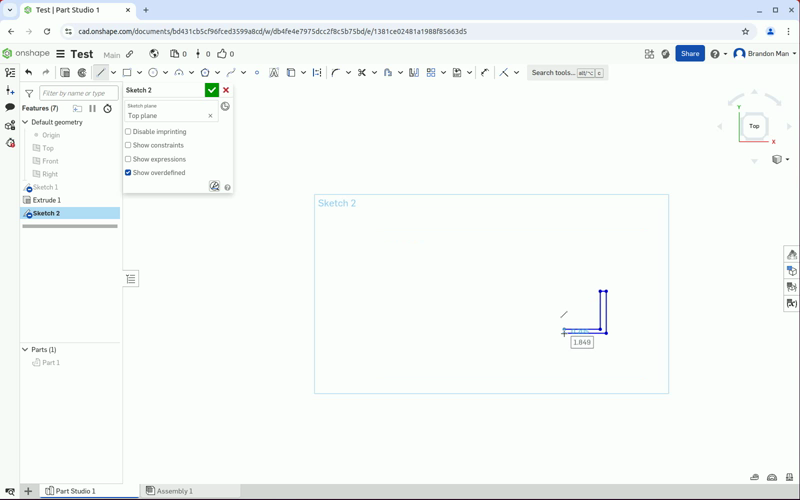
scroll(6)
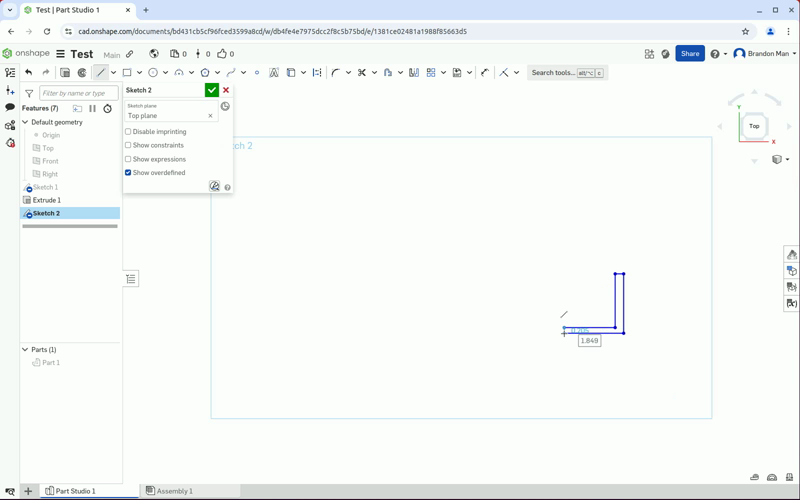
scroll(6)
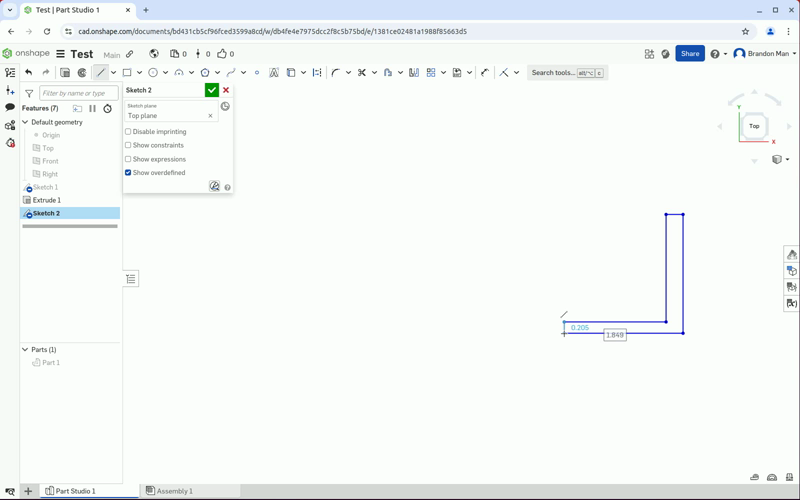
key_up(shift)
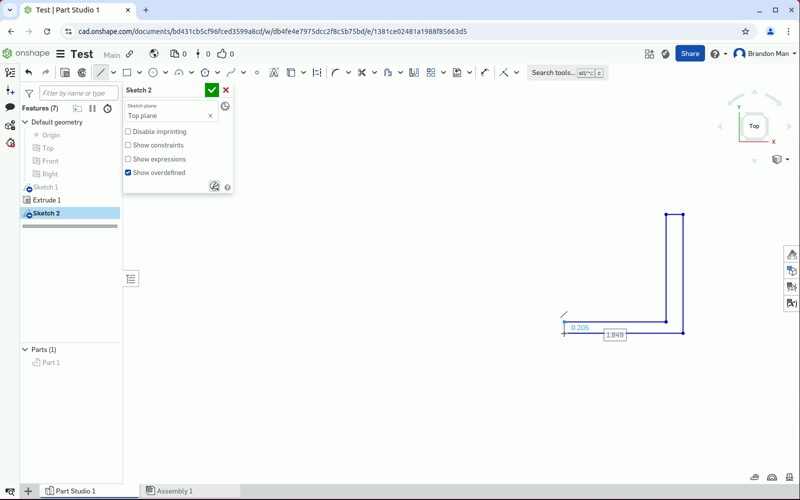
click(564, 333)
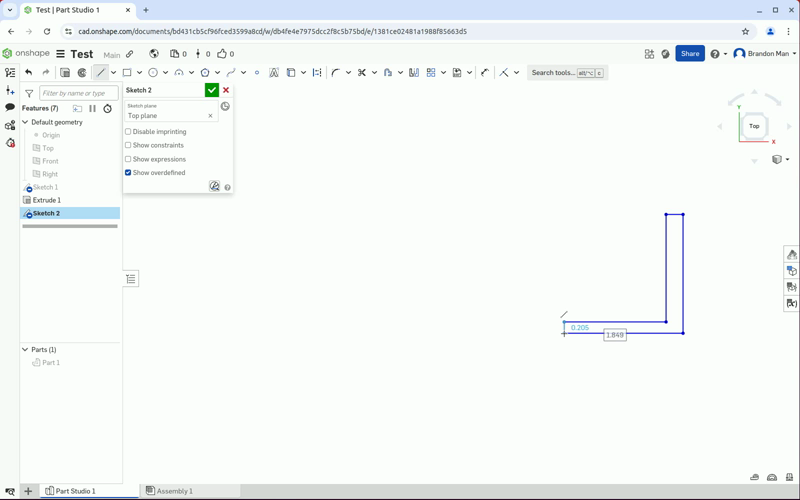
scroll(-6)
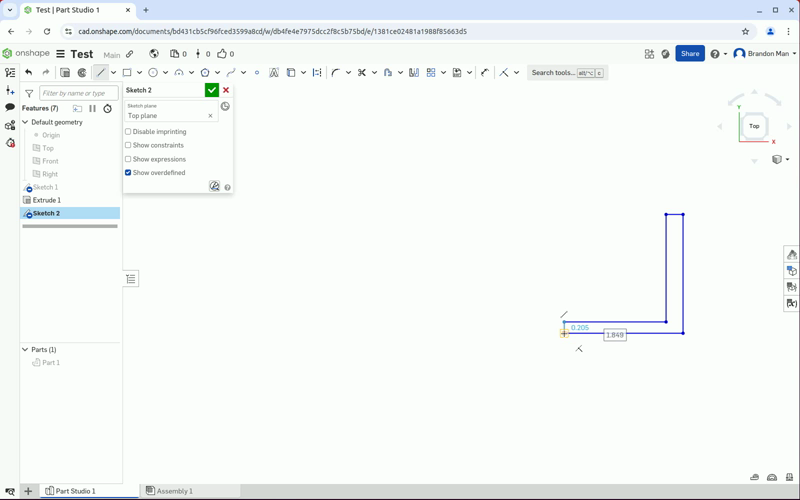
scroll(-6)
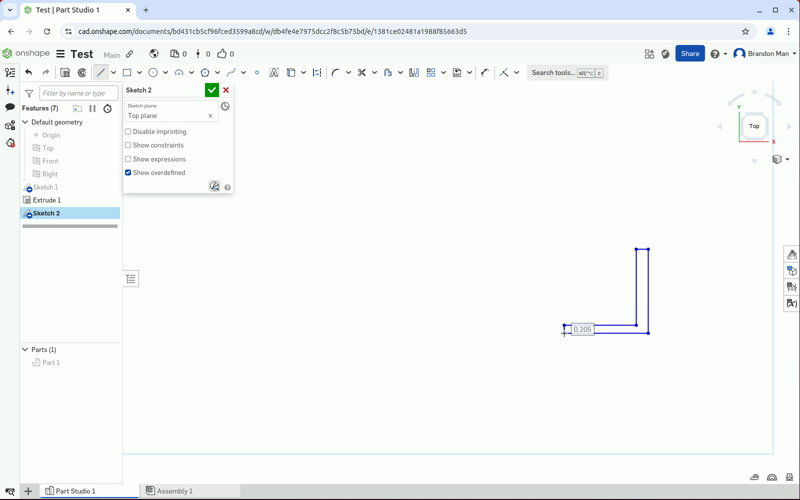
scroll(-6)
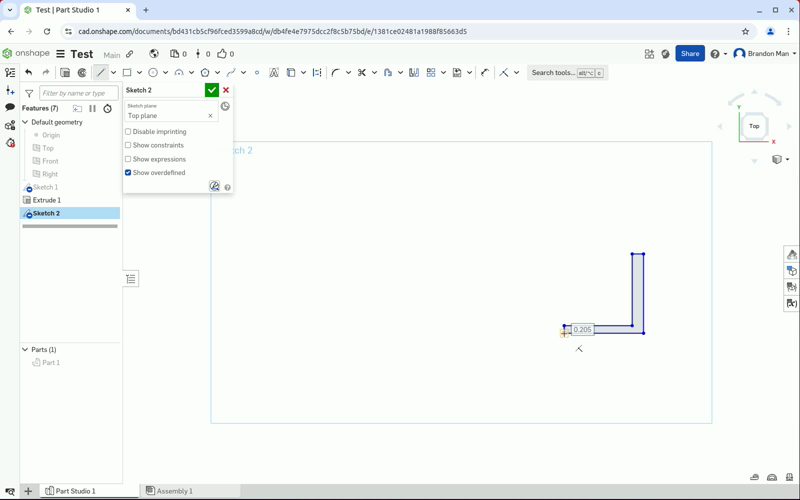
scroll(-6)
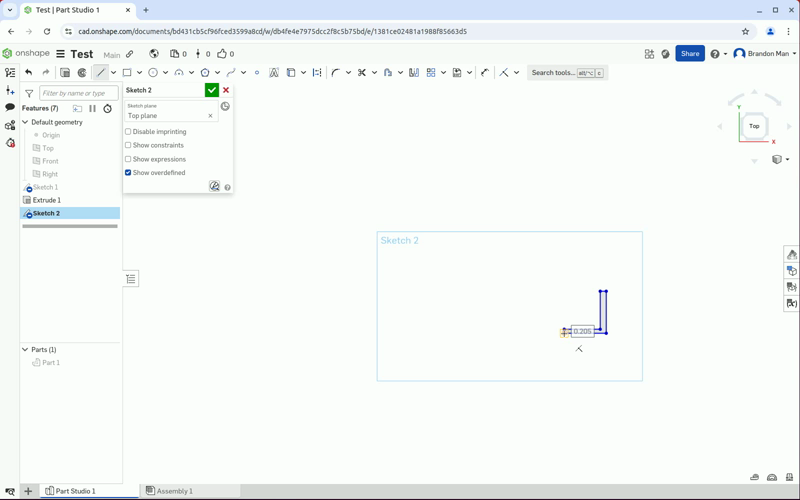
scroll(-6)
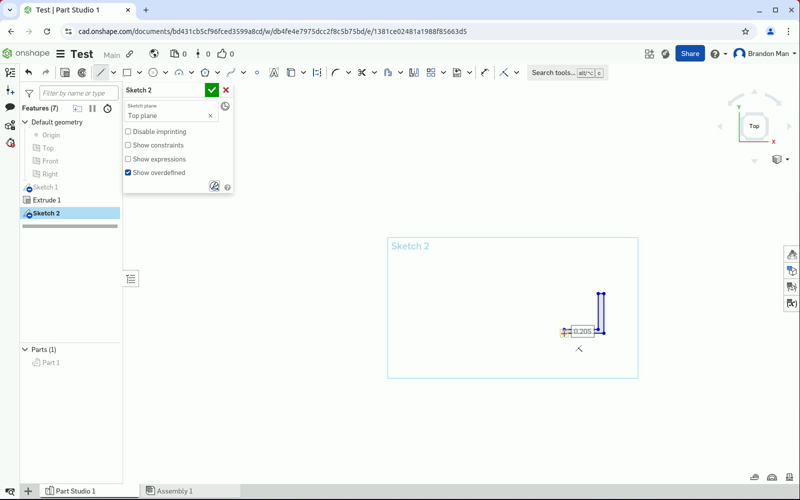
scroll(-6)
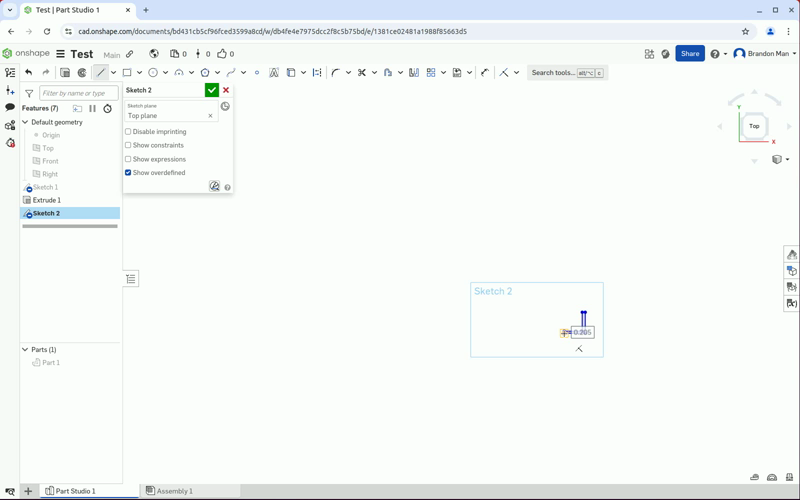
scroll(-6)
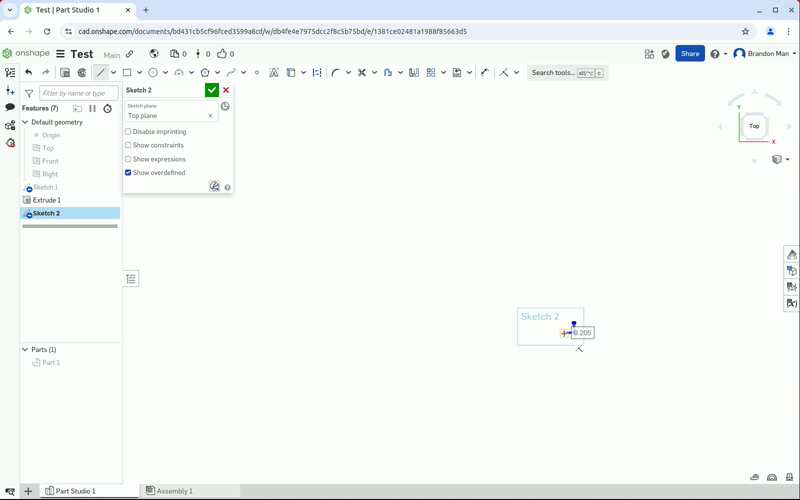
key(esc)
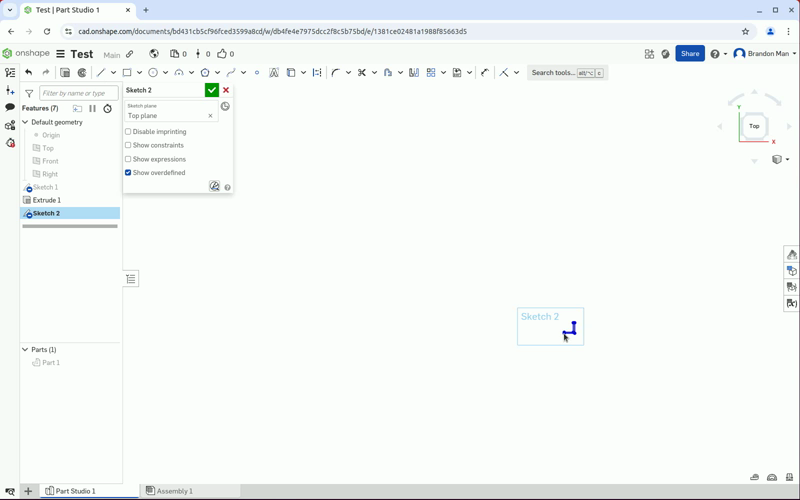
mouse_move(566, 332)
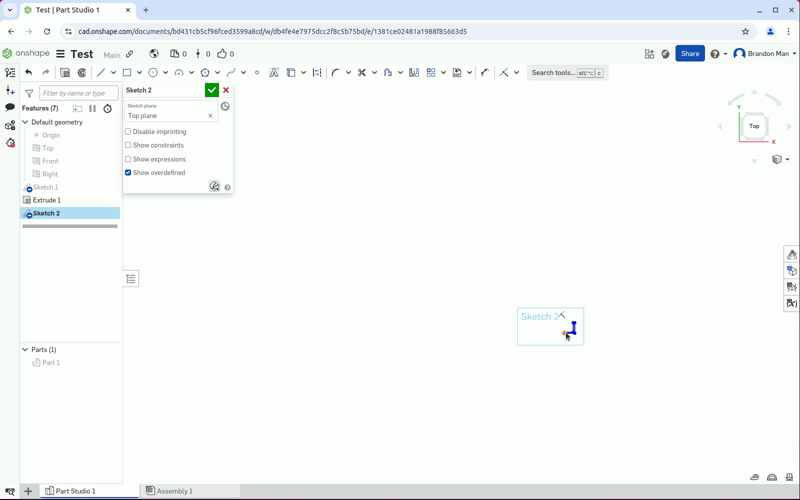
scroll(6)
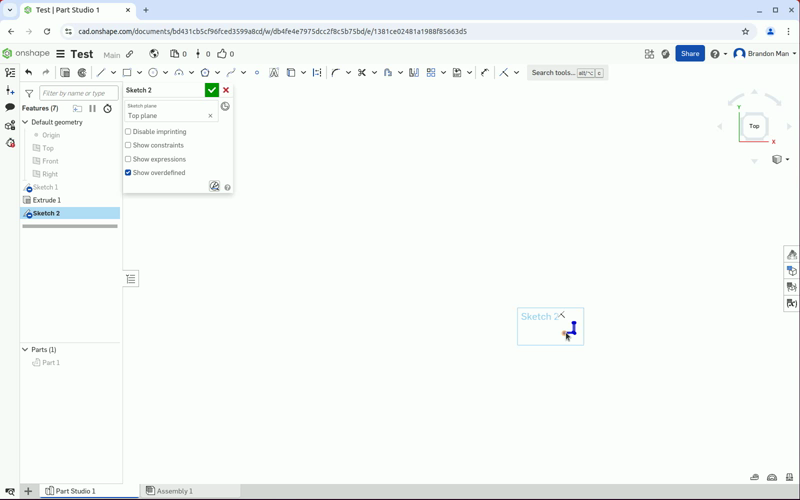
scroll(6)
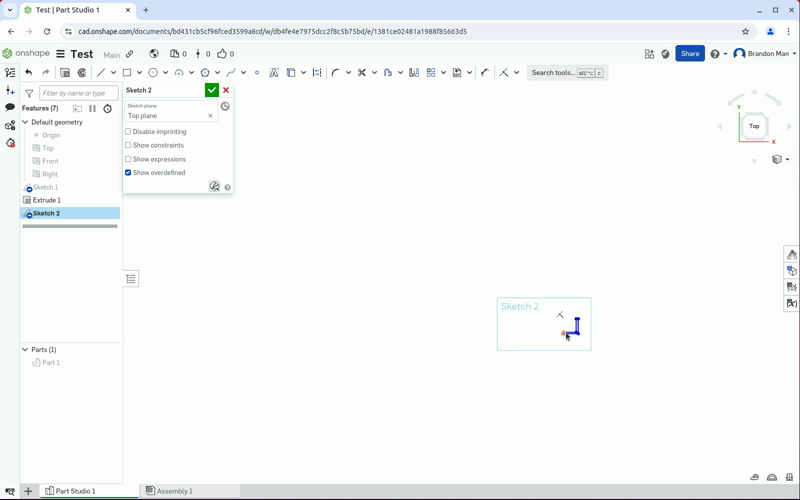
scroll(6)
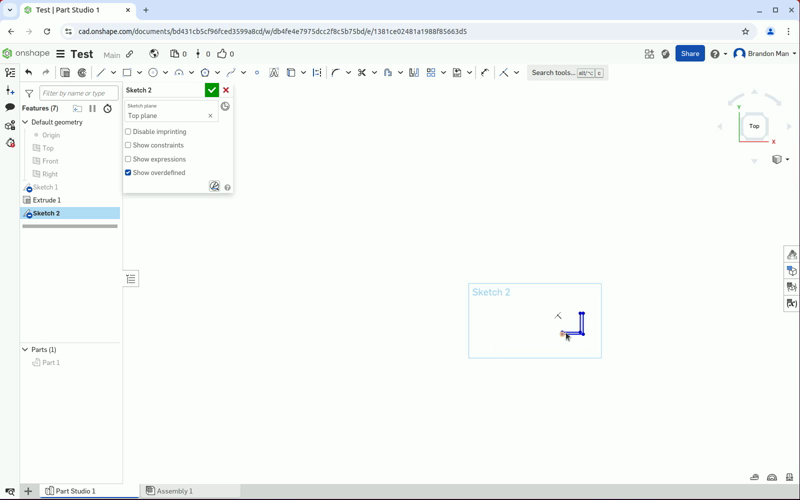
scroll(6)
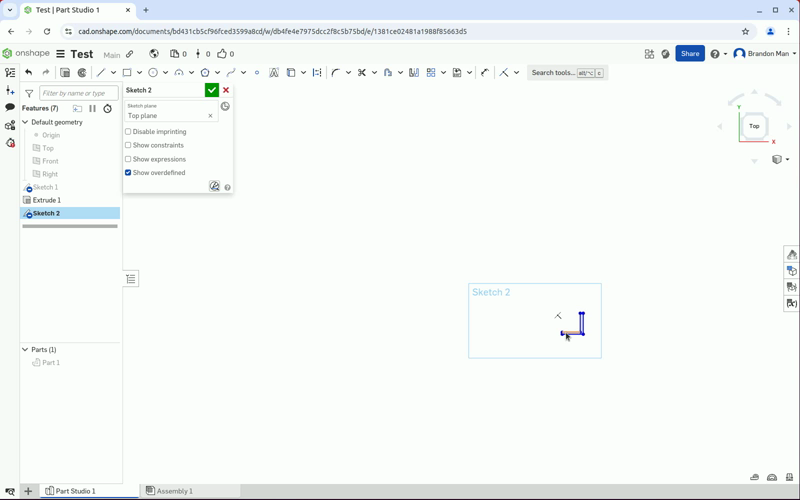
scroll(6)
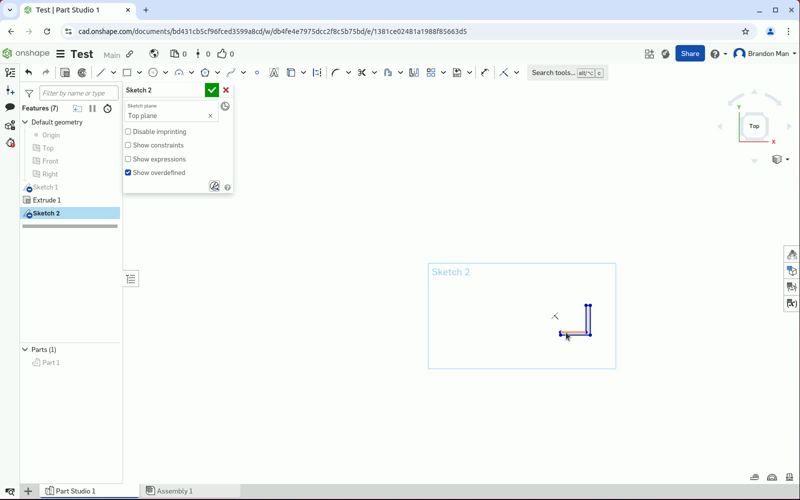
scroll(6)
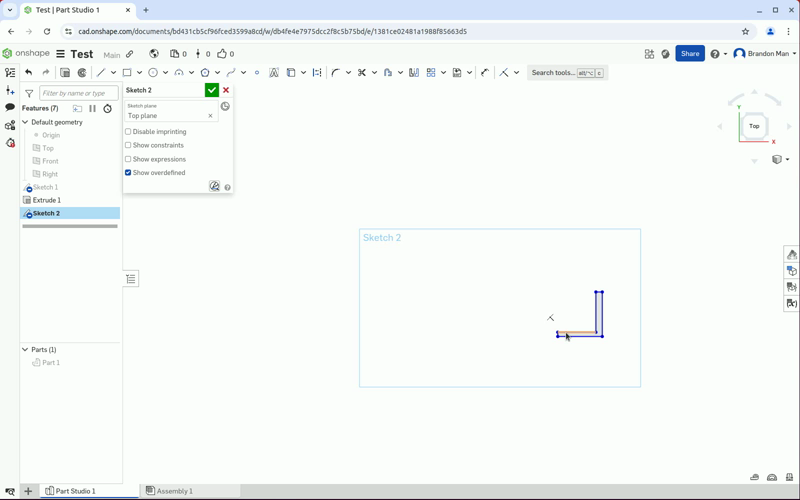
scroll(6)
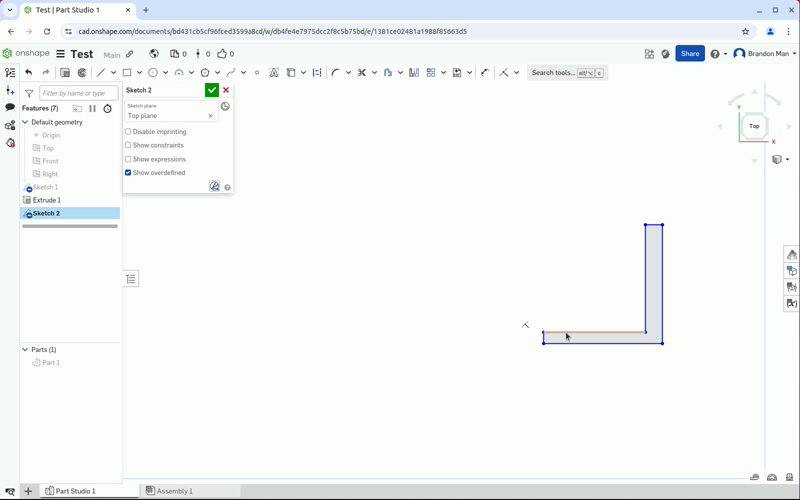
click(566, 332)
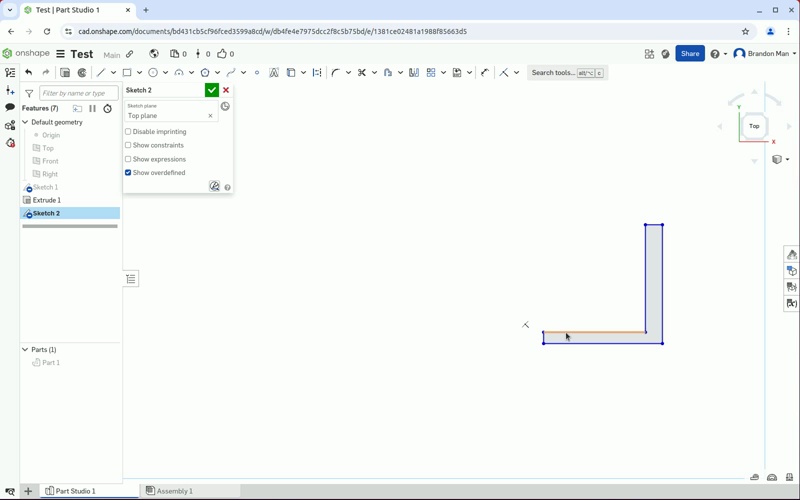
scroll(-6)
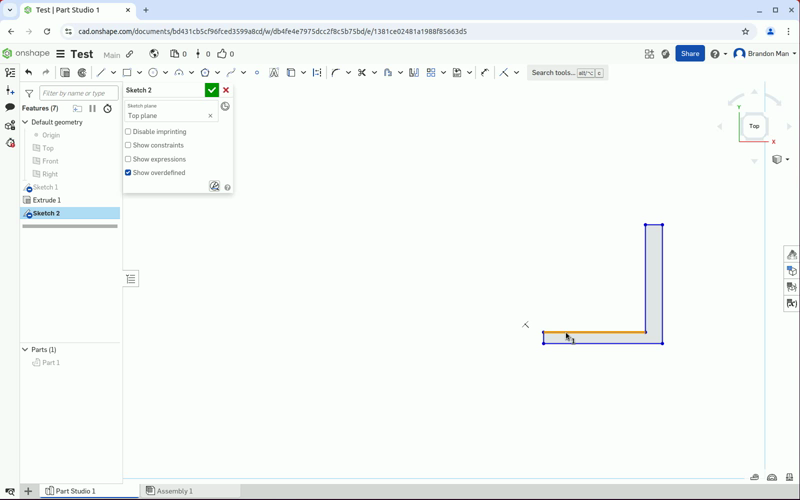
scroll(-6)
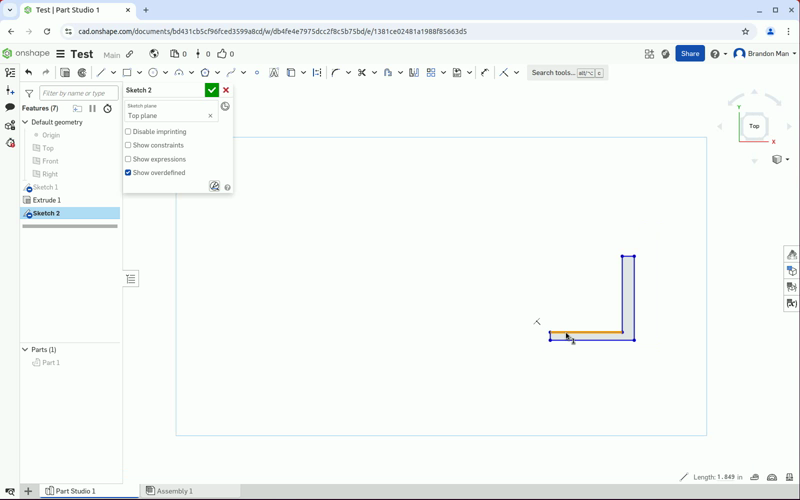
scroll(-6)
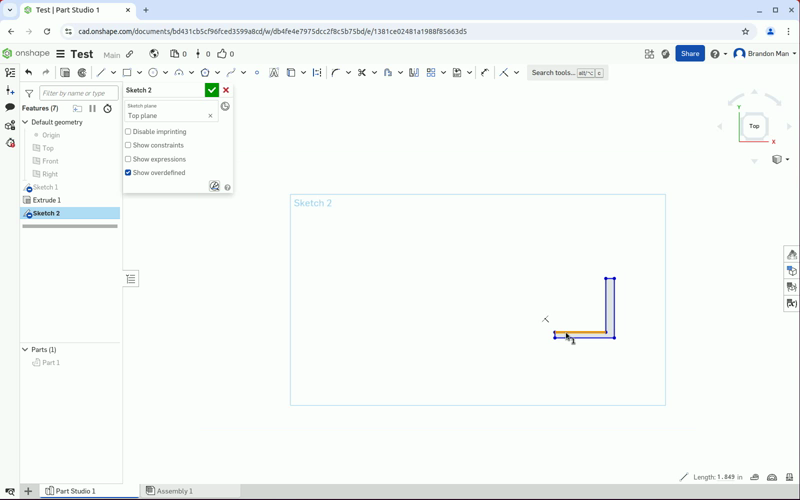
scroll(-6)
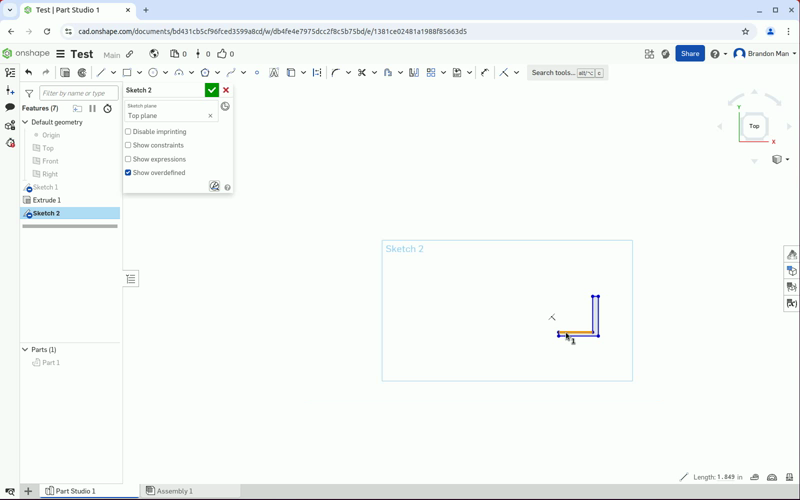
scroll(-6)
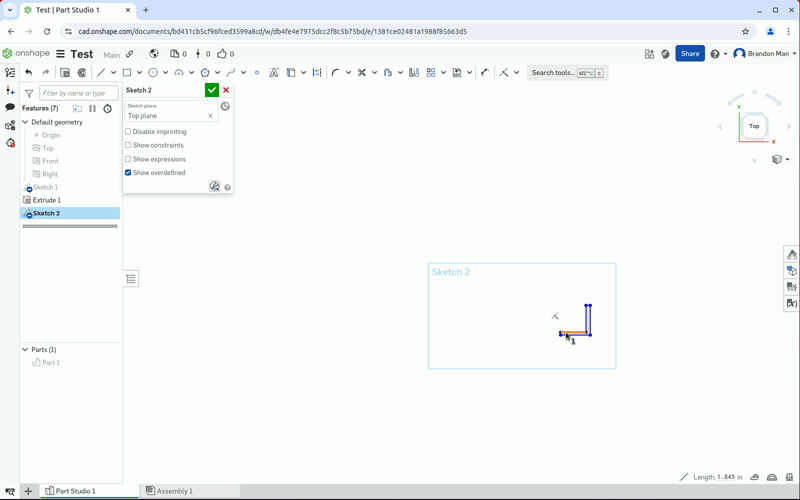
scroll(-6)
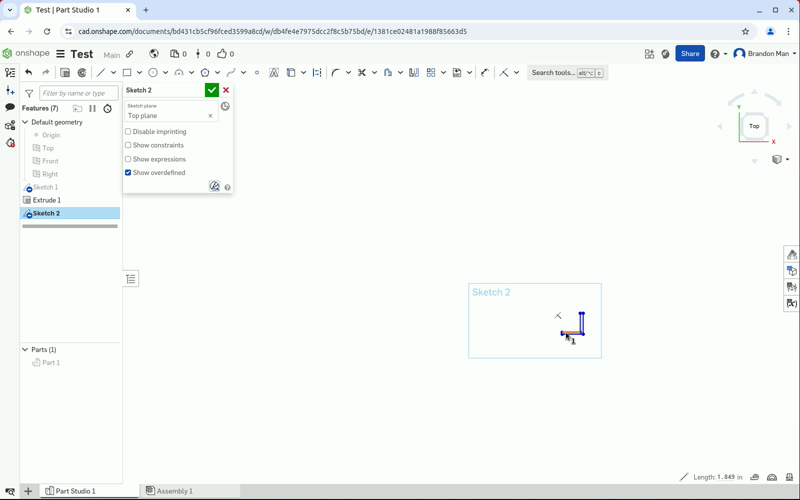
scroll(-6)
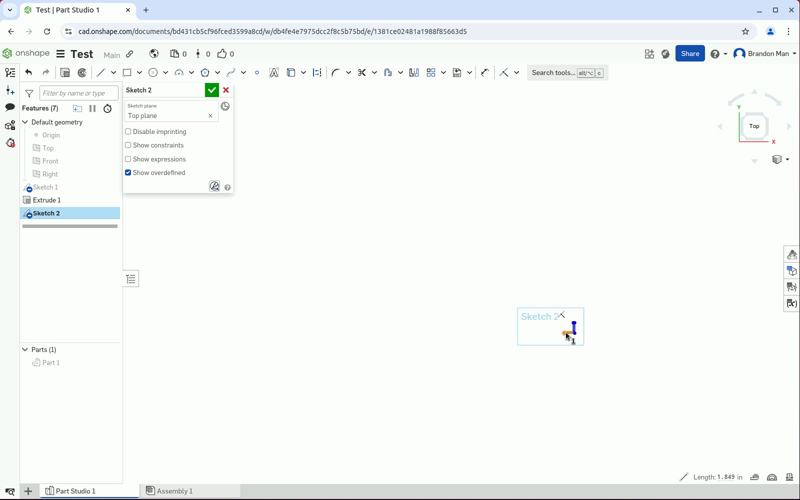
mouse_move(73, 352)
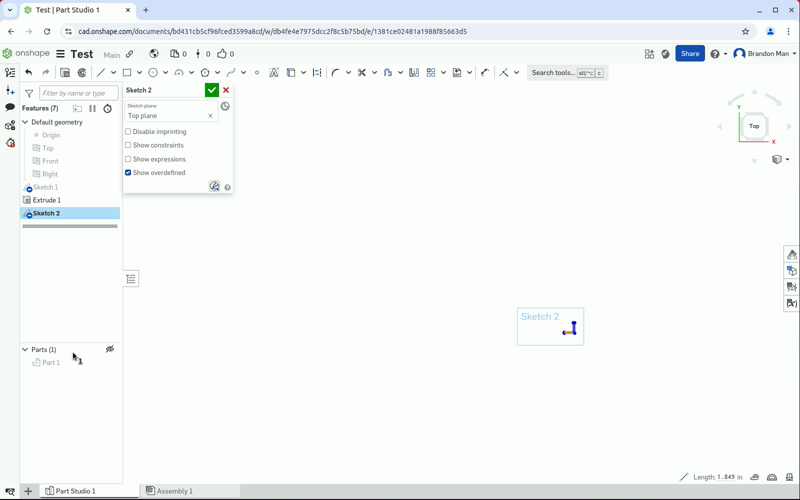
key(shift+y)
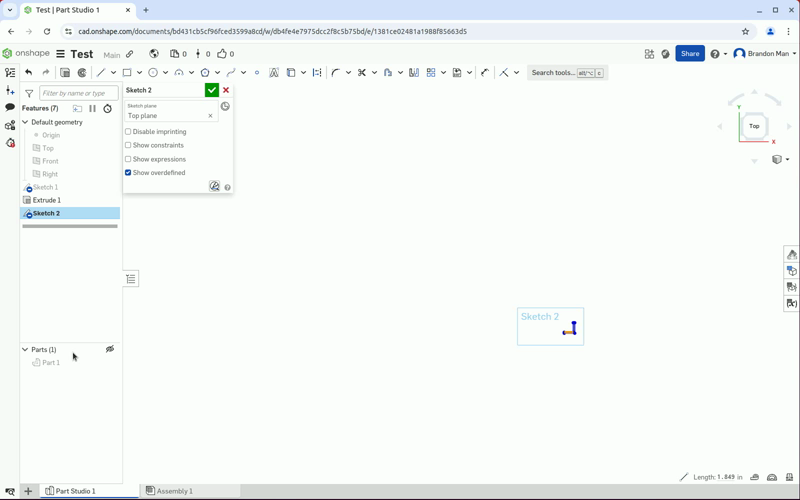
key(shift+e)
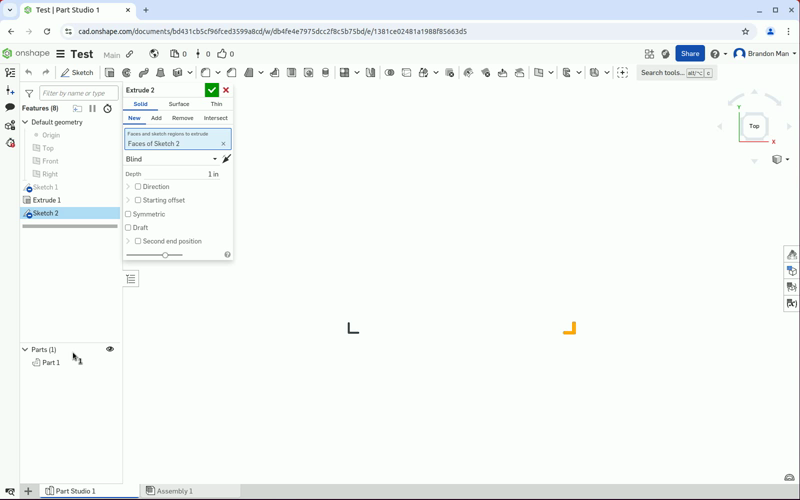
mouse_move(143, 106)
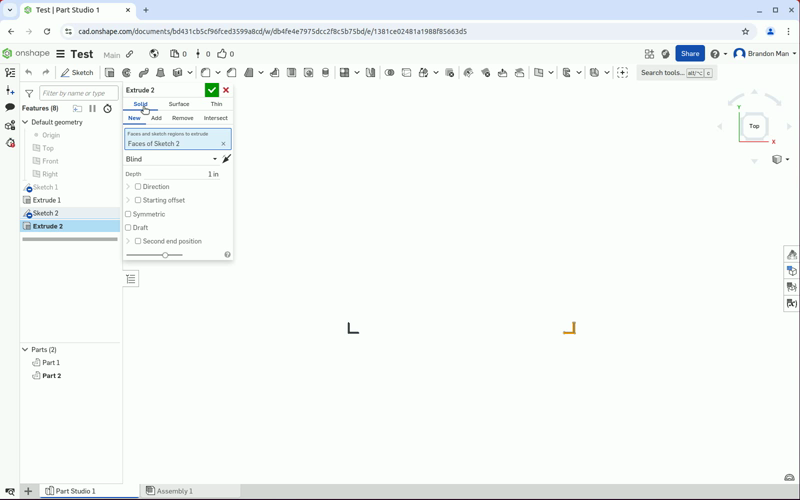
click(143, 106)
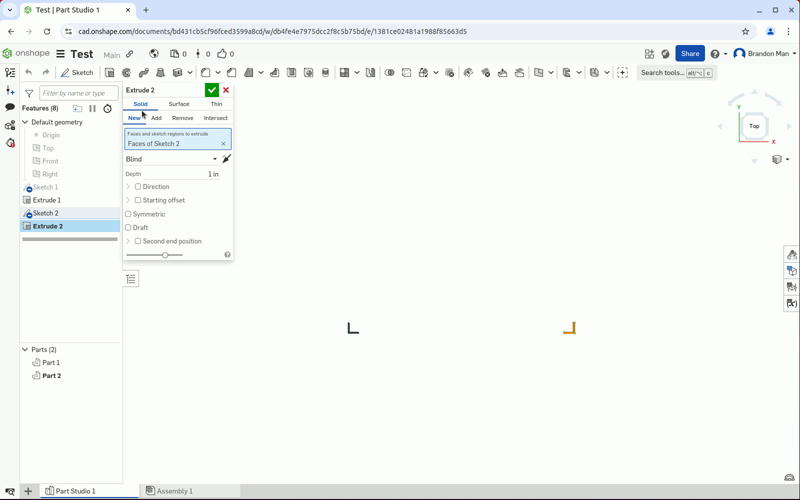
mouse_move(137, 120)
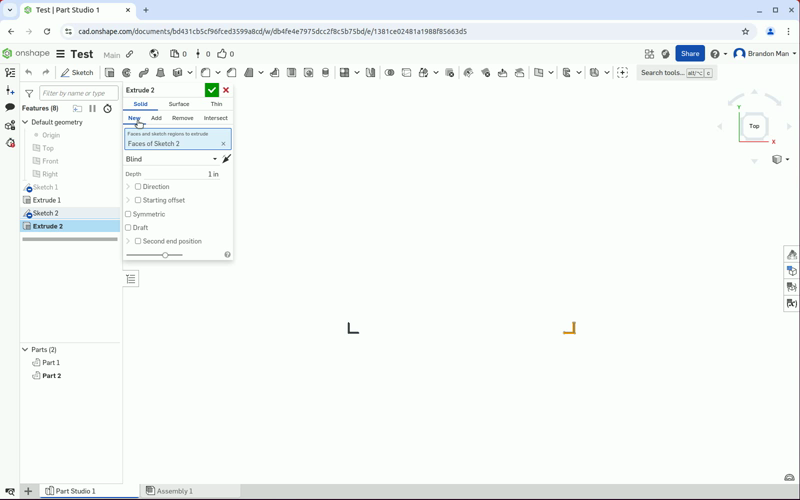
click(137, 120)
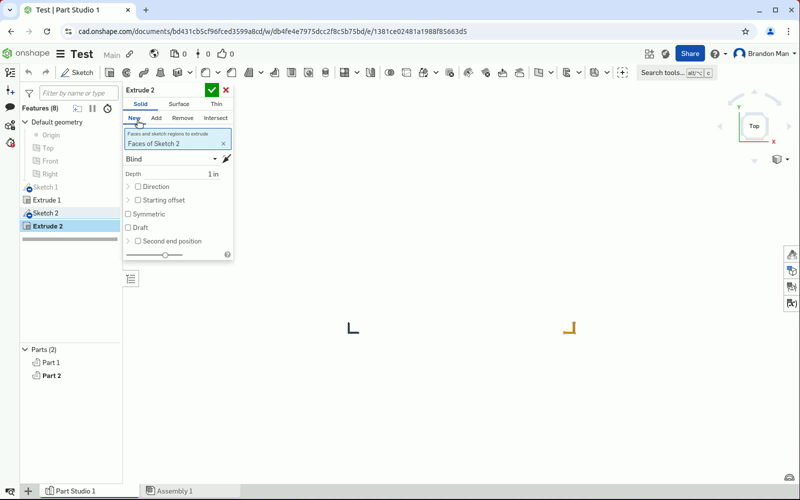
key(tab, 4)
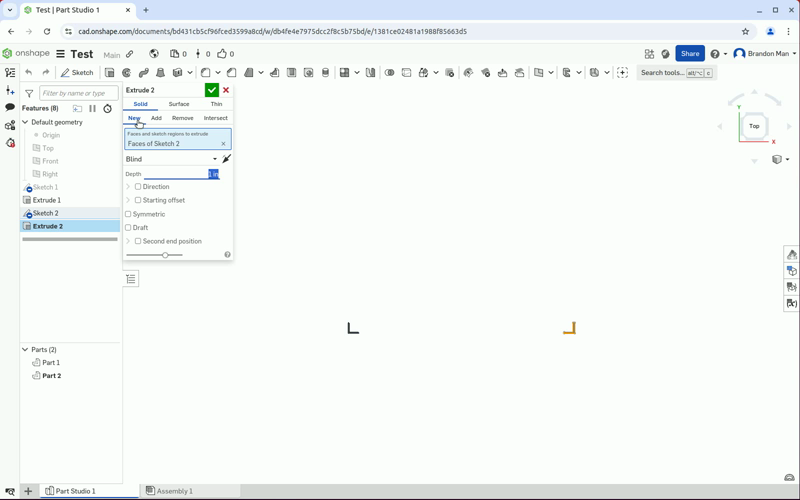
text(-18.294)
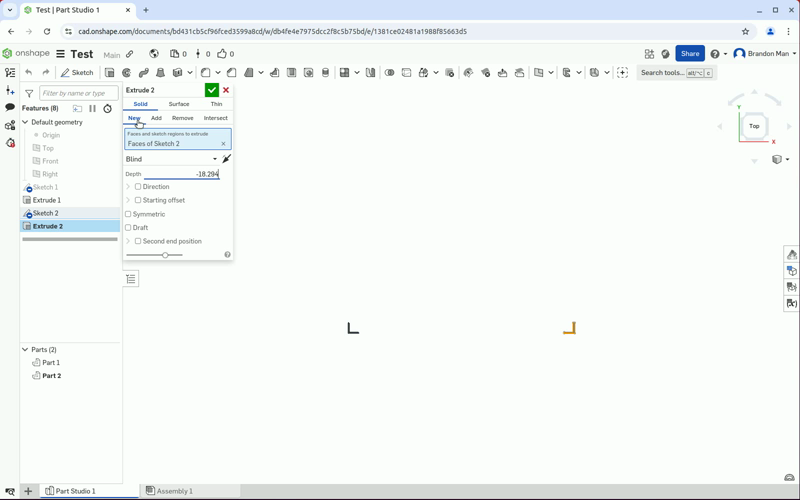
key(enter)
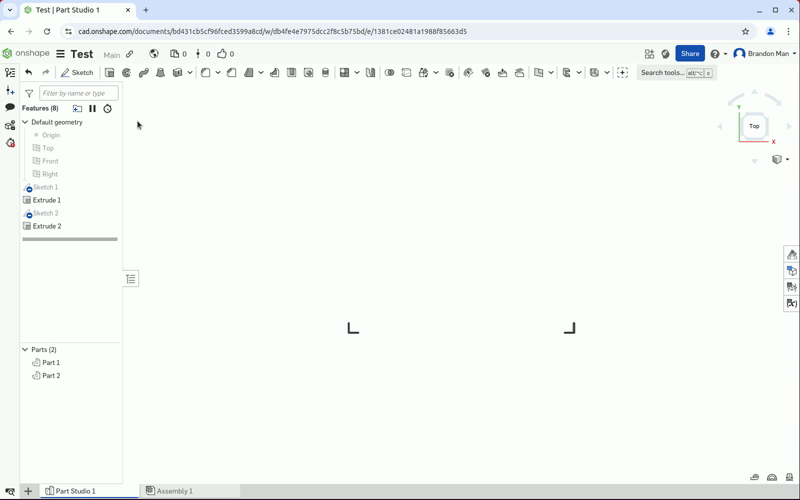
key(shift+h)
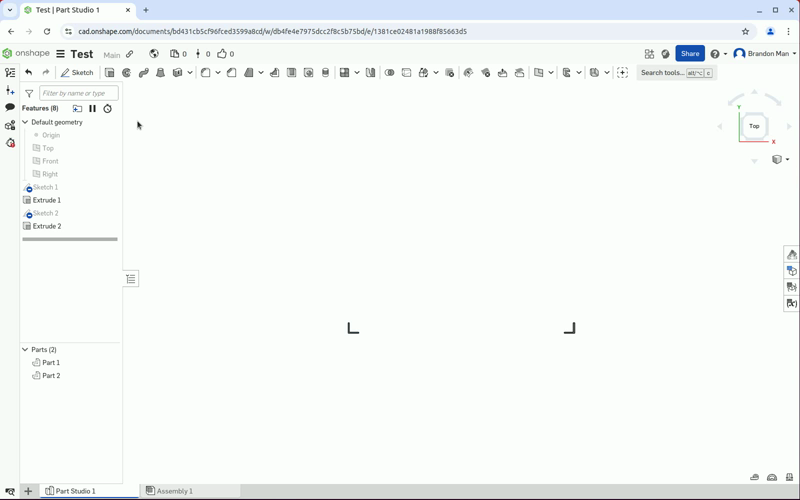
key(shift+h)
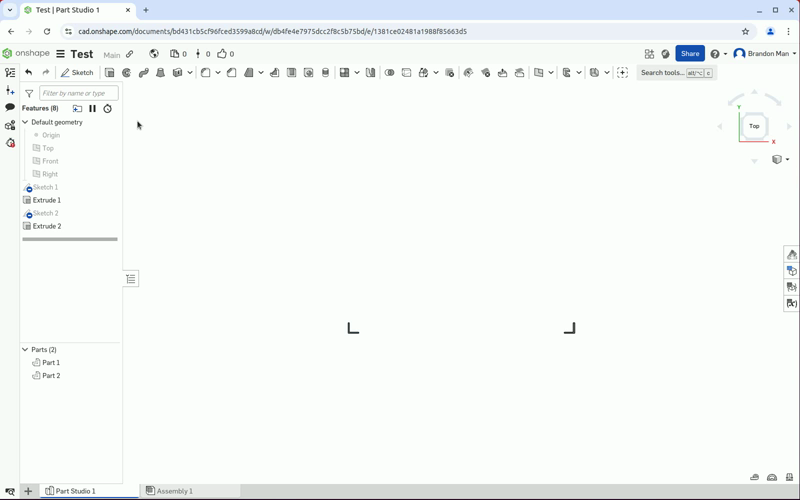
mouse_move(73, 189)
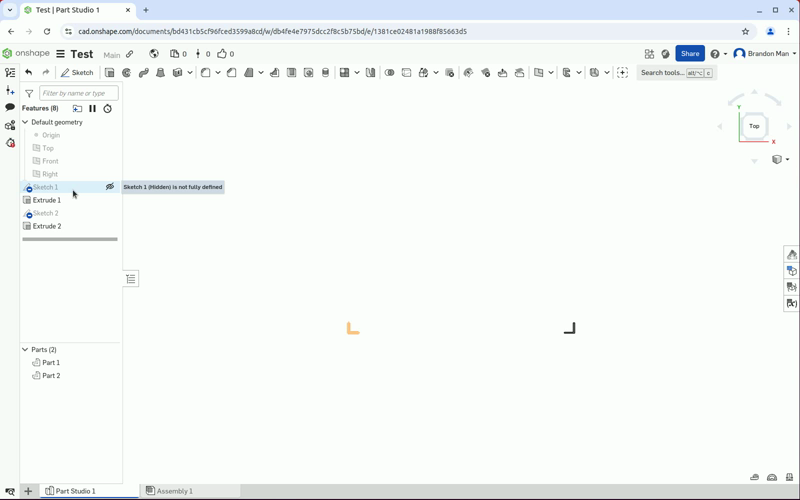
click(73, 189)
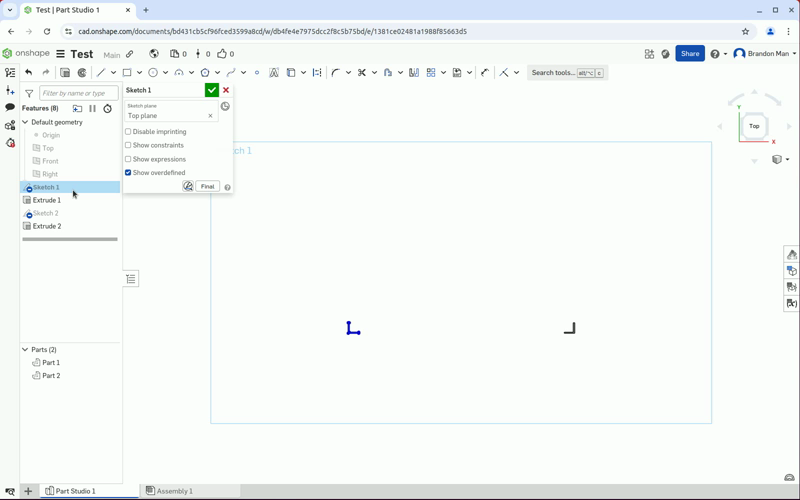
mouse_move(229, 92)
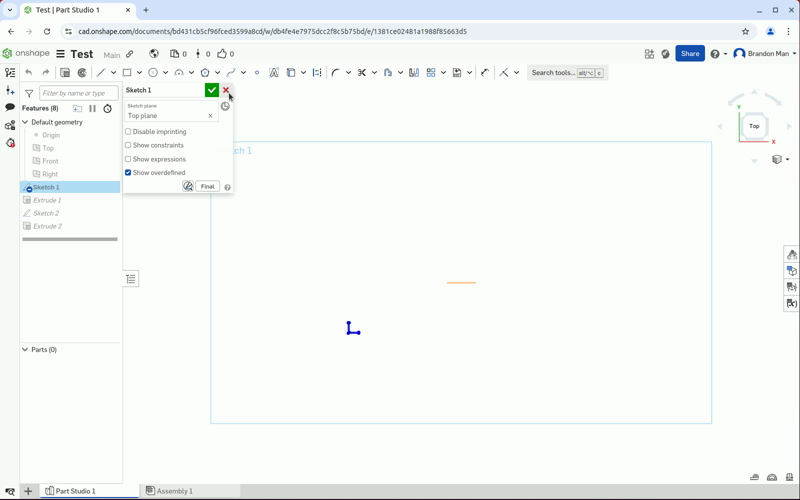
click(229, 92)
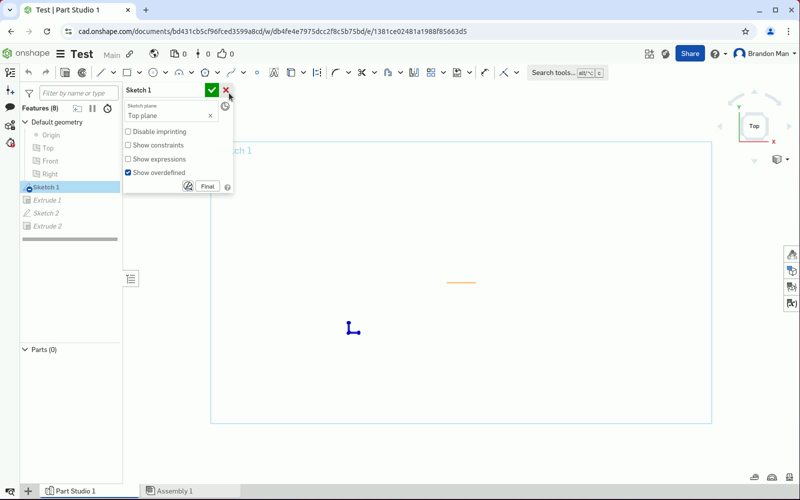
key(shift+s)
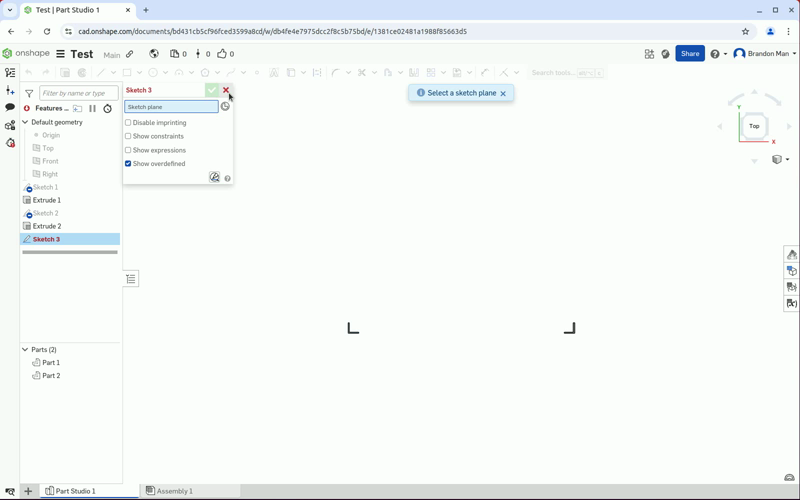
mouse_move(73, 150)
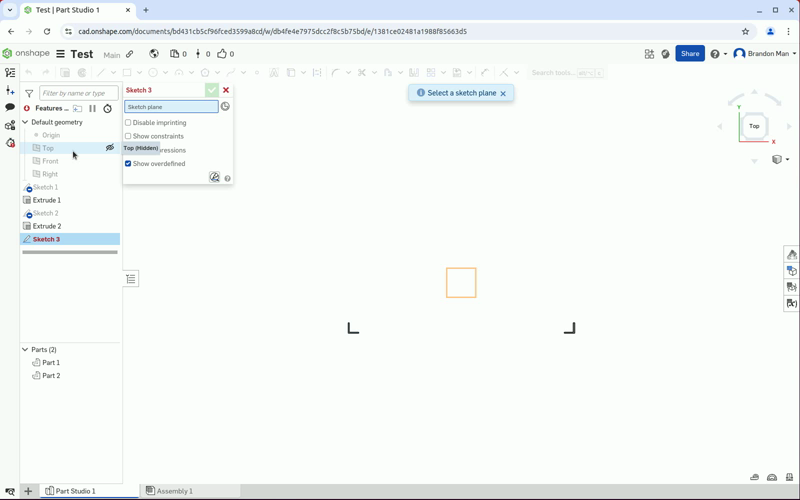
click(73, 150)
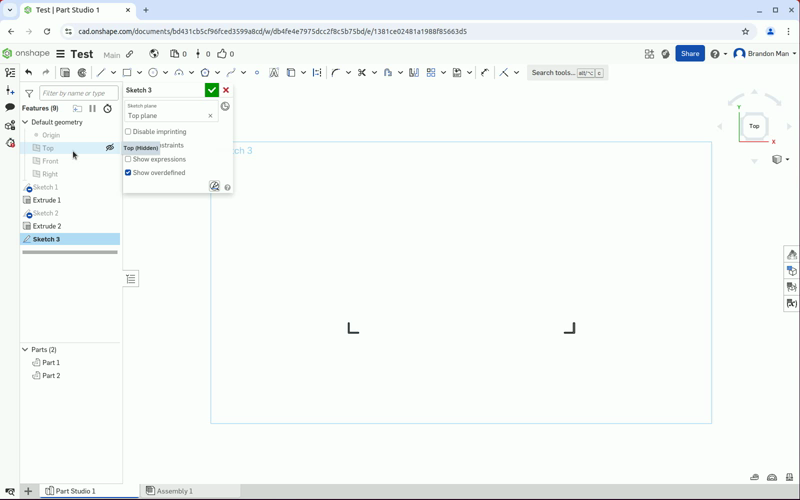
mouse_move(73, 352)
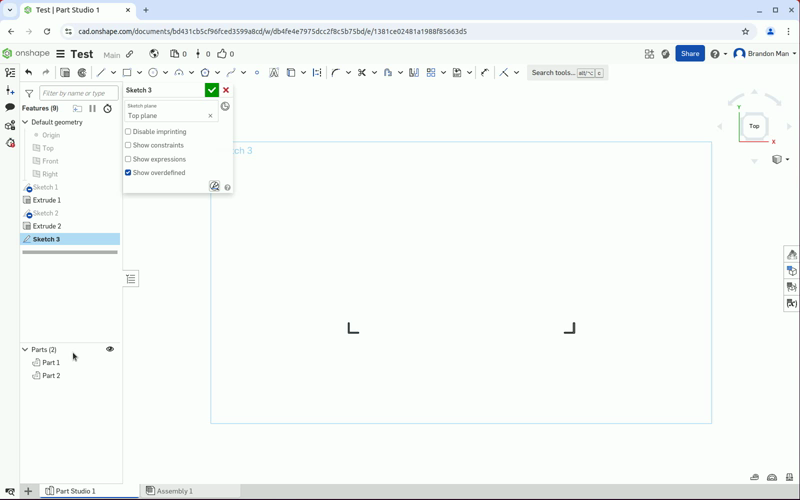
key(y)
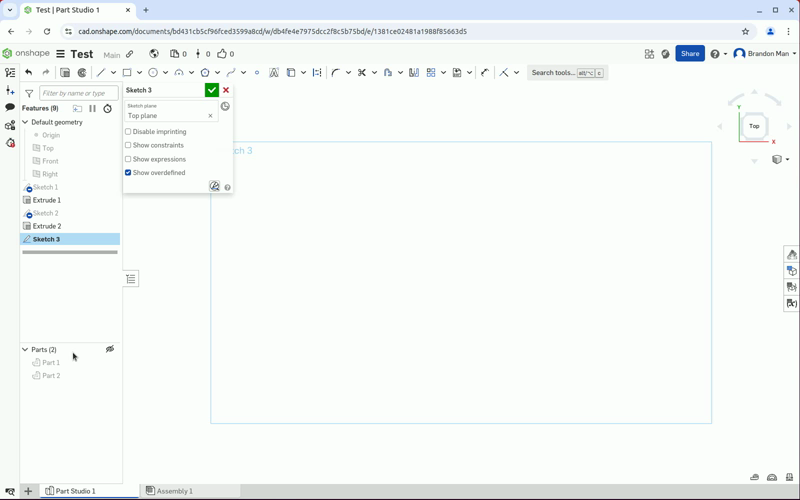
key(l)
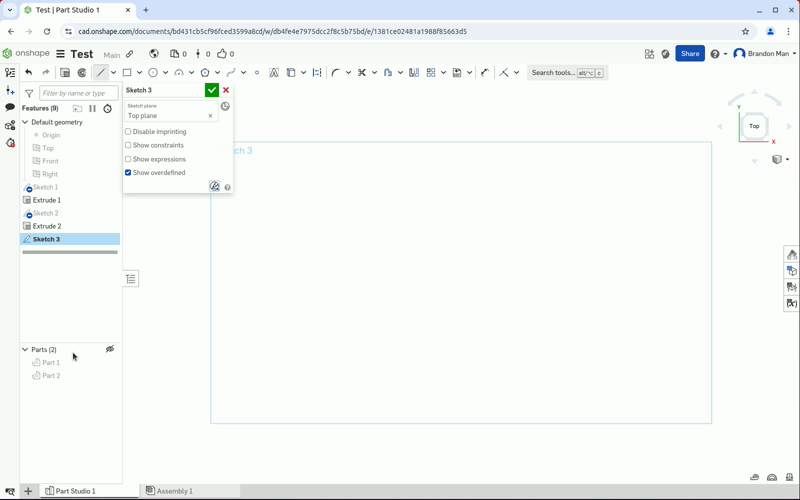
key_down(shift)
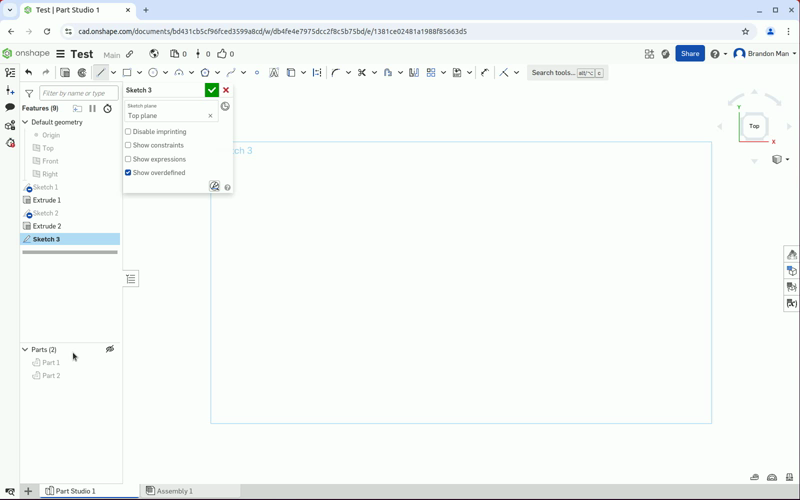
mouse_move(348, 241)
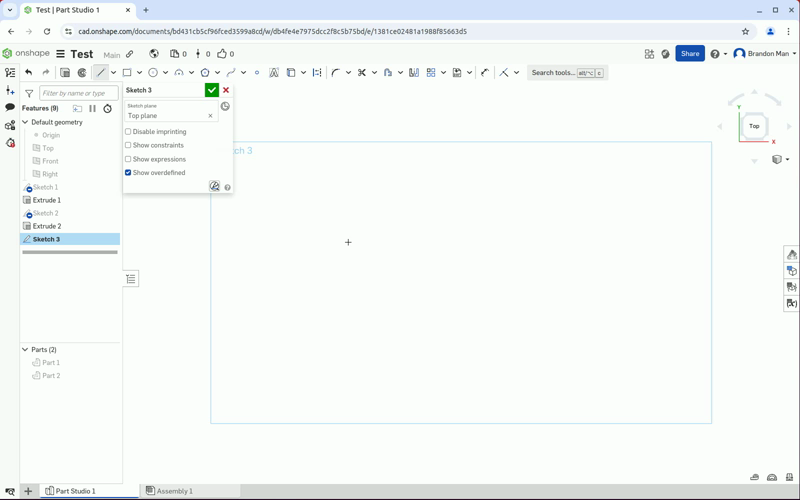
click(348, 241)
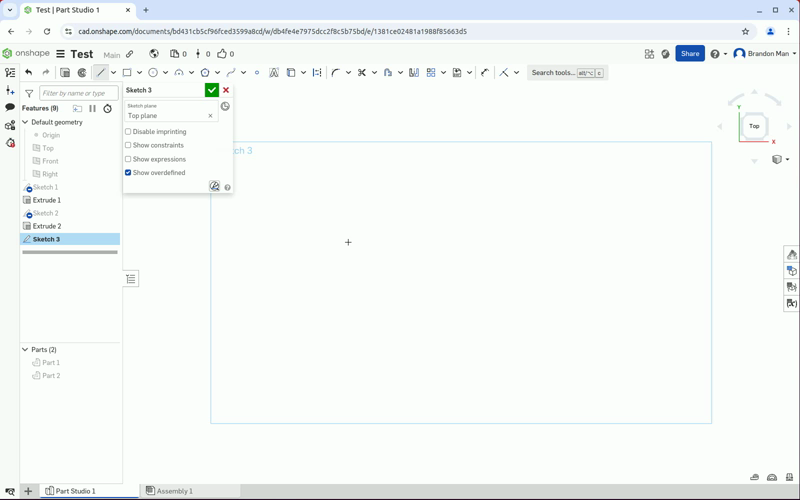
key_up(shift)
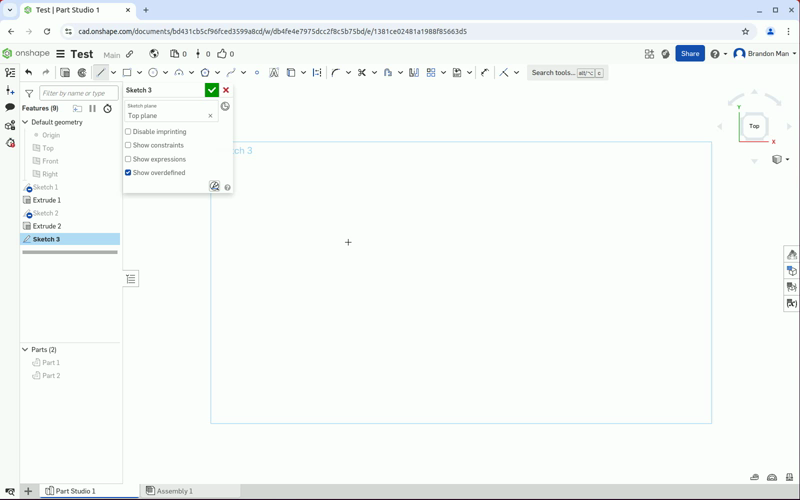
key_down(shift)
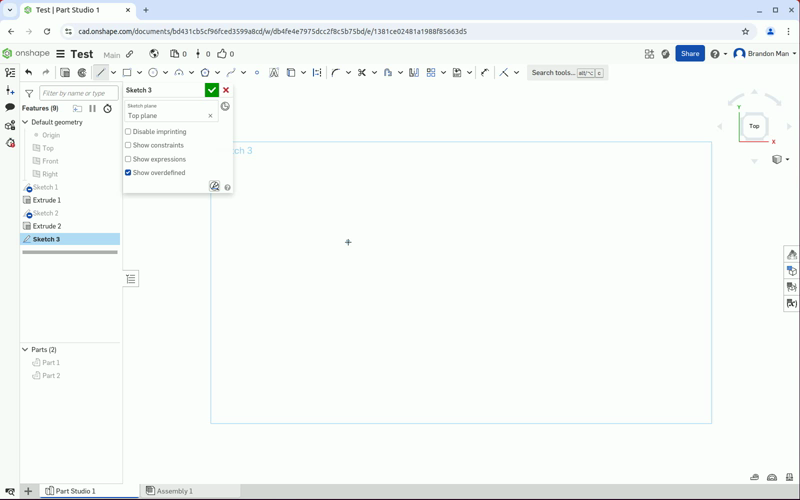
mouse_move(378, 241)
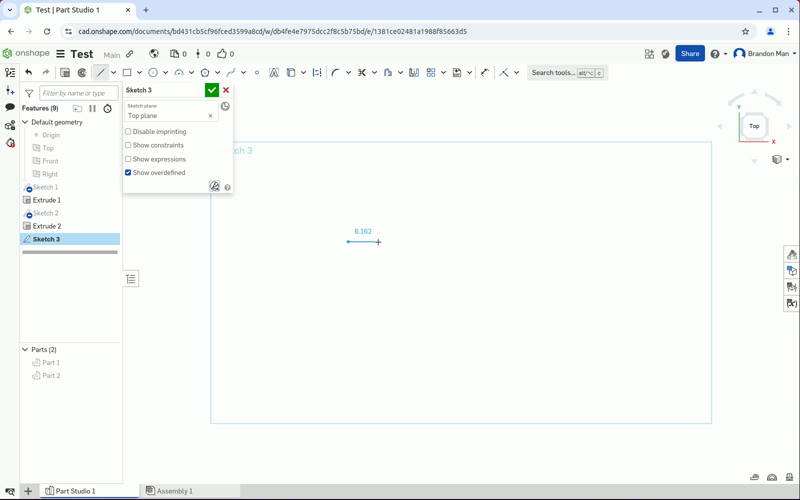
mouse_move(349, 241)
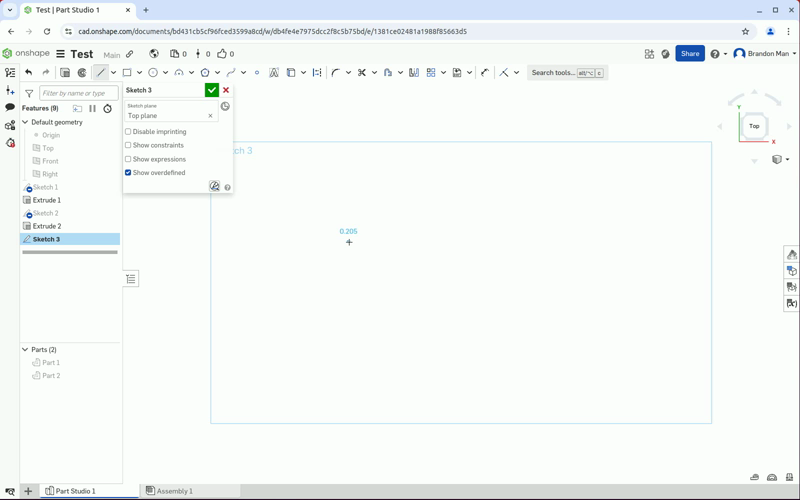
scroll(6)
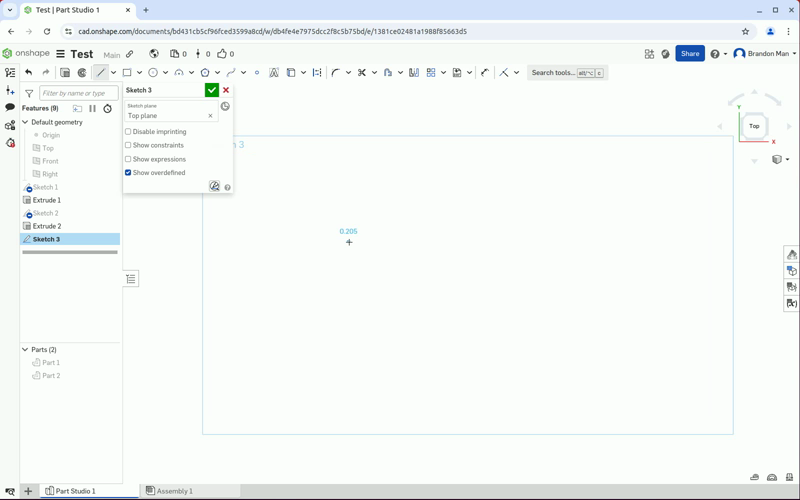
scroll(6)
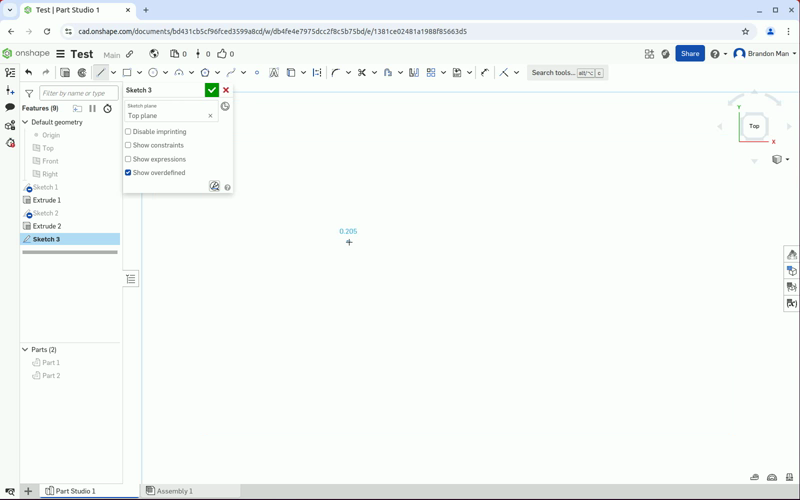
scroll(6)
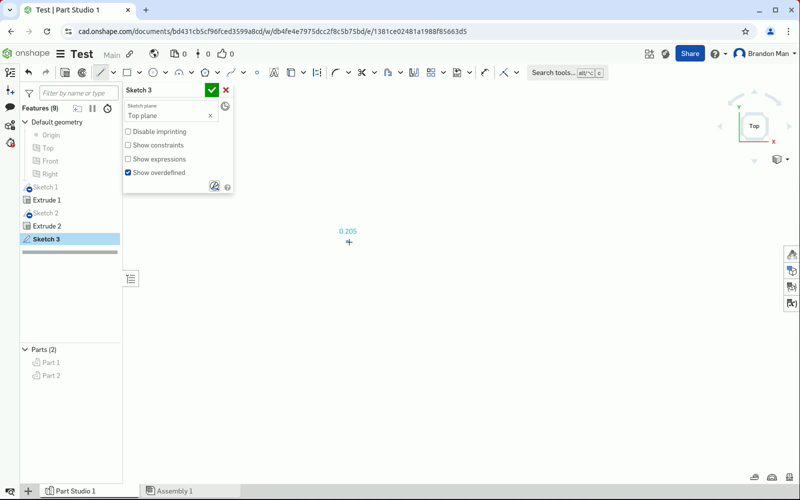
scroll(6)
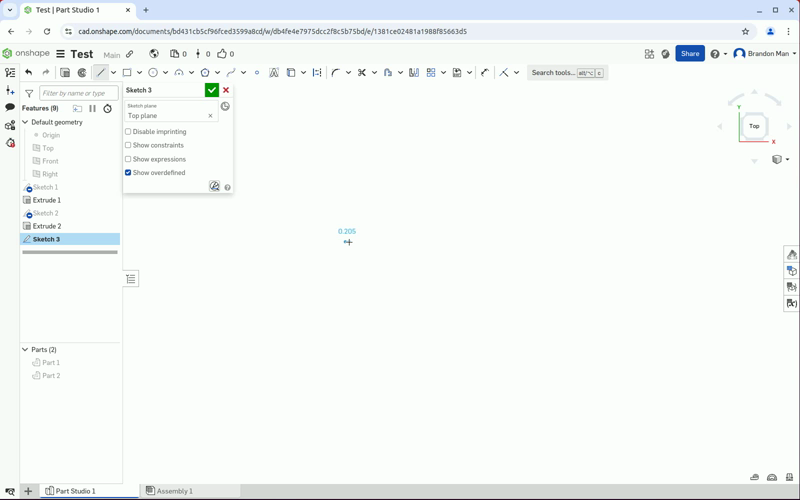
scroll(6)
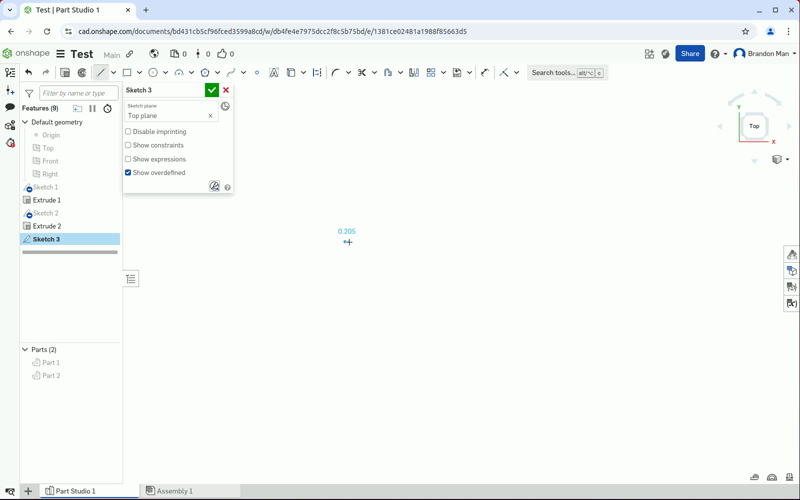
scroll(6)
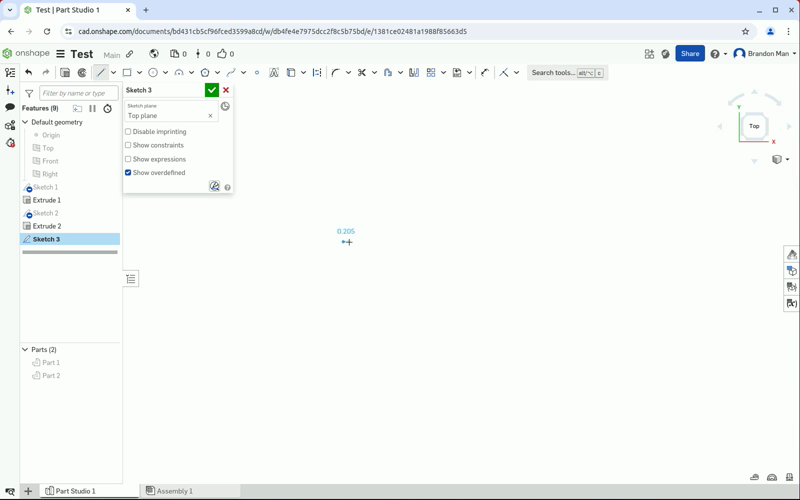
scroll(6)
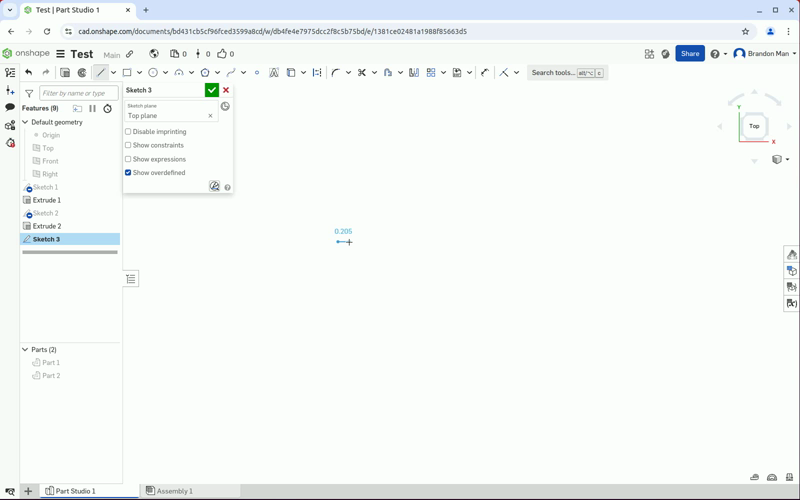
click(349, 241)
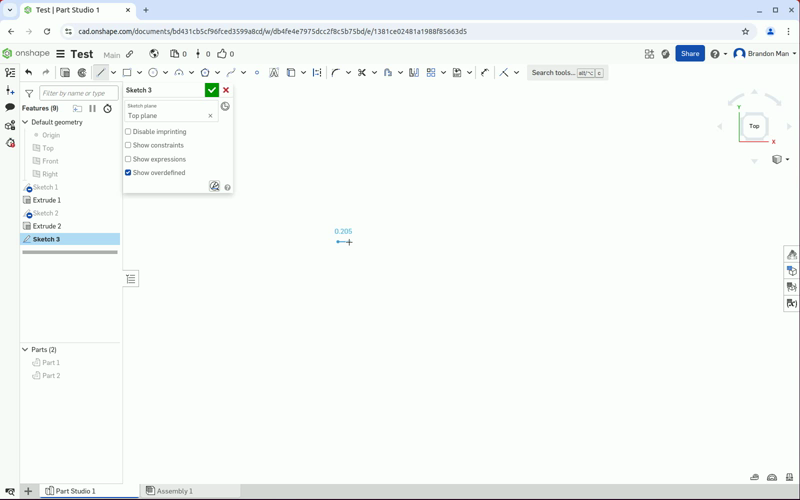
scroll(-6)
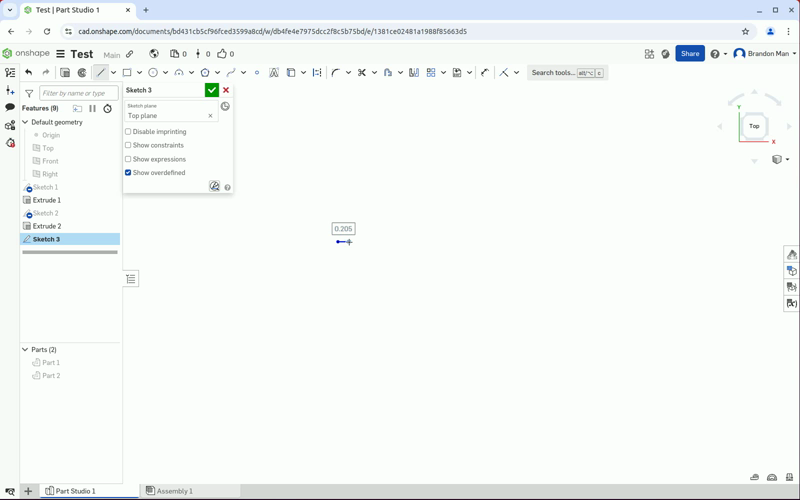
scroll(-6)
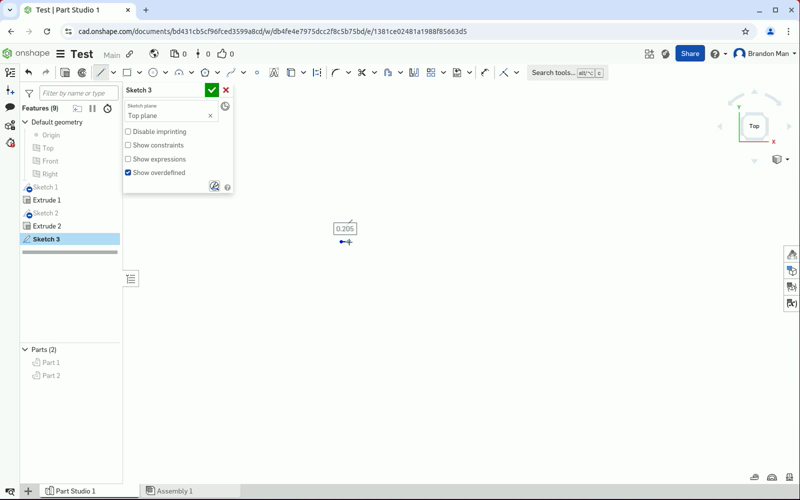
scroll(-6)
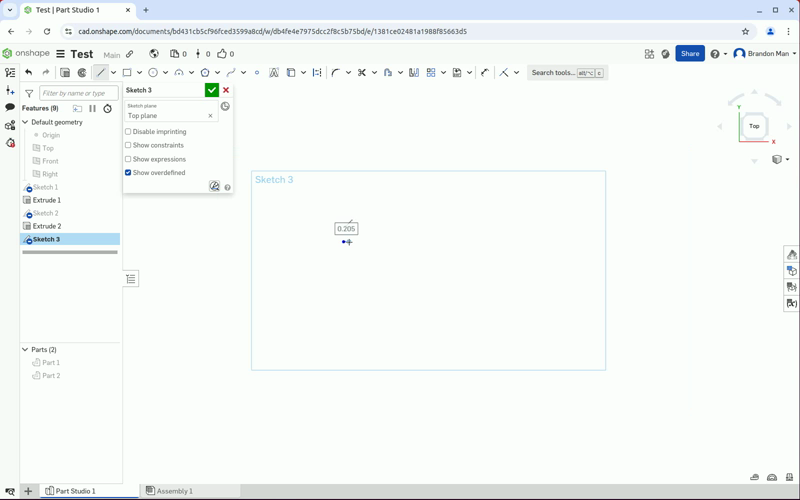
scroll(-6)
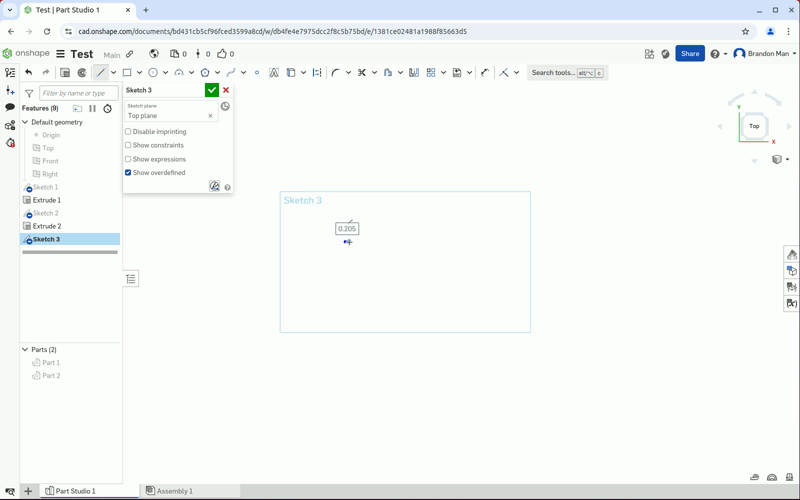
scroll(-6)
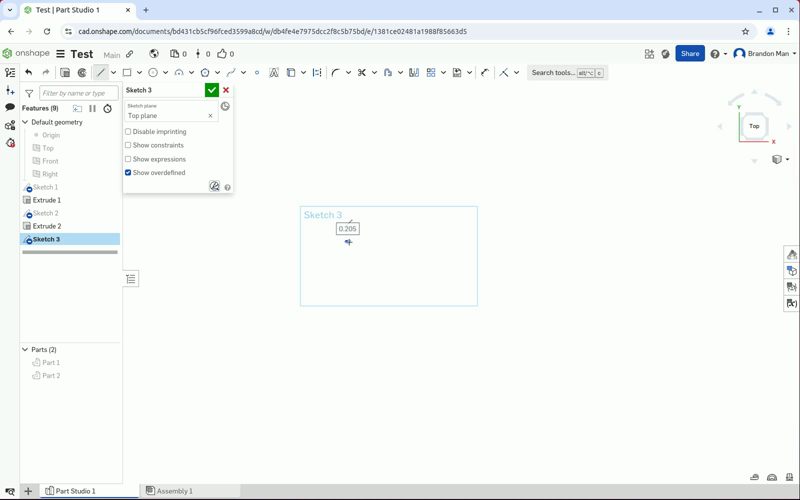
scroll(-6)
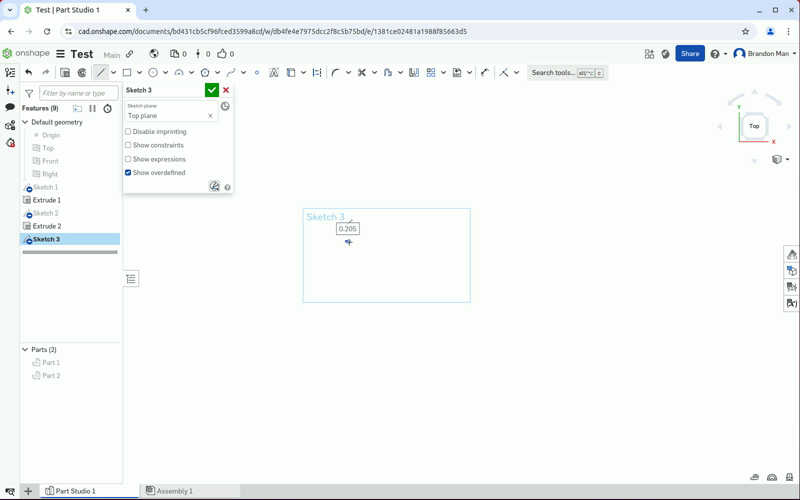
scroll(-6)
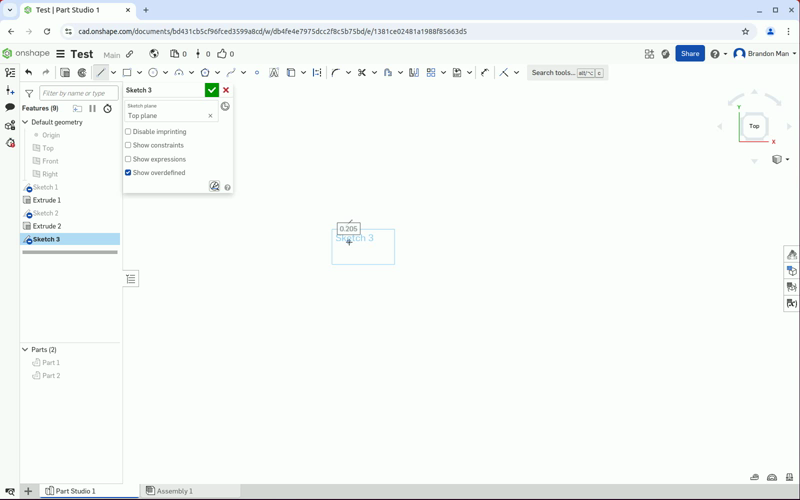
key_up(shift)
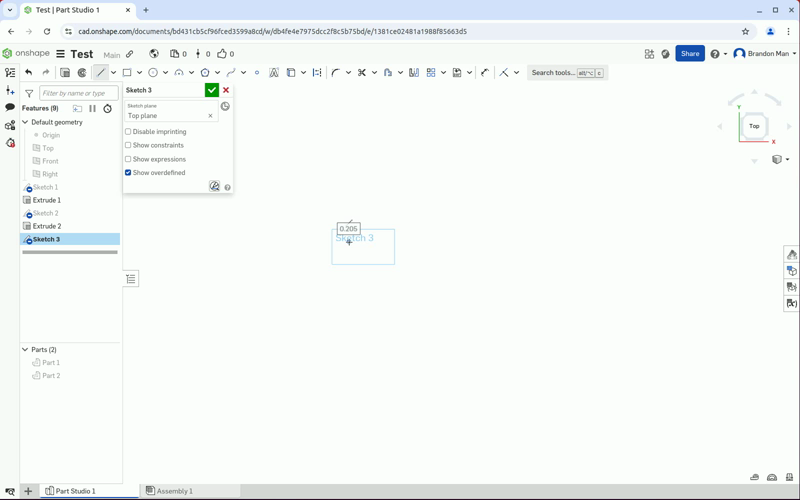
key_down(shift)
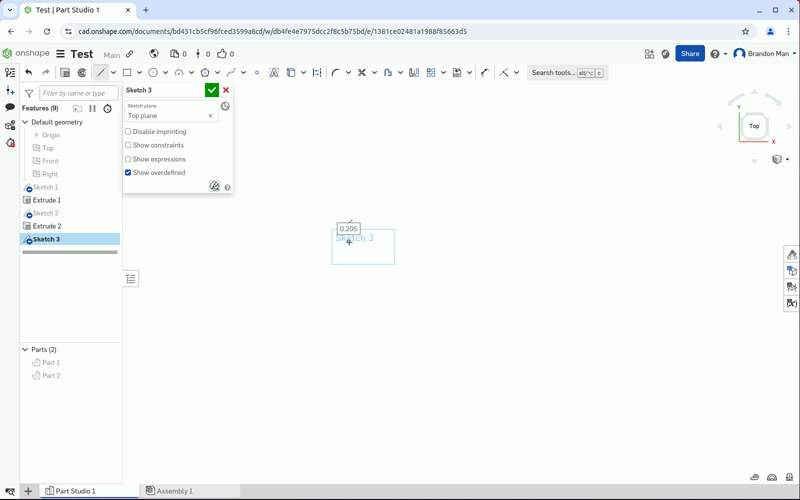
mouse_move(379, 241)
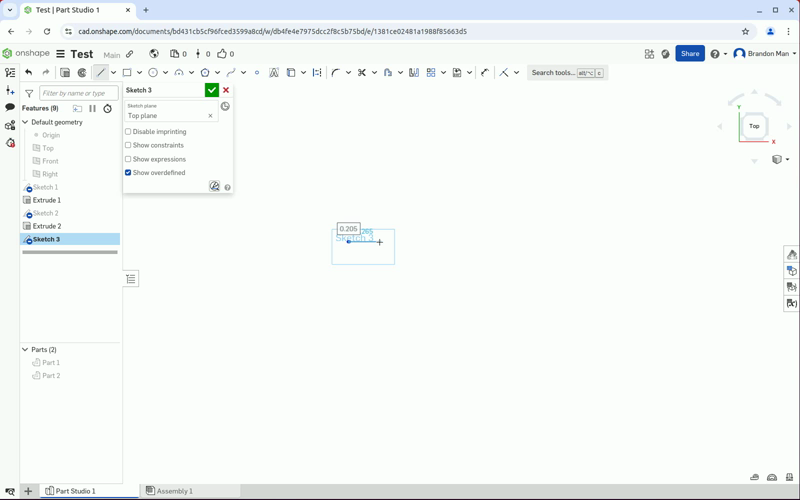
mouse_move(349, 232)
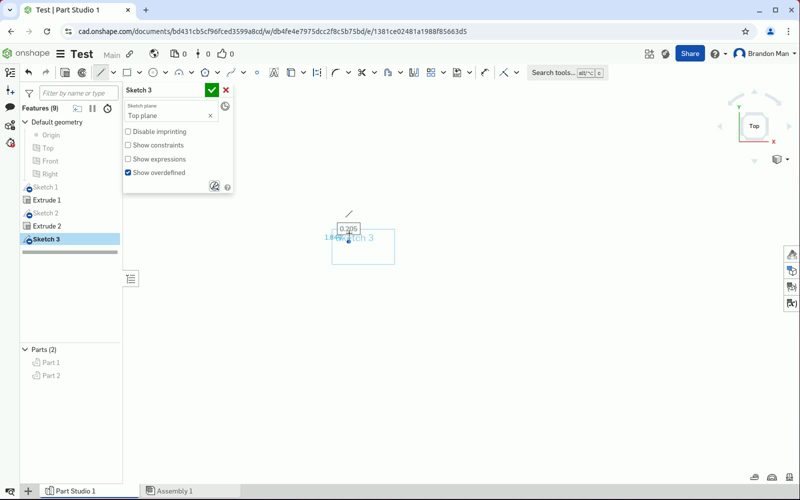
click(349, 232)
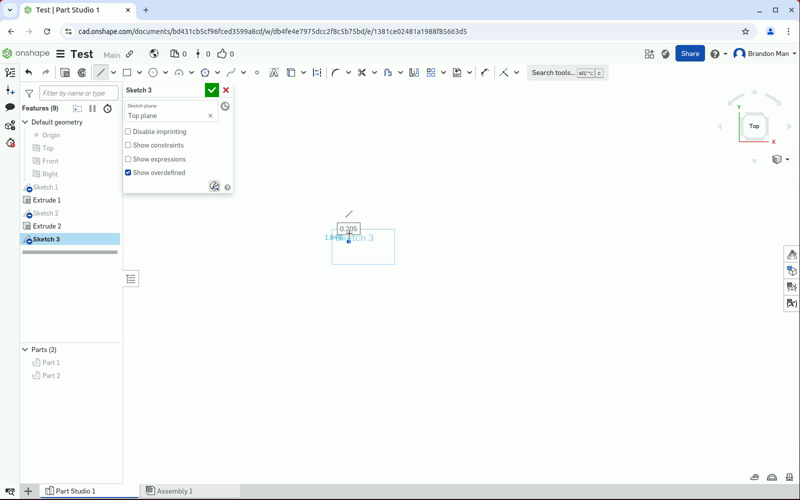
key_up(shift)
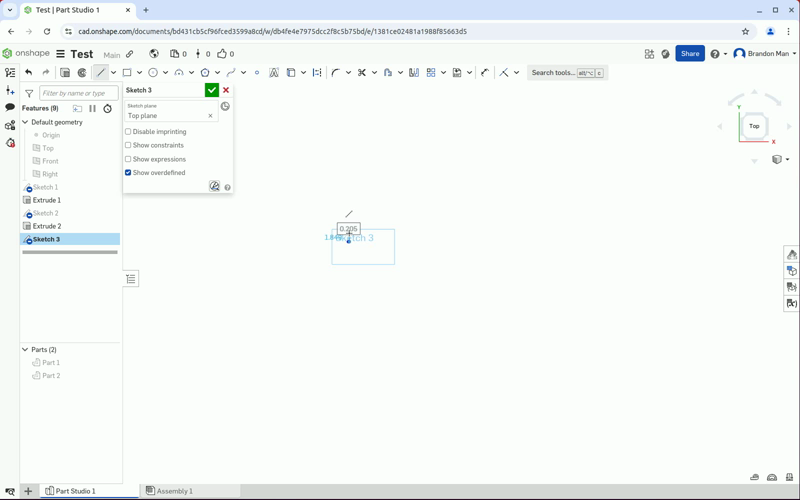
key_down(shift)
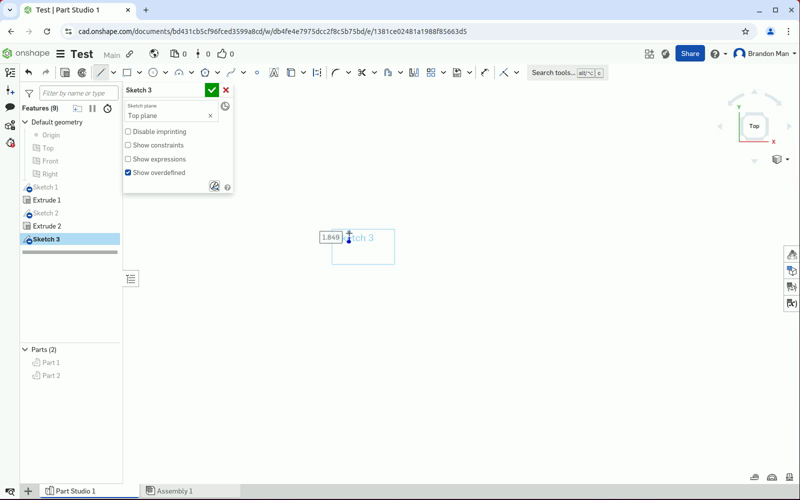
mouse_move(379, 232)
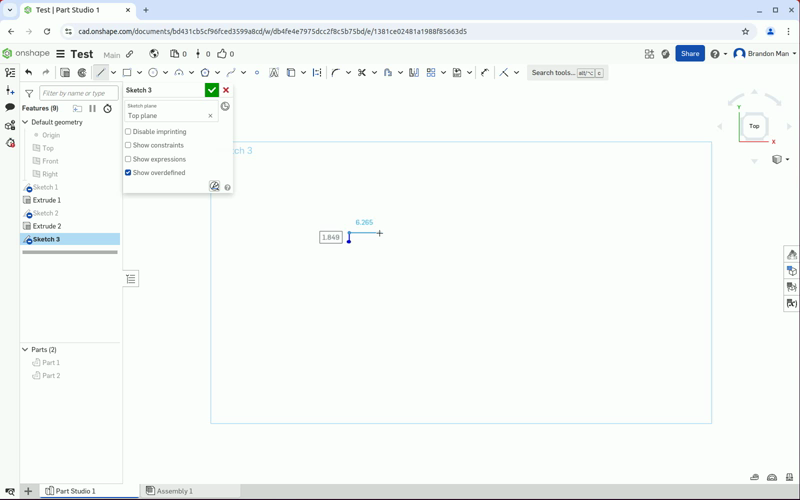
mouse_move(358, 232)
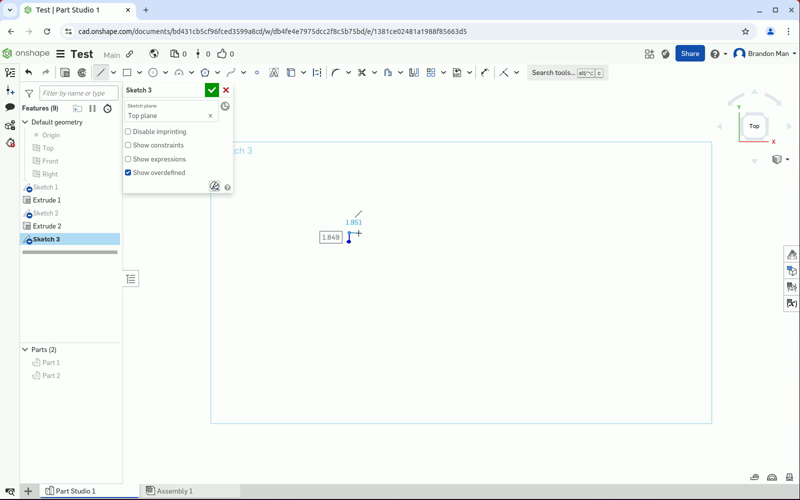
click(358, 232)
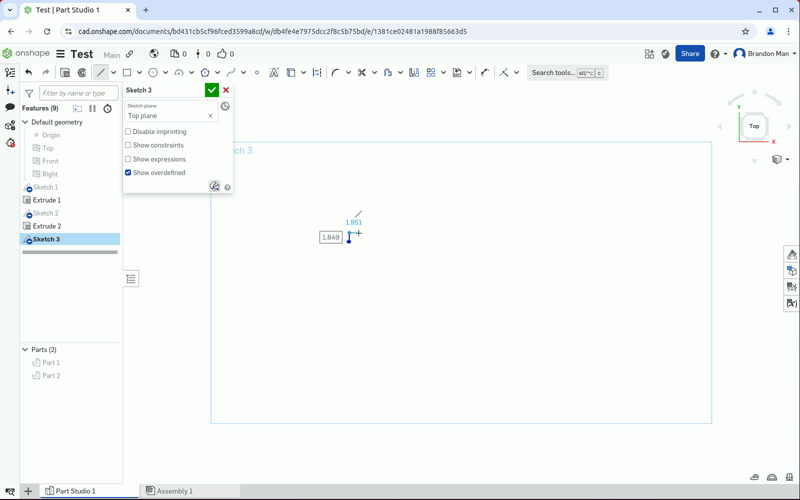
key_up(shift)
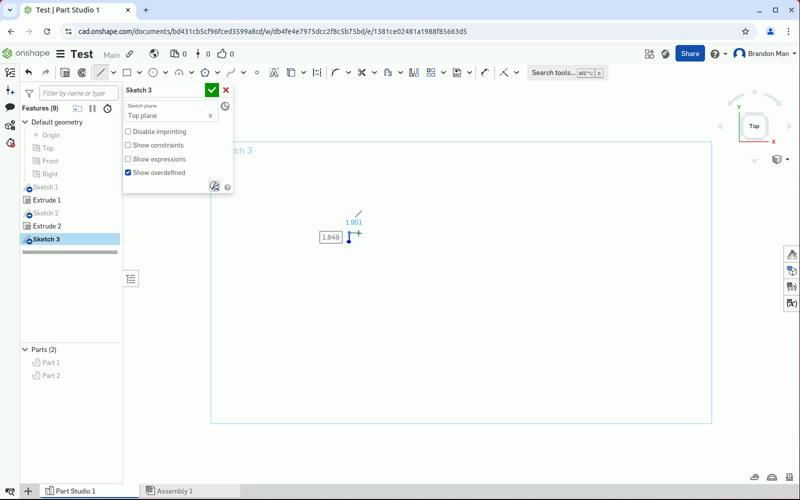
key_down(shift)
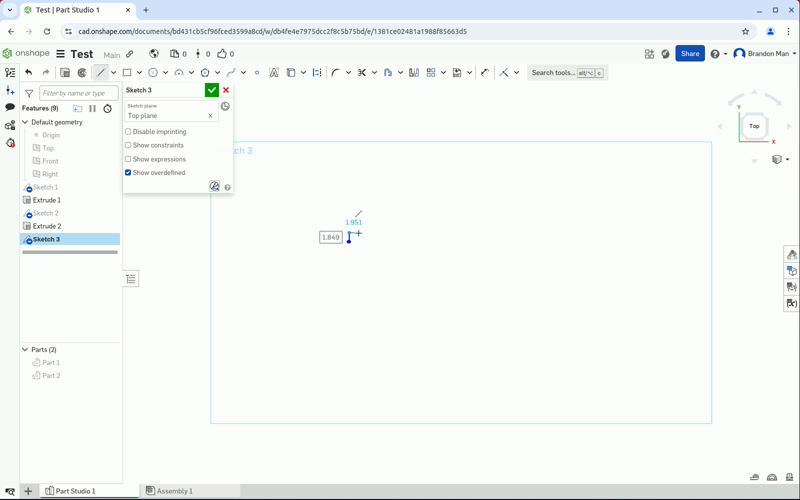
mouse_move(388, 232)
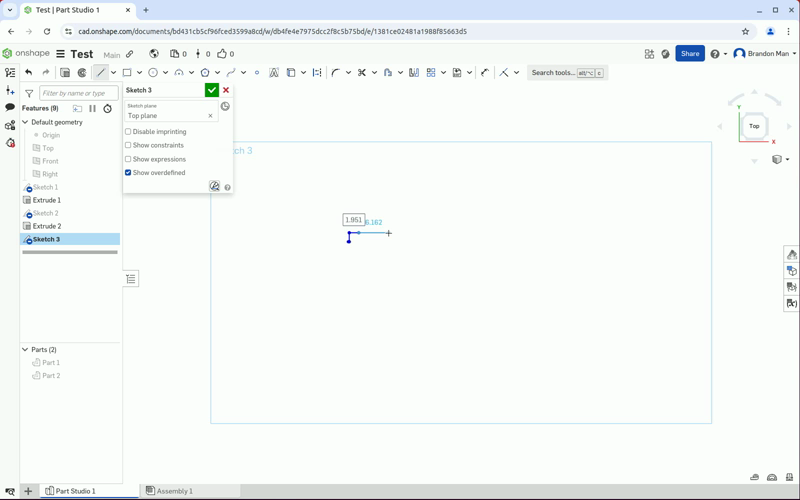
mouse_move(358, 231)
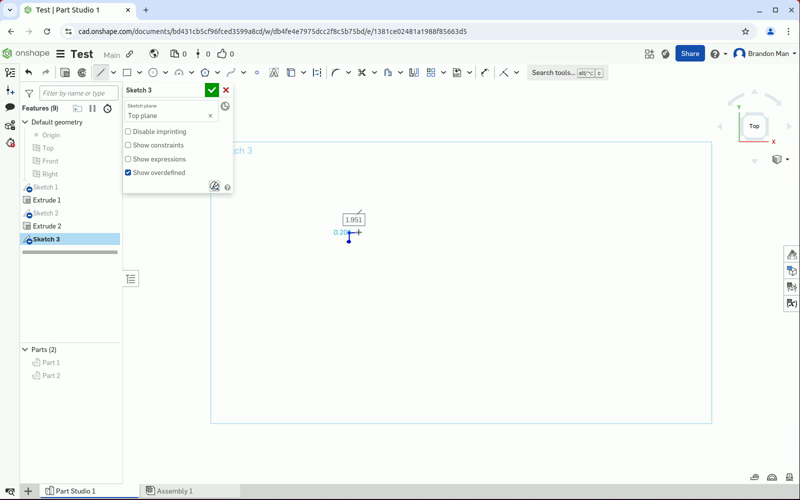
scroll(6)
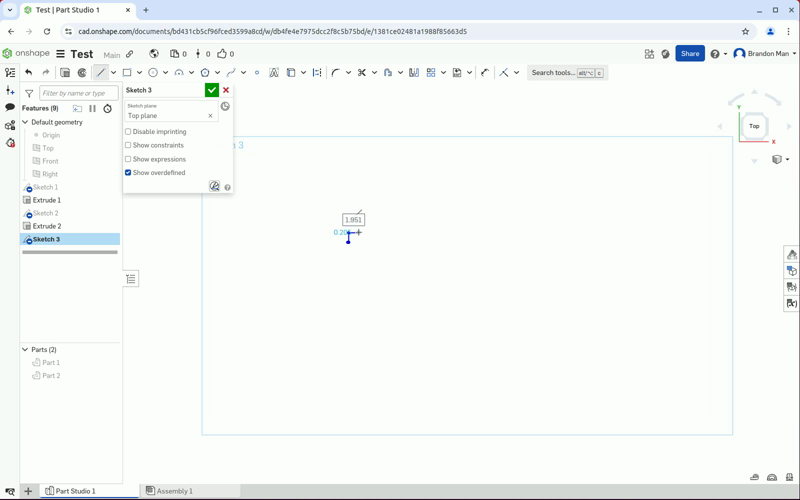
scroll(6)
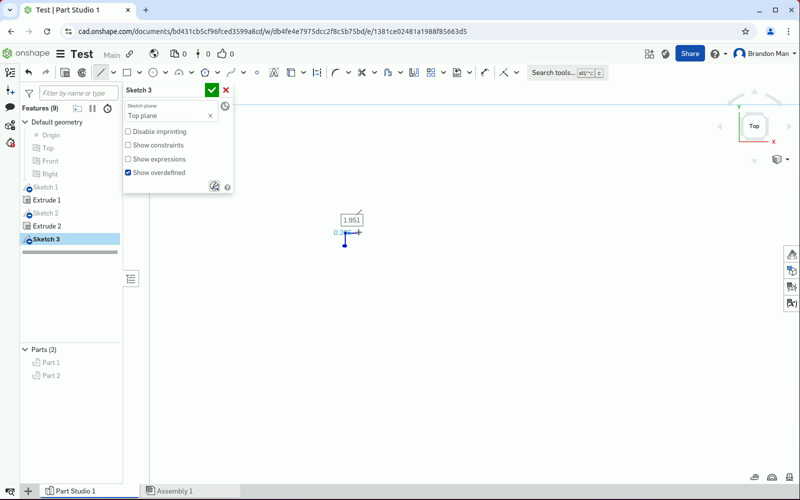
scroll(6)
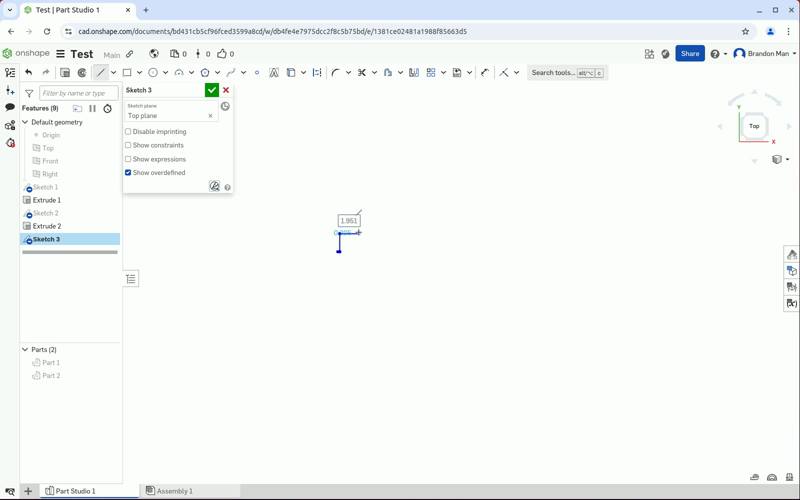
scroll(6)
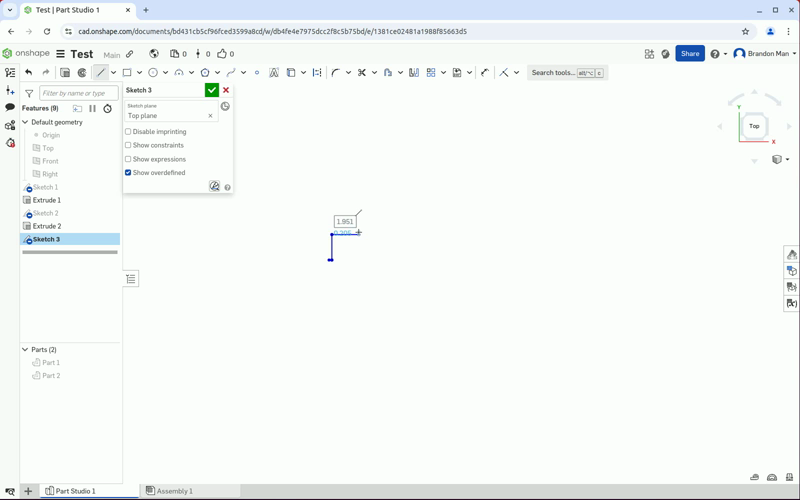
scroll(6)
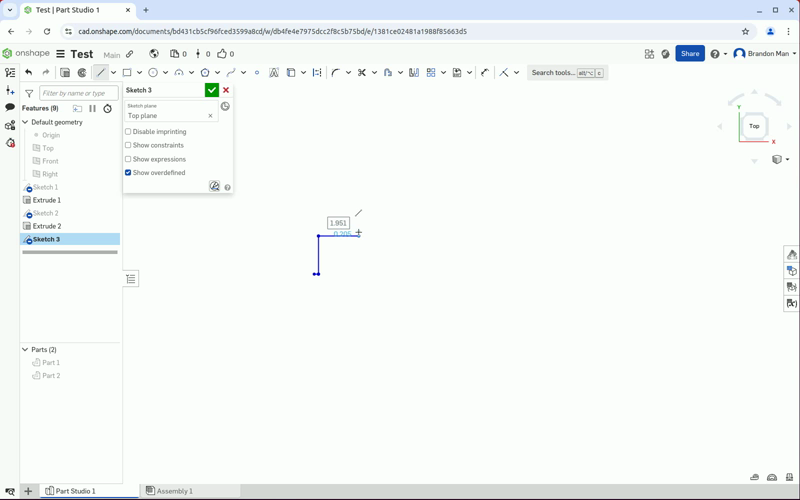
scroll(6)
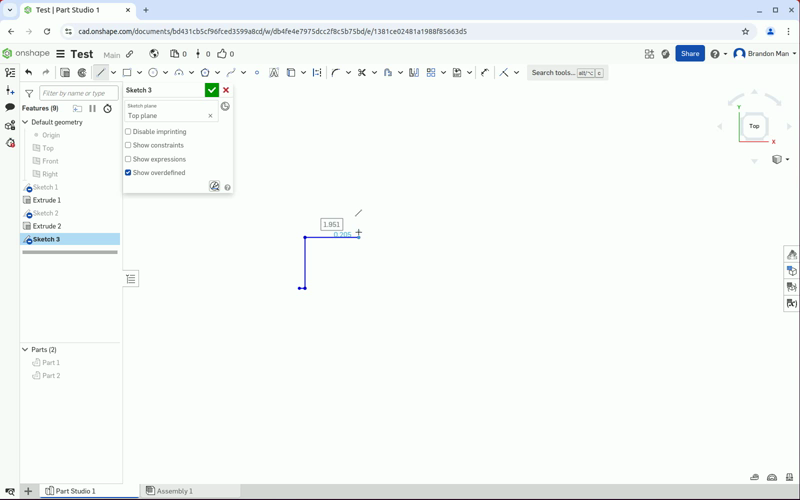
scroll(6)
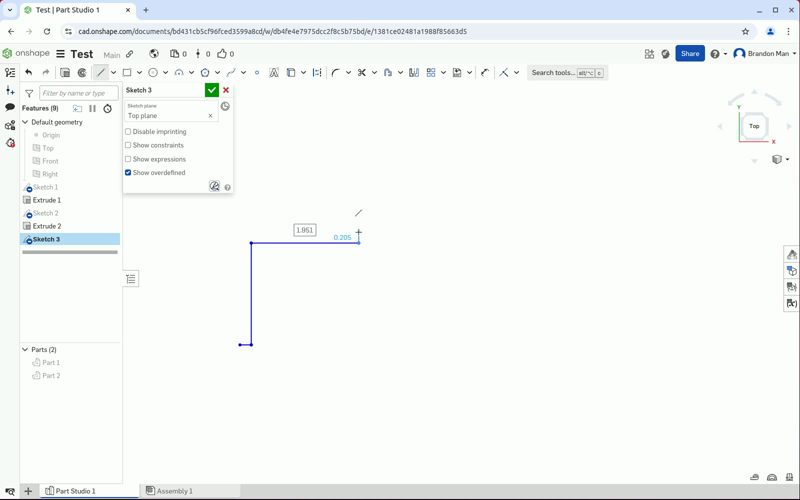
click(358, 231)
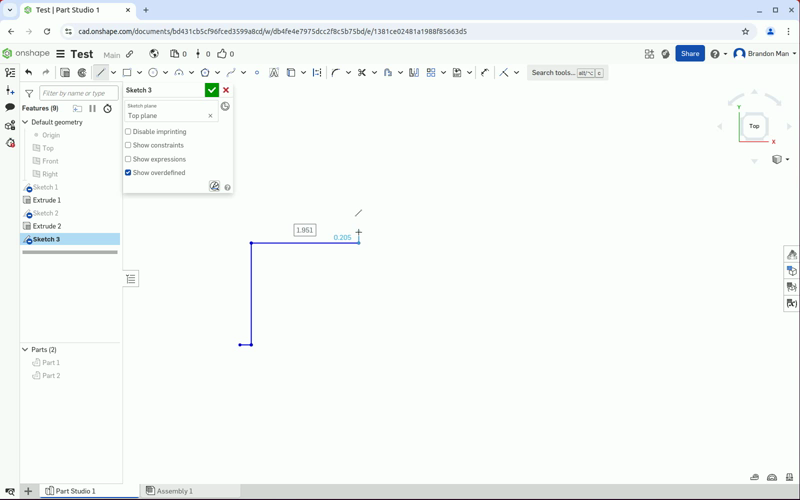
scroll(-6)
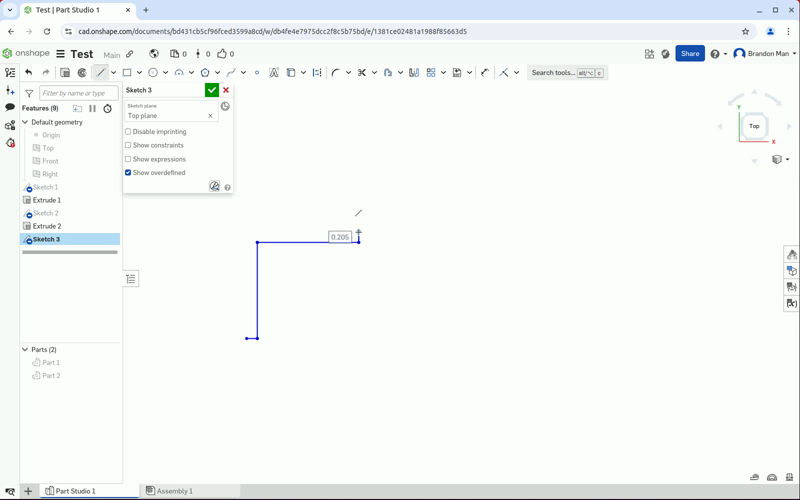
scroll(-6)
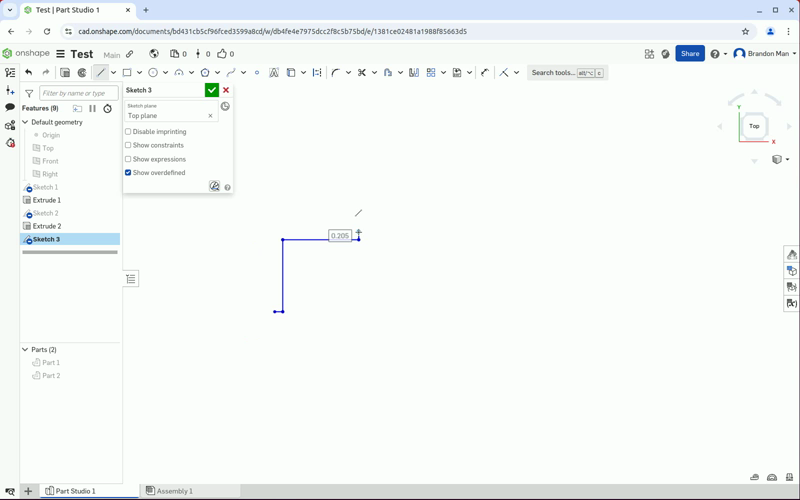
scroll(-6)
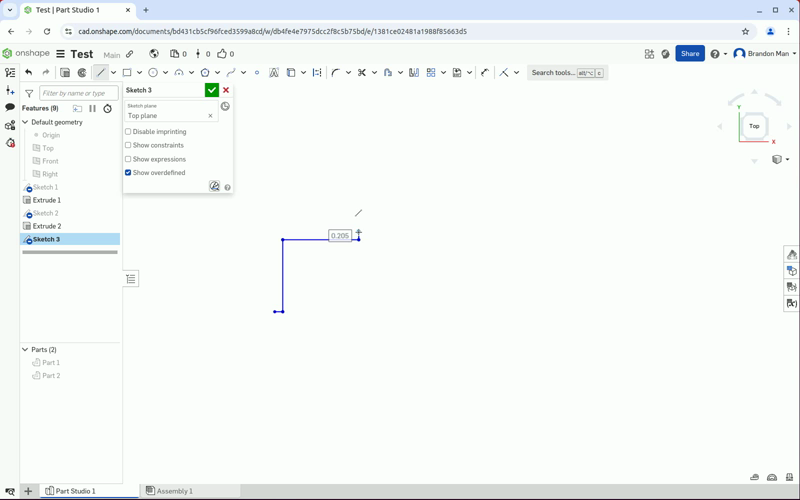
scroll(-6)
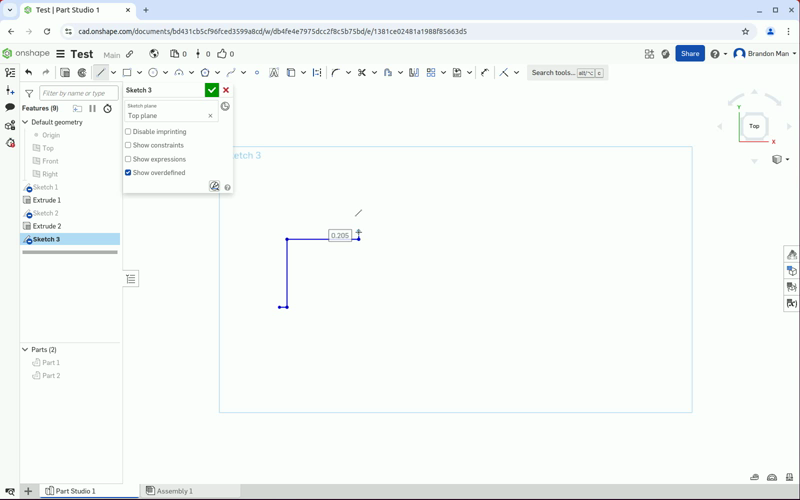
scroll(-6)
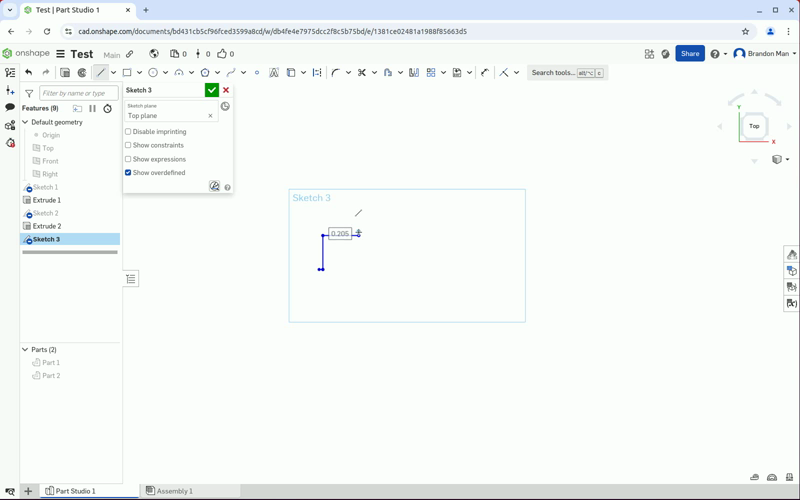
scroll(-6)
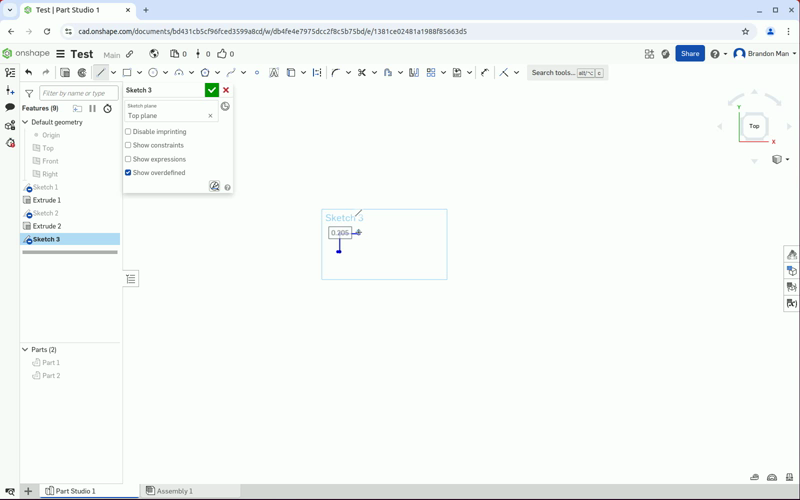
scroll(-6)
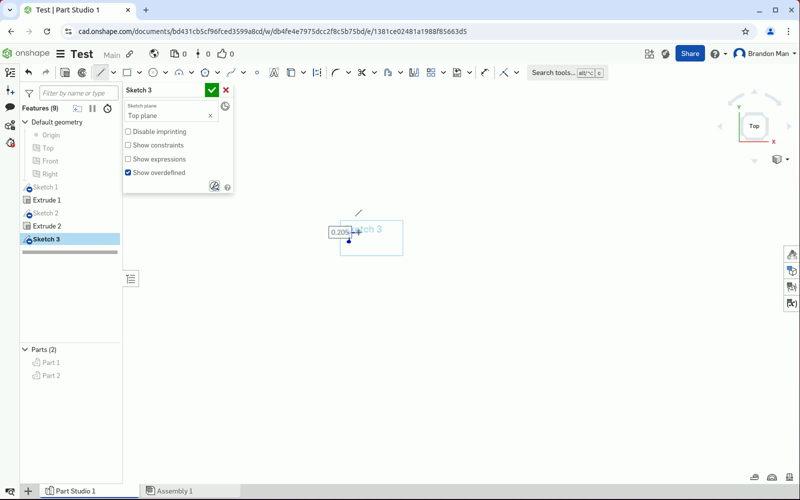
key_up(shift)
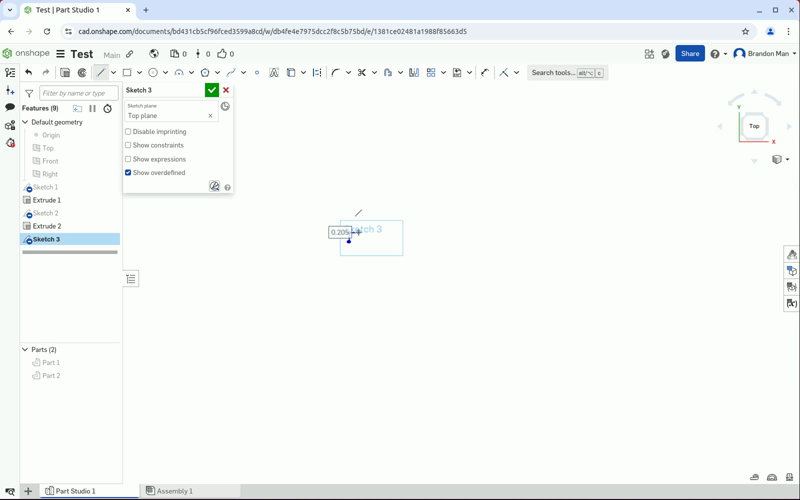
key_down(shift)
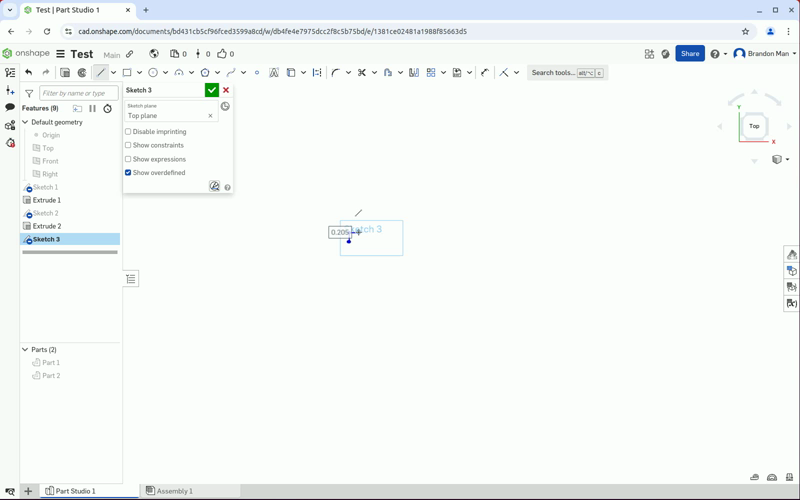
mouse_move(388, 231)
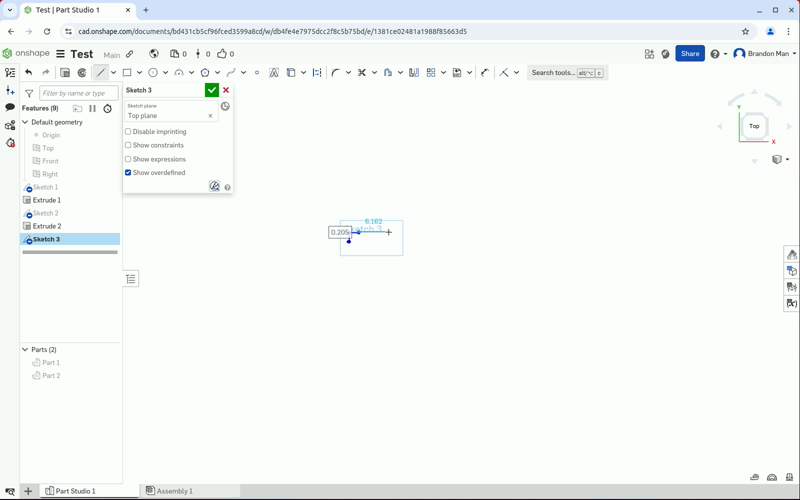
mouse_move(348, 231)
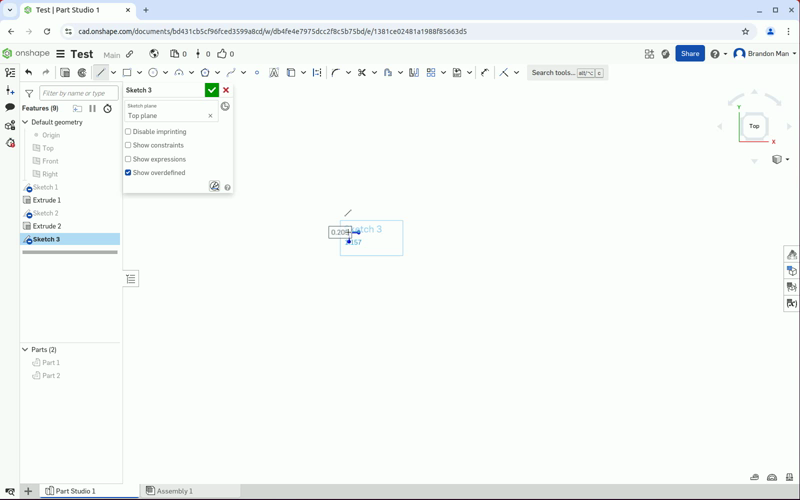
scroll(6)
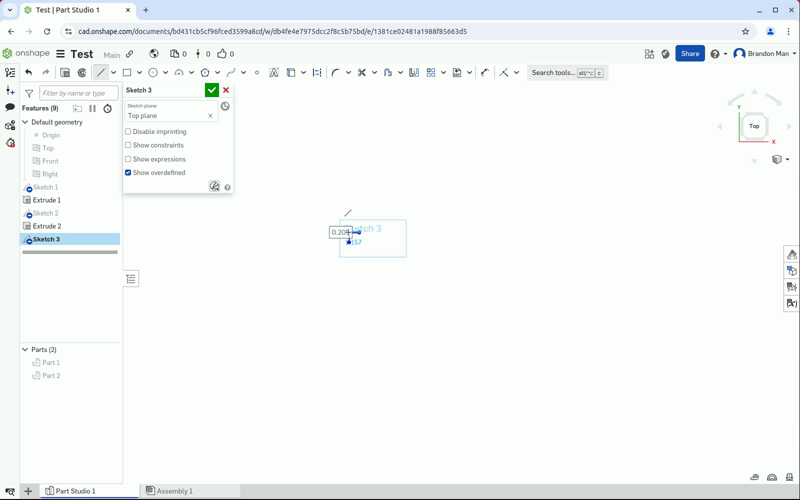
scroll(6)
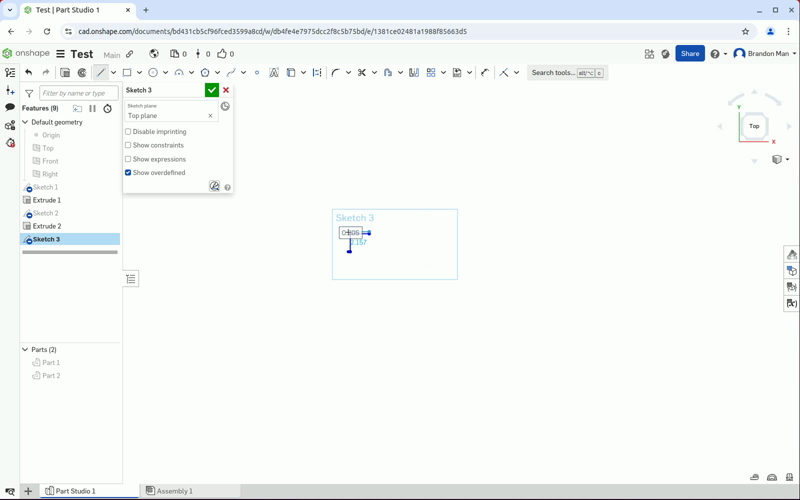
scroll(6)
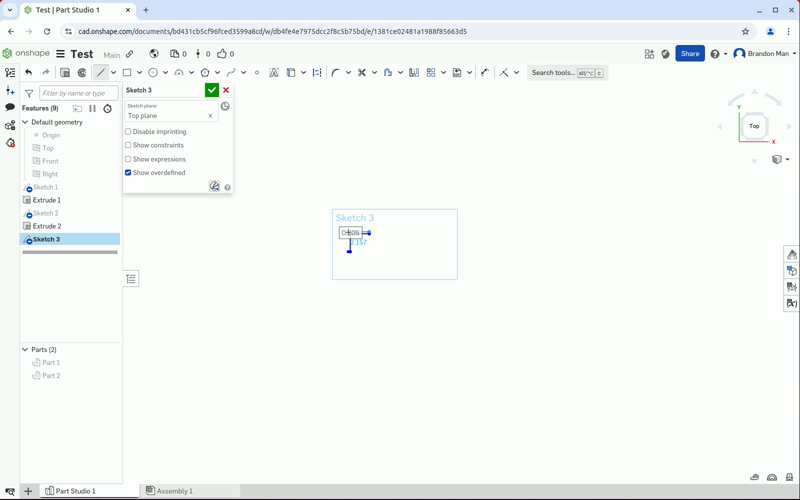
scroll(6)
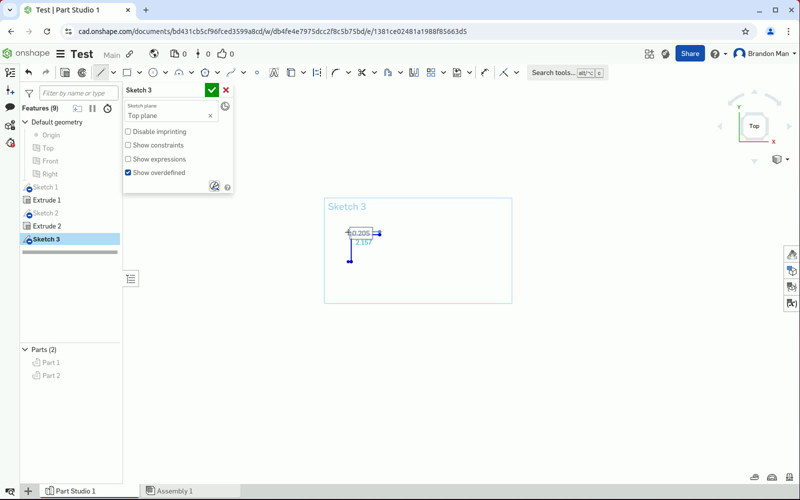
scroll(6)
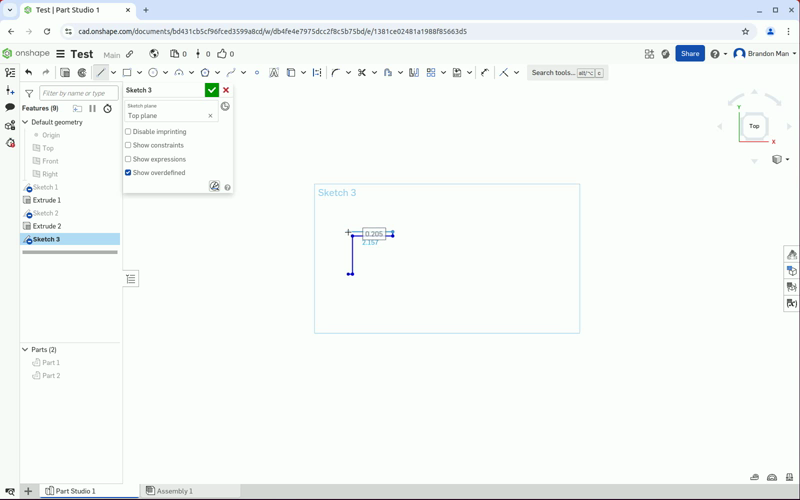
scroll(6)
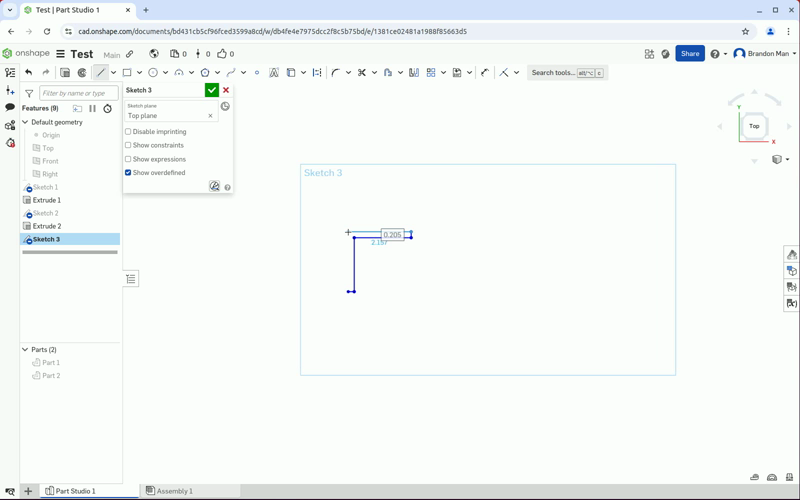
scroll(6)
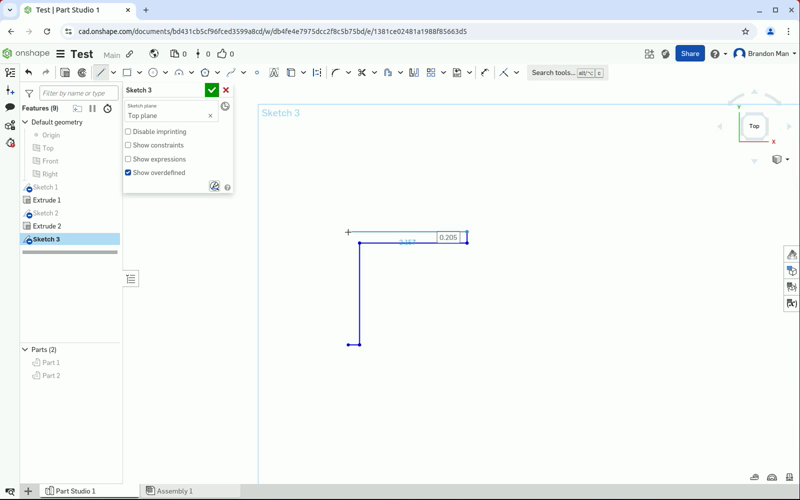
click(348, 231)
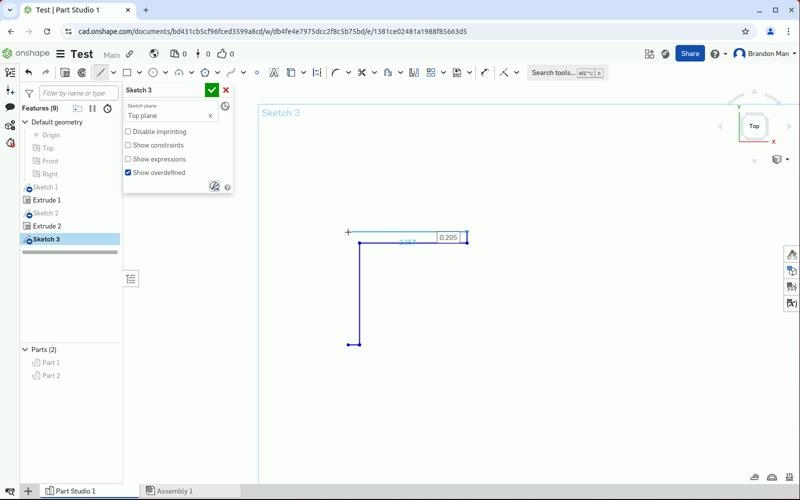
scroll(-6)
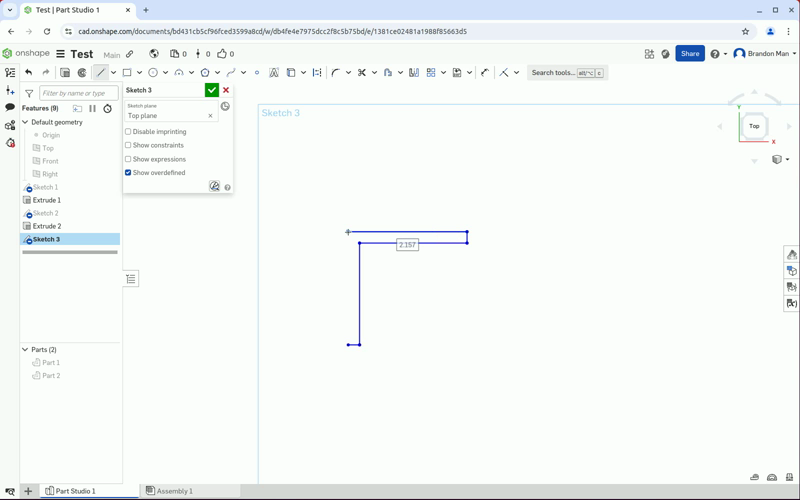
scroll(-6)
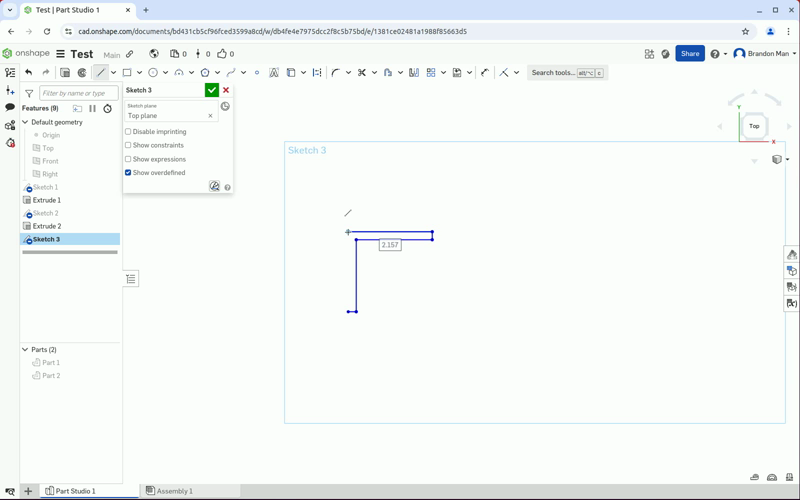
scroll(-6)
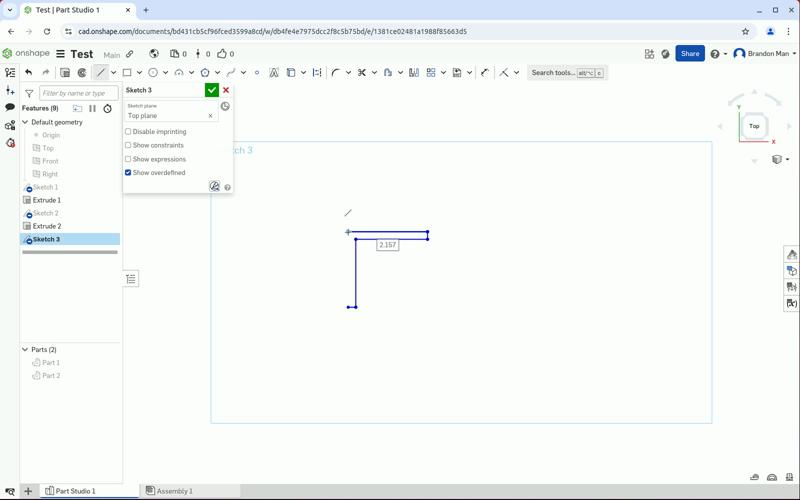
scroll(-6)
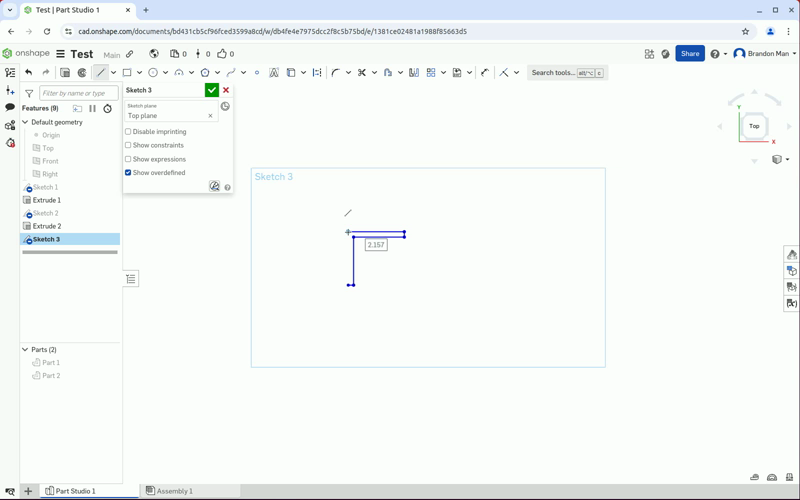
scroll(-6)
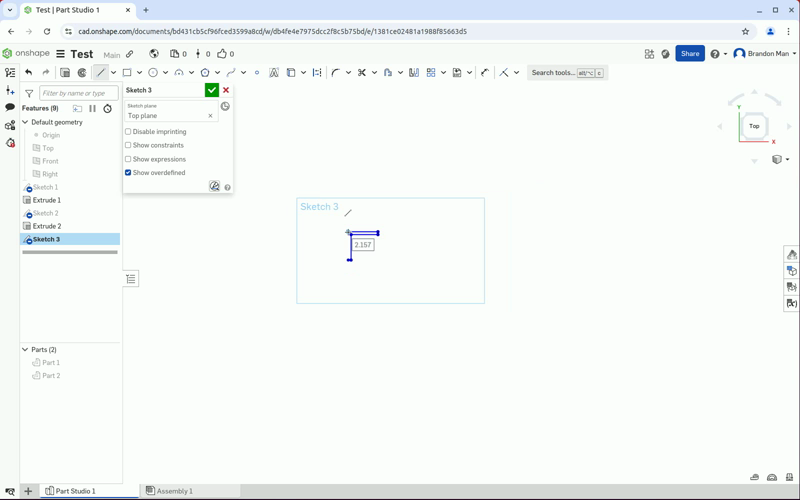
scroll(-6)
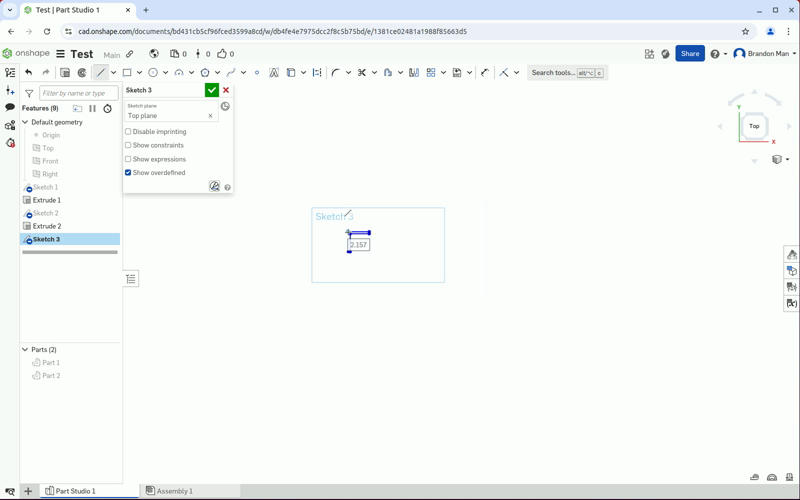
scroll(-6)
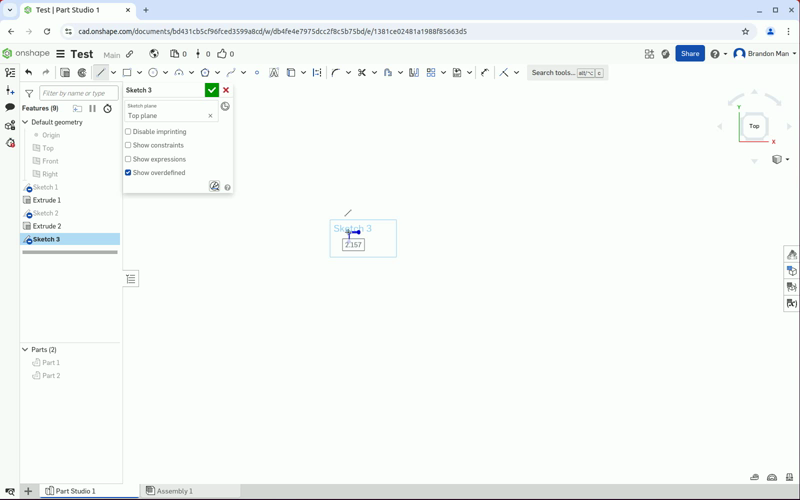
key_up(shift)
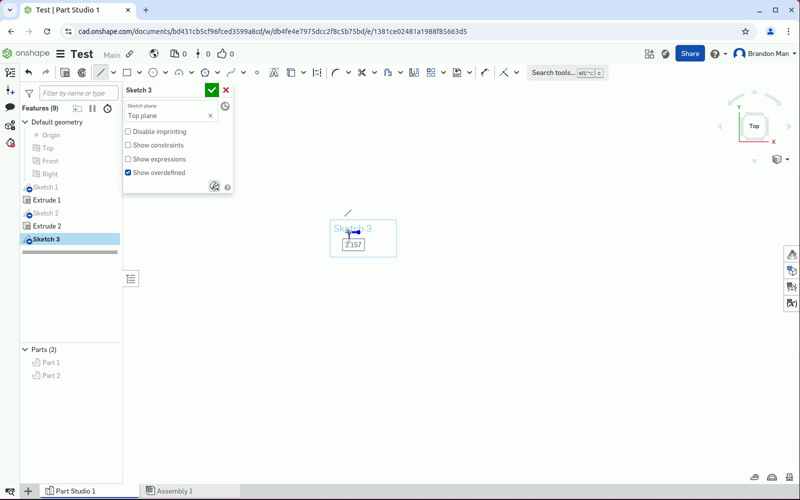
mouse_move(378, 231)
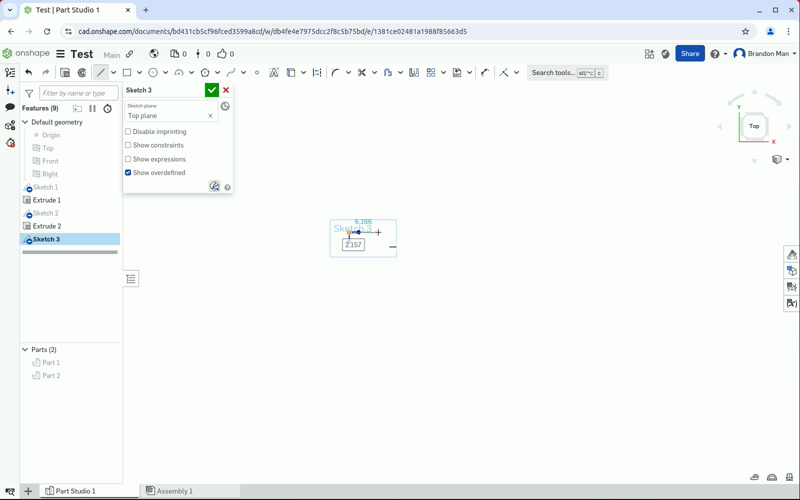
key_down(shift)
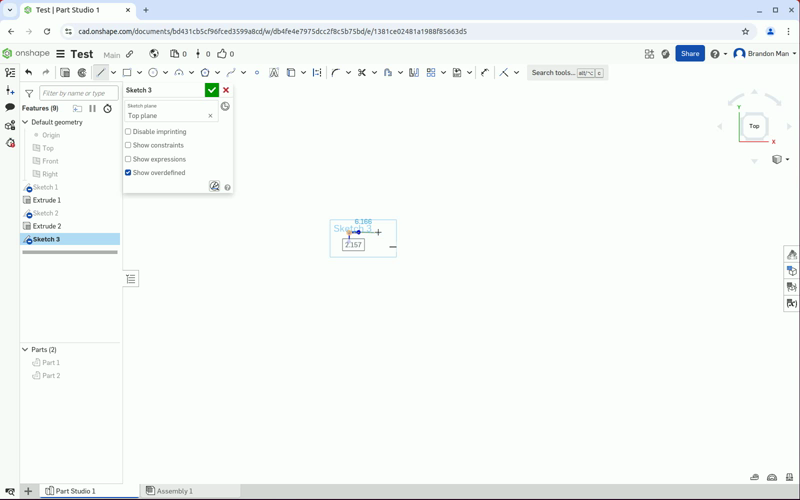
mouse_move(348, 241)
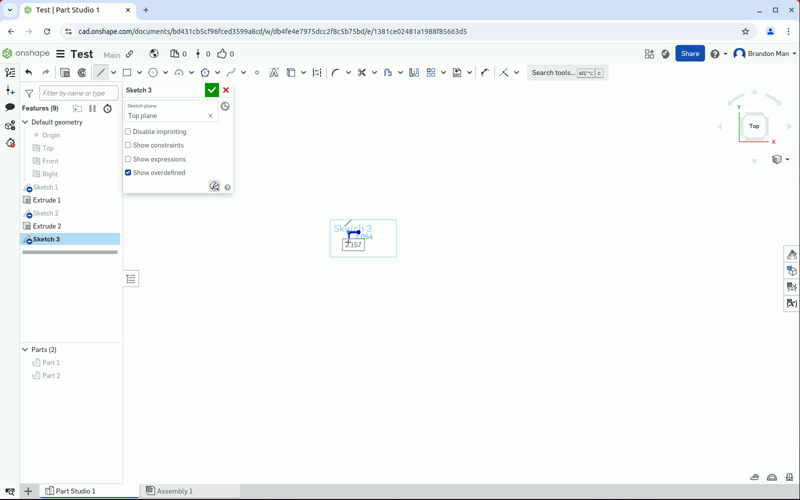
scroll(6)
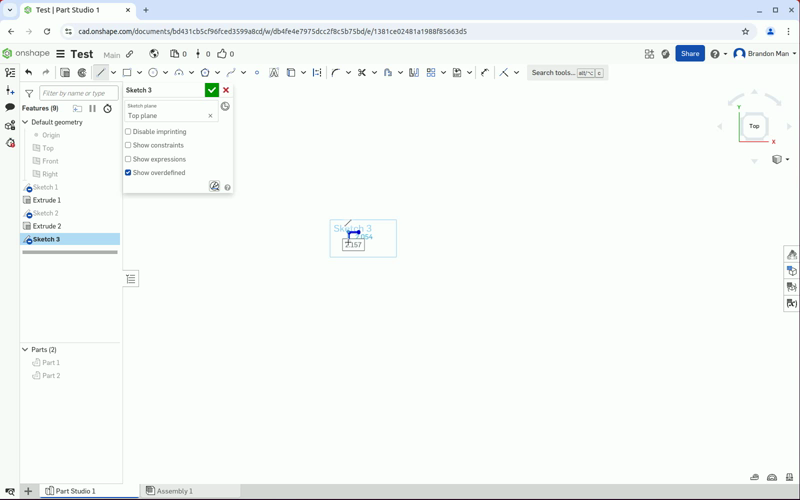
scroll(6)
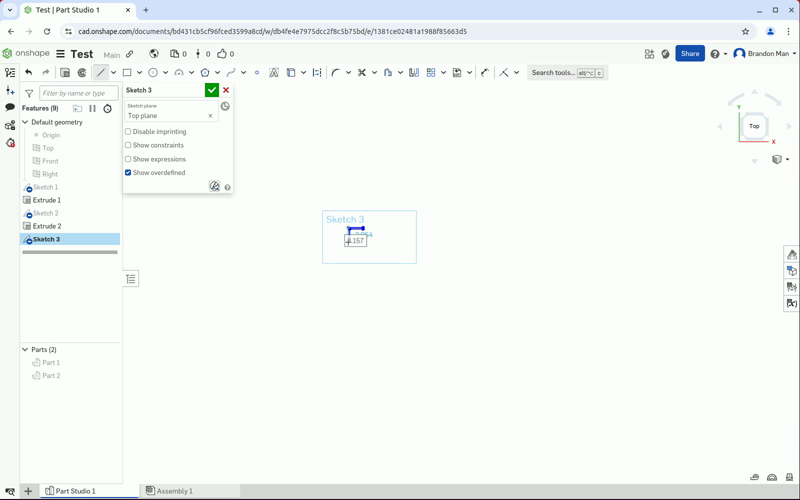
scroll(6)
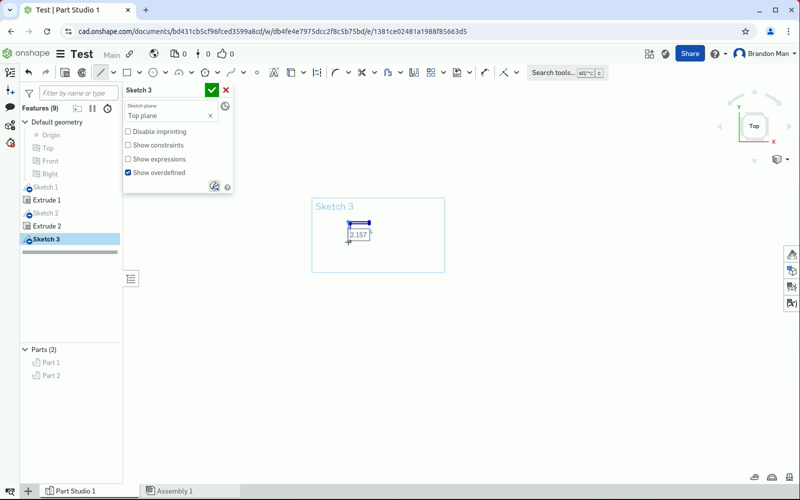
scroll(6)
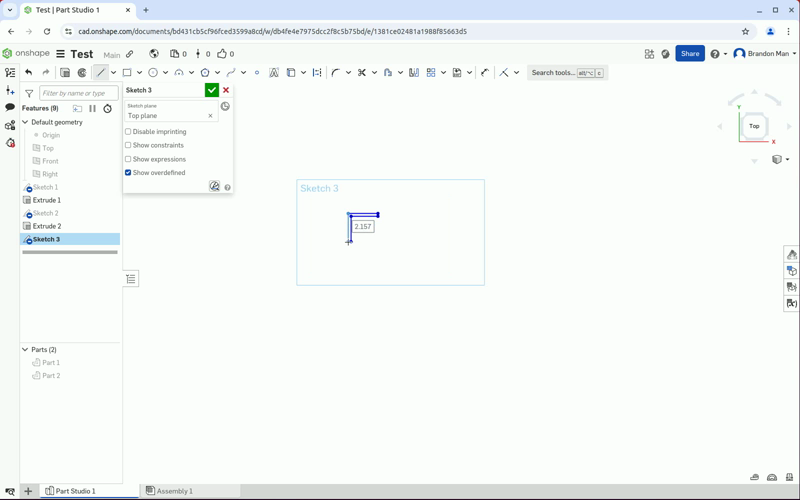
scroll(6)
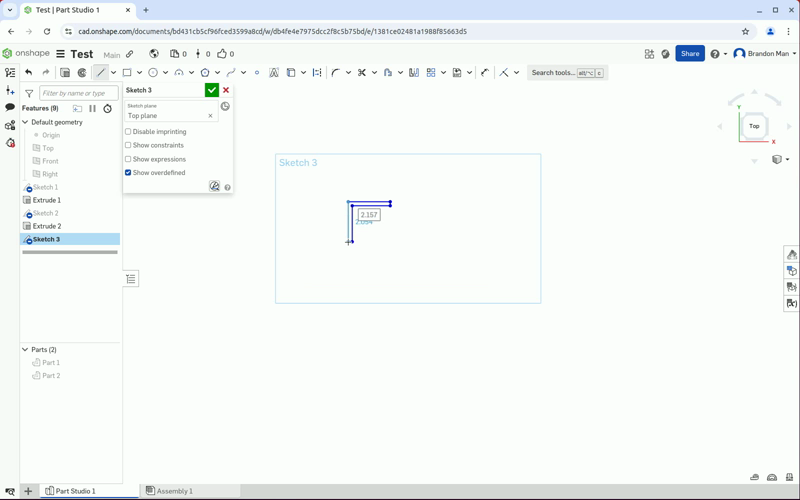
scroll(6)
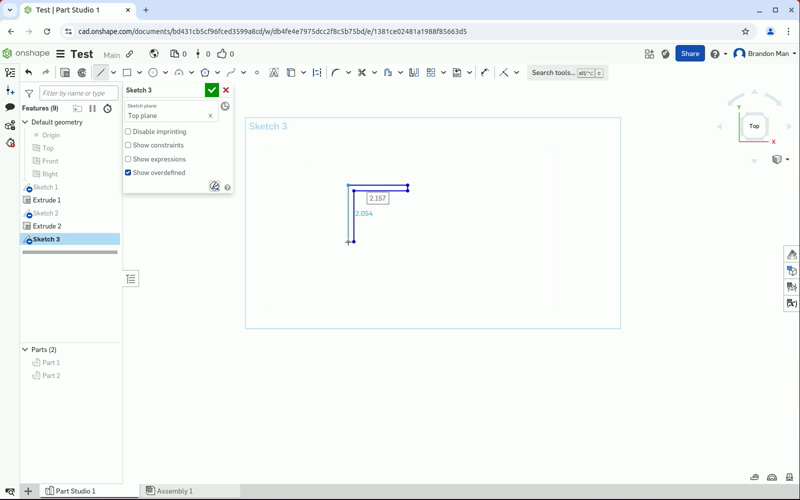
scroll(6)
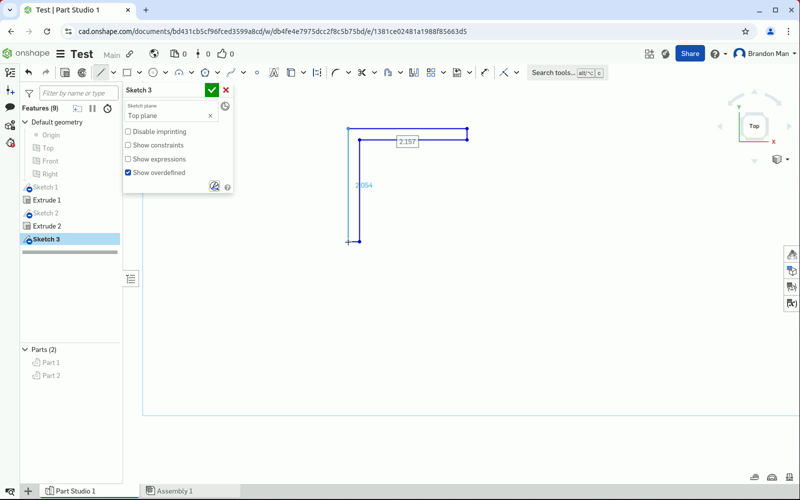
key_up(shift)
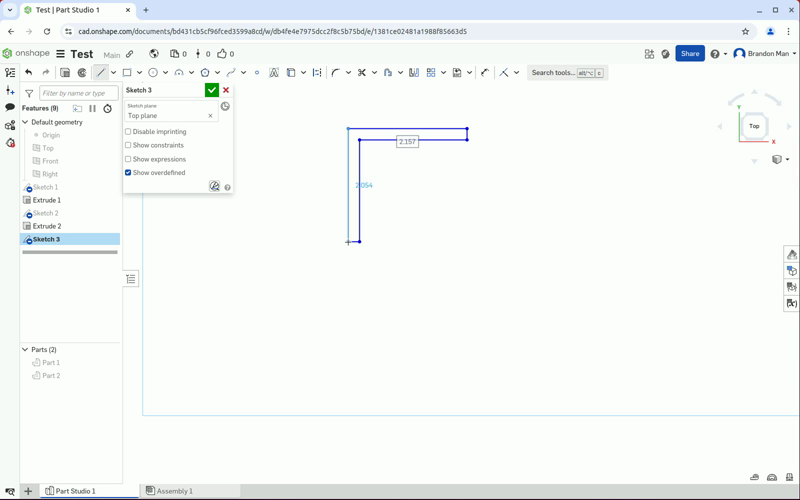
click(348, 241)
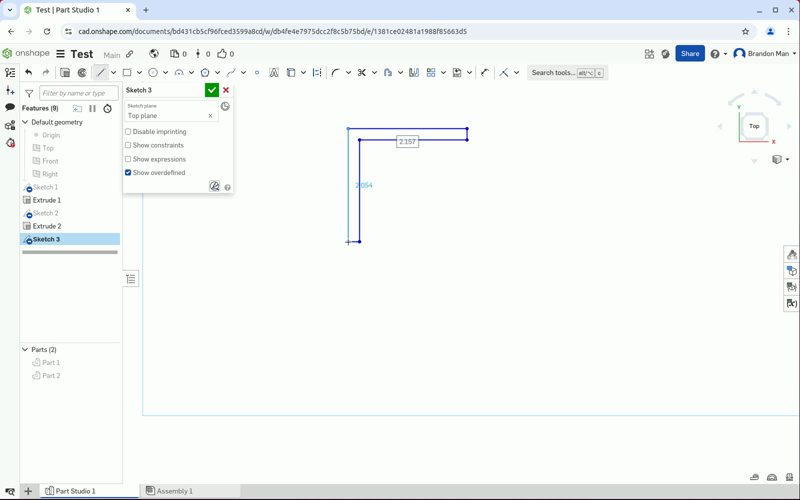
scroll(-6)
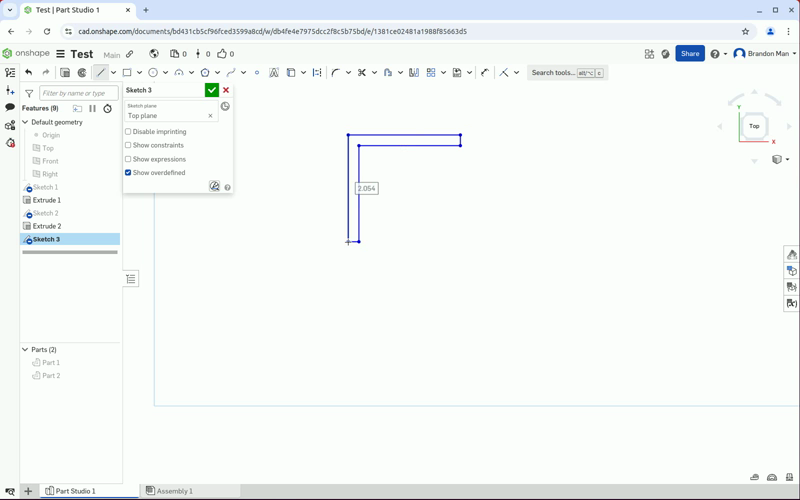
scroll(-6)
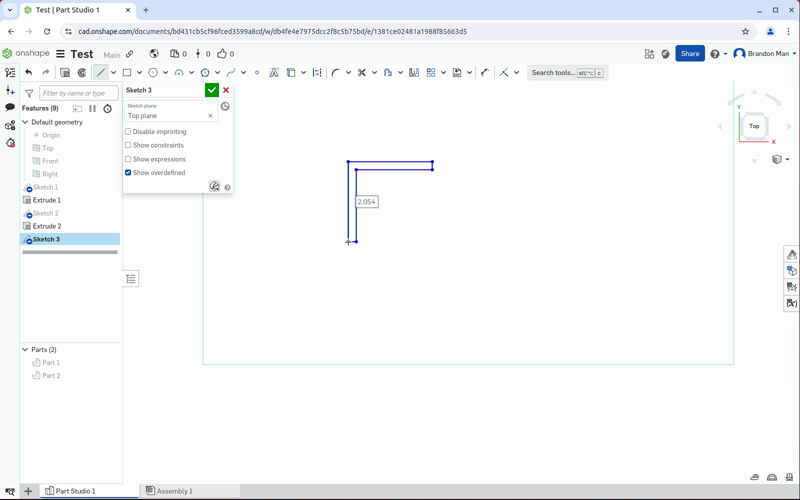
scroll(-6)
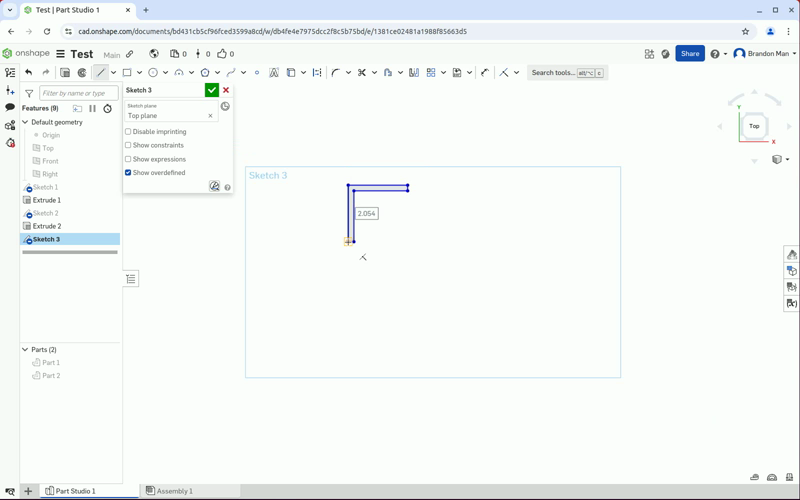
scroll(-6)
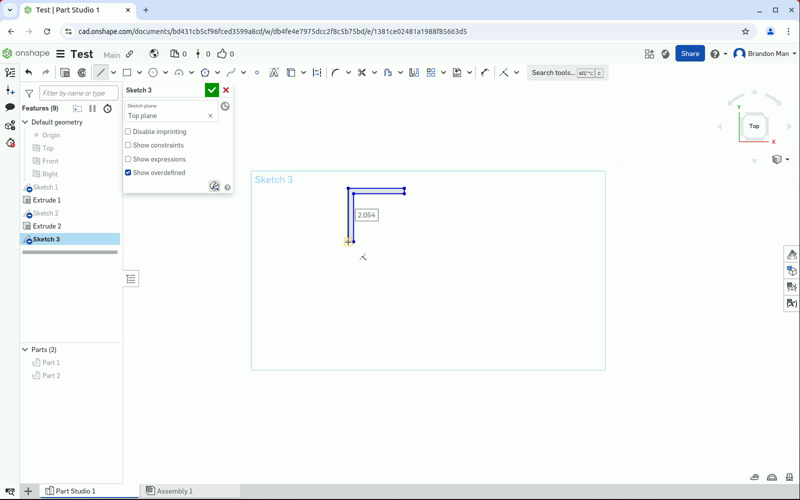
scroll(-6)
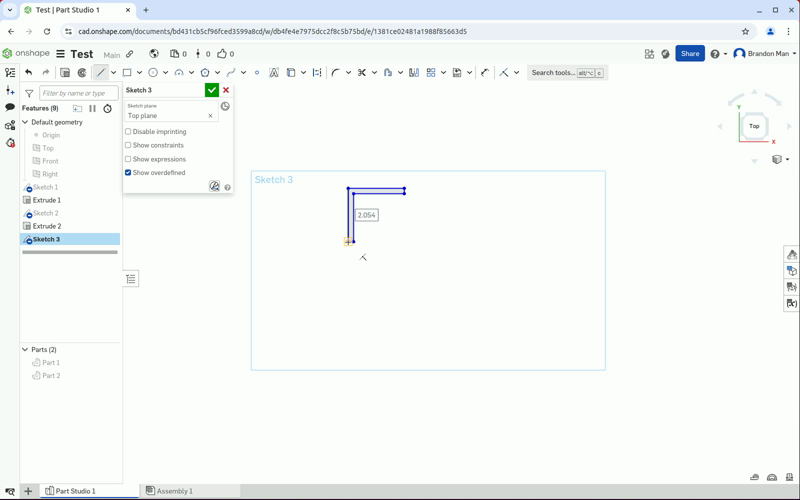
scroll(-6)
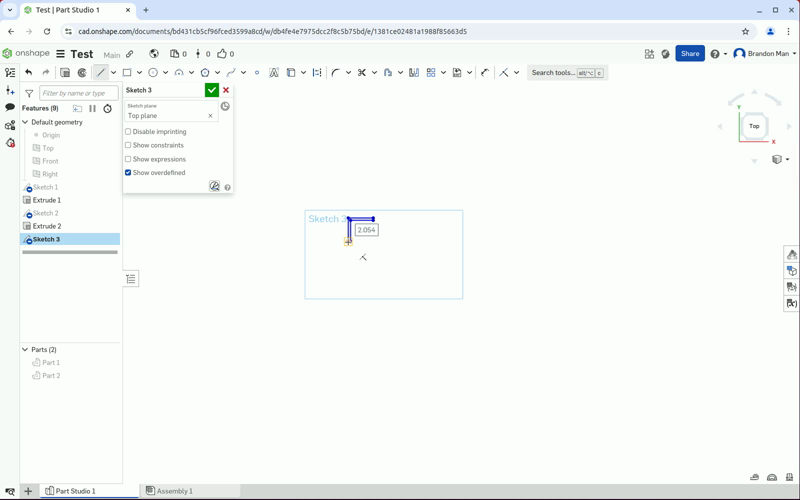
scroll(-6)
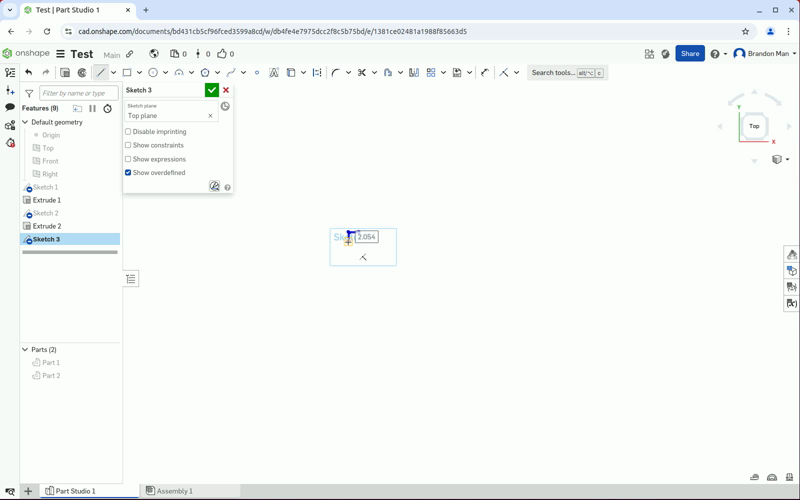
key(esc)
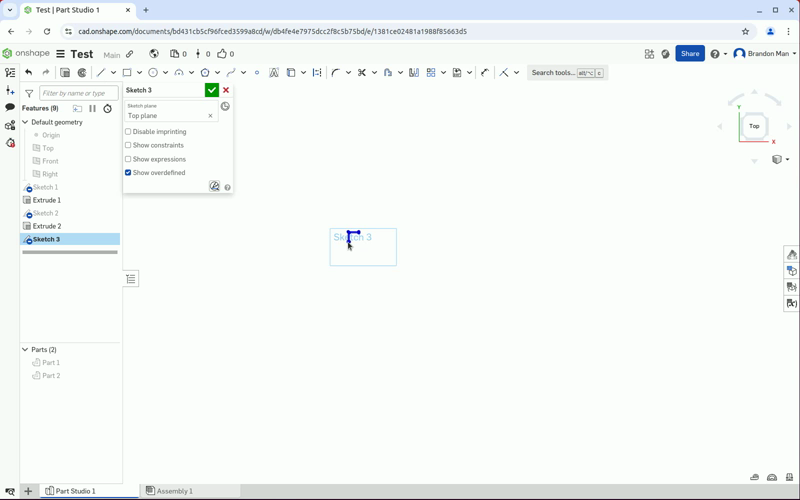
mouse_move(354, 232)
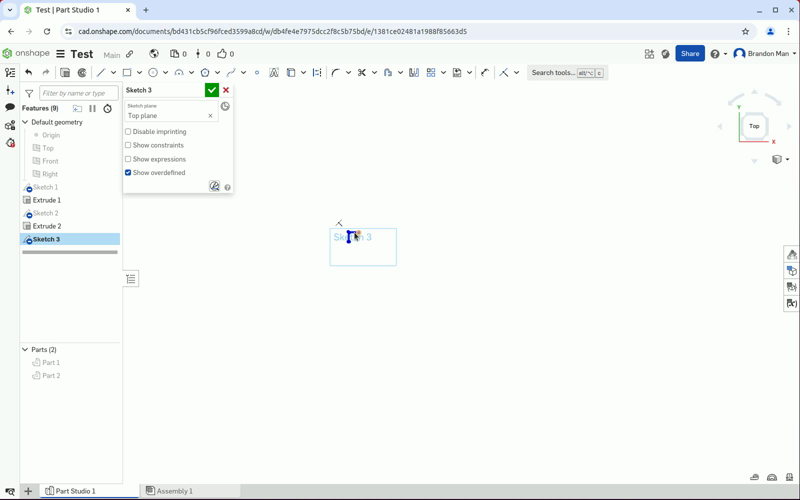
scroll(6)
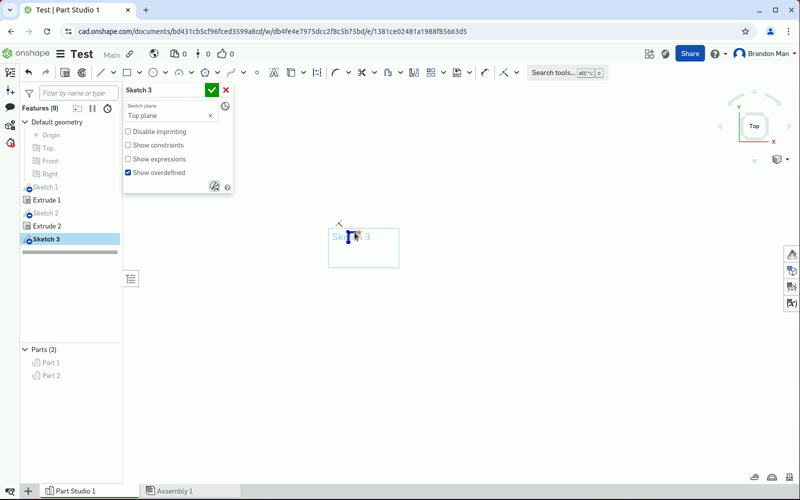
scroll(6)
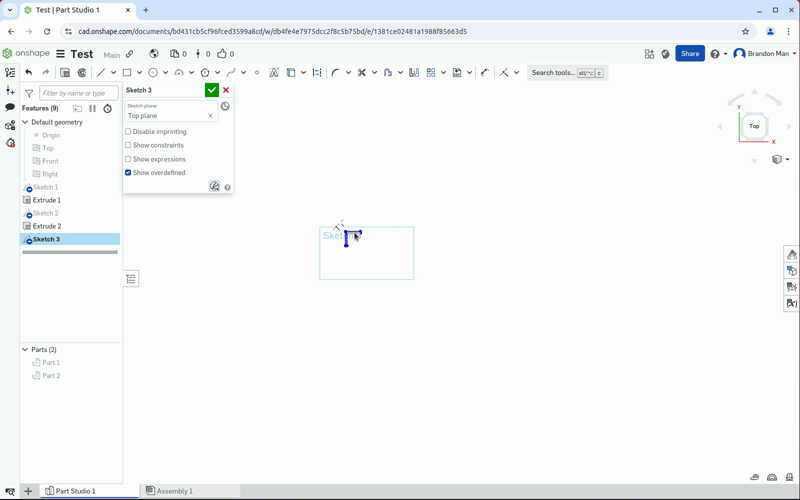
scroll(6)
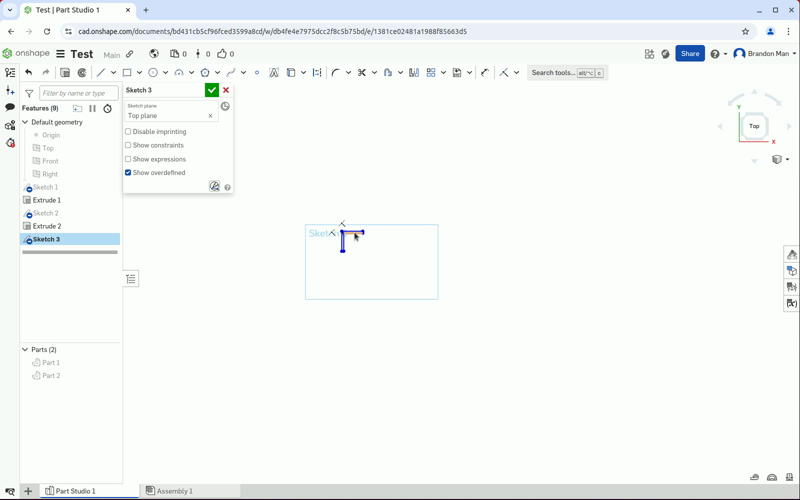
scroll(6)
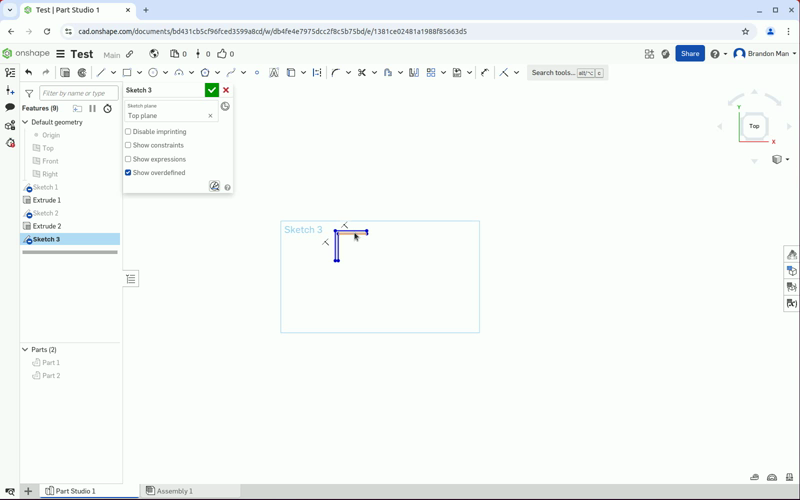
scroll(6)
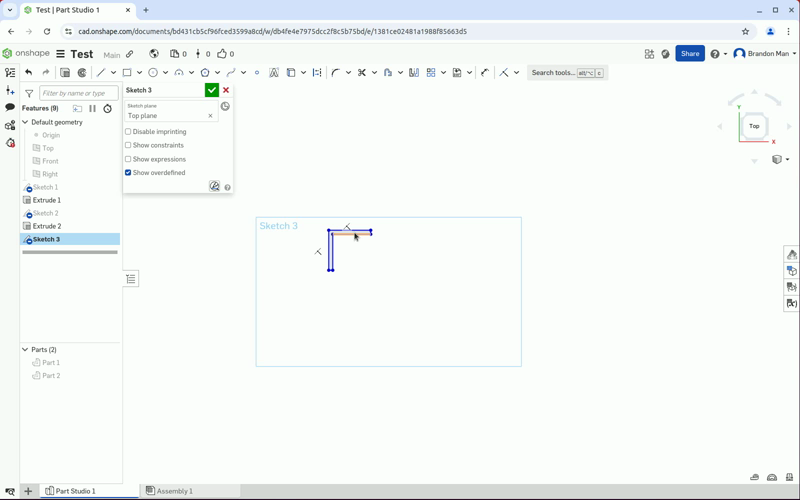
scroll(6)
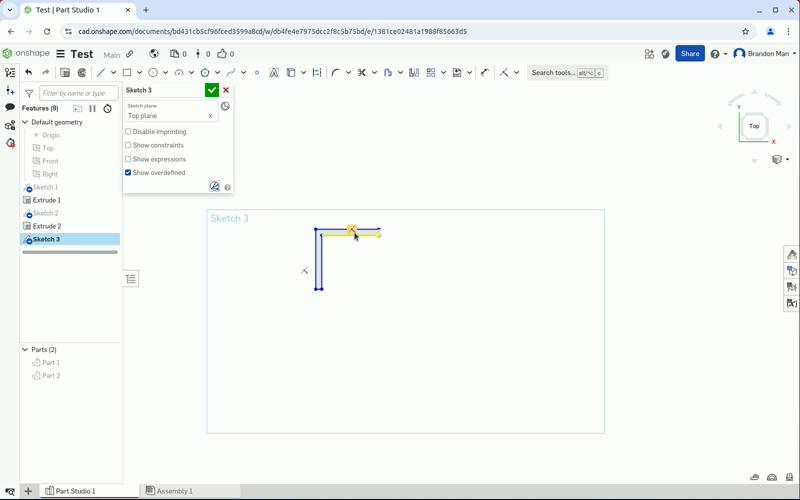
scroll(6)
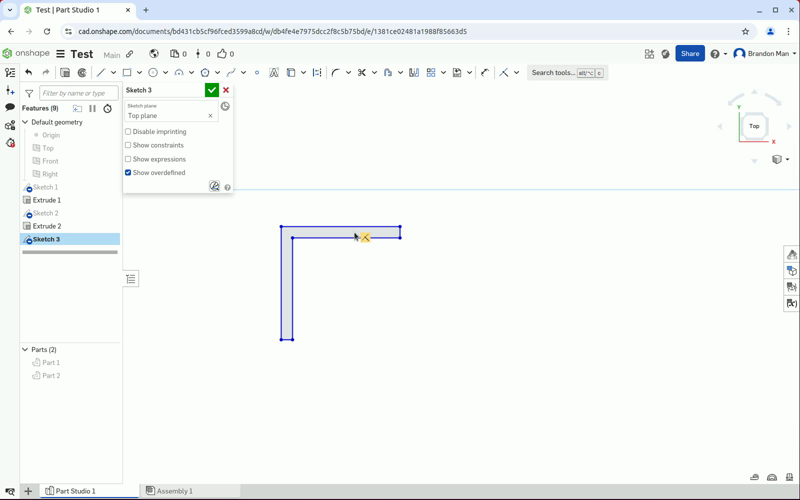
click(354, 232)
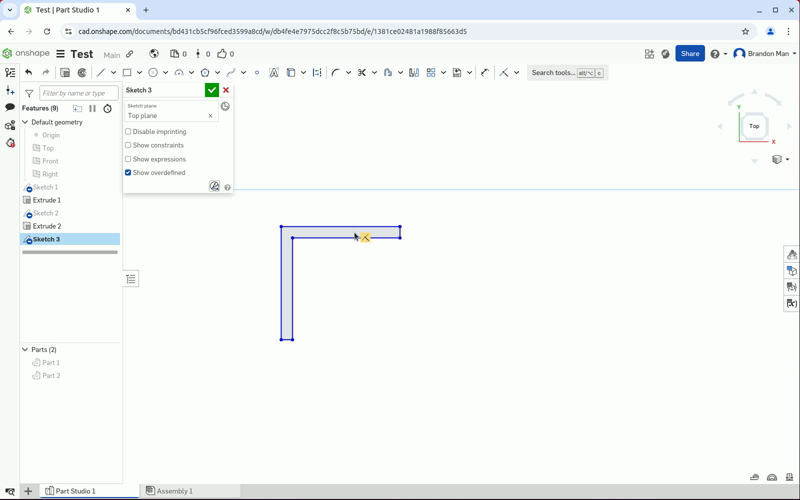
scroll(-6)
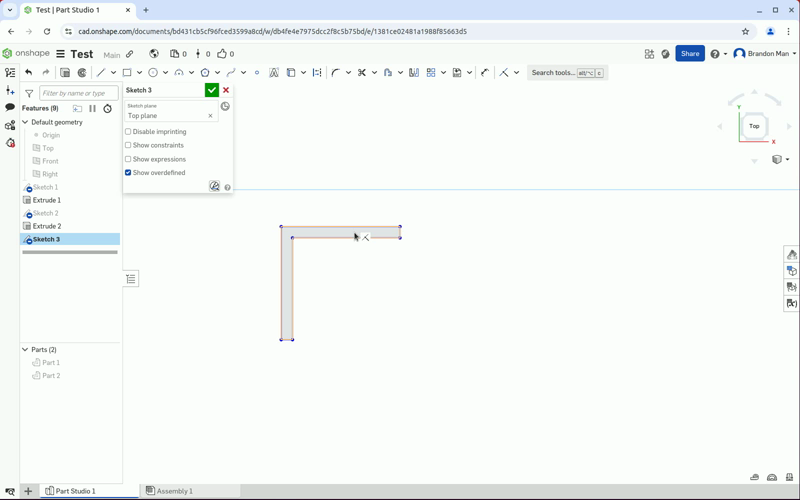
scroll(-6)
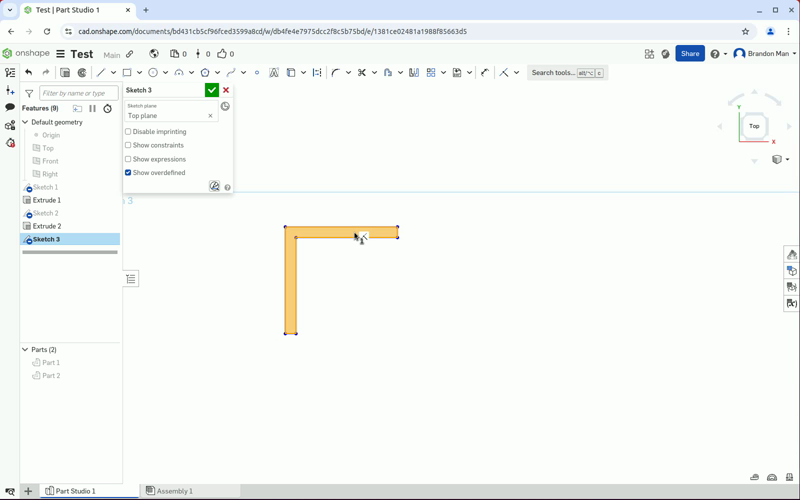
scroll(-6)
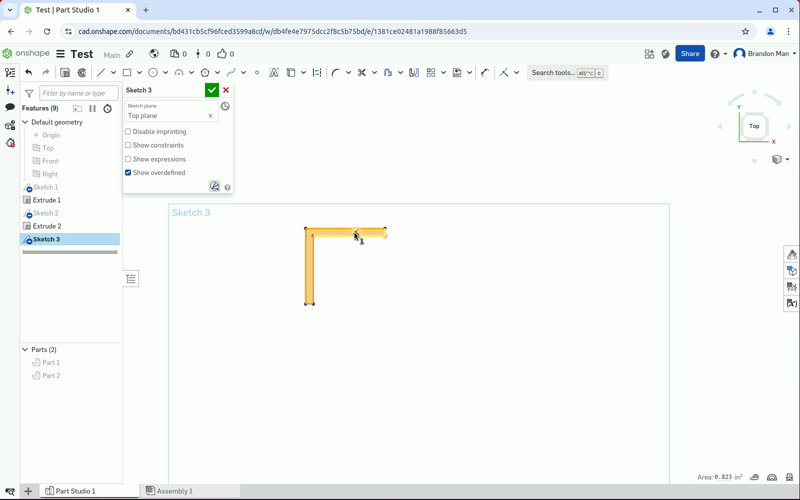
scroll(-6)
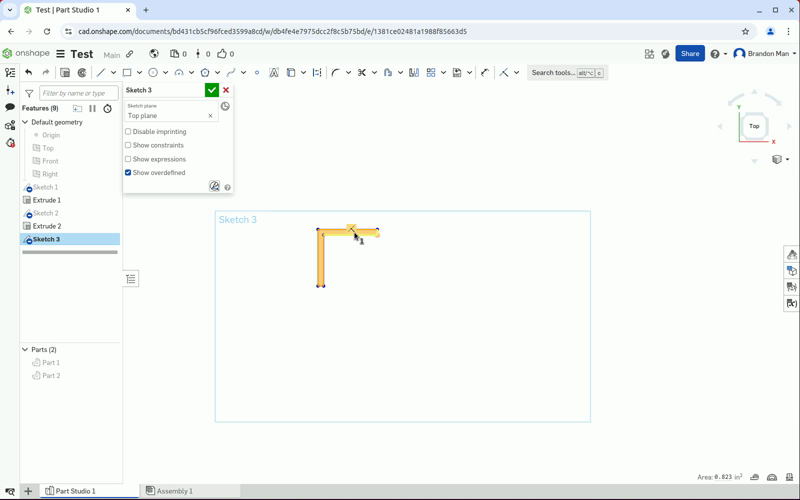
scroll(-6)
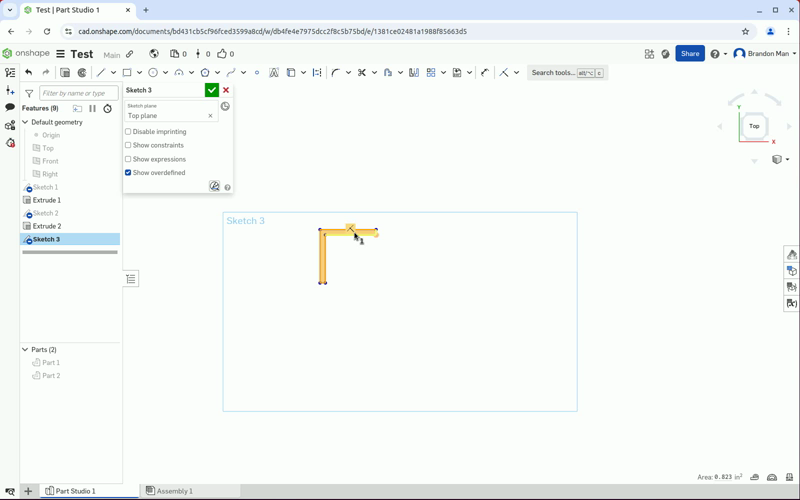
scroll(-6)
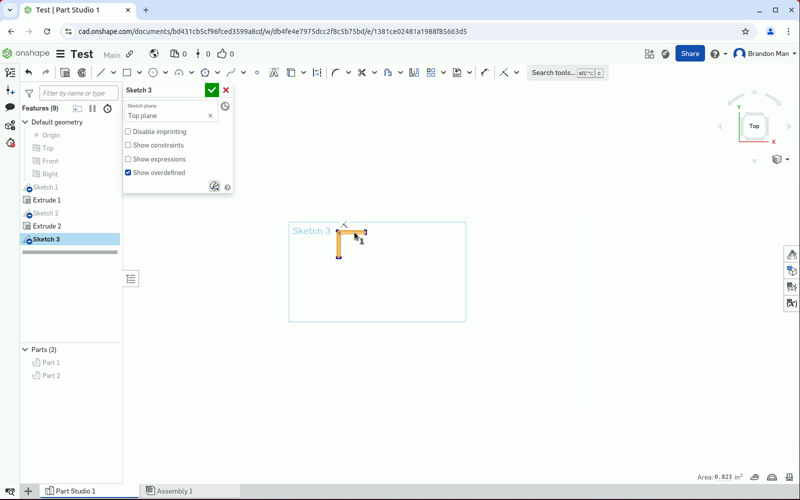
scroll(-6)
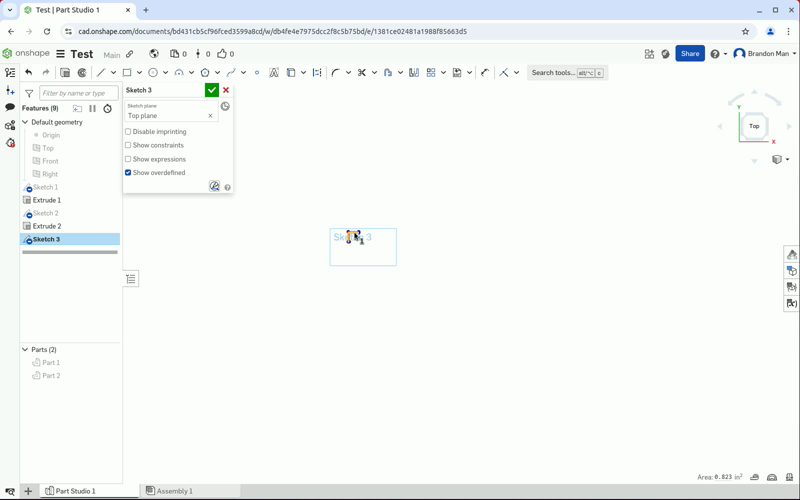
mouse_move(73, 352)
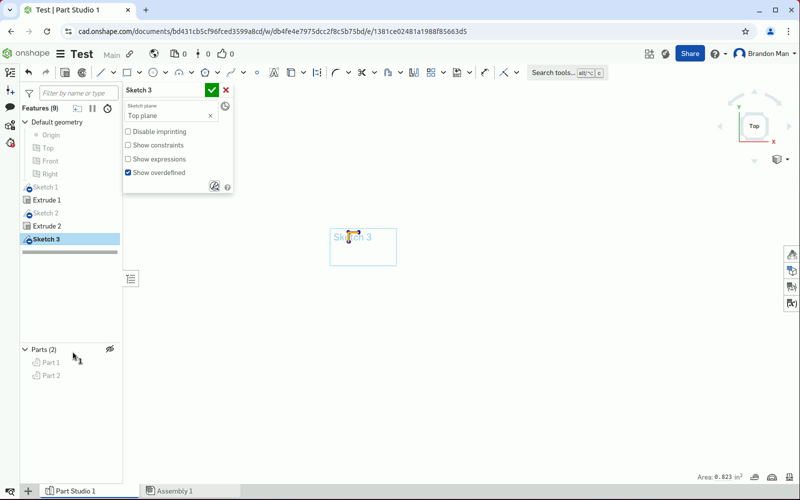
key(shift+y)
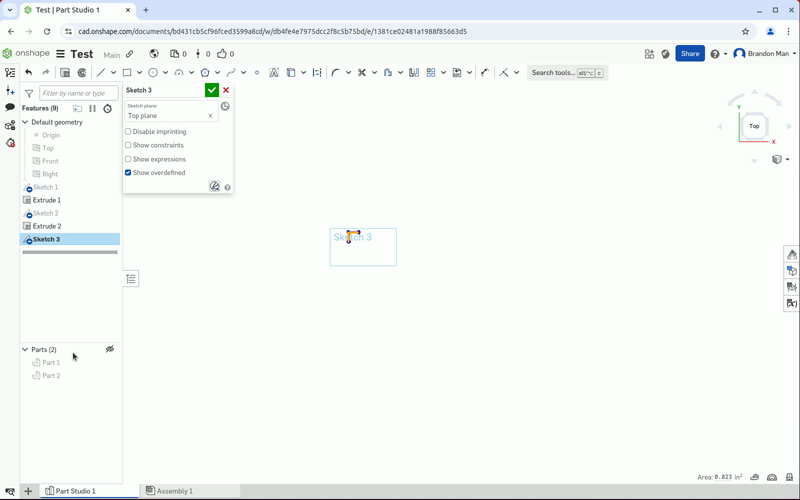
key(shift+e)
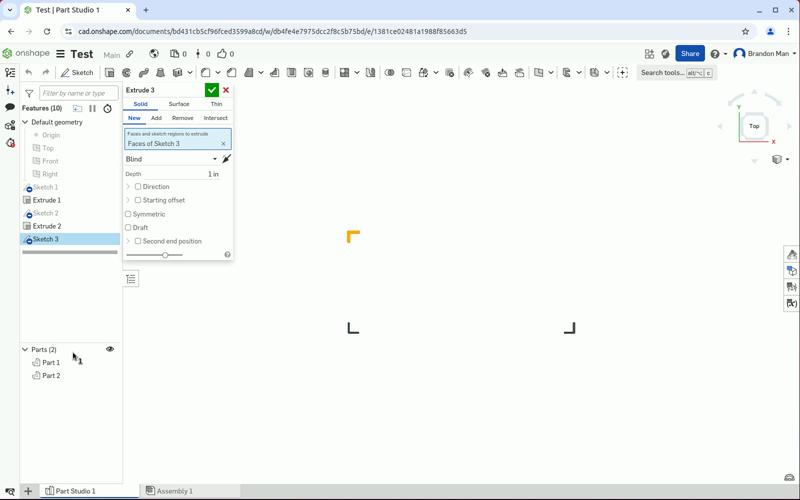
mouse_move(143, 106)
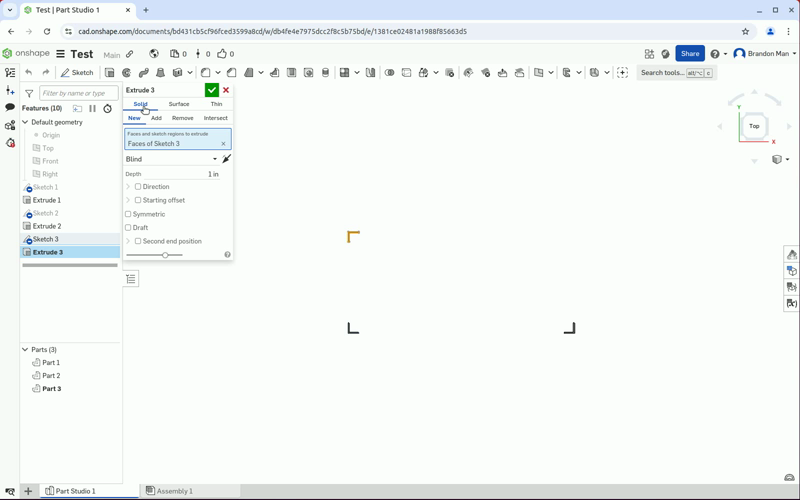
click(143, 106)
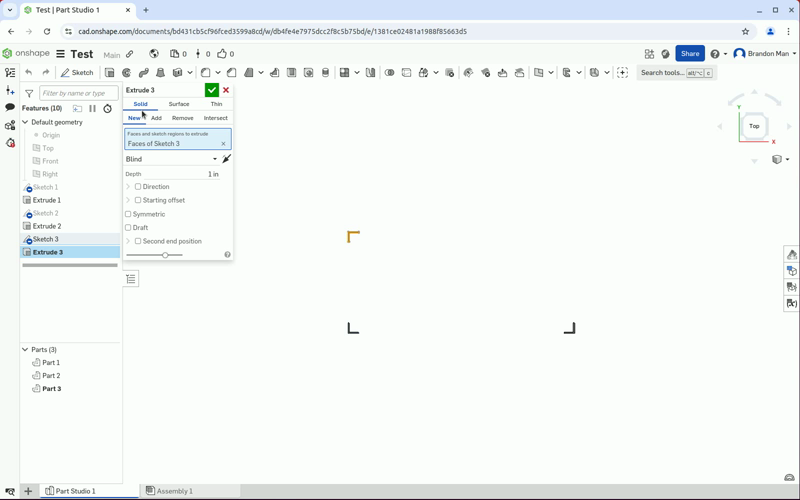
mouse_move(137, 120)
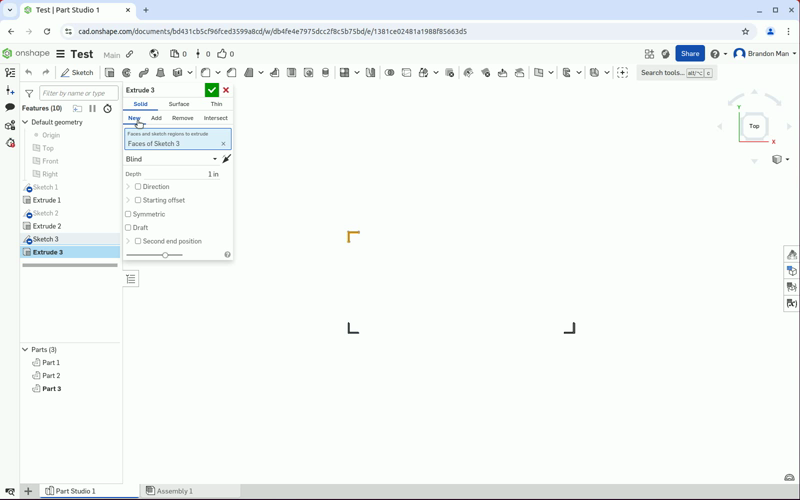
click(137, 120)
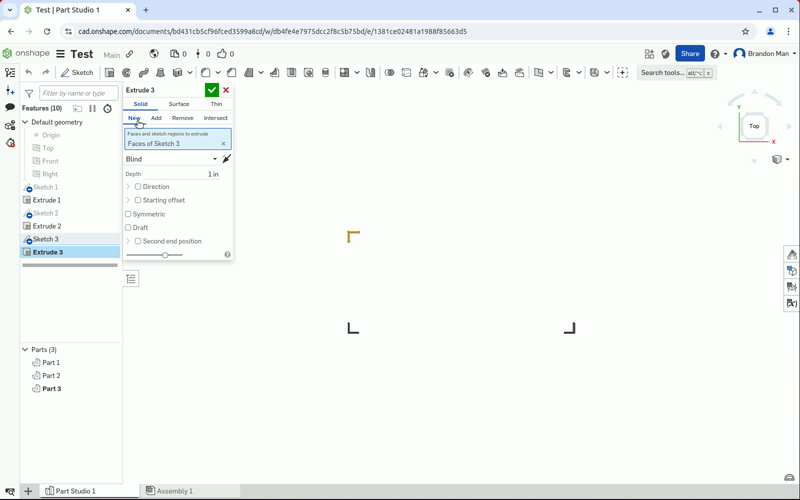
key(tab, 4)
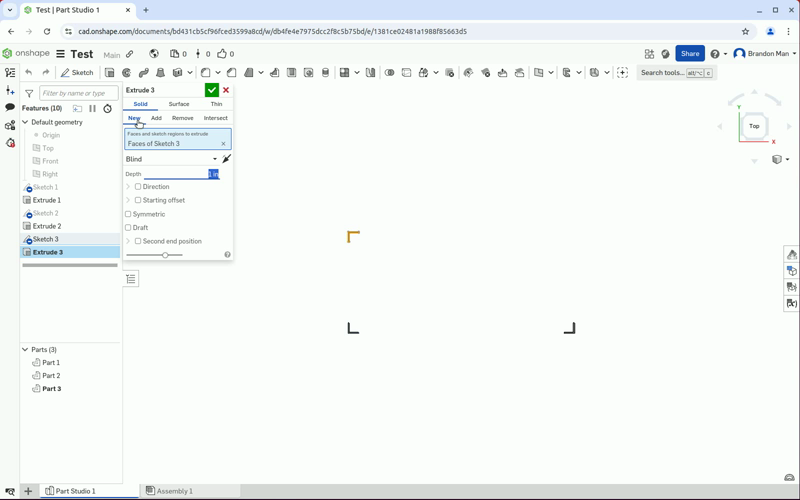
text(-18.294)
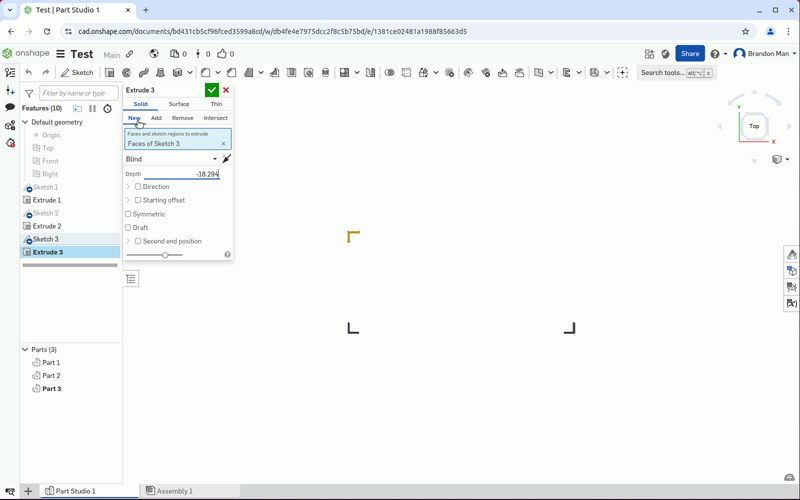
key(enter)
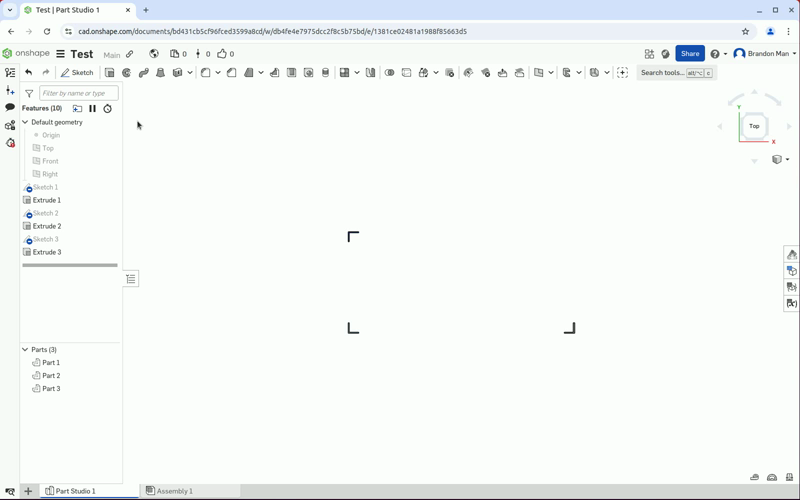
key(shift+h)
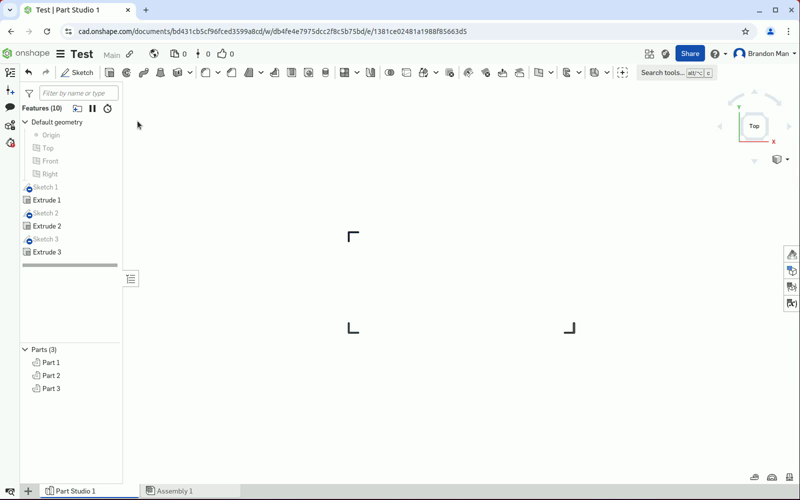
key(shift+h)
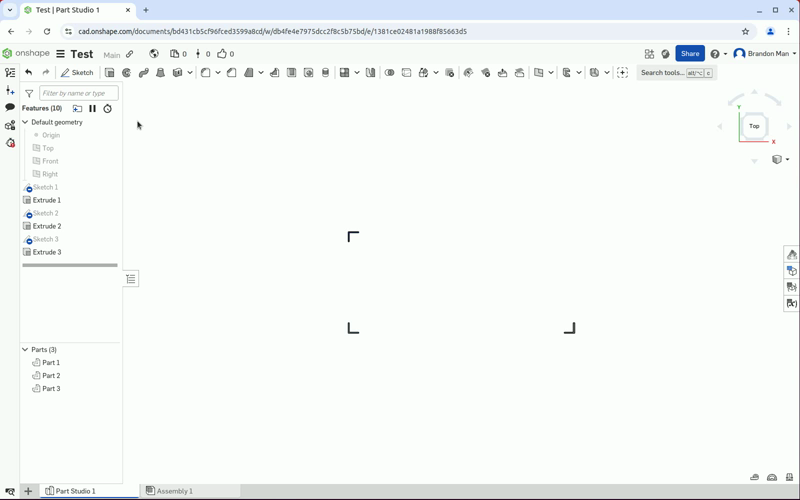
mouse_move(73, 189)
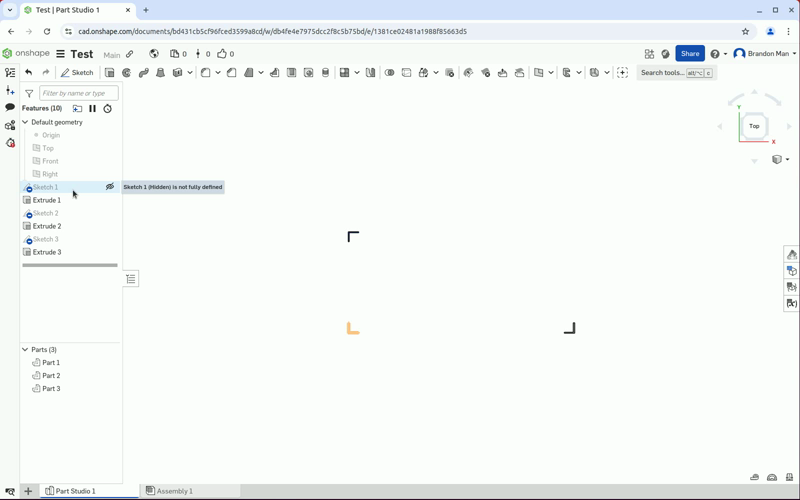
click(73, 189)
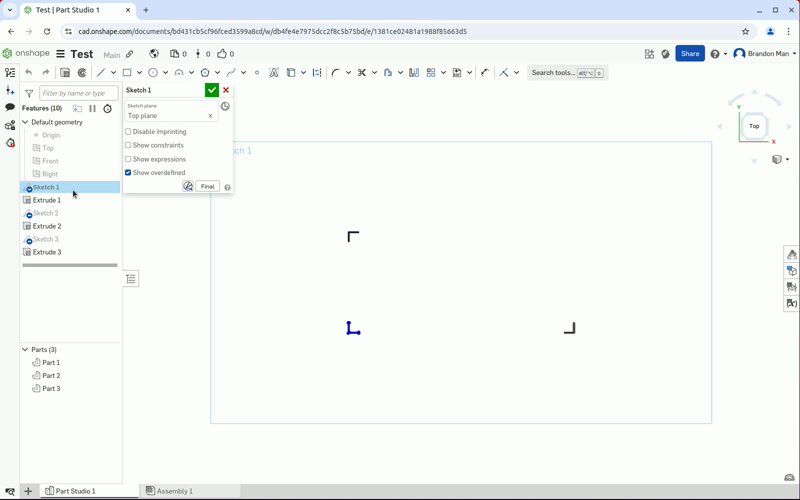
mouse_move(229, 92)
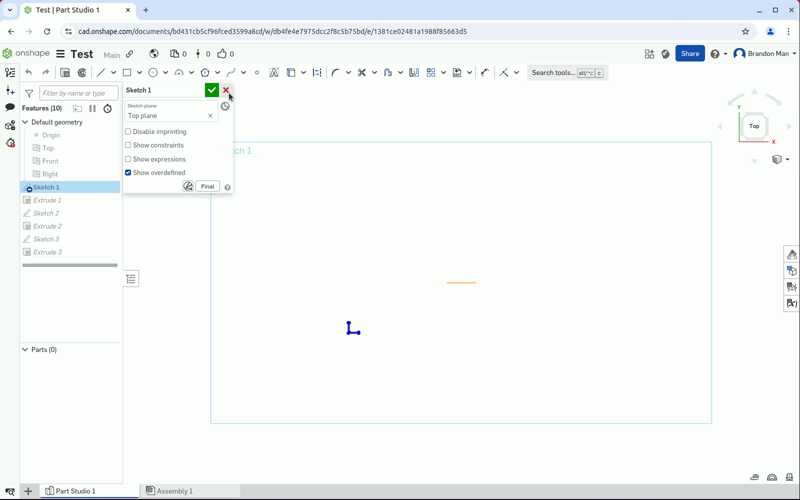
click(229, 92)
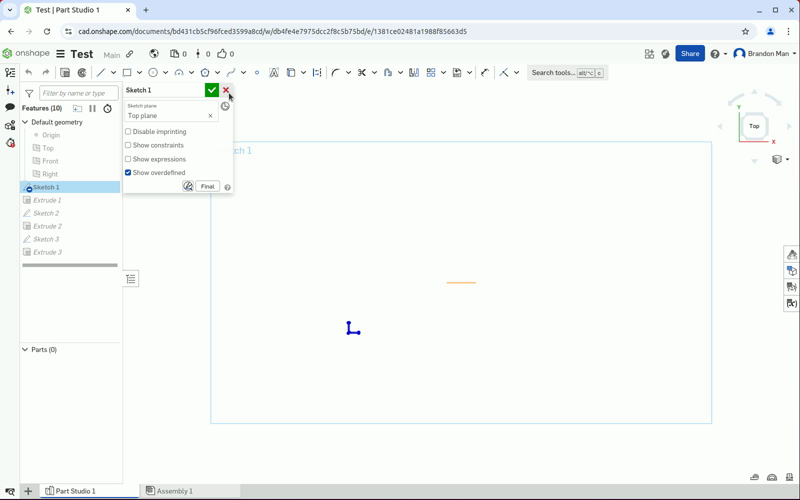
key(shift+s)
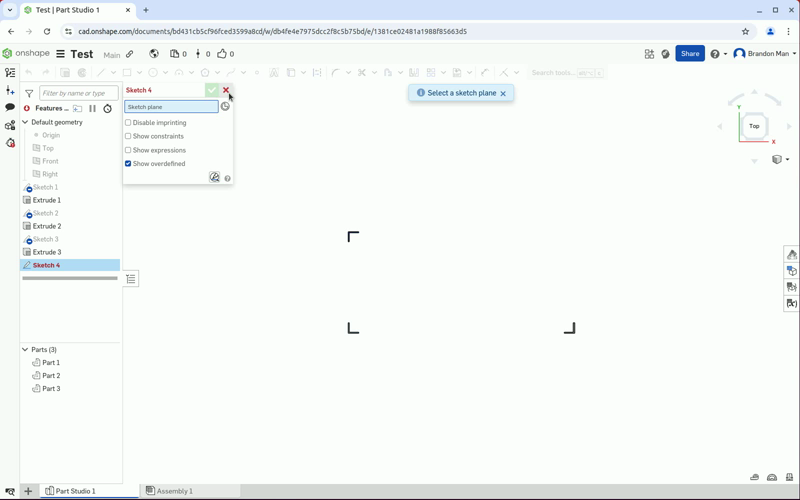
mouse_move(73, 150)
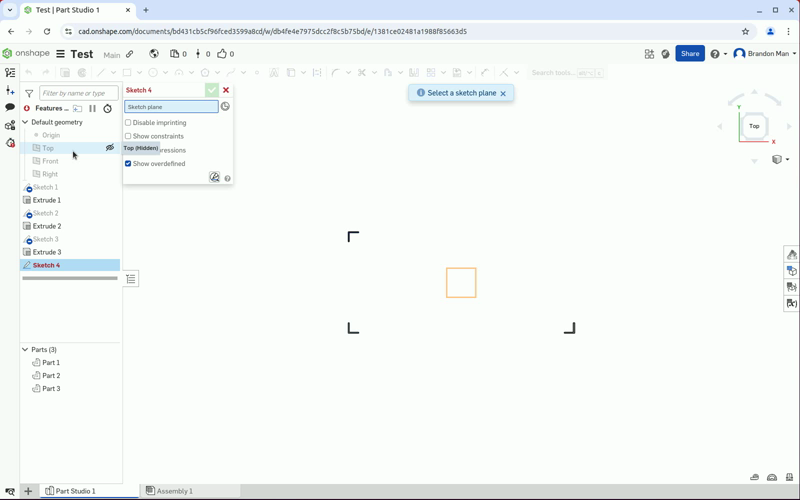
click(73, 150)
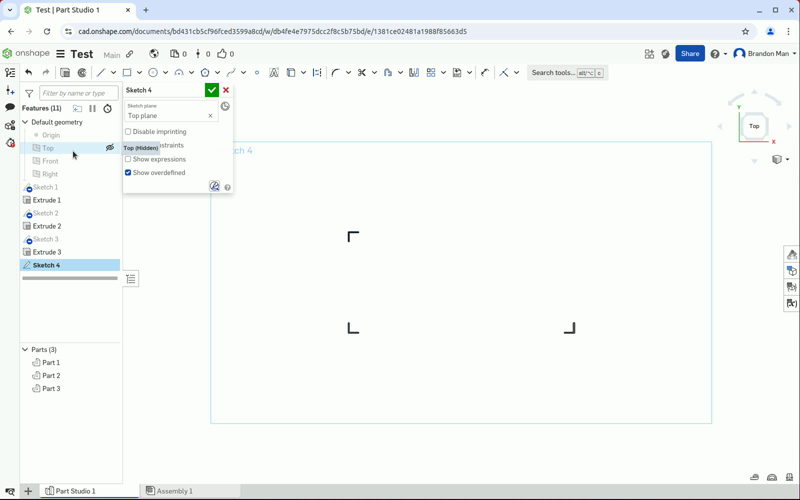
mouse_move(73, 352)
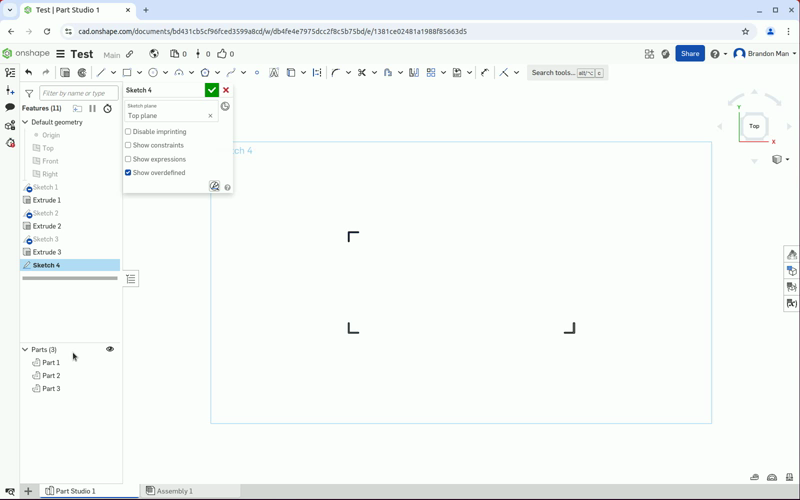
key(y)
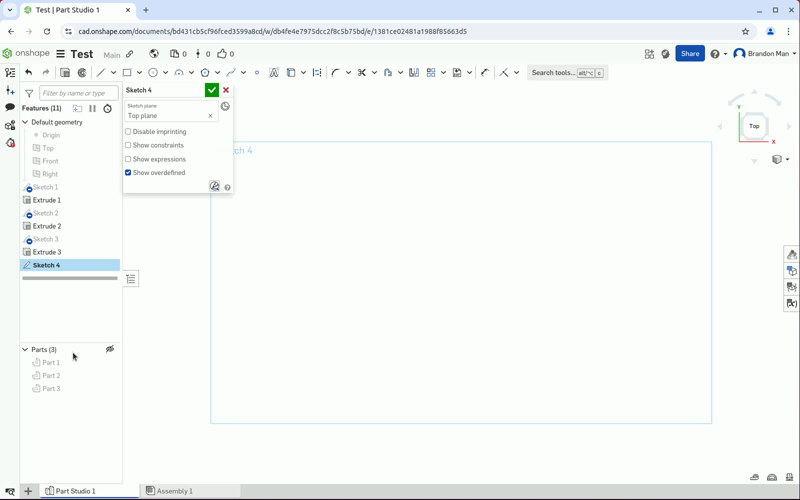
key(l)
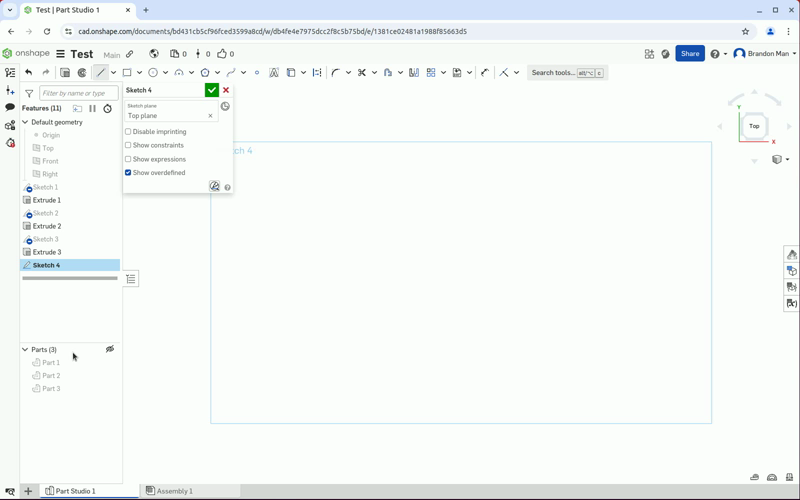
key_down(shift)
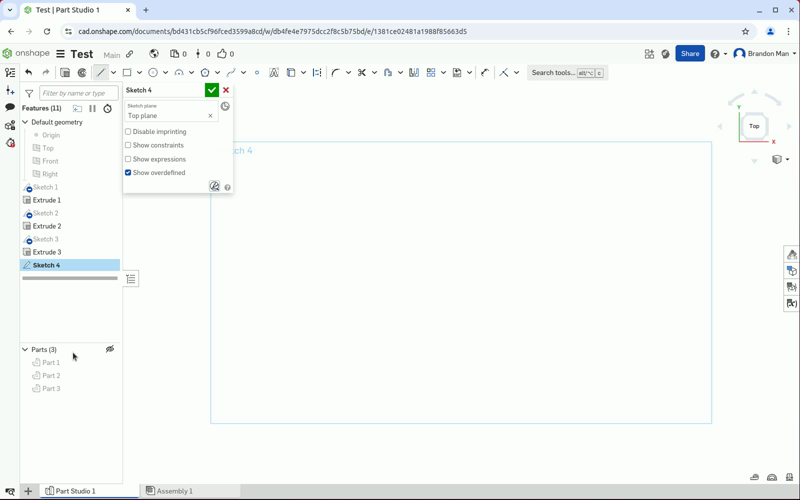
mouse_move(564, 233)
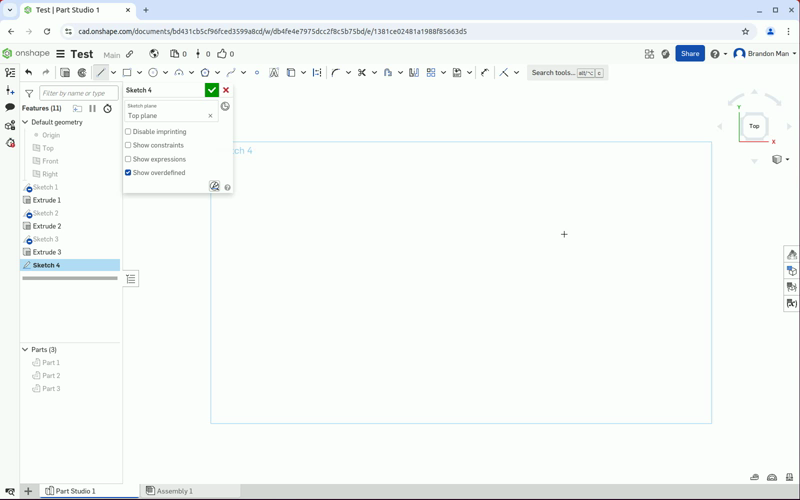
click(564, 233)
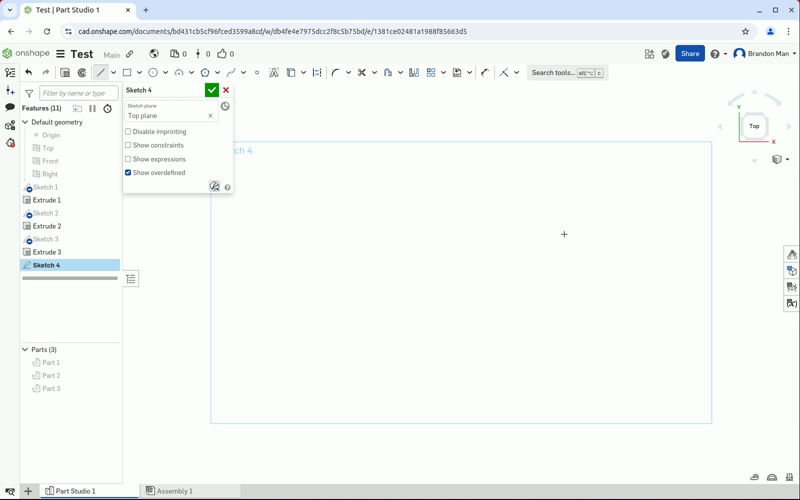
key_up(shift)
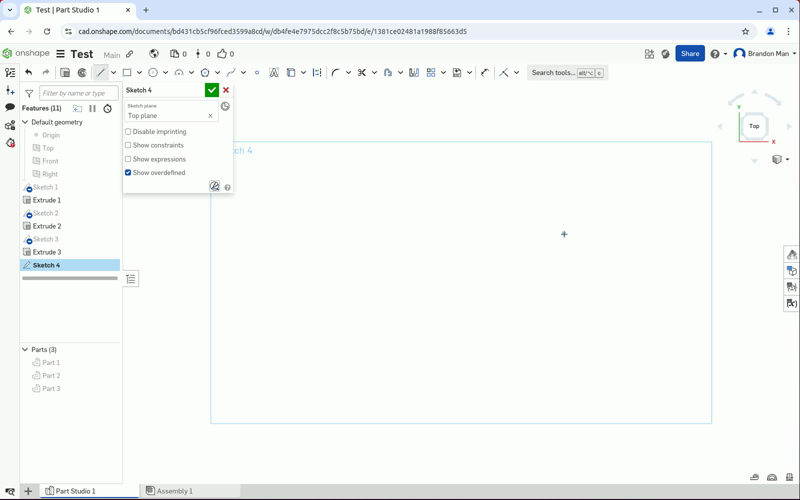
key_down(shift)
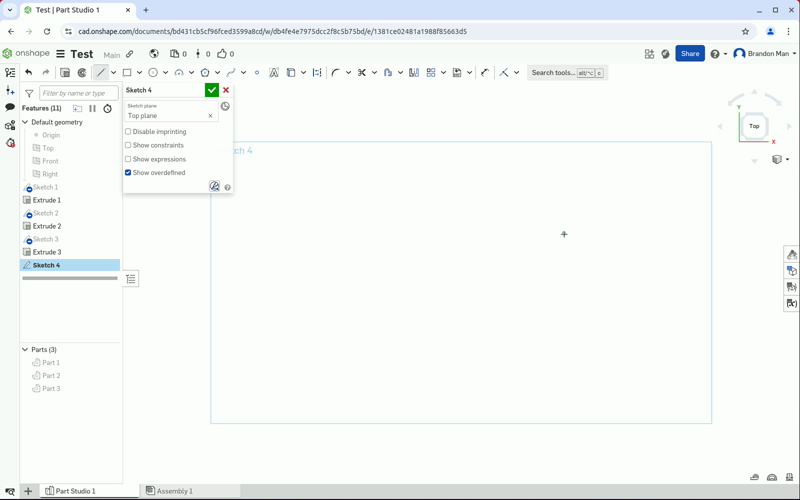
mouse_move(589, 233)
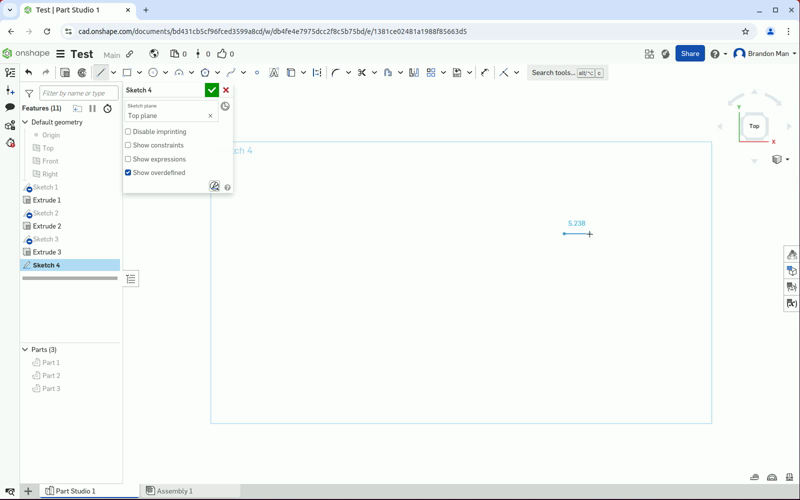
mouse_move(573, 233)
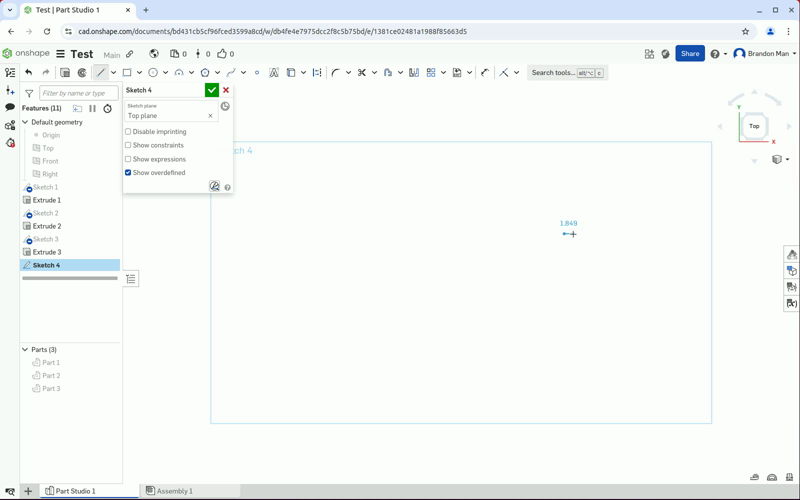
click(573, 233)
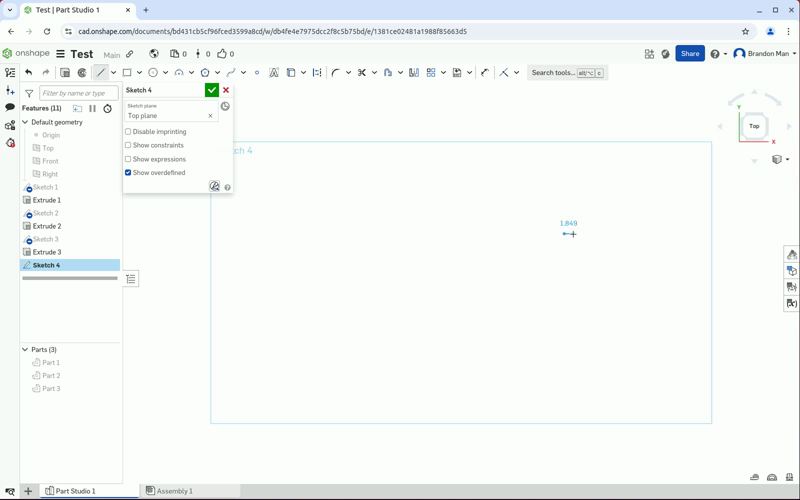
key_up(shift)
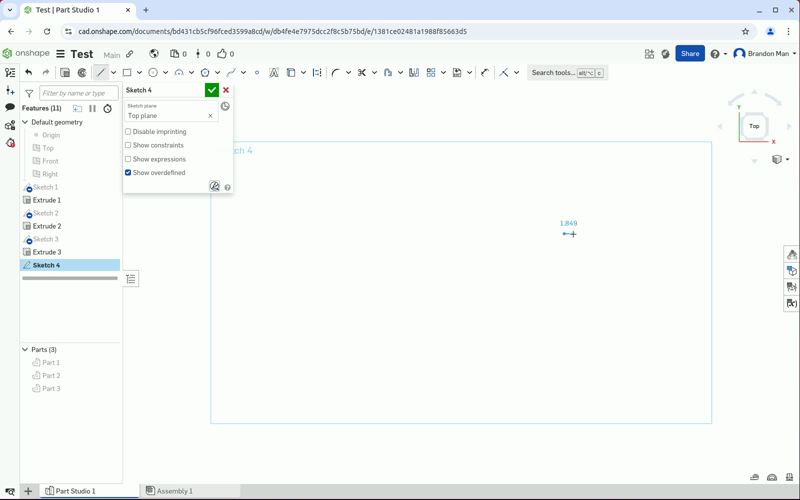
key_down(shift)
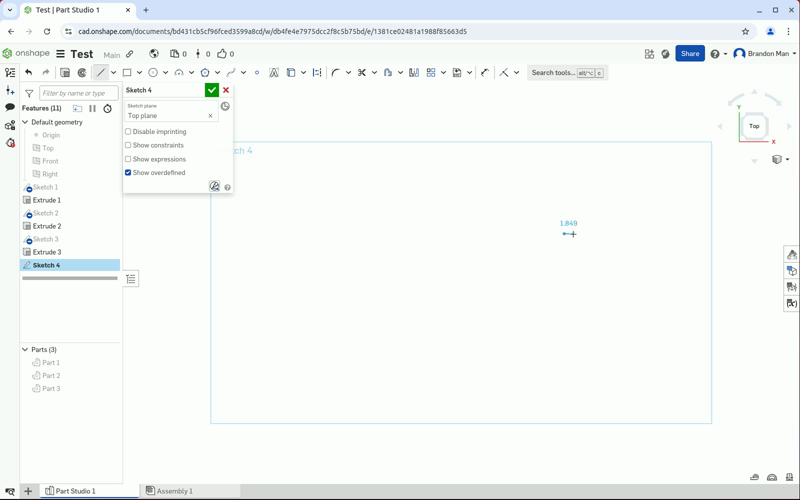
mouse_move(589, 233)
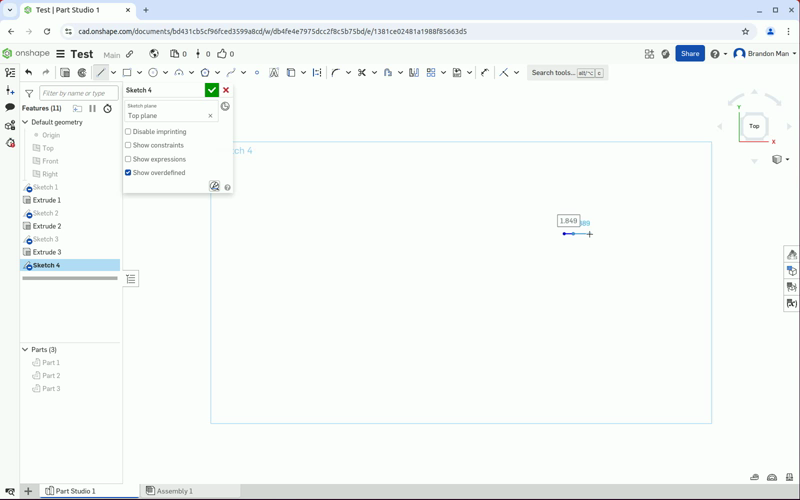
mouse_move(573, 242)
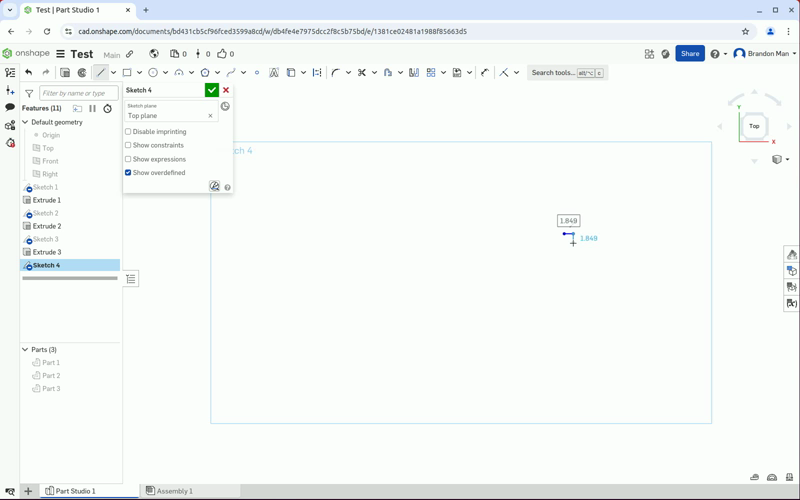
click(573, 242)
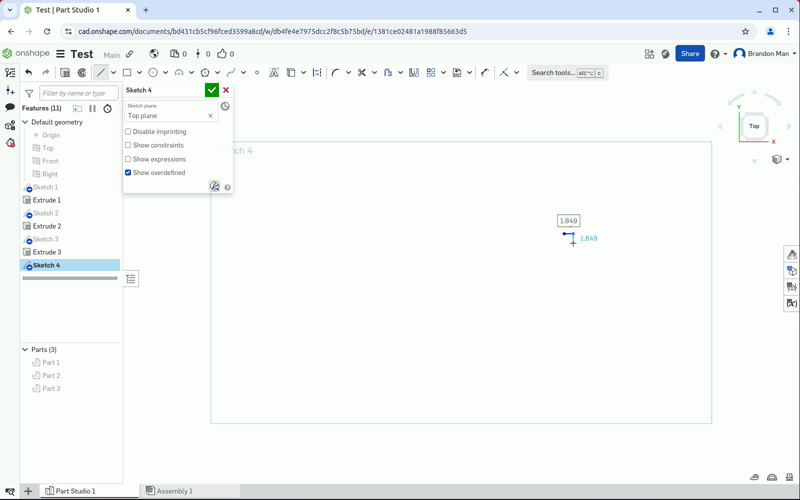
key_up(shift)
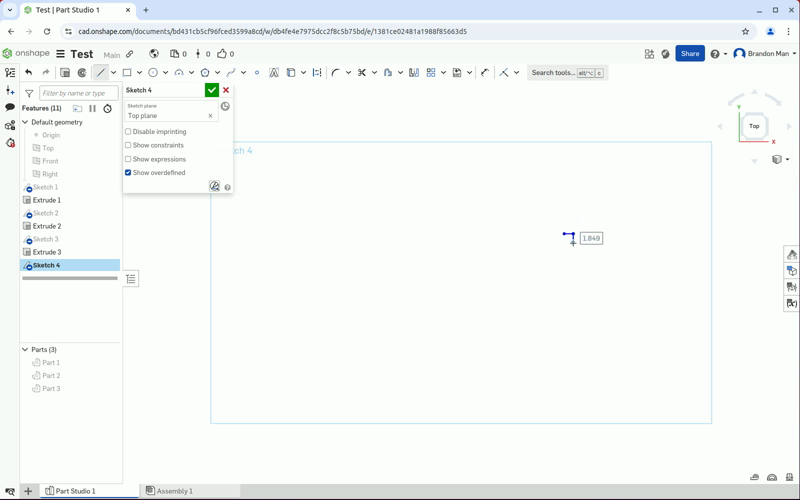
key_down(shift)
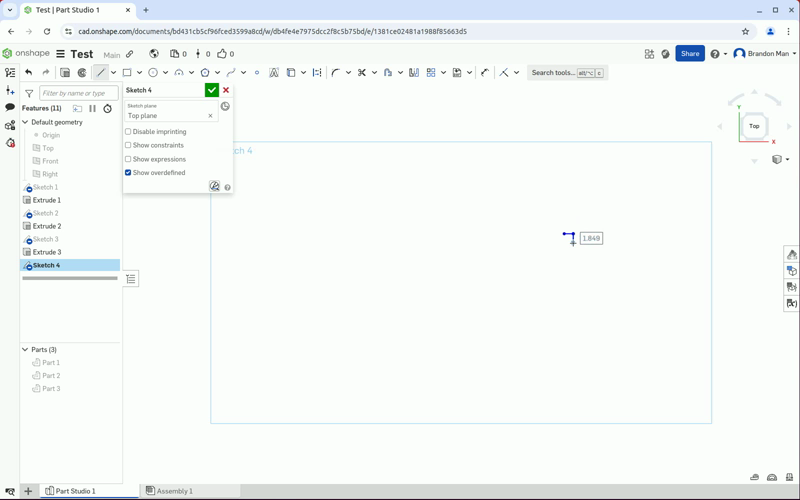
mouse_move(589, 242)
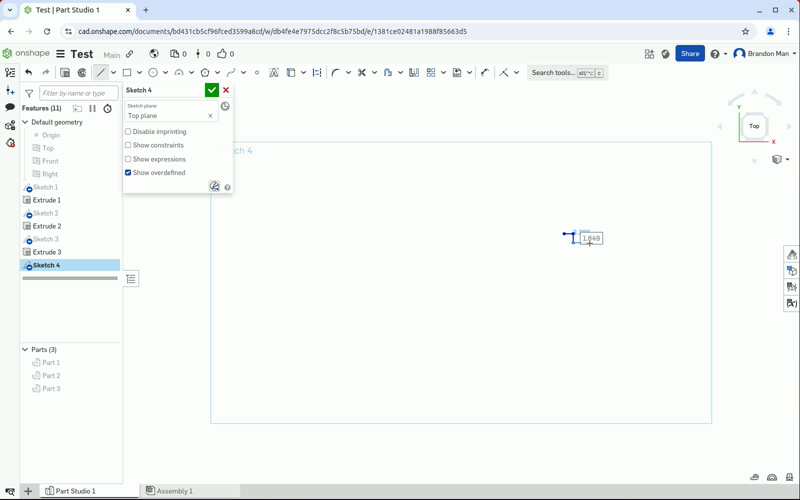
mouse_move(574, 242)
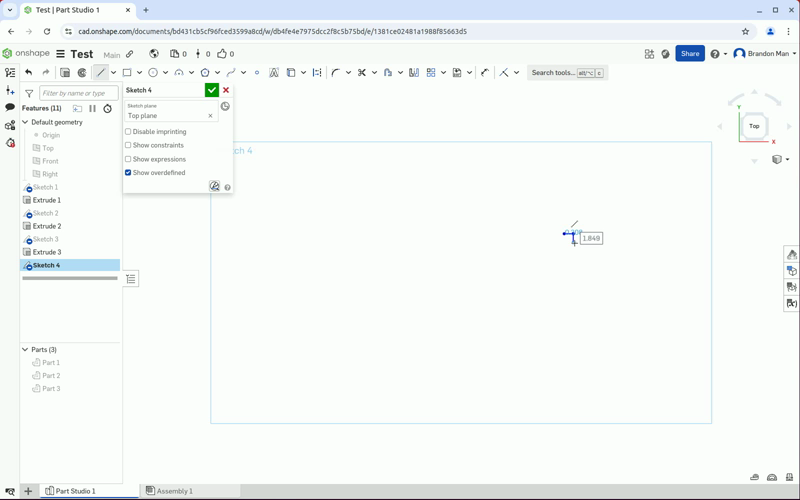
scroll(6)
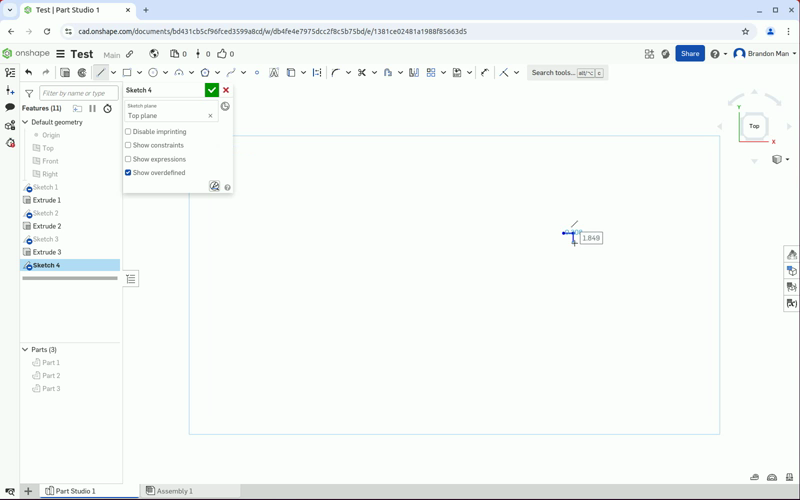
scroll(6)
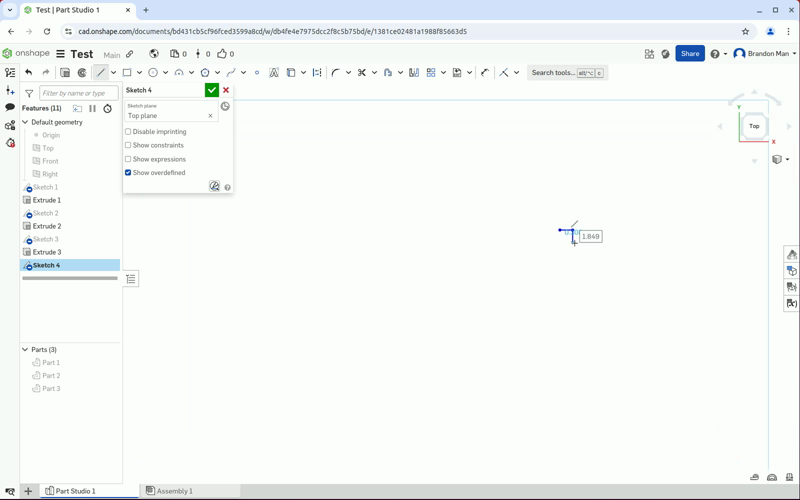
scroll(6)
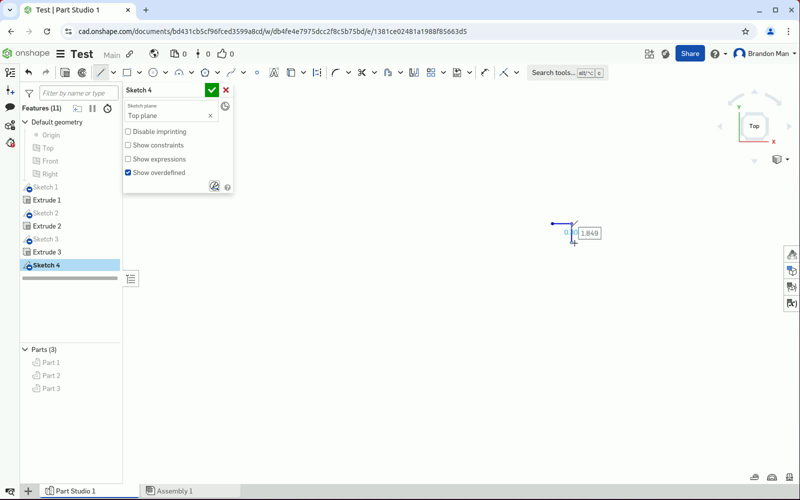
scroll(6)
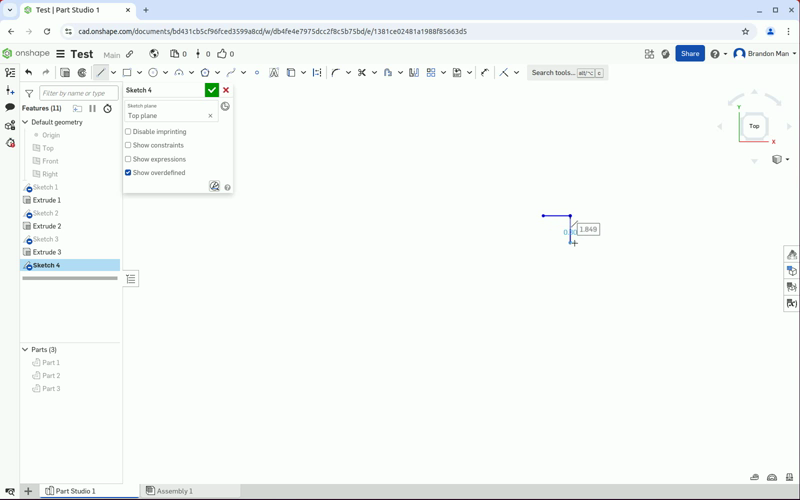
scroll(6)
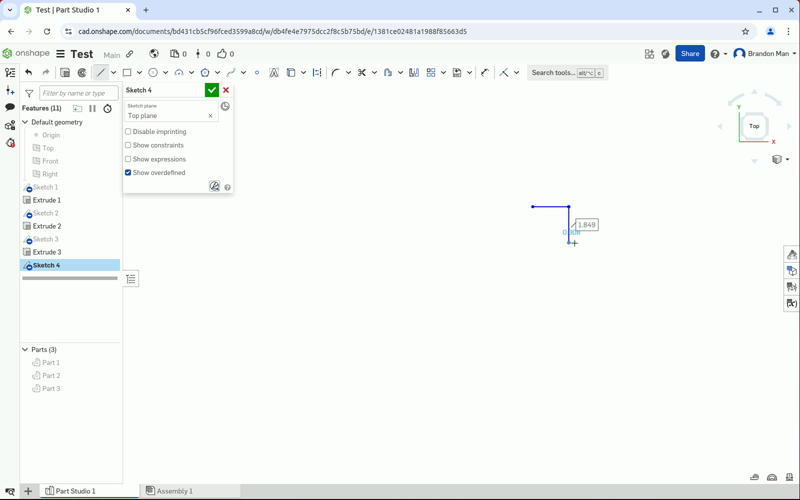
scroll(6)
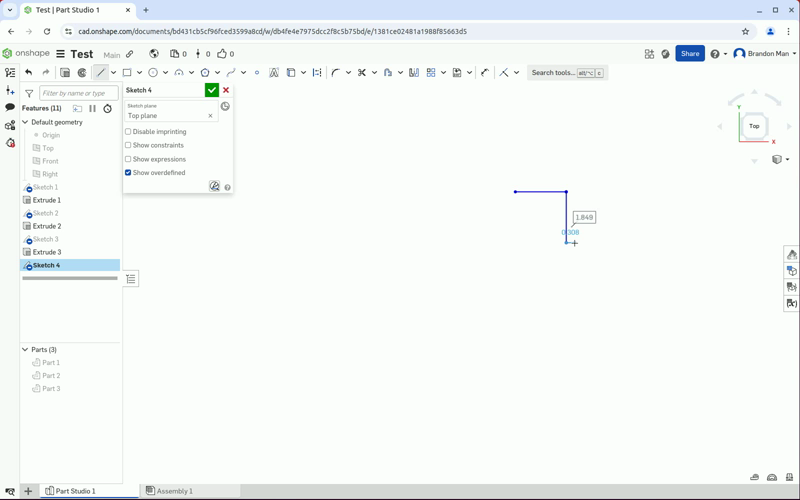
scroll(6)
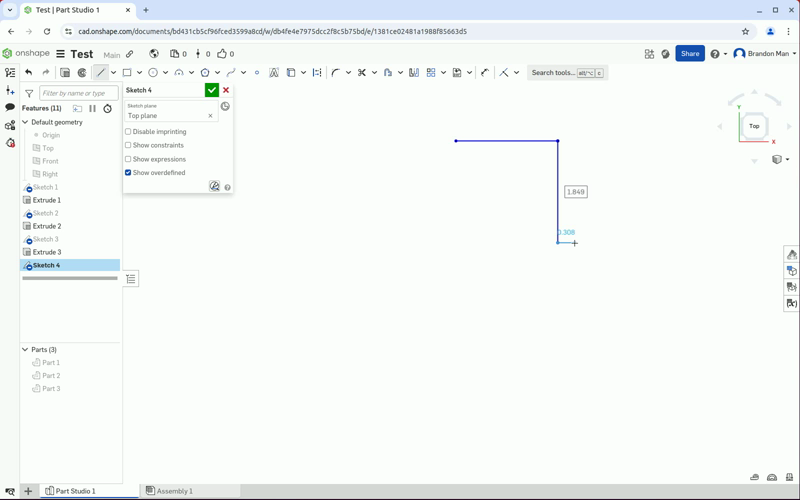
click(574, 242)
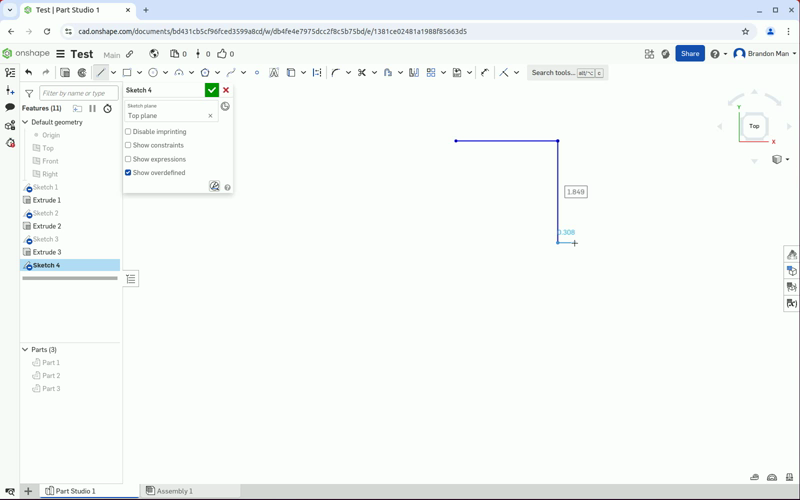
scroll(-6)
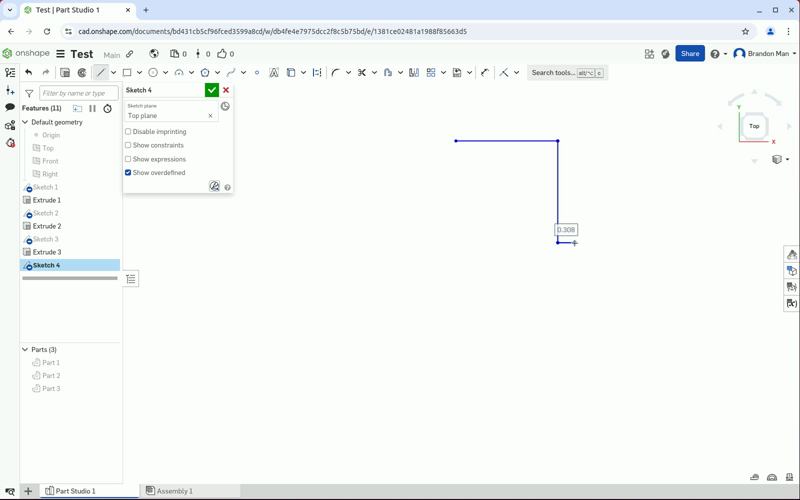
scroll(-6)
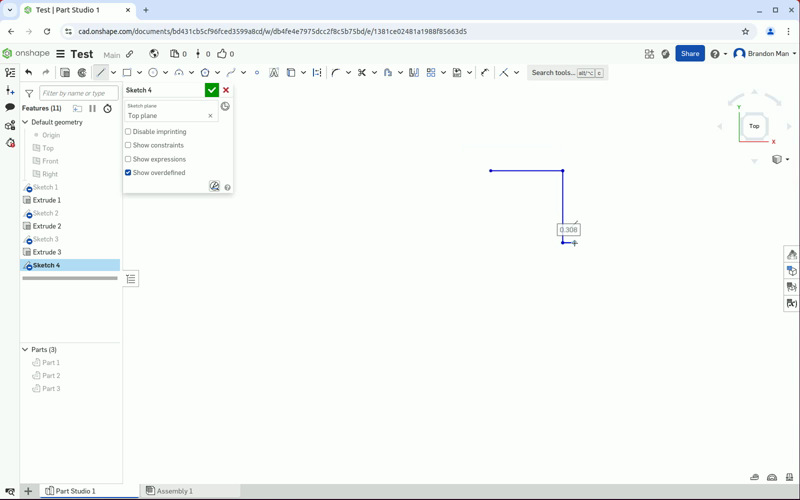
scroll(-6)
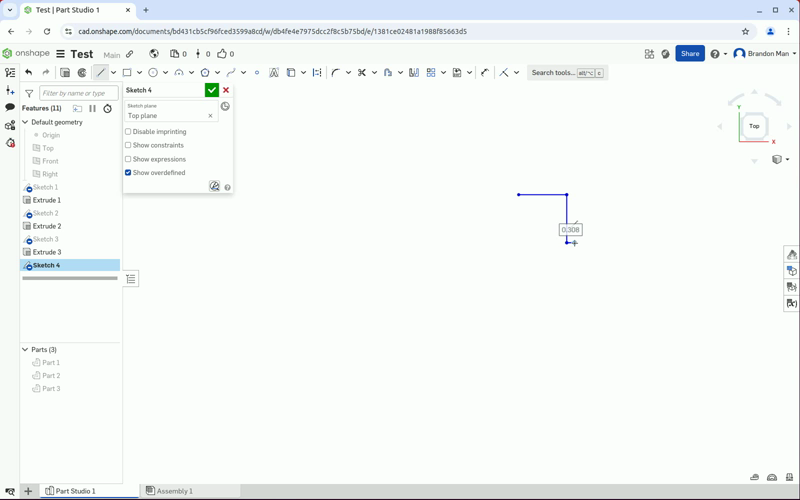
scroll(-6)
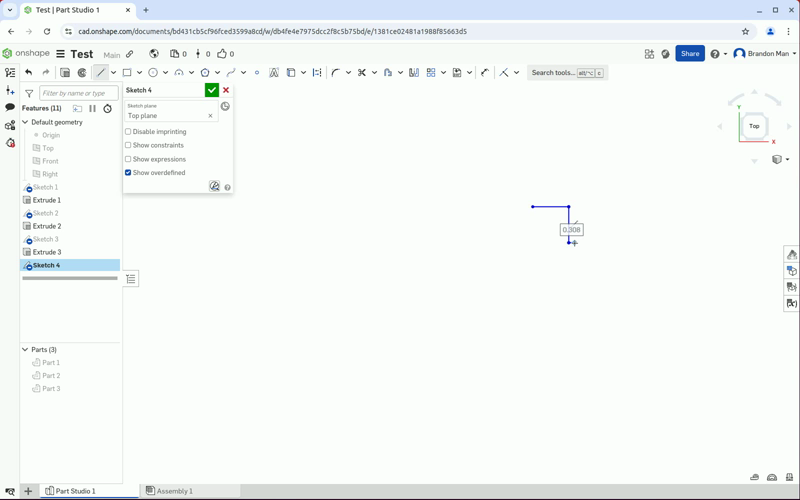
scroll(-6)
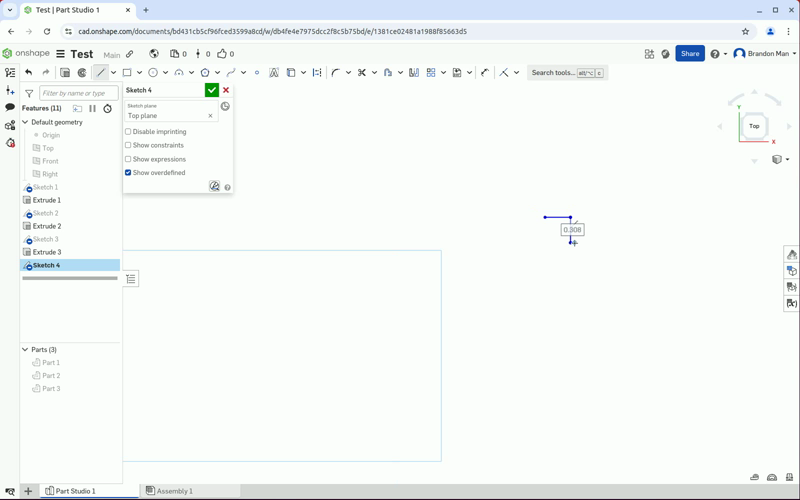
scroll(-6)
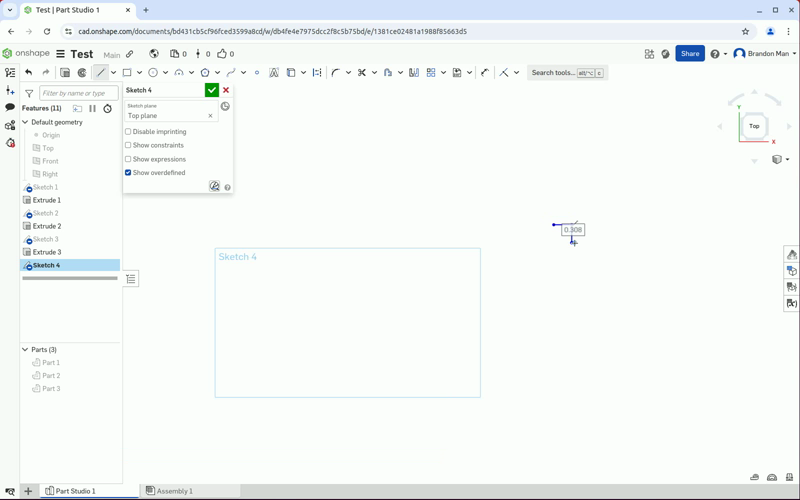
scroll(-6)
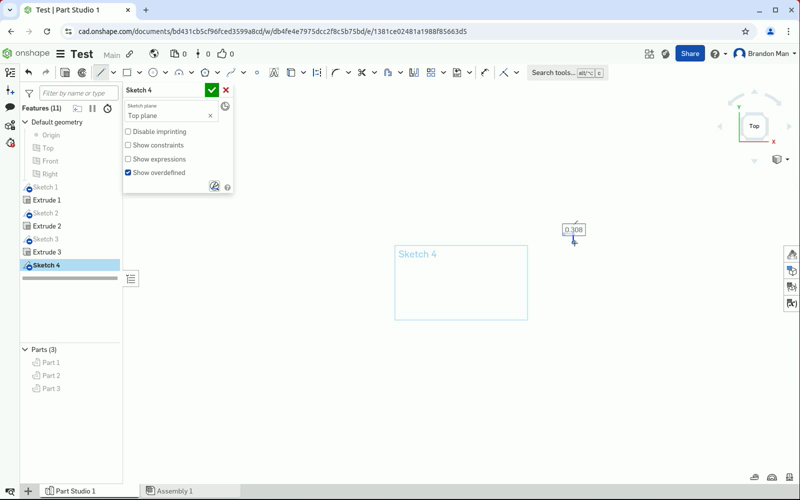
key_up(shift)
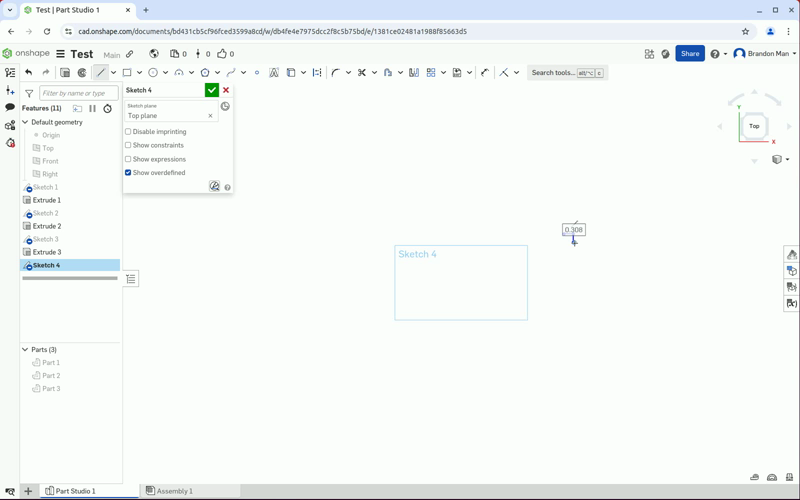
key_down(shift)
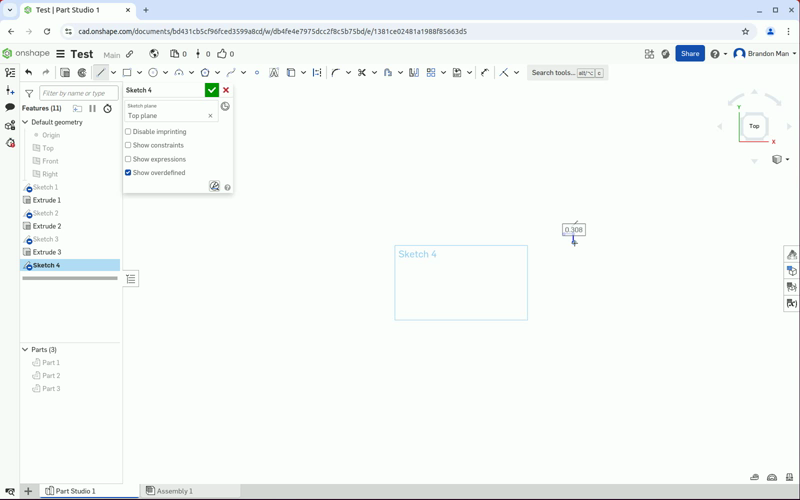
mouse_move(589, 242)
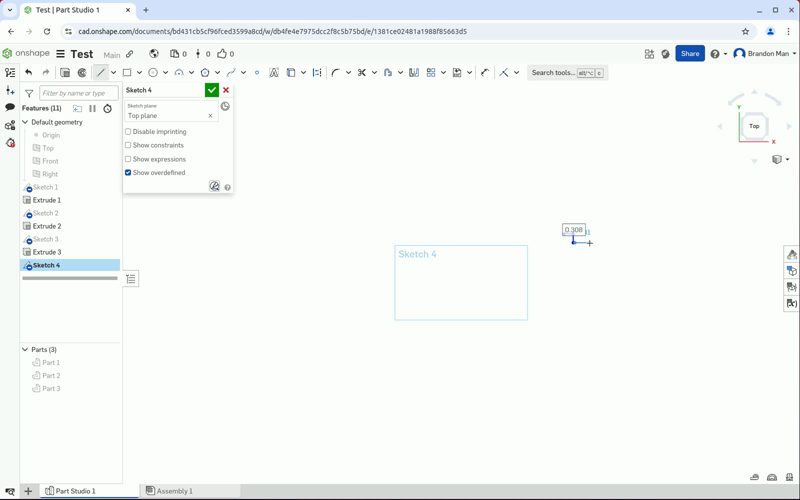
mouse_move(574, 232)
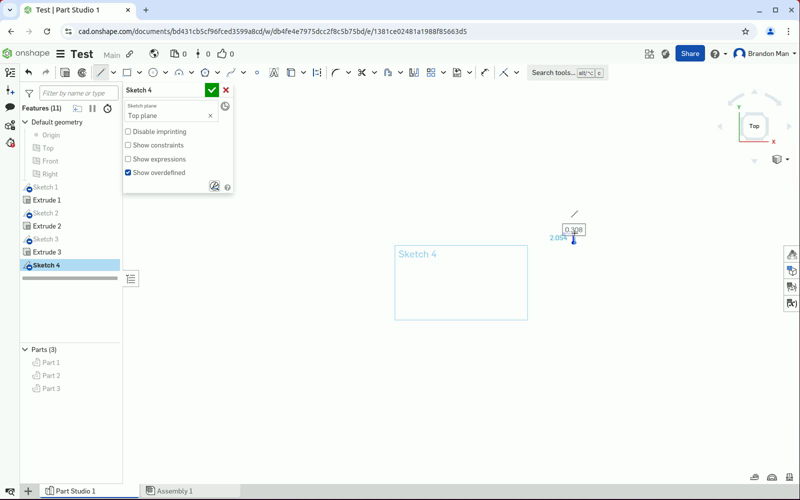
scroll(6)
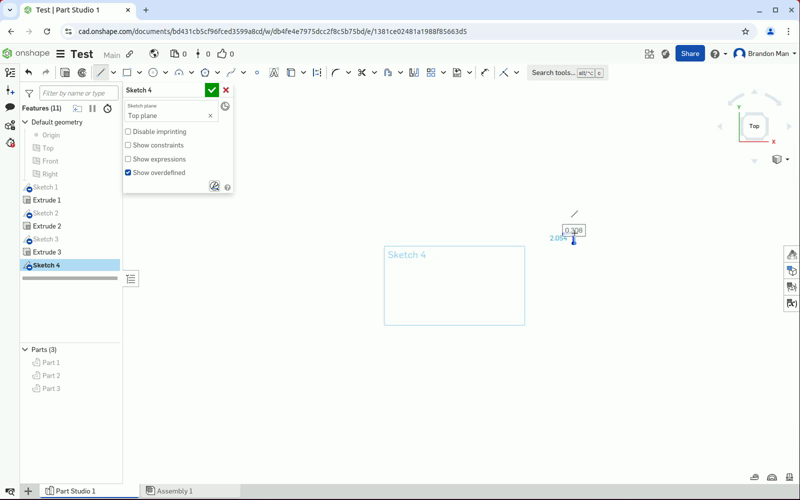
scroll(6)
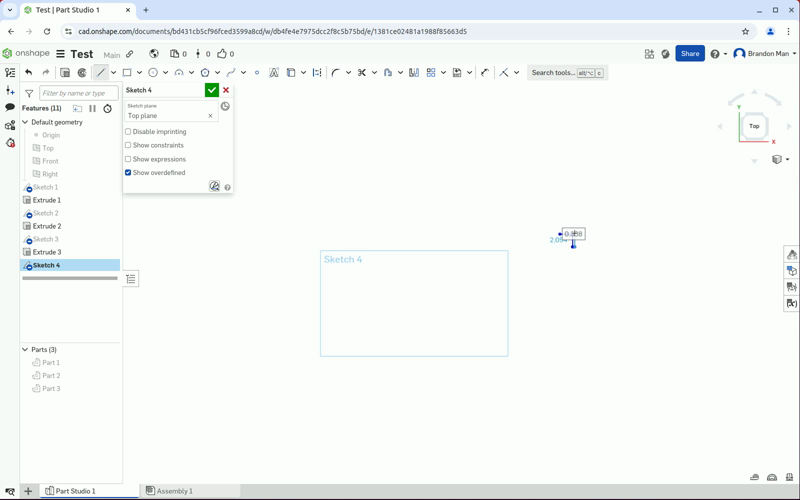
scroll(6)
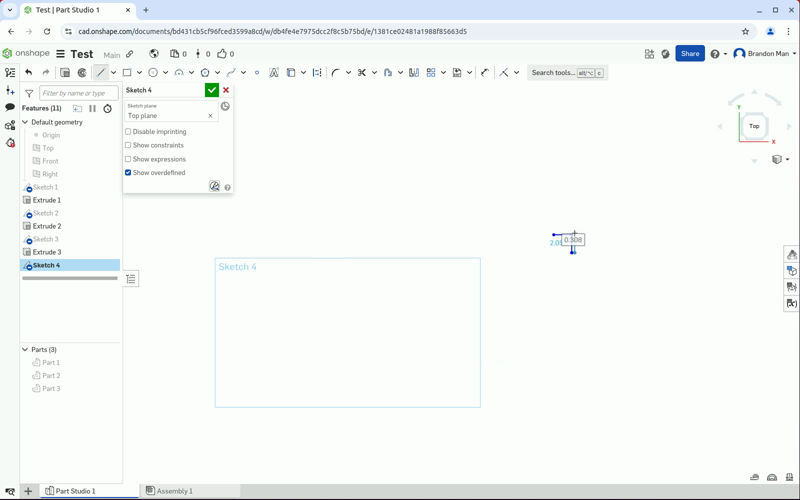
scroll(6)
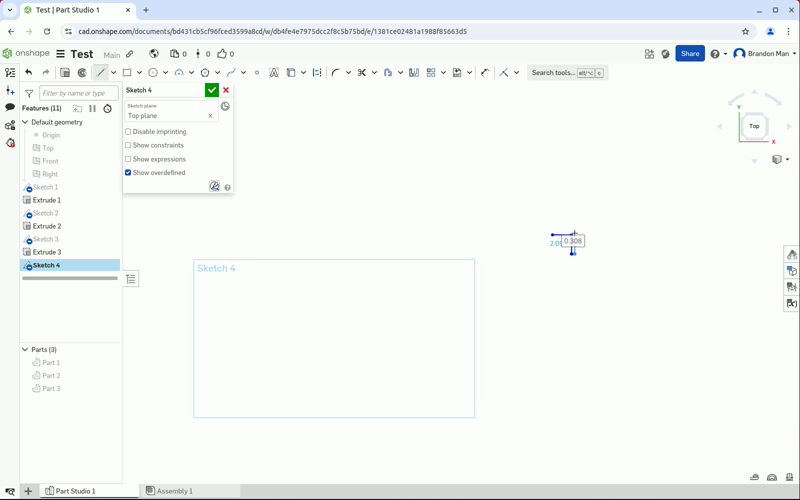
scroll(6)
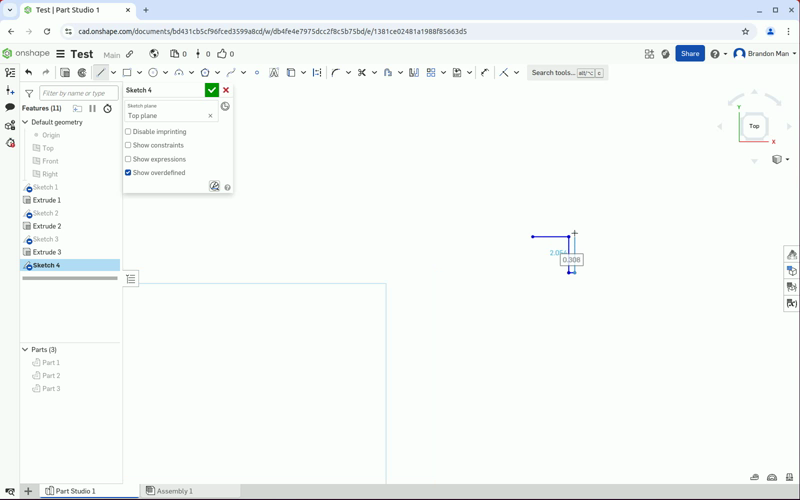
scroll(6)
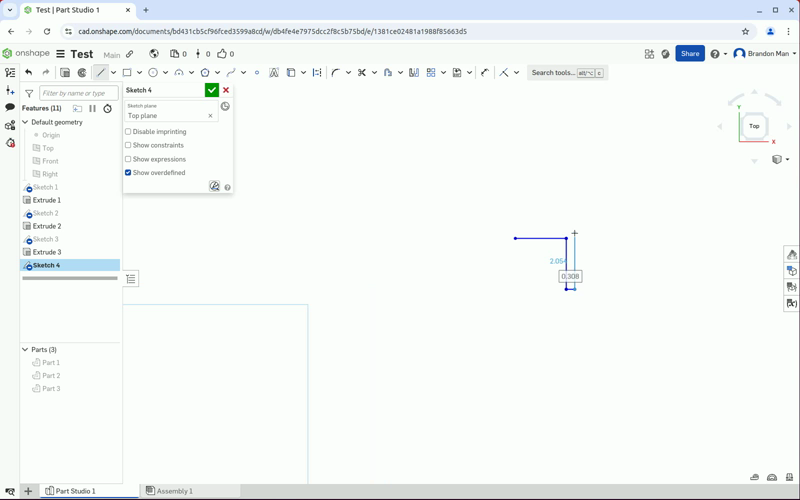
scroll(6)
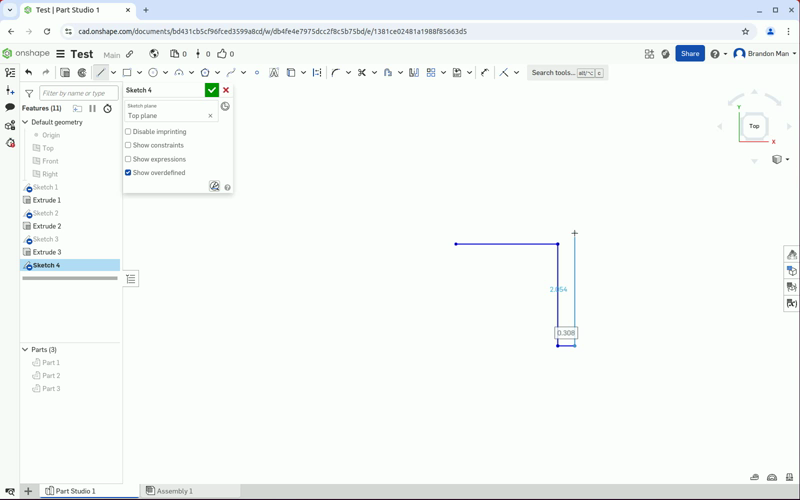
click(574, 232)
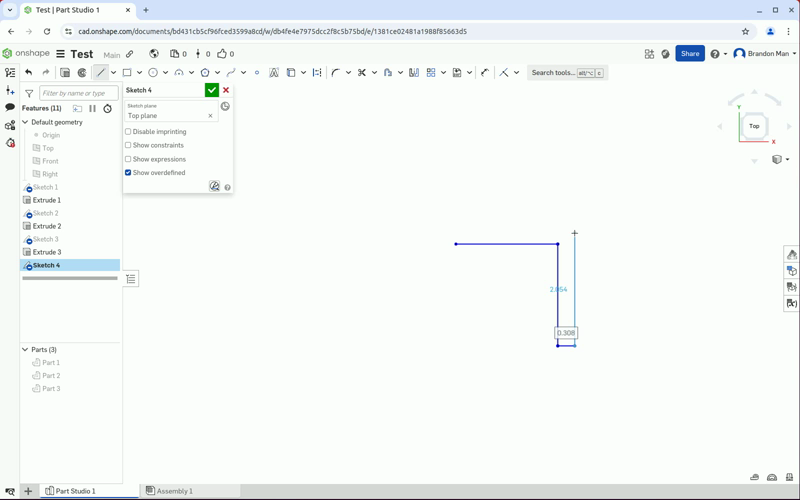
scroll(-6)
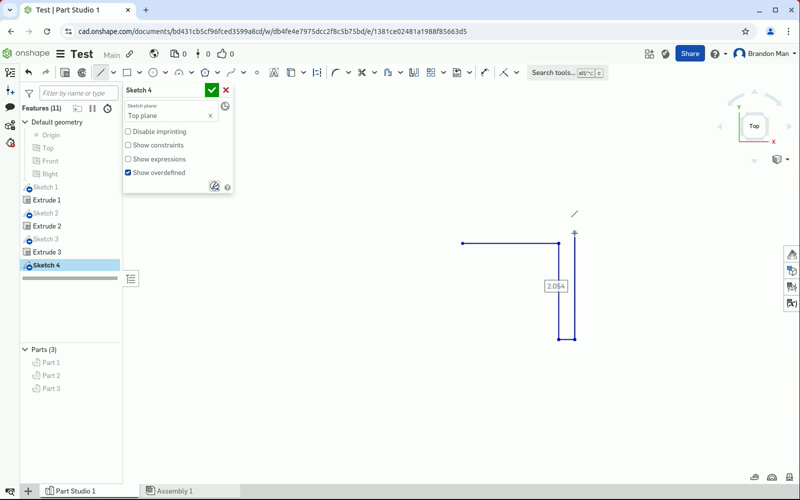
scroll(-6)
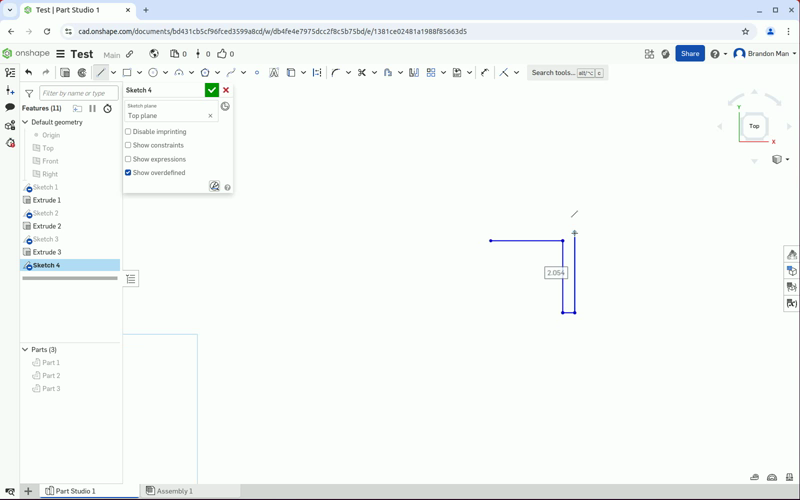
scroll(-6)
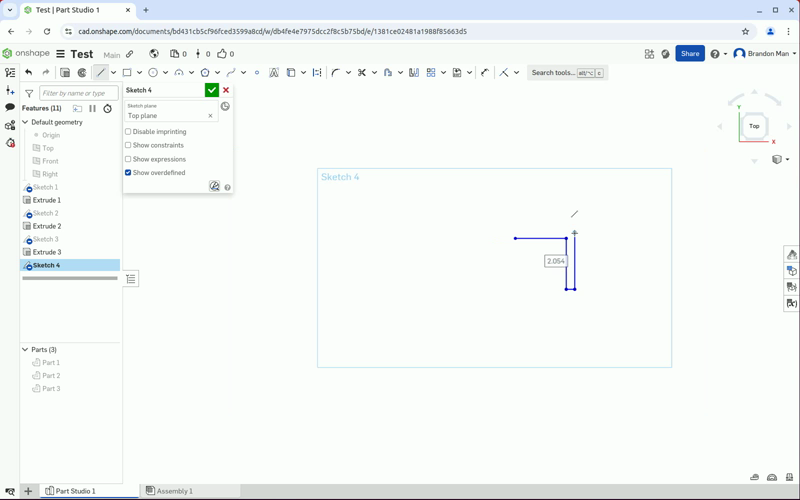
scroll(-6)
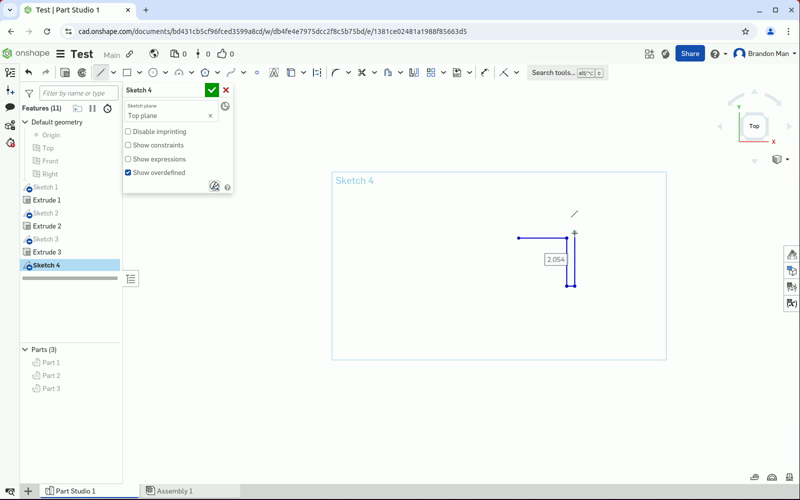
scroll(-6)
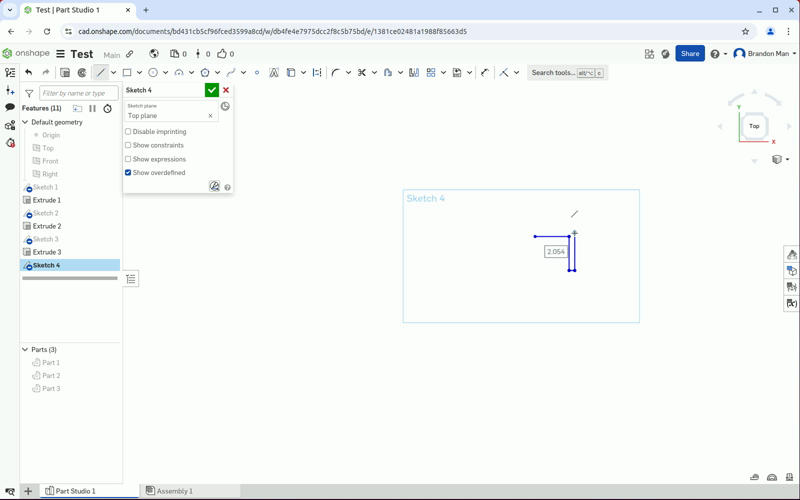
scroll(-6)
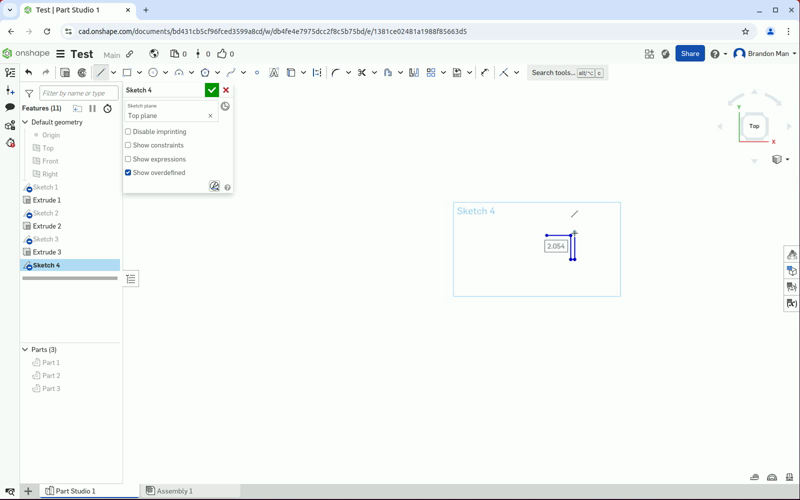
scroll(-6)
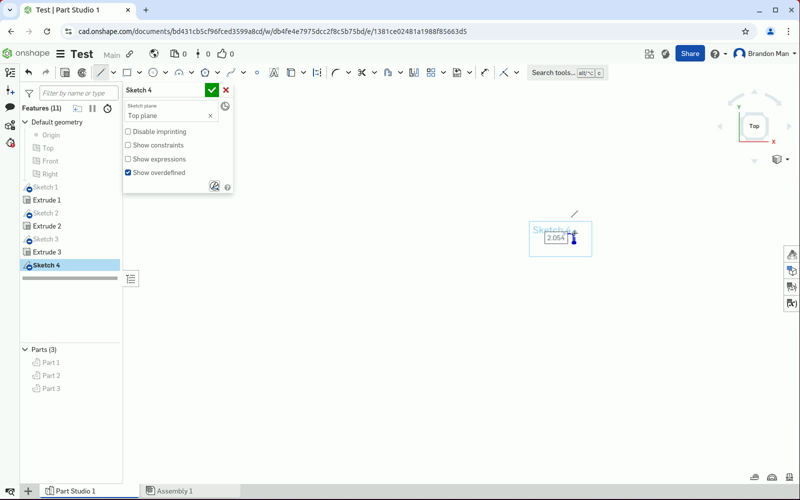
key_up(shift)
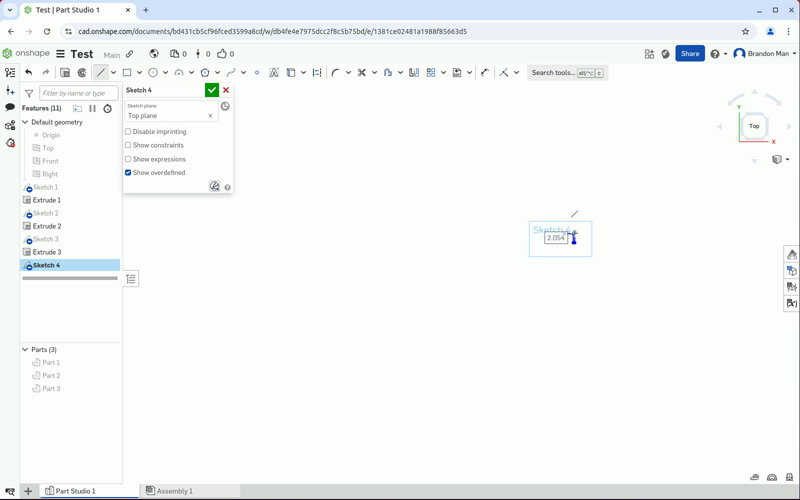
key_down(shift)
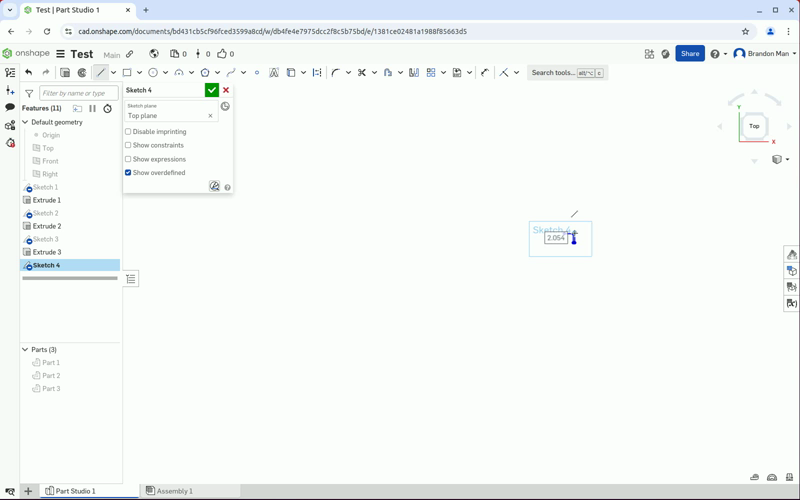
mouse_move(589, 232)
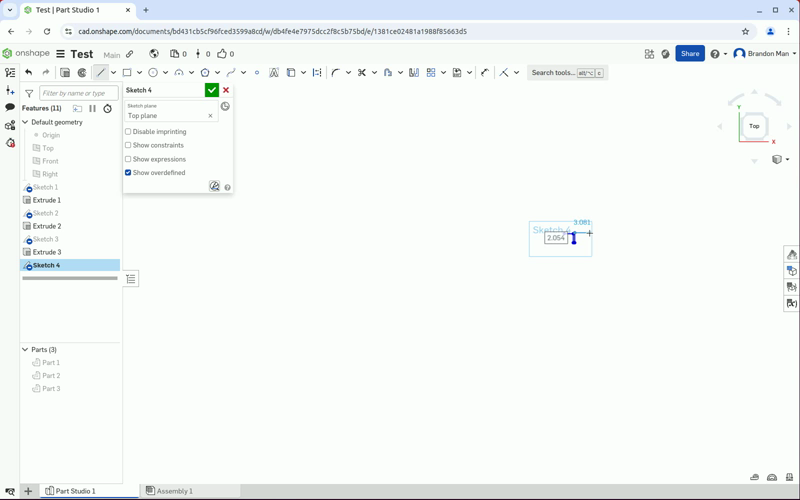
mouse_move(564, 232)
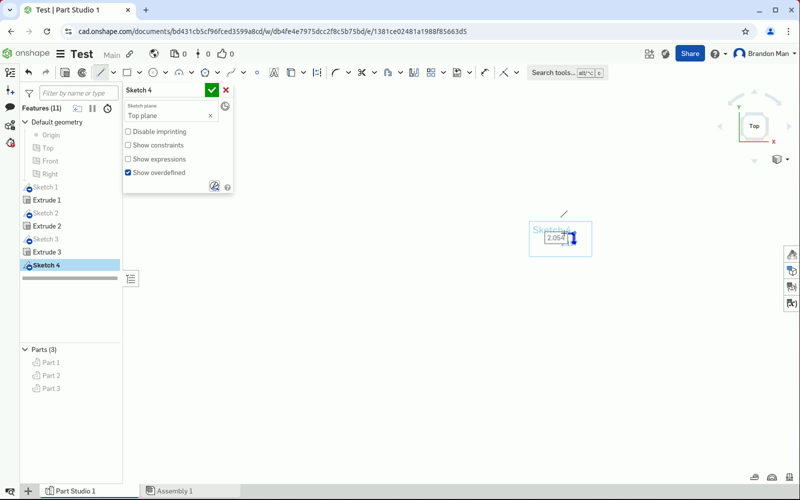
scroll(6)
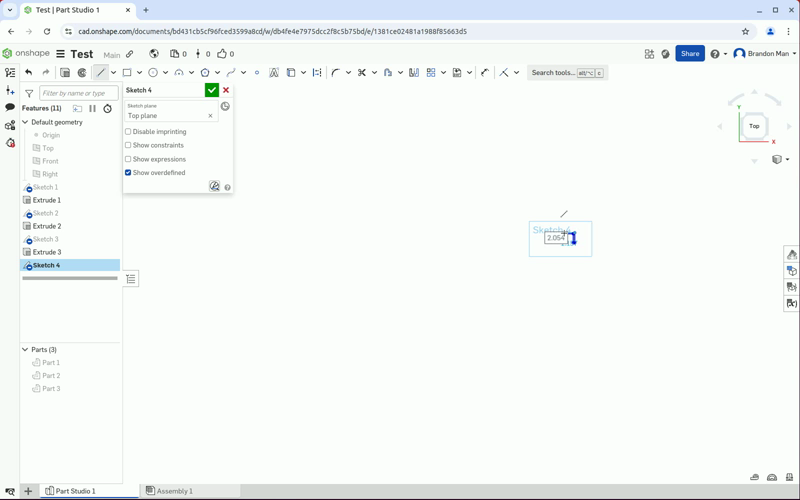
scroll(6)
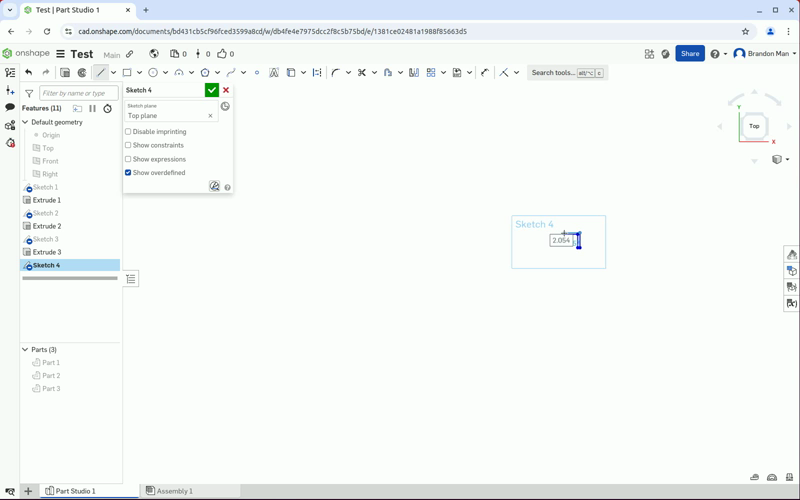
scroll(6)
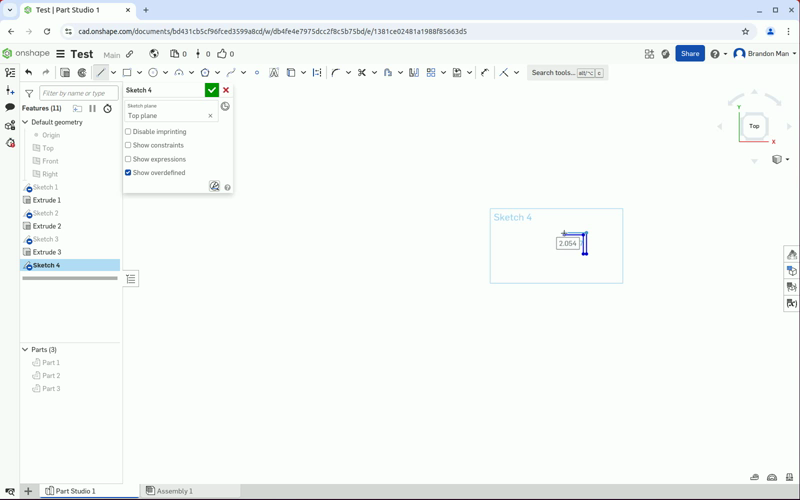
scroll(6)
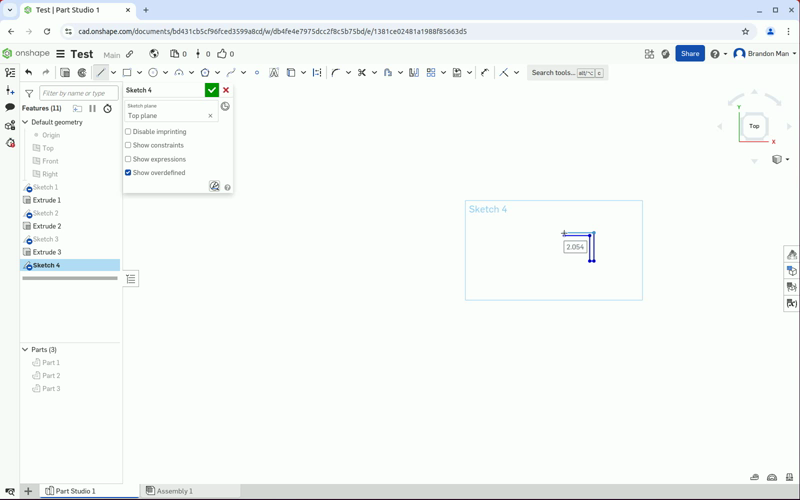
scroll(6)
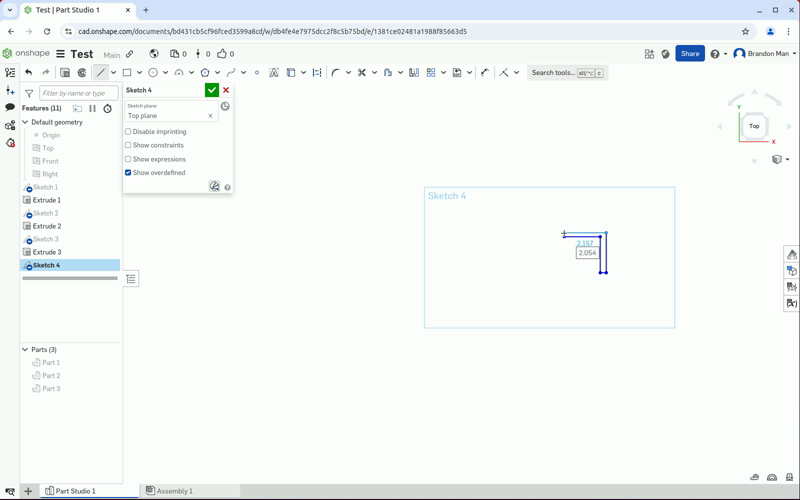
scroll(6)
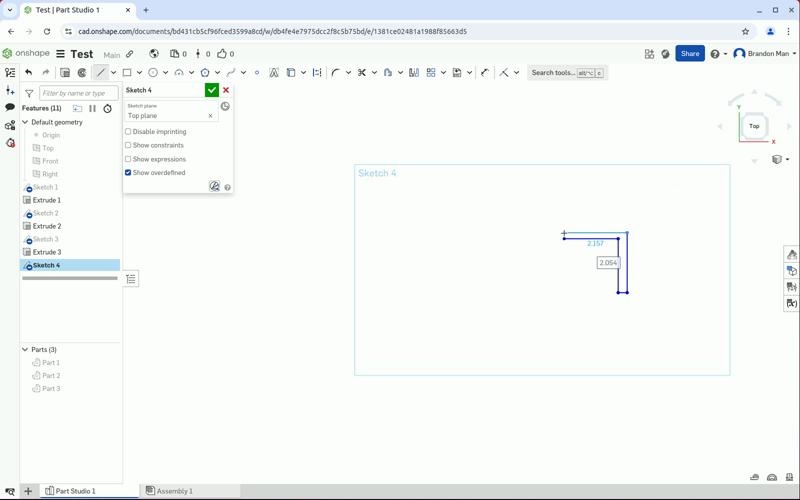
scroll(6)
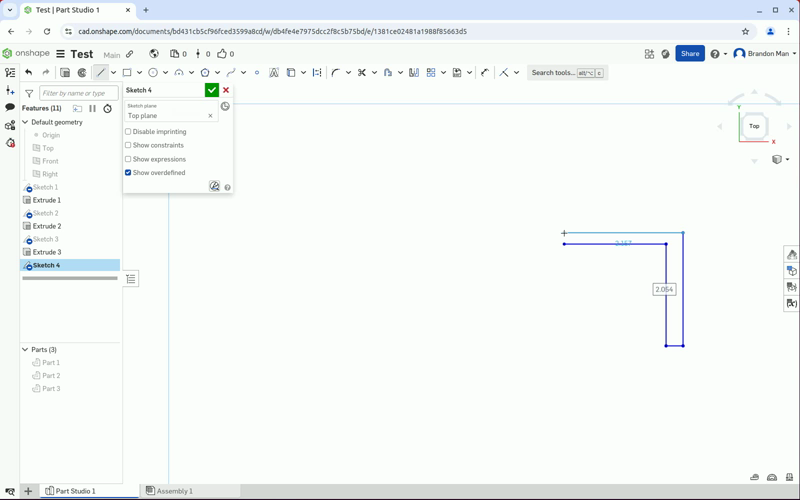
click(564, 232)
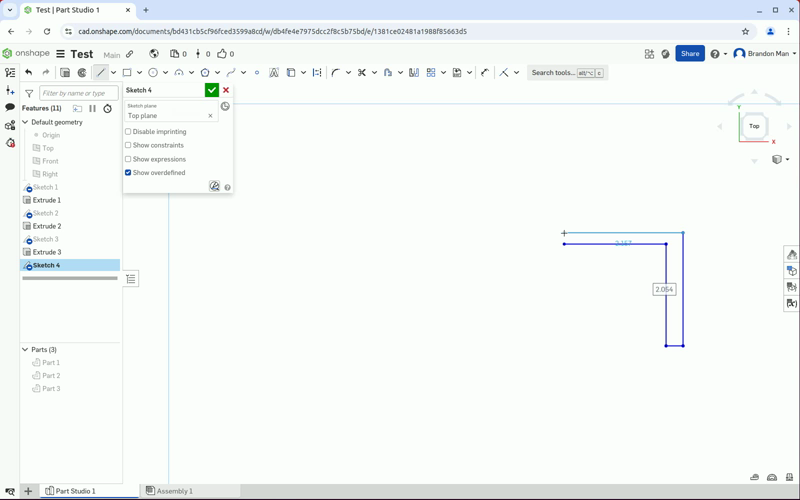
scroll(-6)
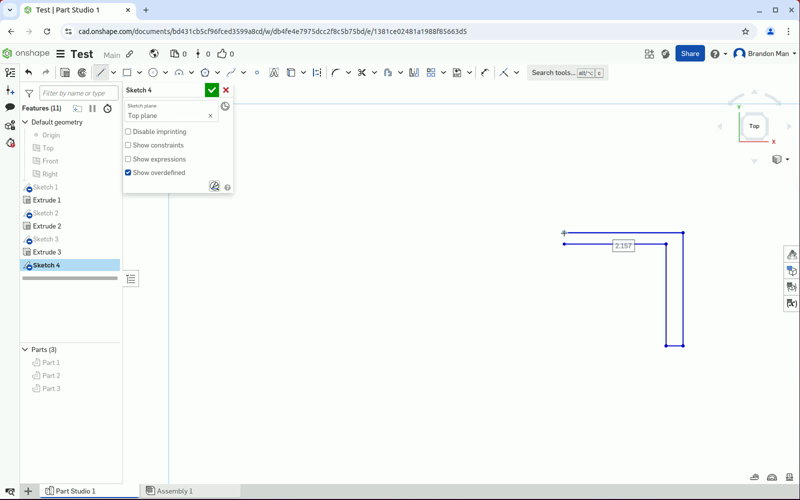
scroll(-6)
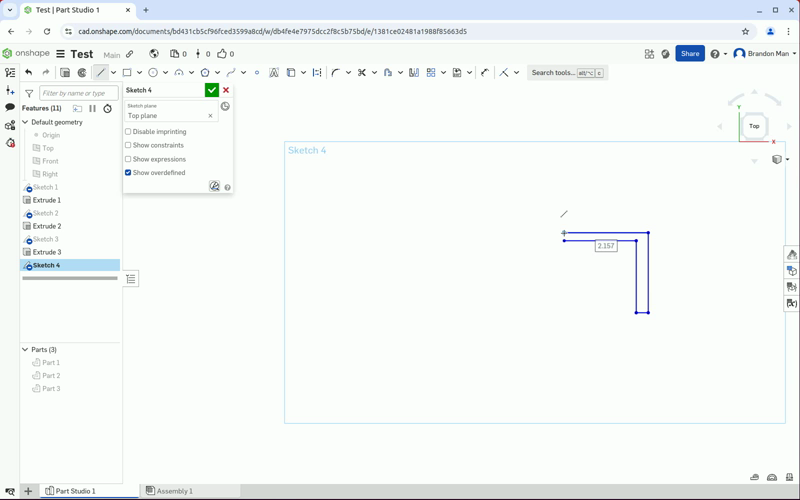
scroll(-6)
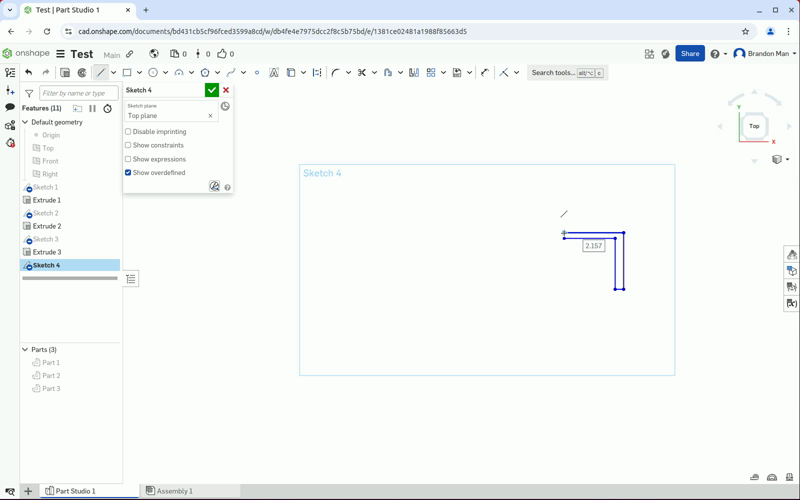
scroll(-6)
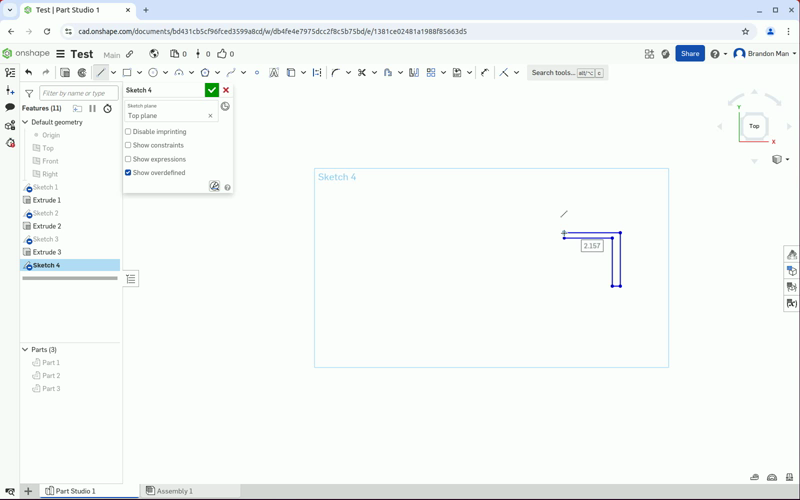
scroll(-6)
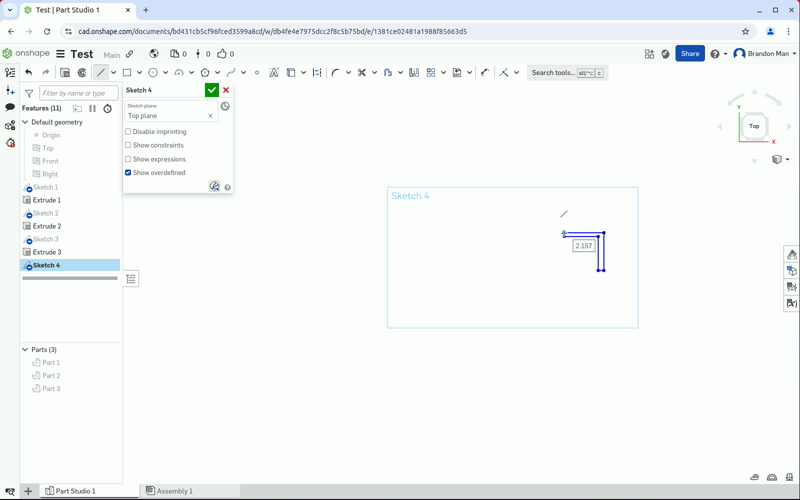
scroll(-6)
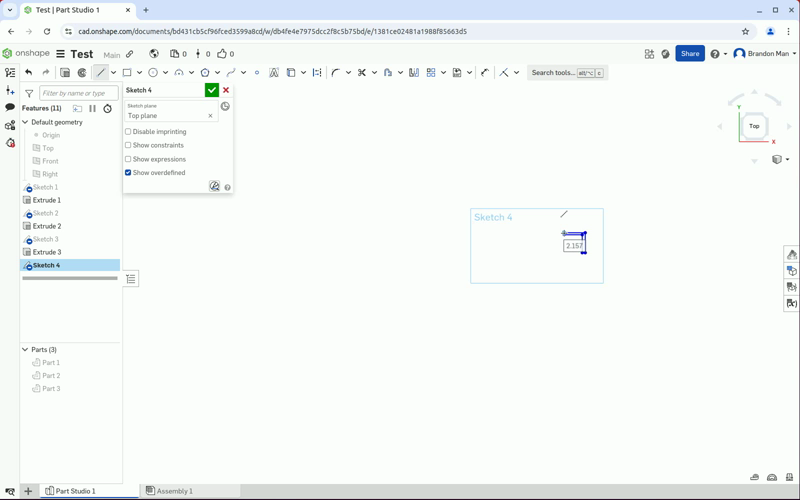
scroll(-6)
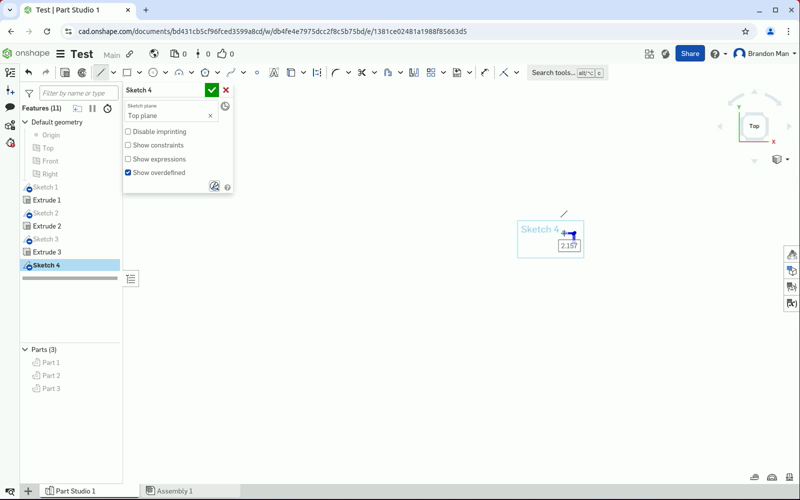
key_up(shift)
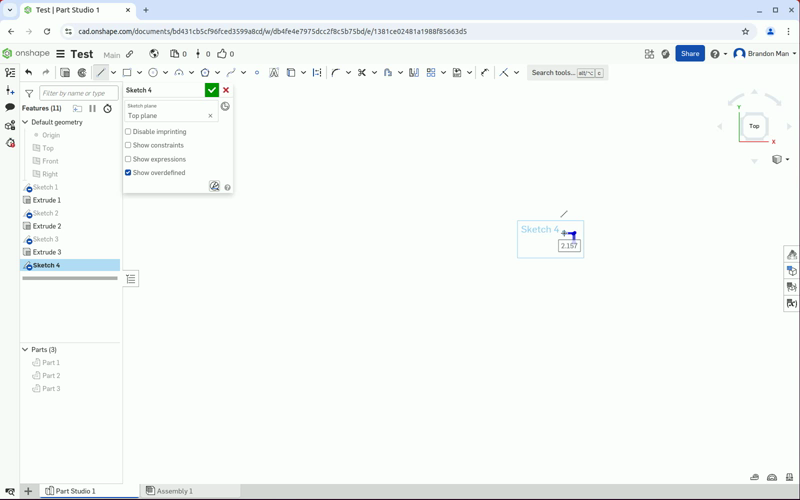
mouse_move(589, 232)
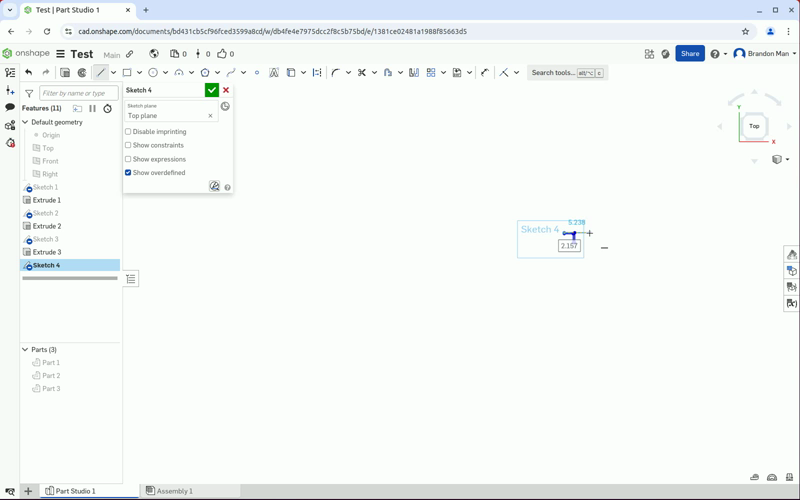
key_down(shift)
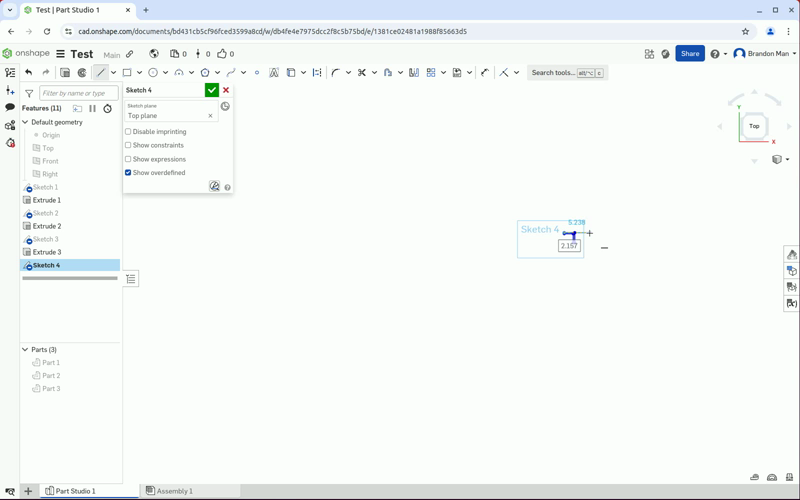
mouse_move(564, 233)
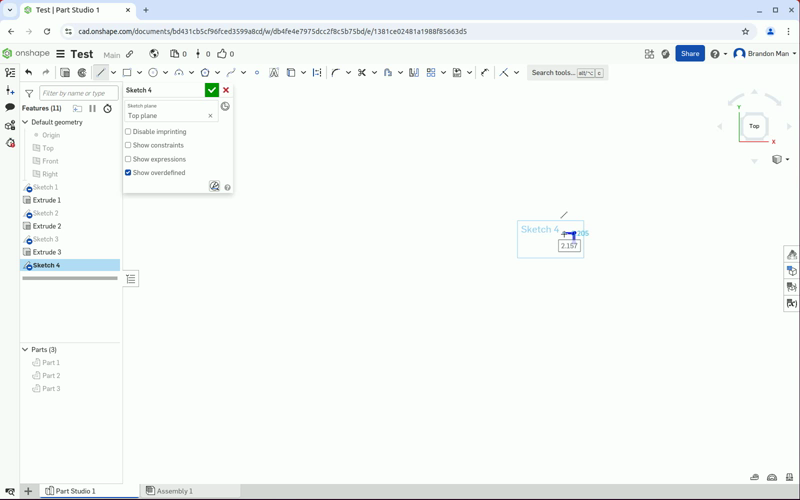
scroll(6)
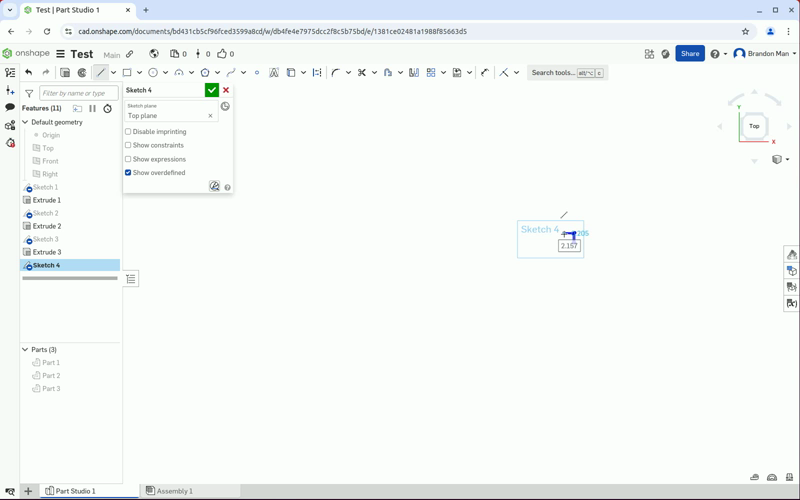
scroll(6)
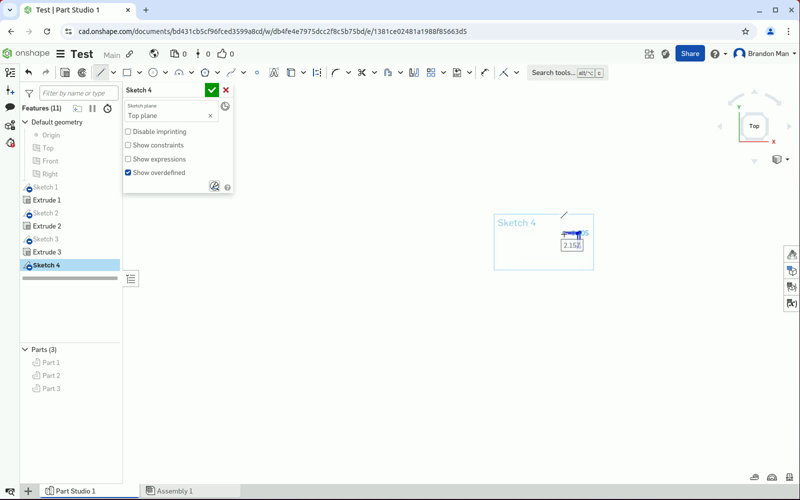
scroll(6)
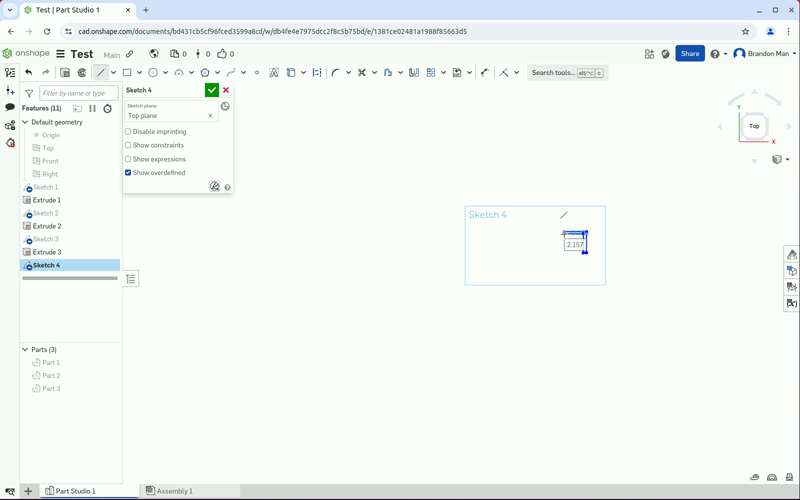
scroll(6)
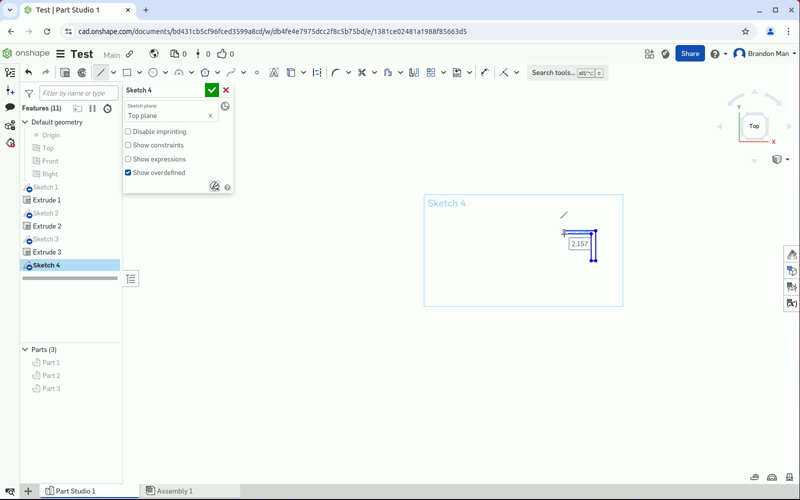
scroll(6)
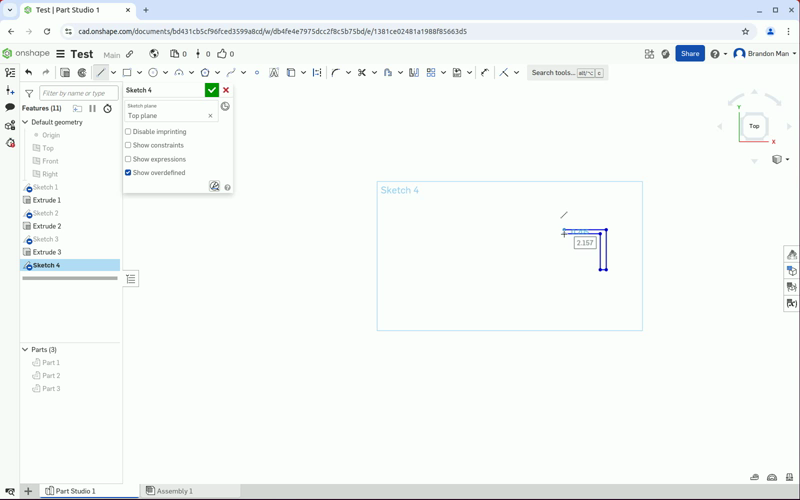
scroll(6)
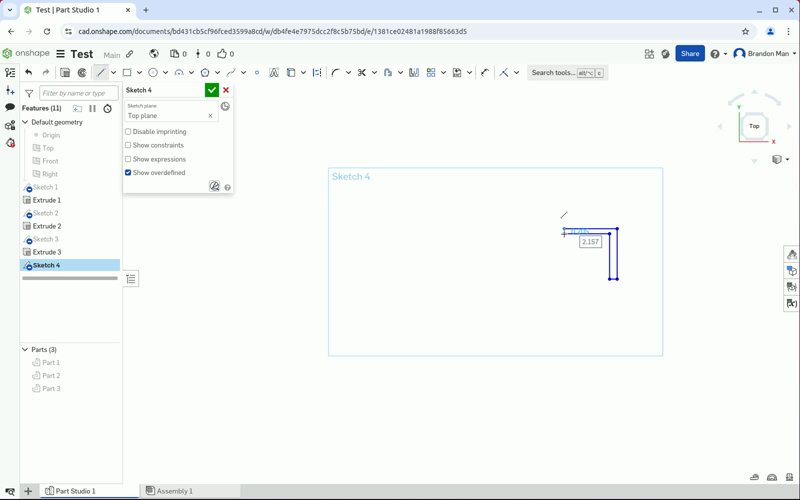
scroll(6)
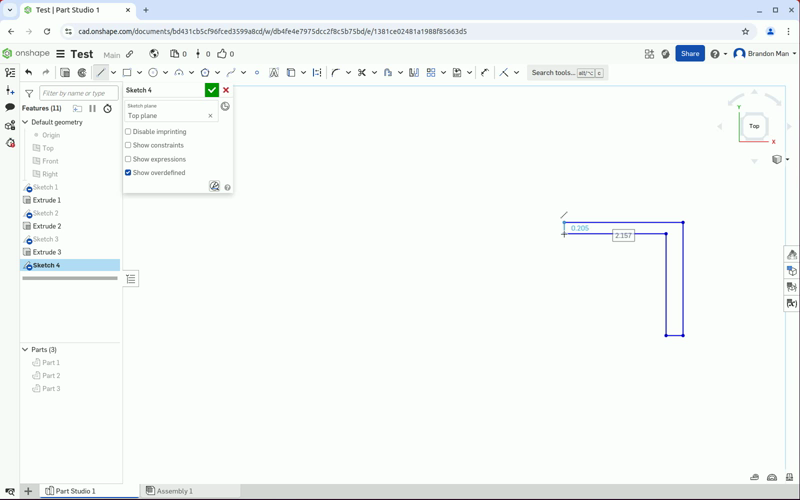
key_up(shift)
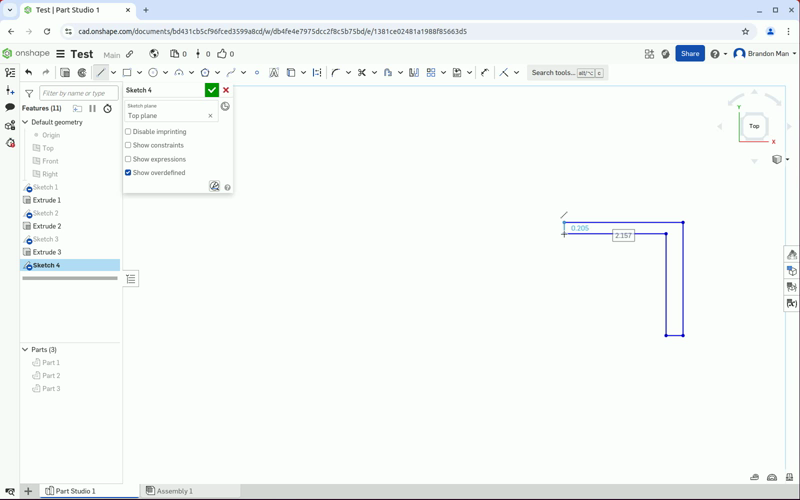
click(564, 233)
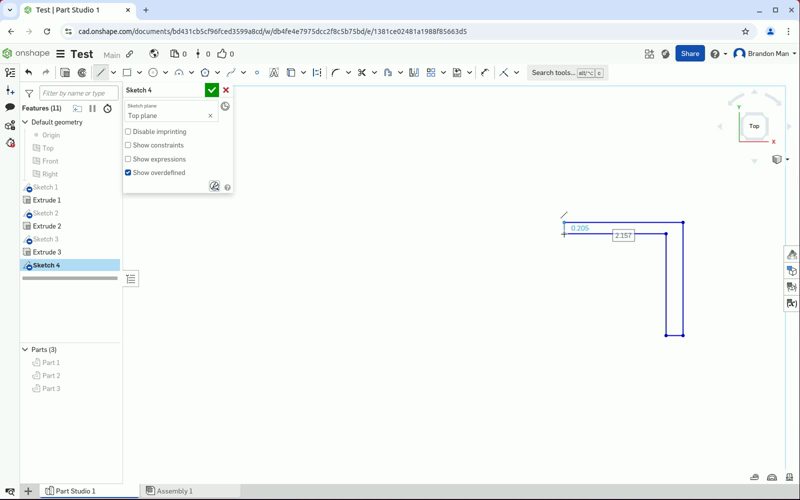
scroll(-6)
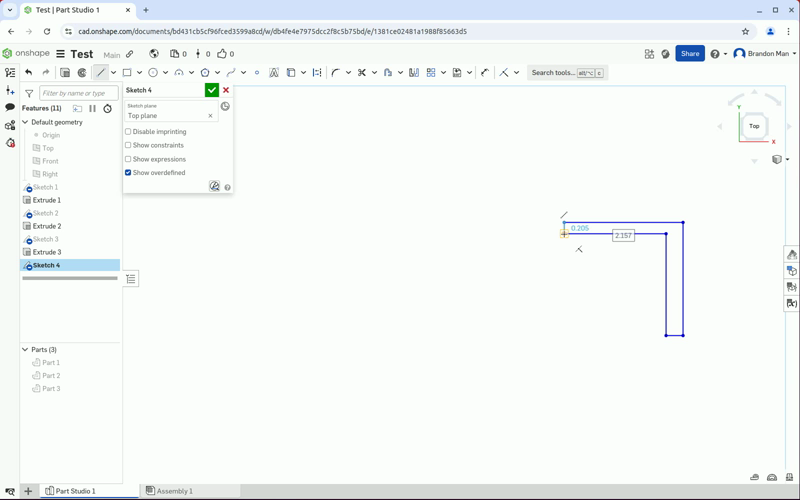
scroll(-6)
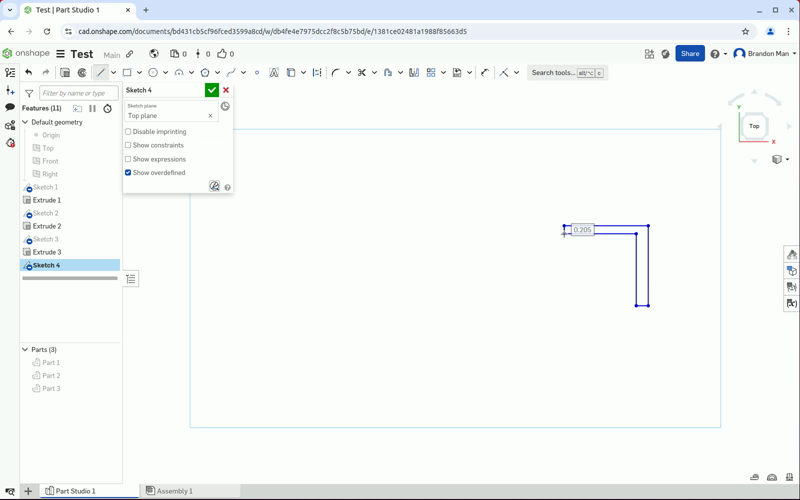
scroll(-6)
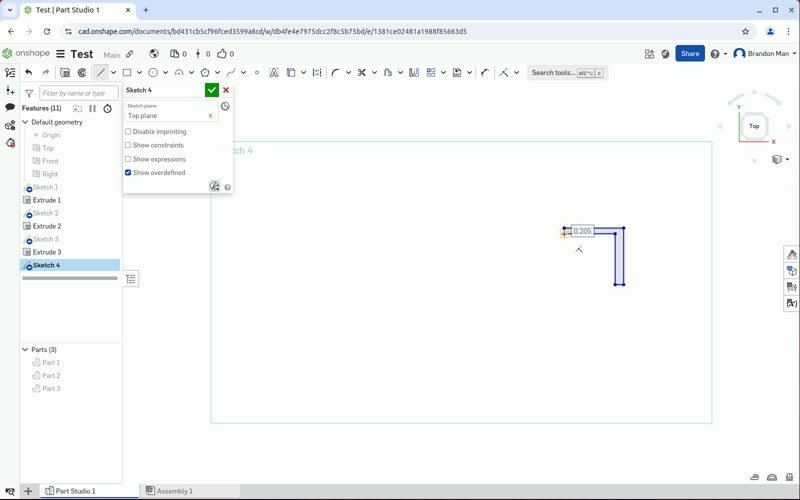
scroll(-6)
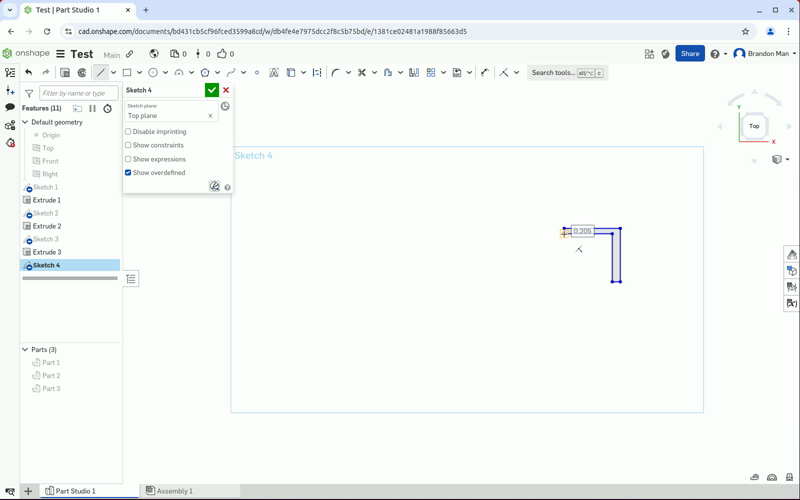
scroll(-6)
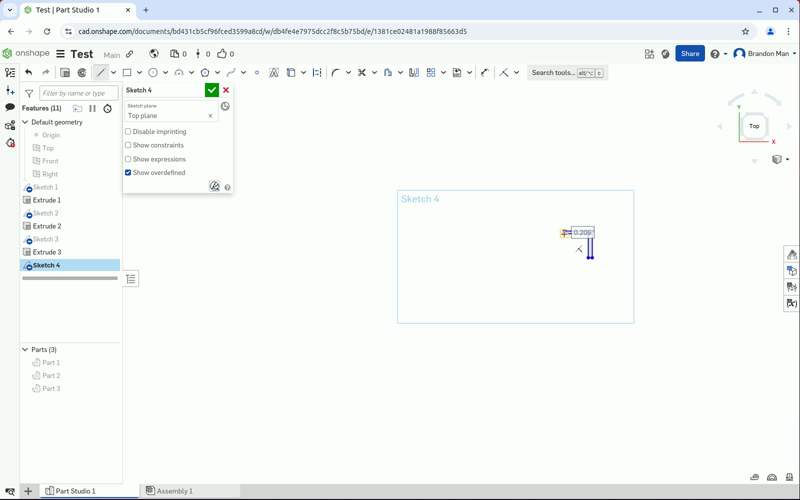
scroll(-6)
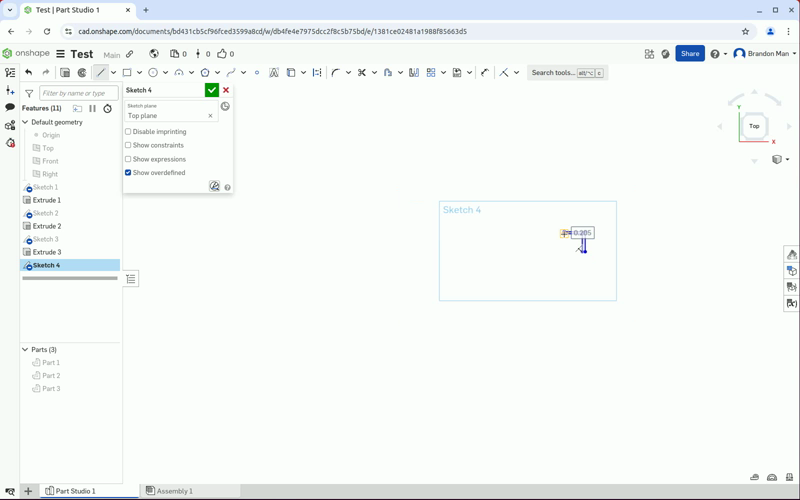
scroll(-6)
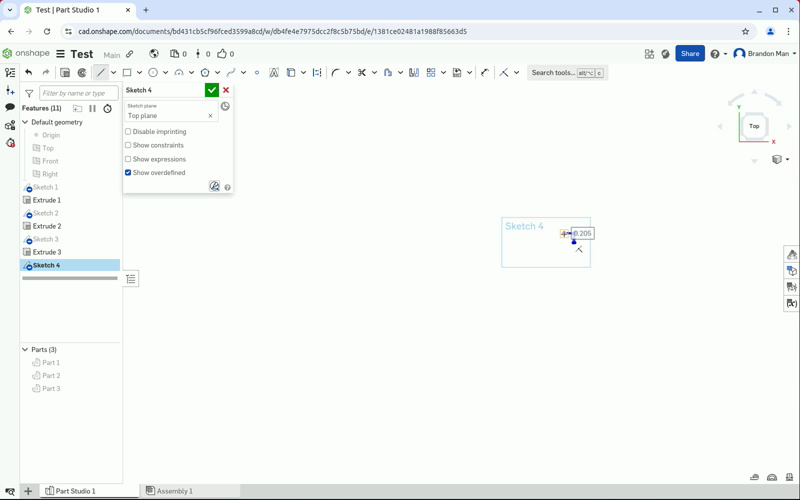
key(esc)
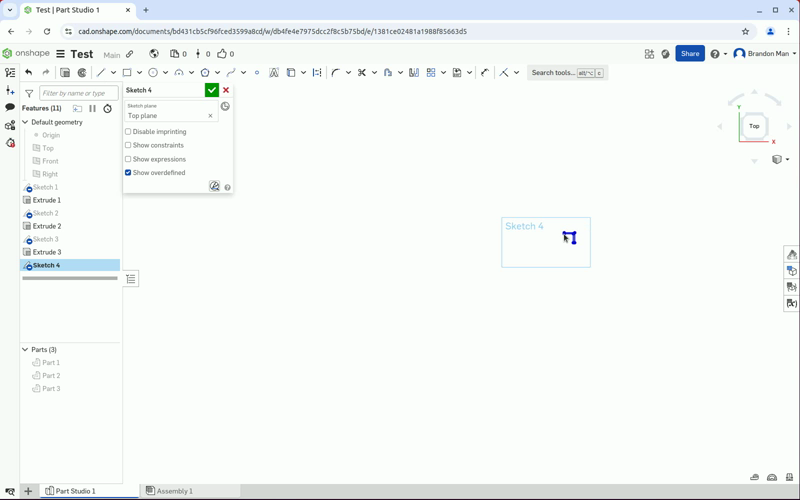
mouse_move(571, 233)
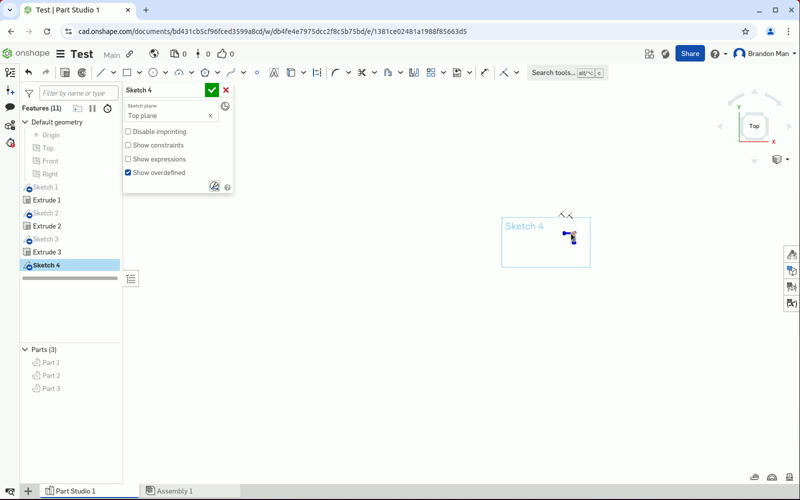
scroll(6)
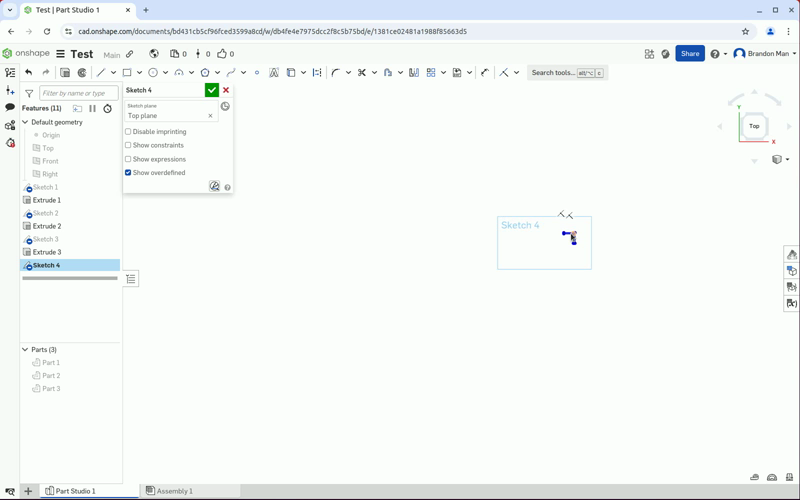
scroll(6)
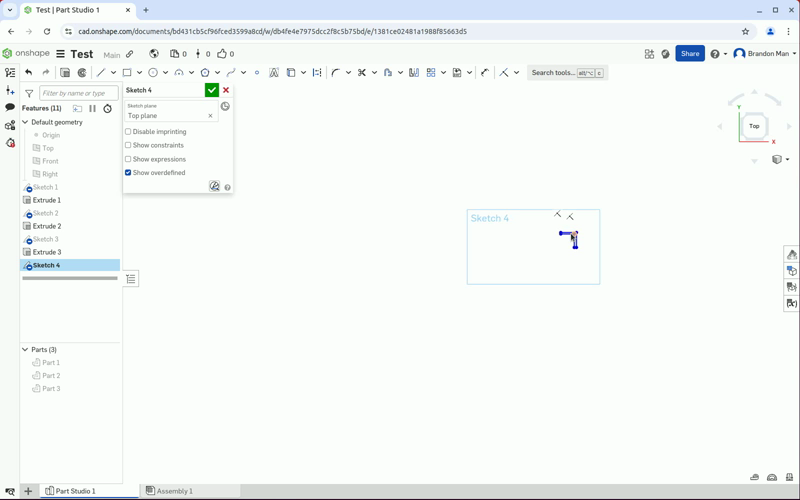
scroll(6)
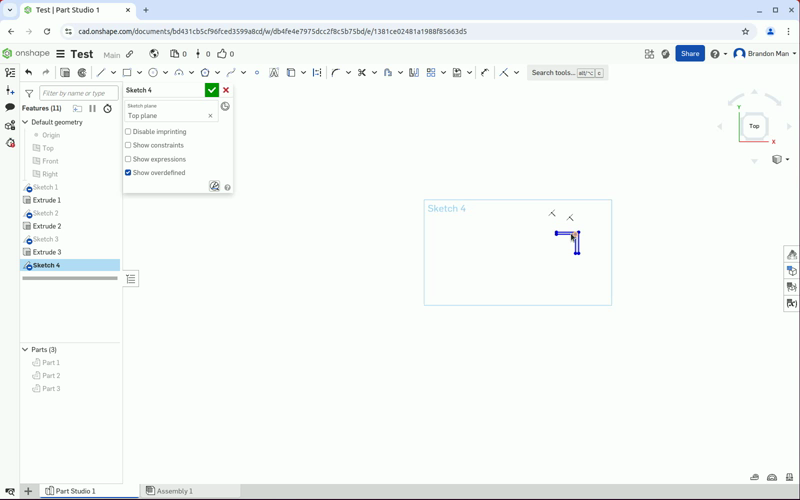
scroll(6)
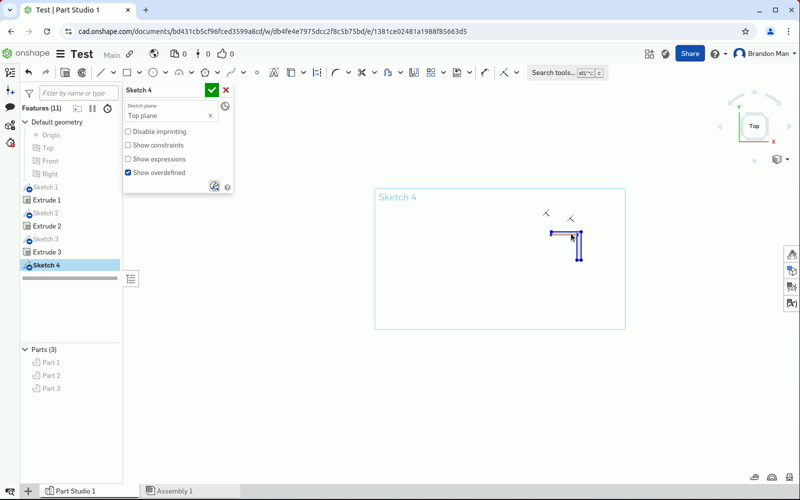
scroll(6)
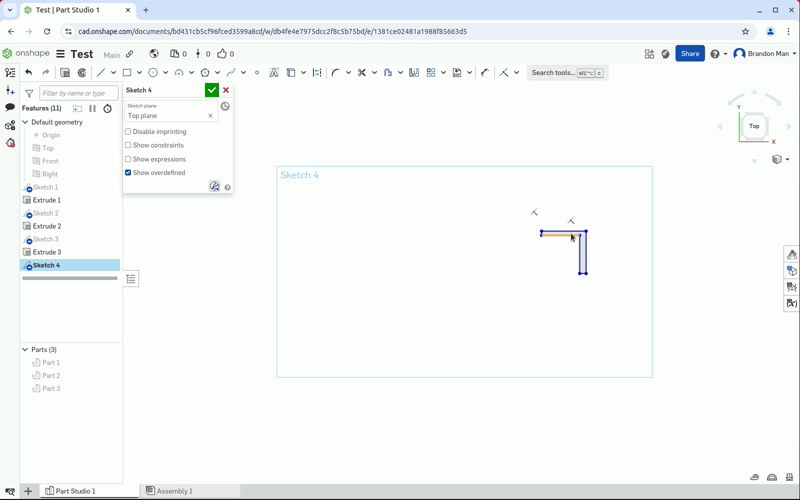
scroll(6)
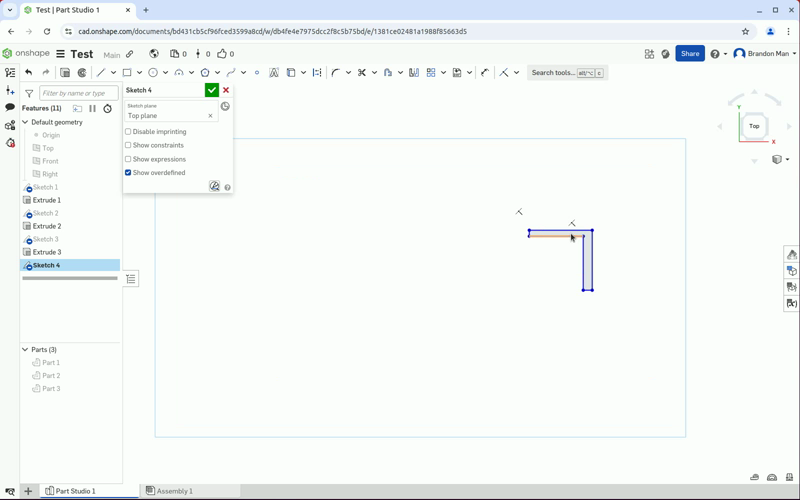
scroll(6)
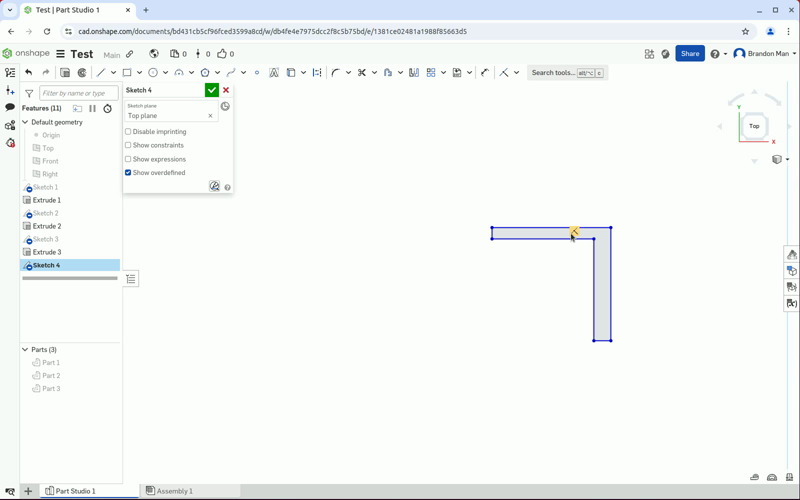
click(571, 233)
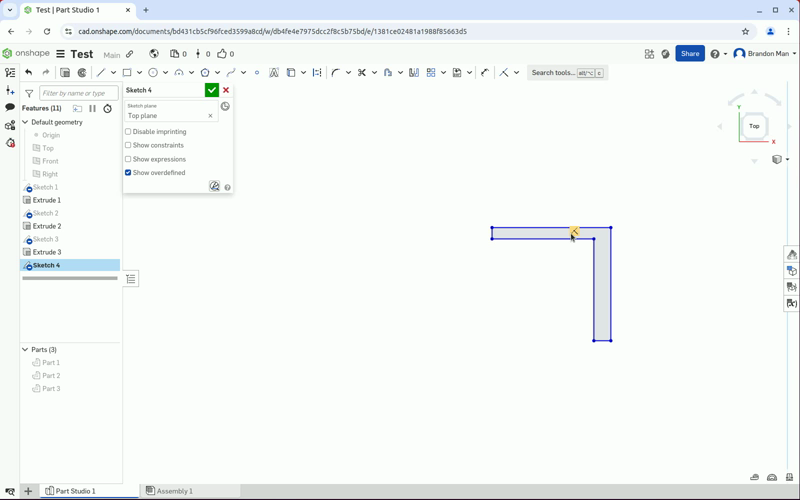
scroll(-6)
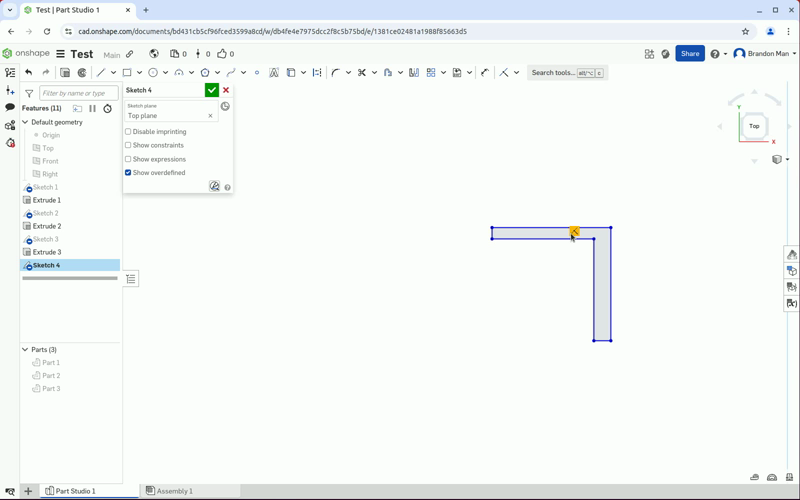
scroll(-6)
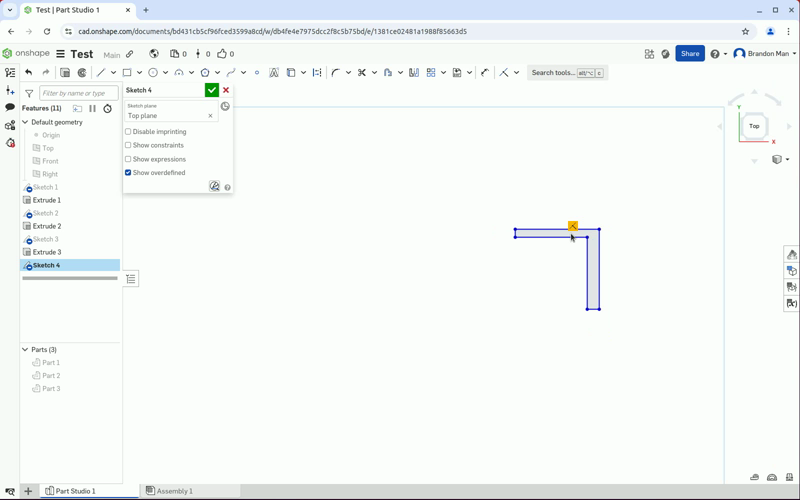
scroll(-6)
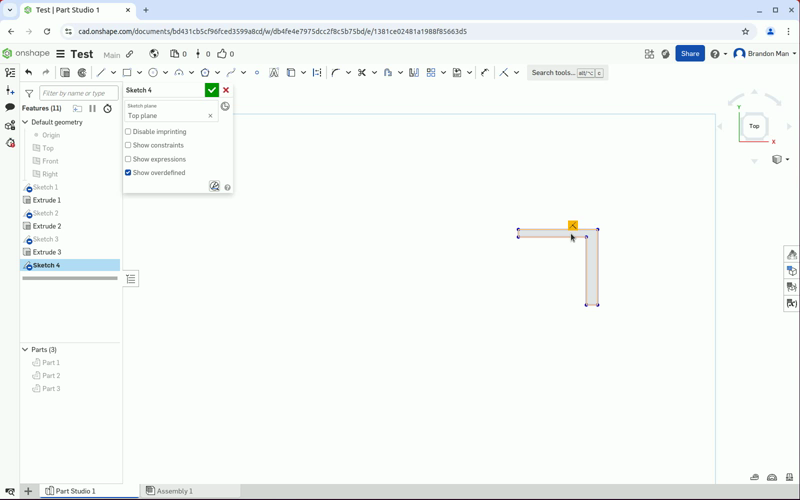
scroll(-6)
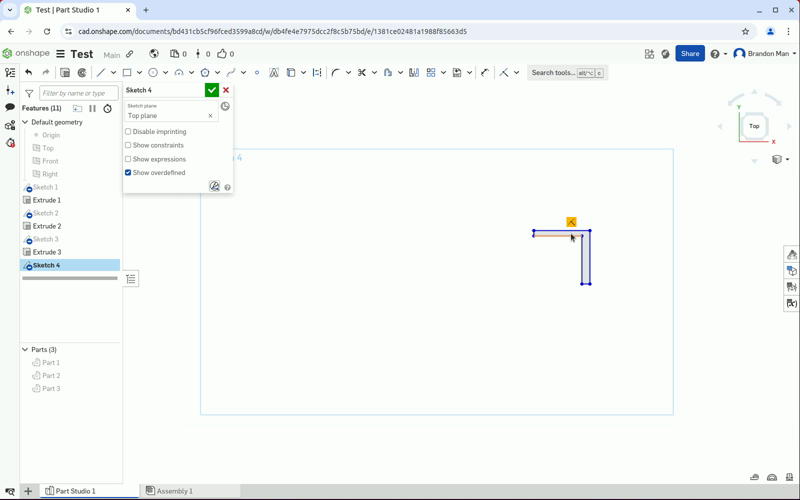
scroll(-6)
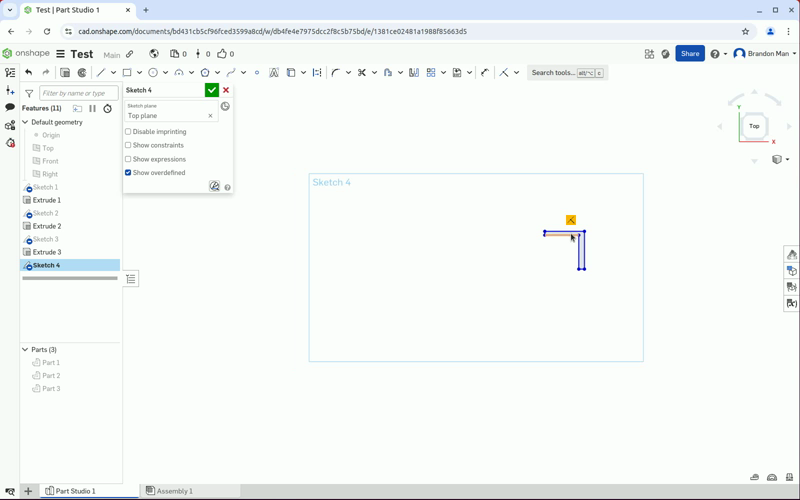
scroll(-6)
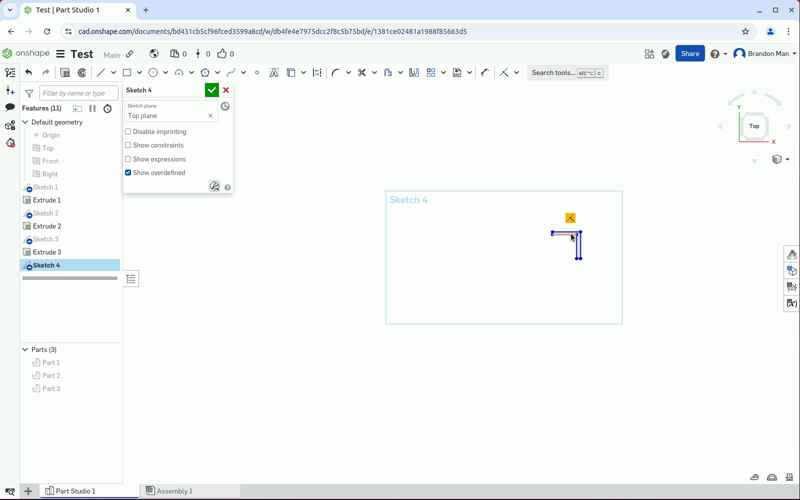
scroll(-6)
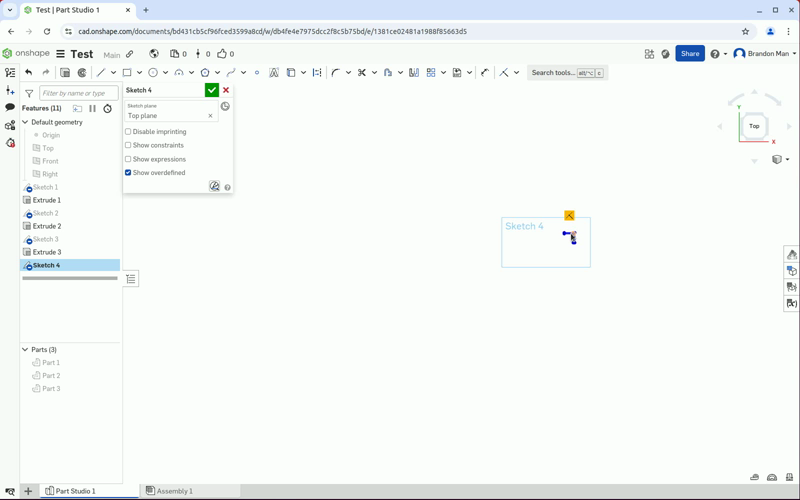
mouse_move(73, 352)
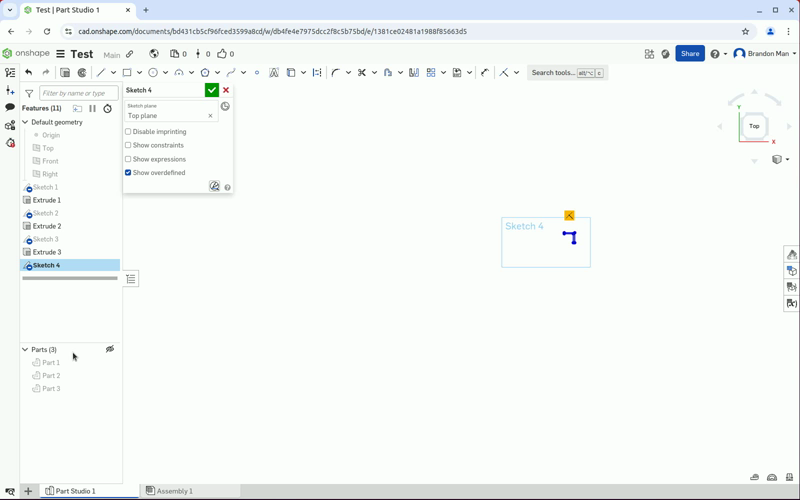
key(shift+y)
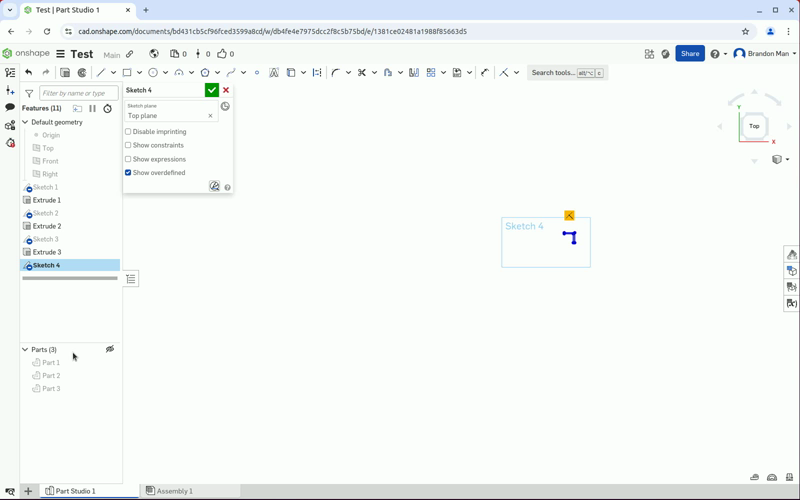
key(shift+e)
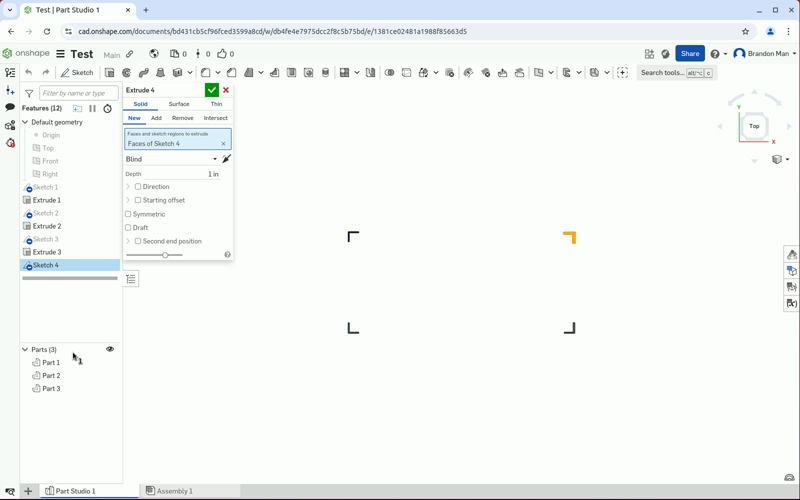
mouse_move(143, 106)
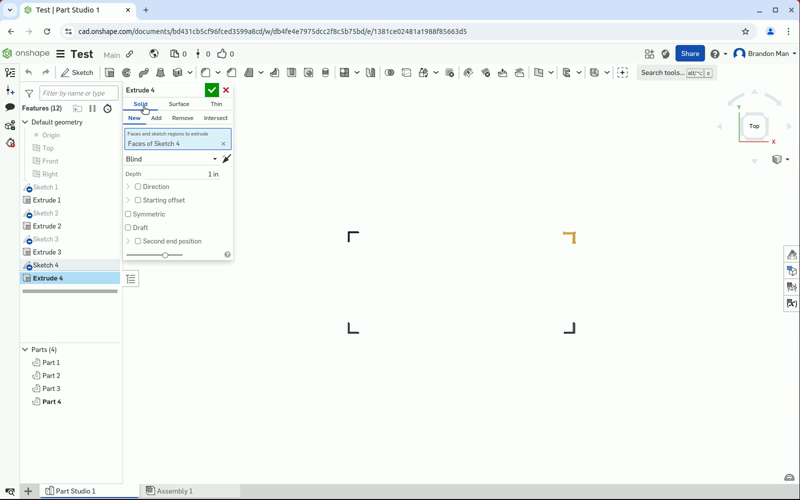
click(143, 106)
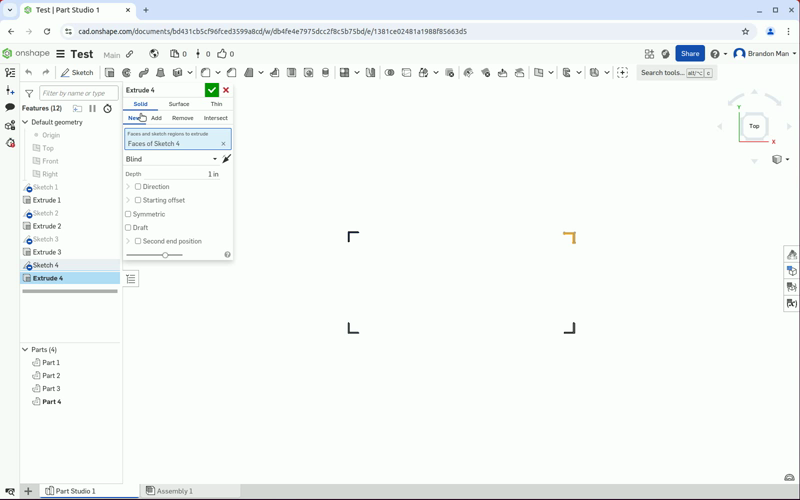
mouse_move(137, 120)
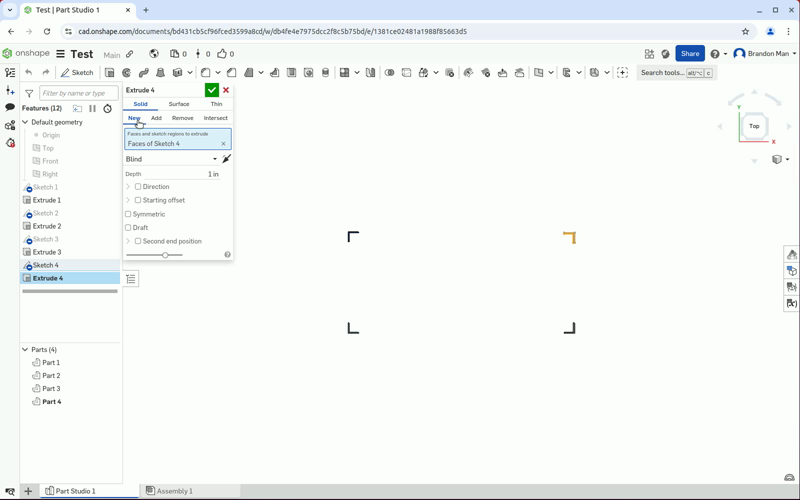
click(137, 120)
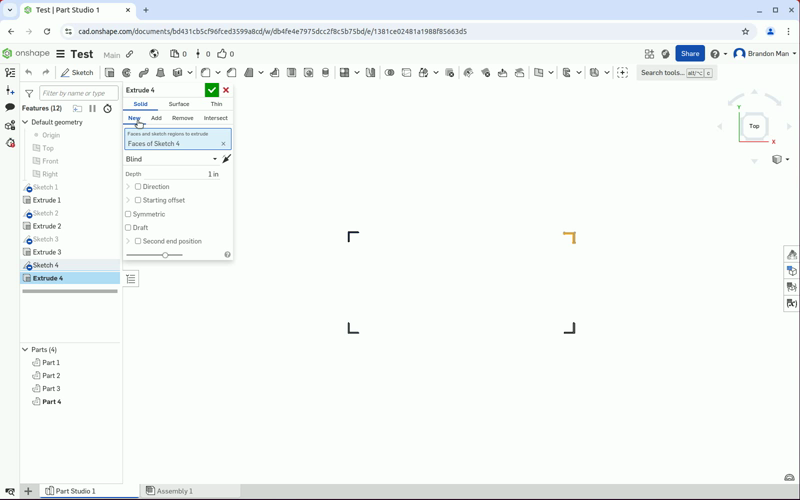
key(tab, 4)
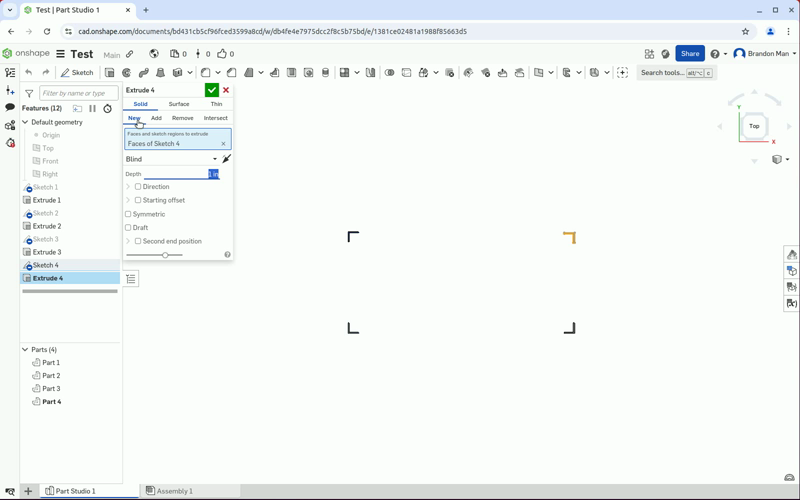
text(-18.294)
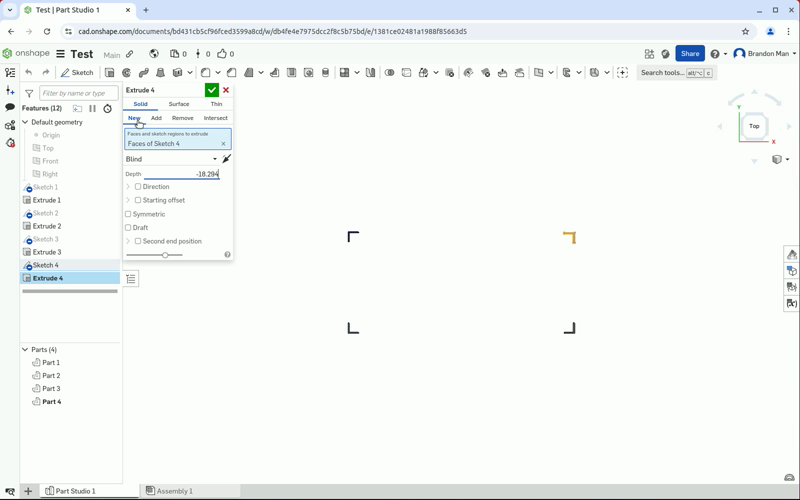
key(enter)
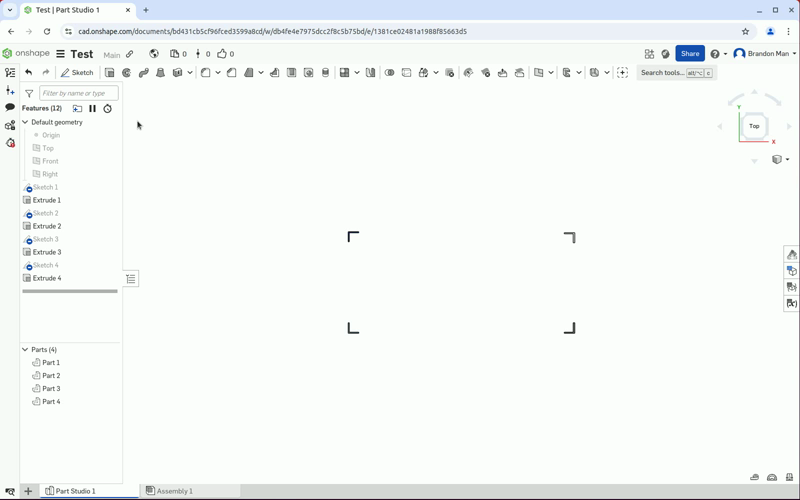
key(shift+h)
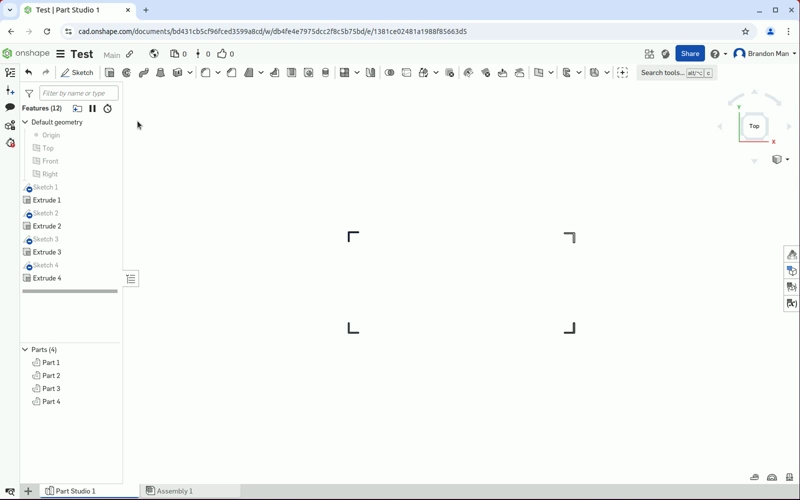
key(shift+h)
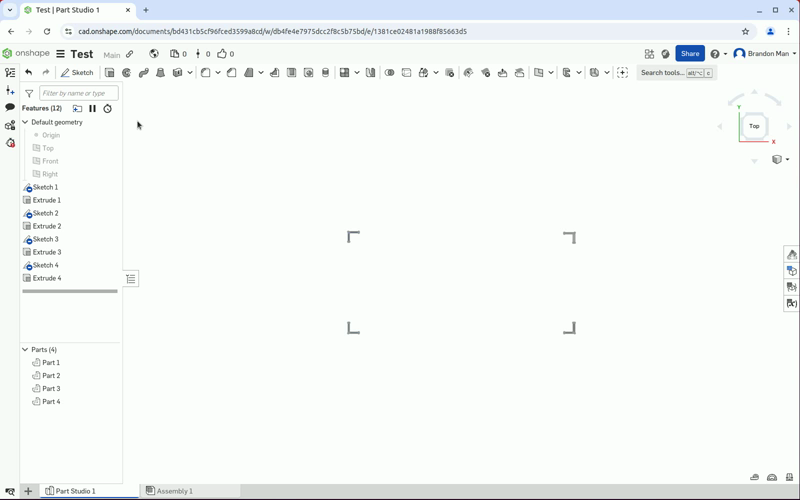
key(shift+7)
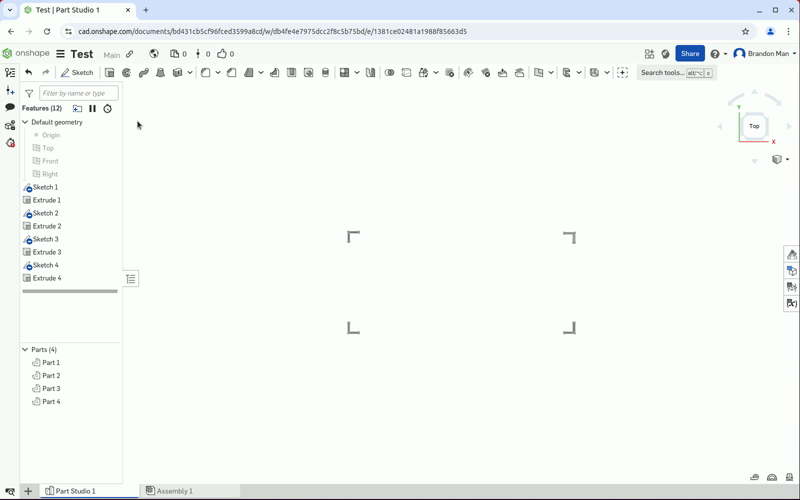
key(up, 3)
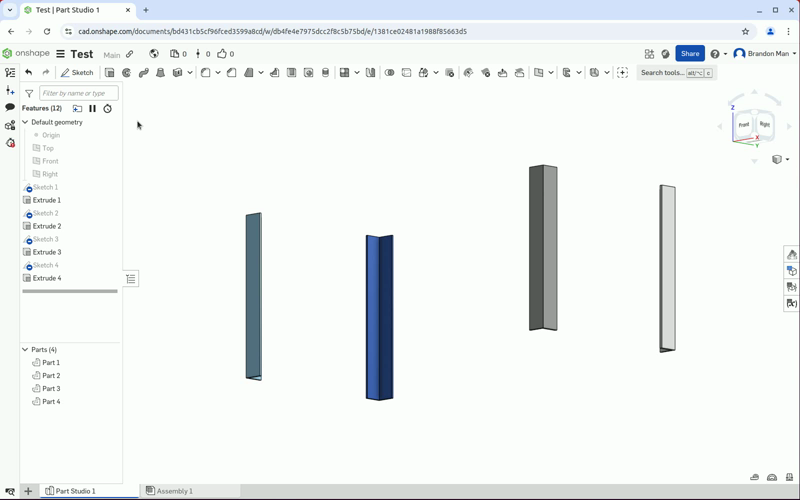
key(left, 3)
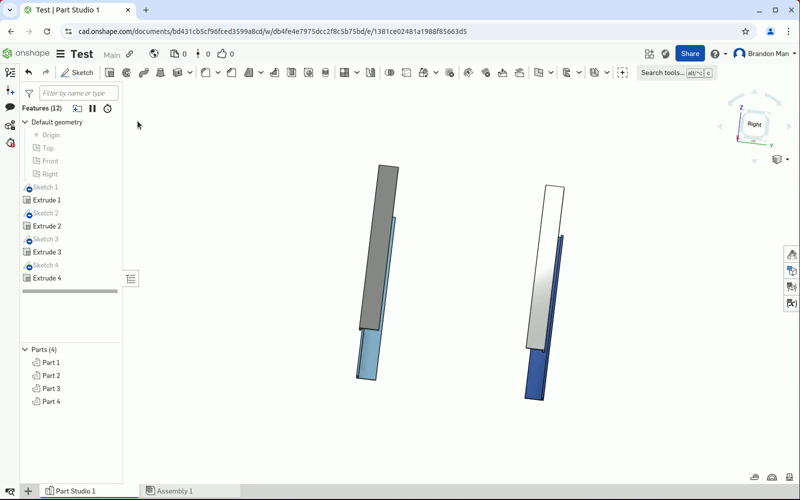
key(right, 3)
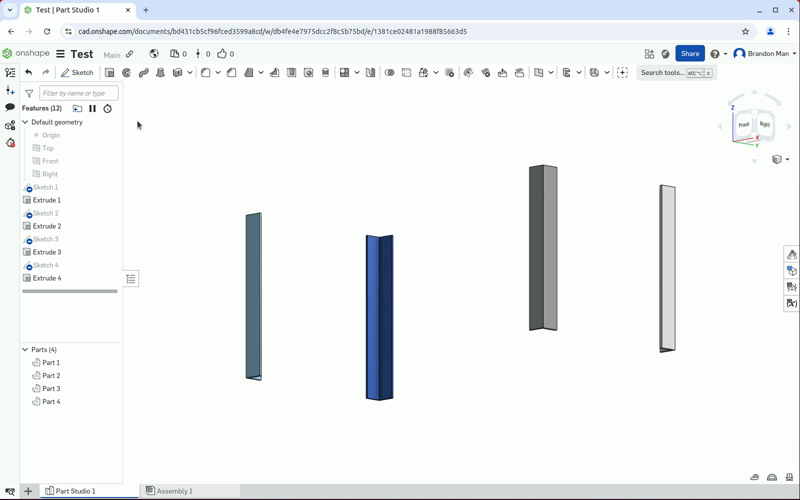
key(down, 3)
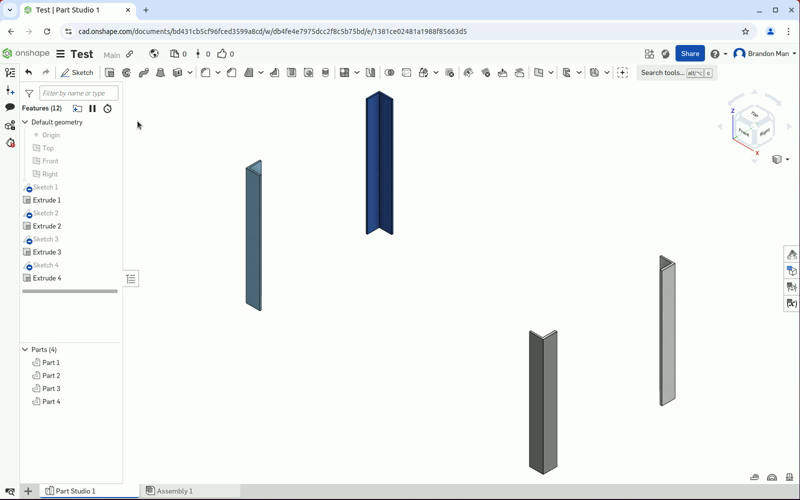
mouse_move(73, 189)
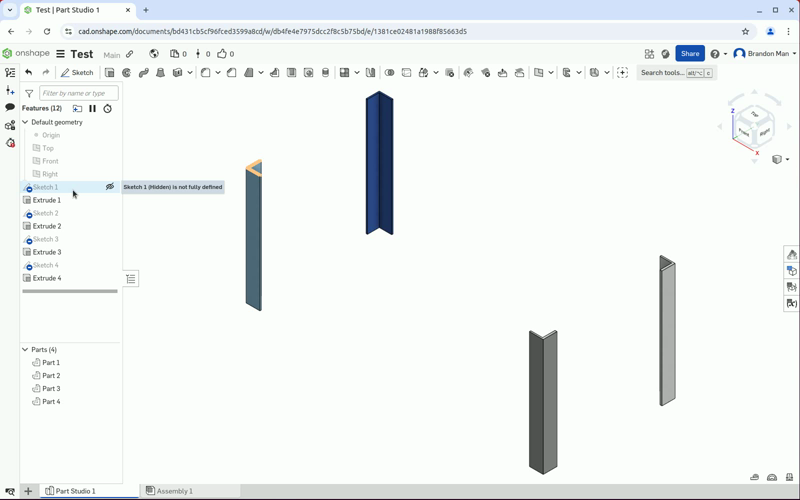
click(73, 189)